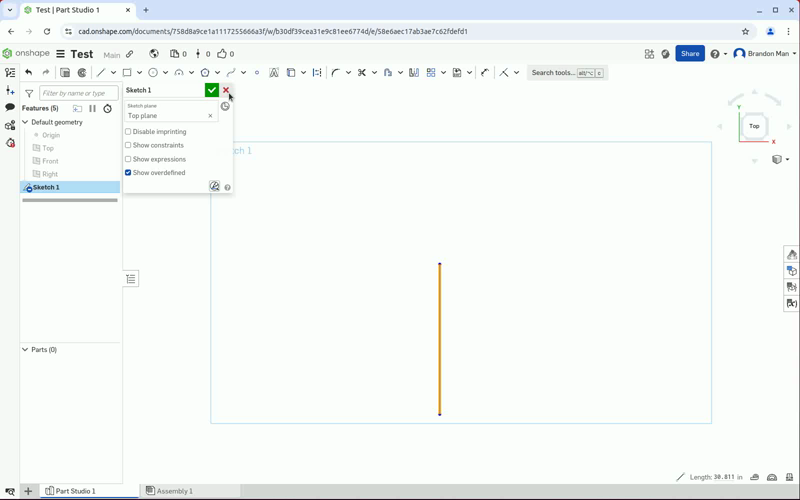
key(shift+h)
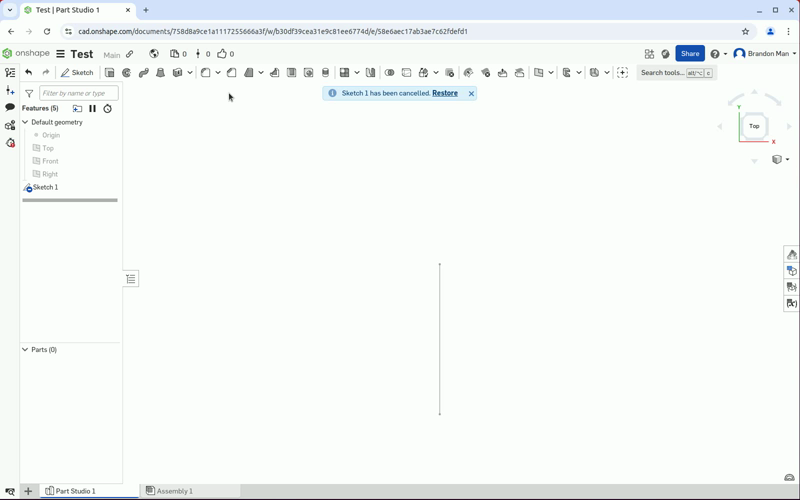
mouse_move(73, 352)
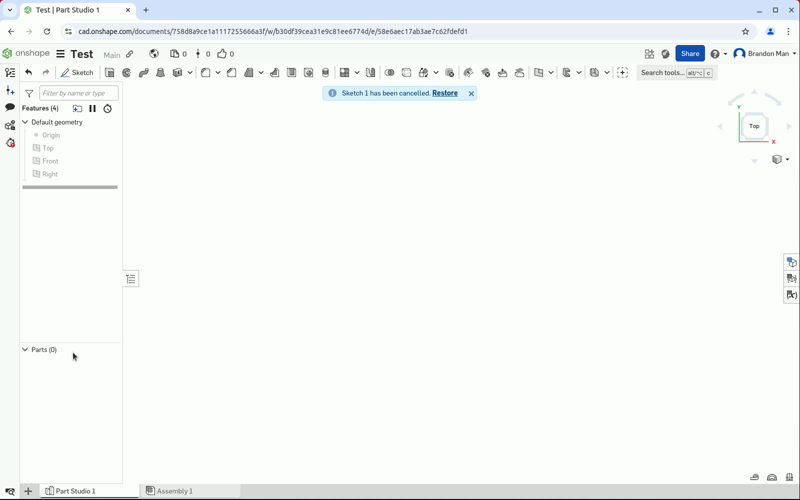
key(y)
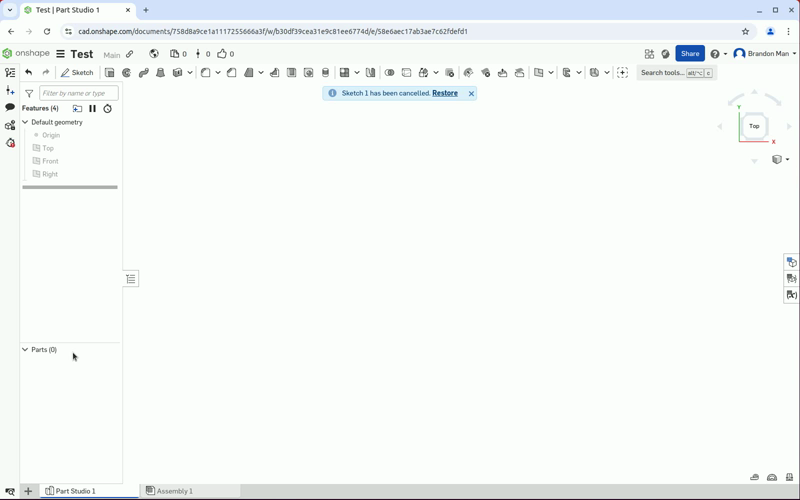
key(shift+p)
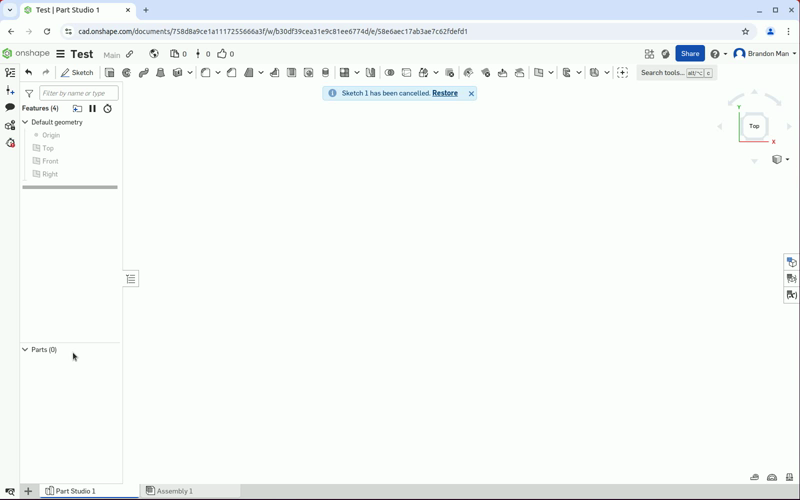
key(space)
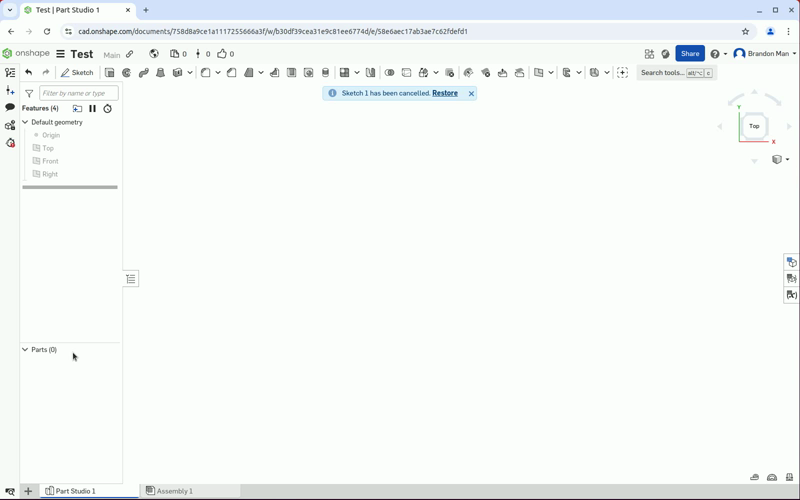
key_down(shift)
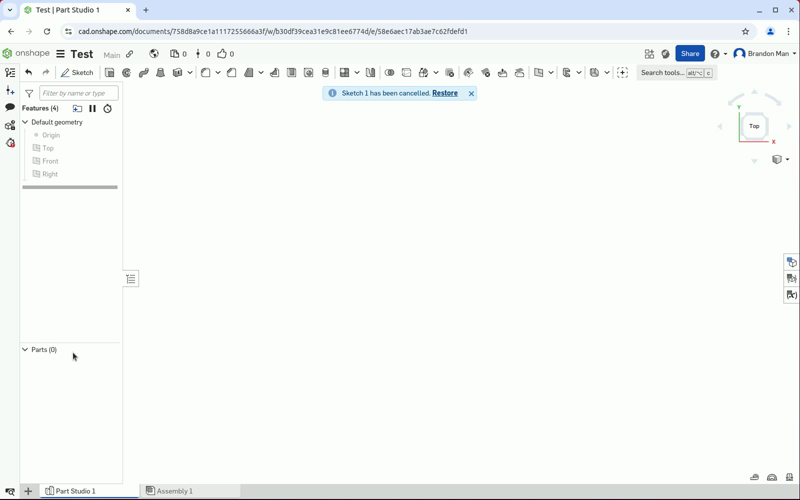
key(up)
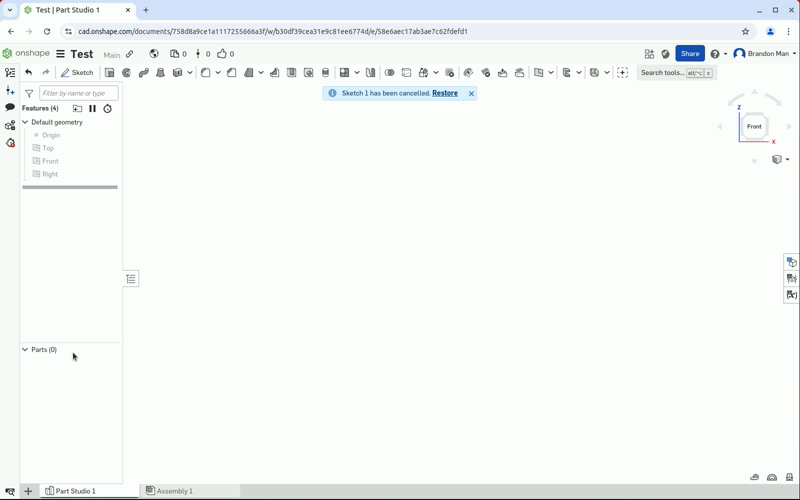
key_up(shift)
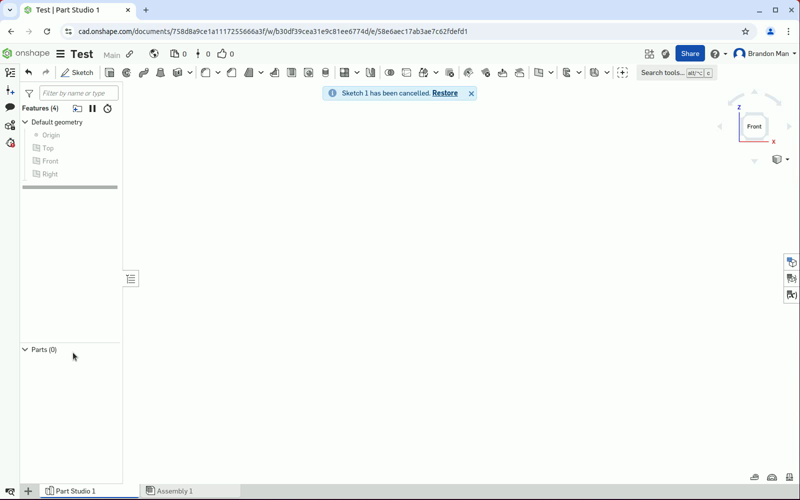
mouse_move(73, 352)
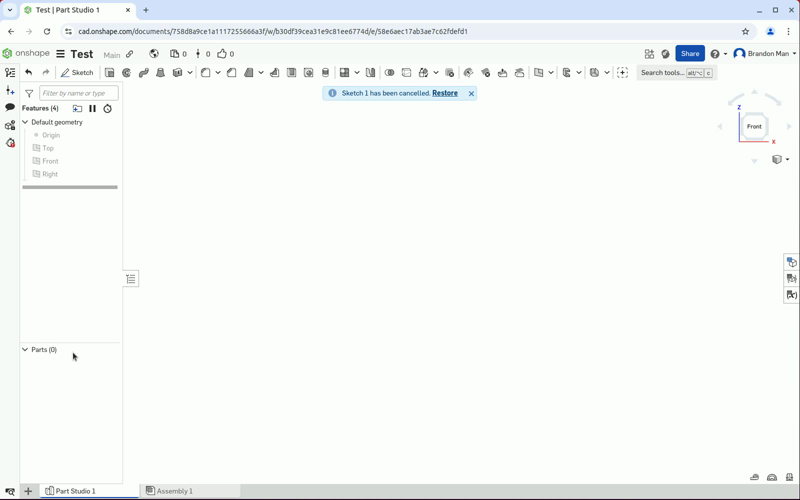
key(shift+y)
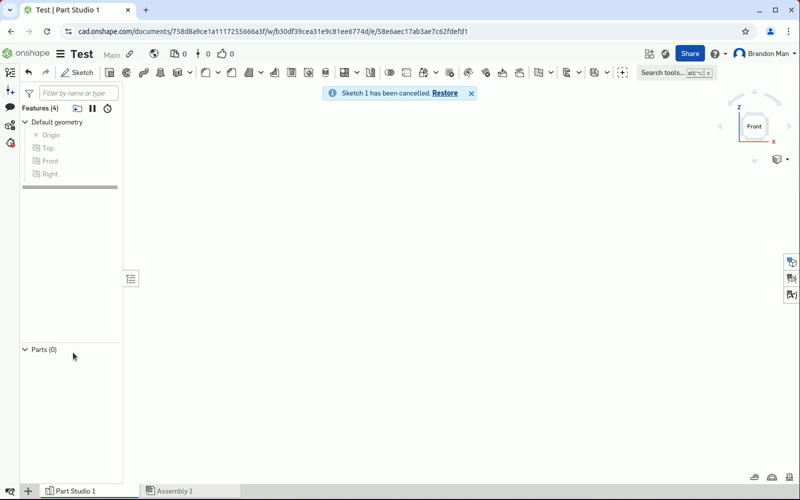
key(shift+s)
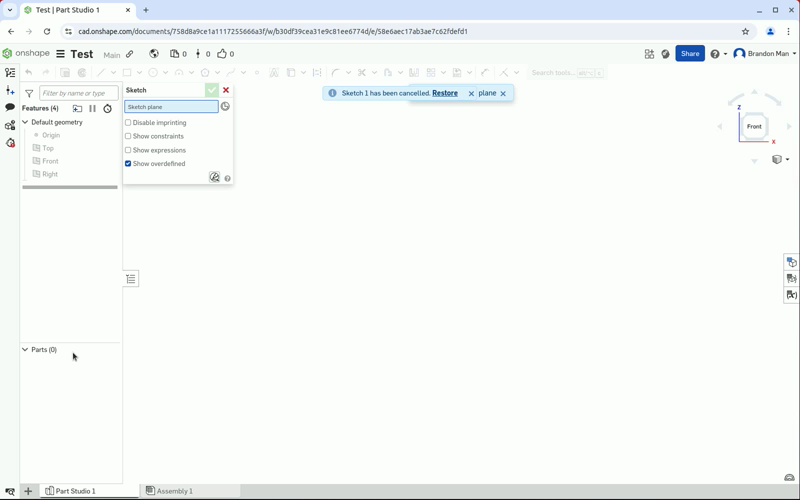
mouse_move(73, 163)
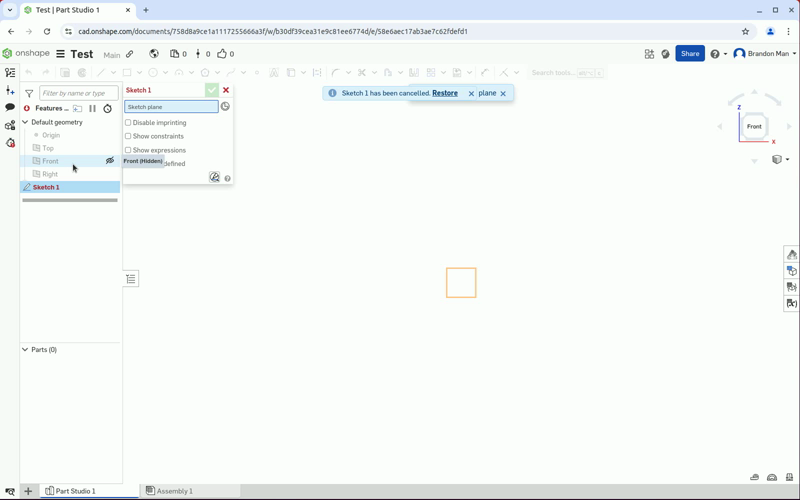
click(73, 163)
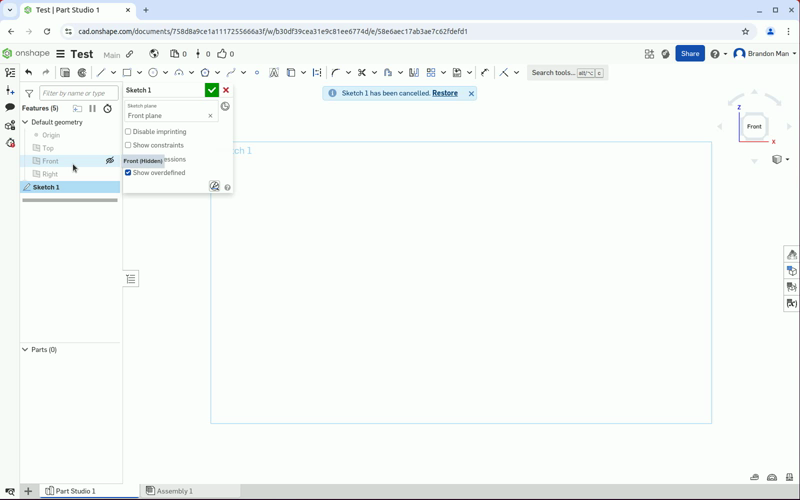
mouse_move(73, 352)
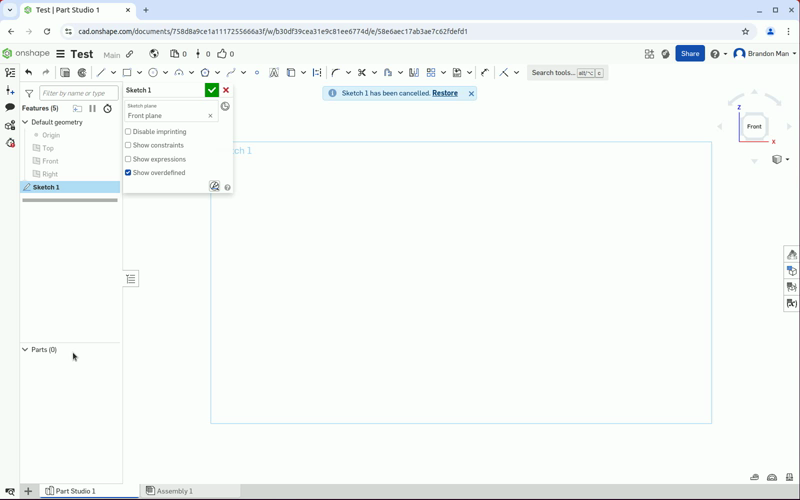
key(y)
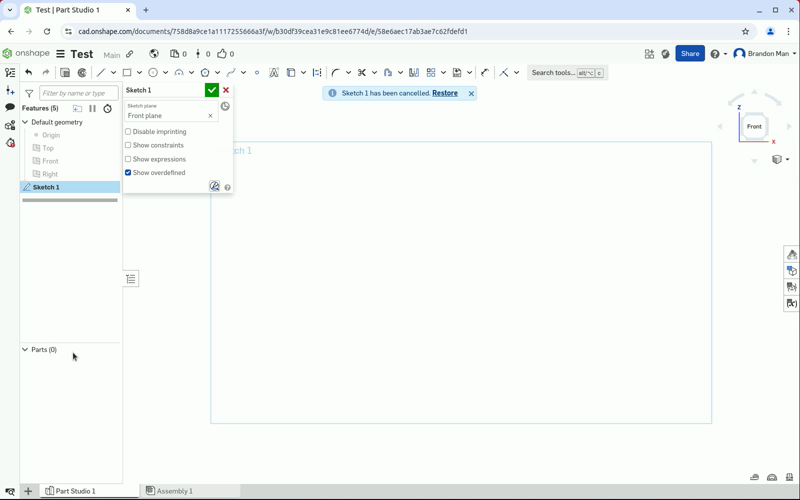
key(l)
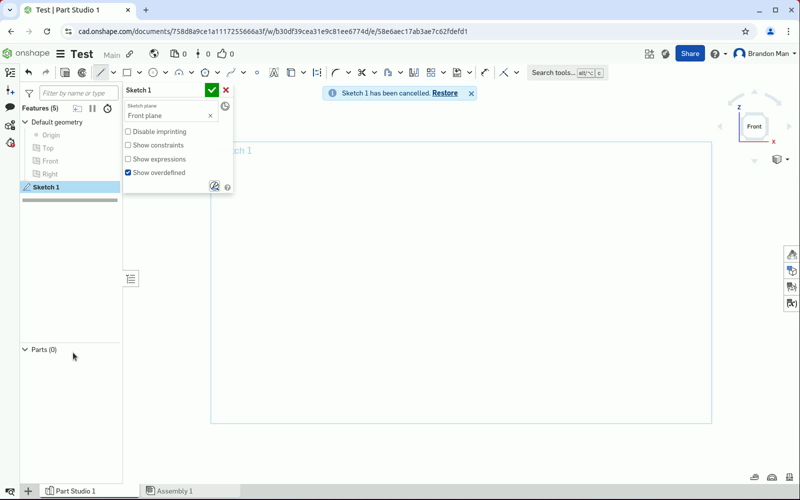
key_down(shift)
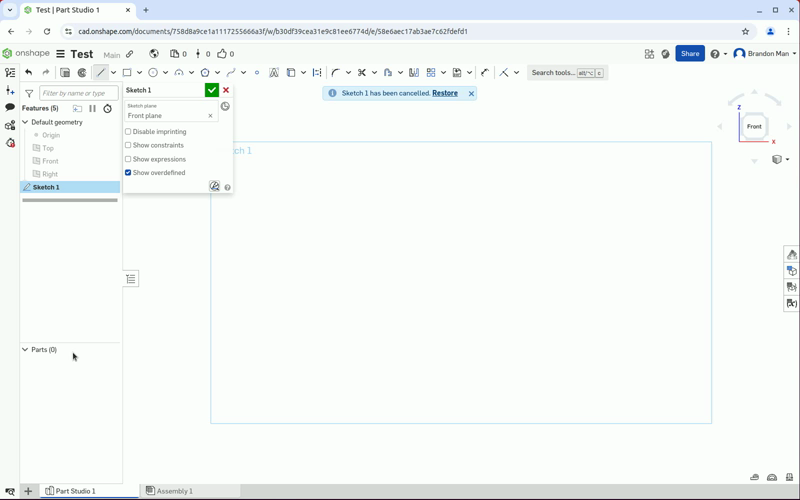
mouse_move(458, 285)
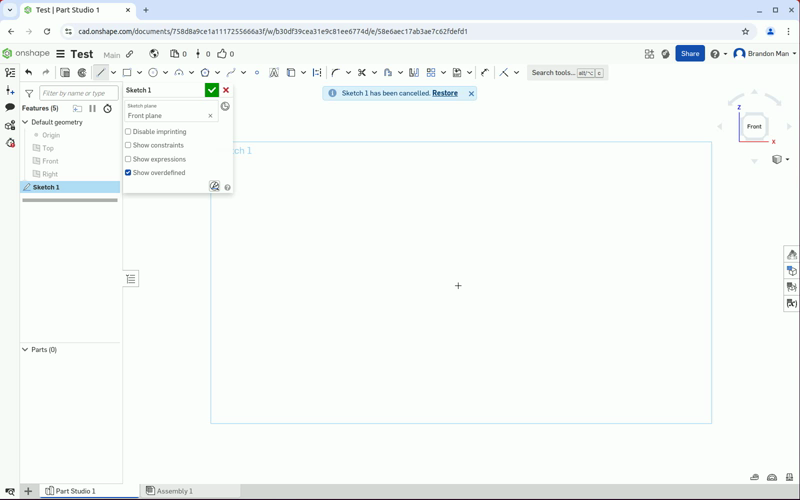
click(458, 285)
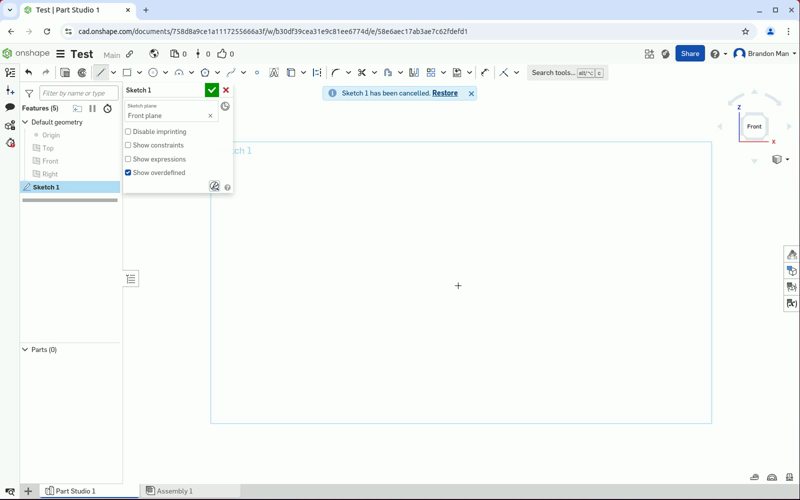
key_up(shift)
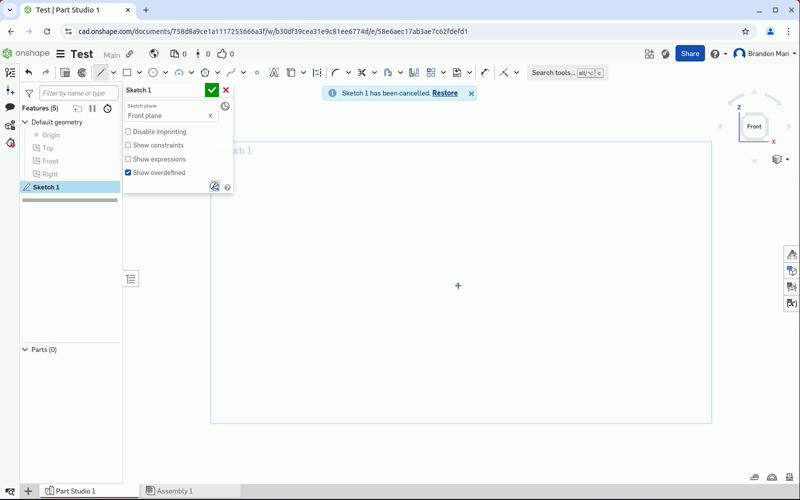
key_down(shift)
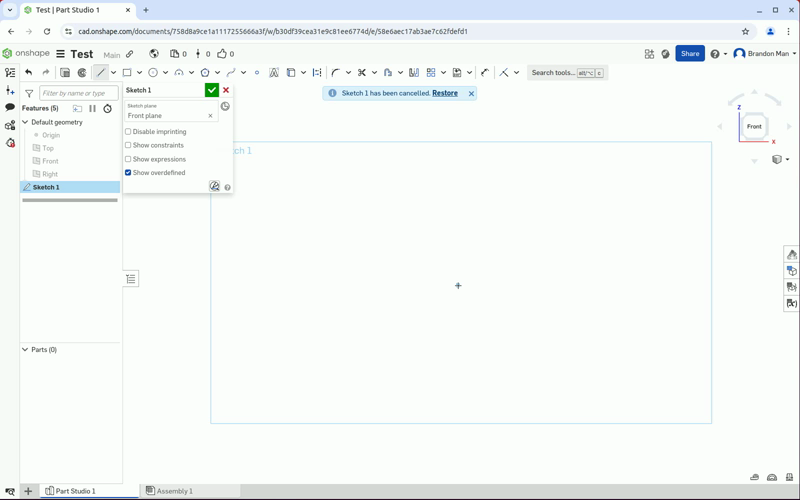
mouse_move(549, 285)
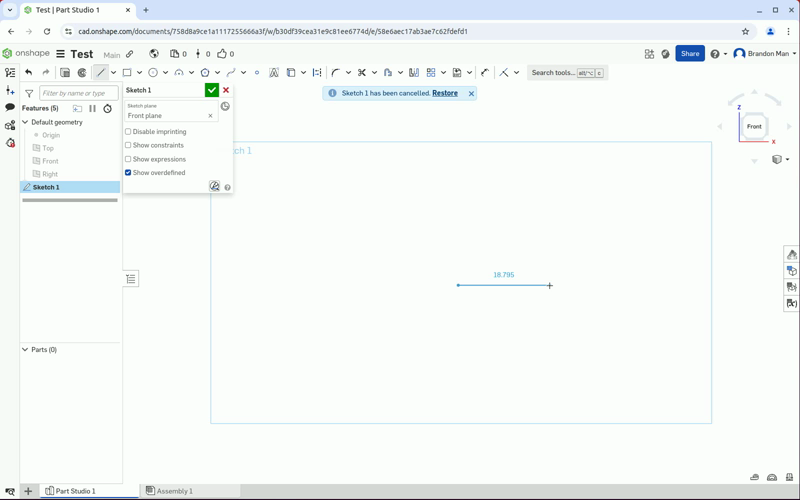
click(549, 285)
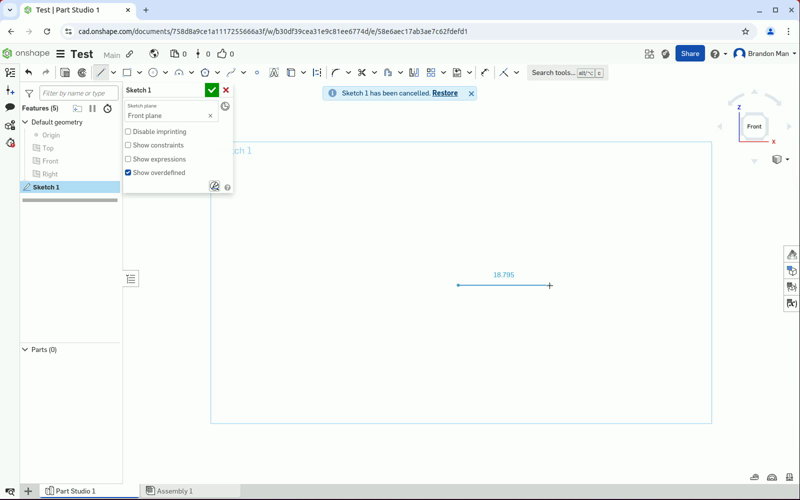
key_up(shift)
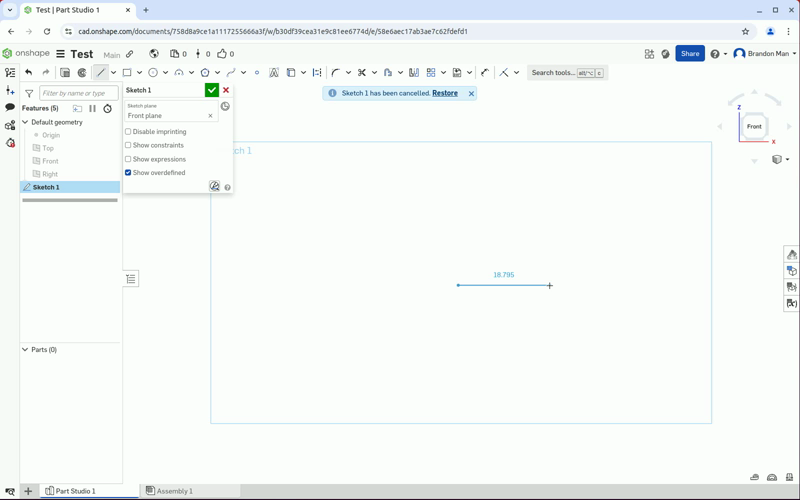
key_down(shift)
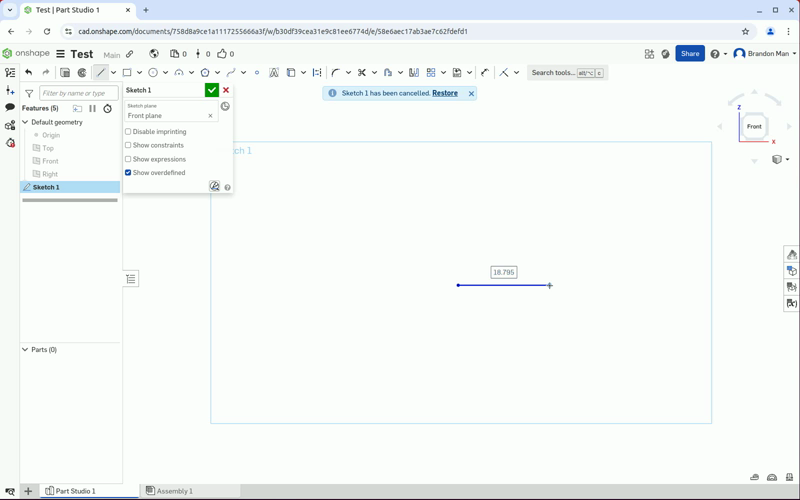
mouse_move(579, 285)
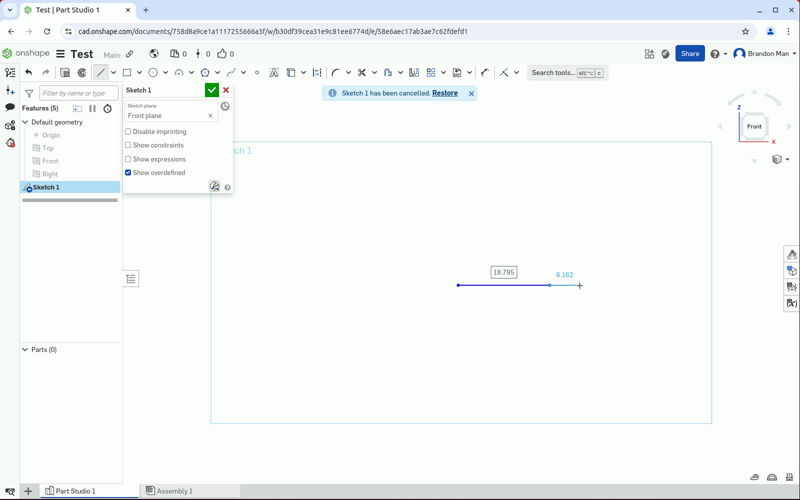
mouse_move(549, 254)
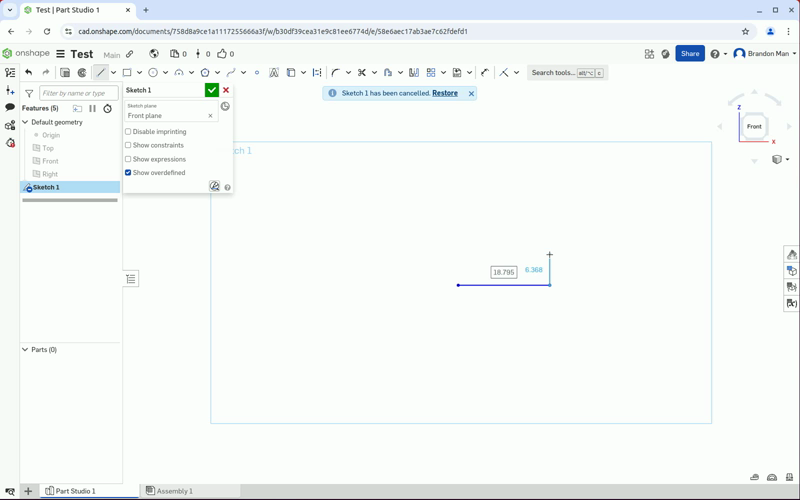
click(549, 254)
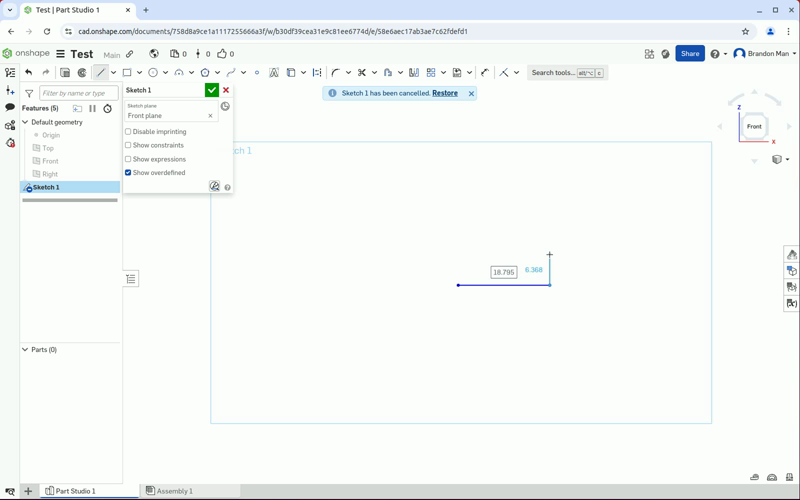
key_up(shift)
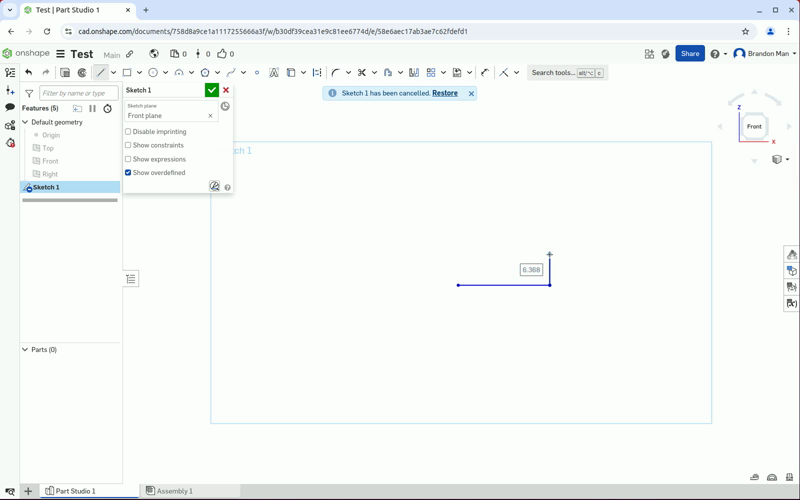
key_down(shift)
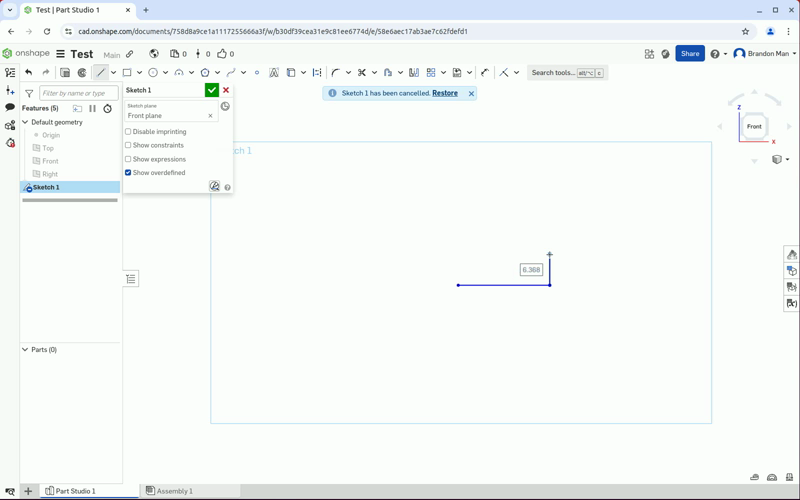
mouse_move(579, 254)
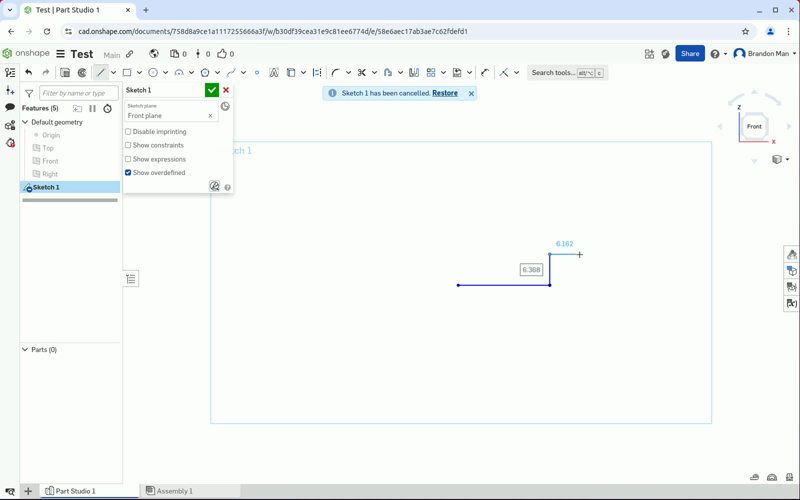
mouse_move(504, 243)
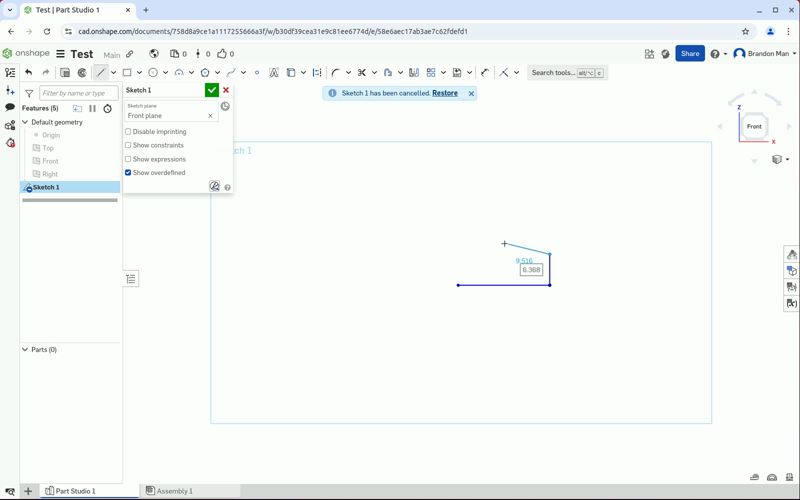
click(504, 243)
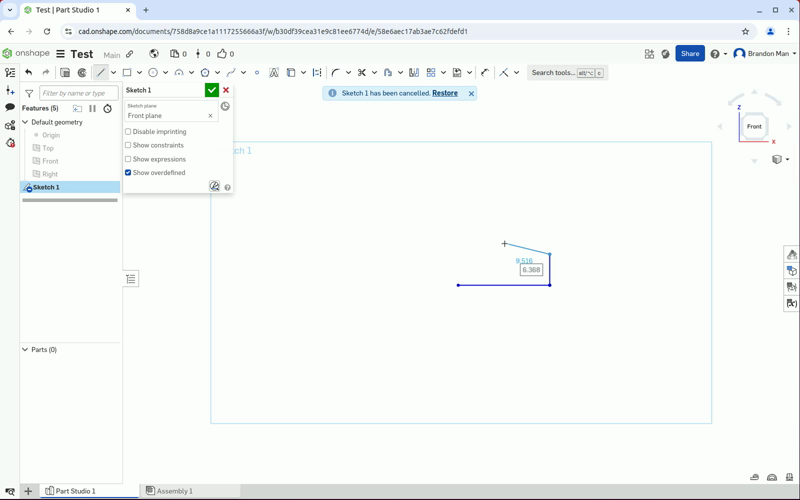
key_up(shift)
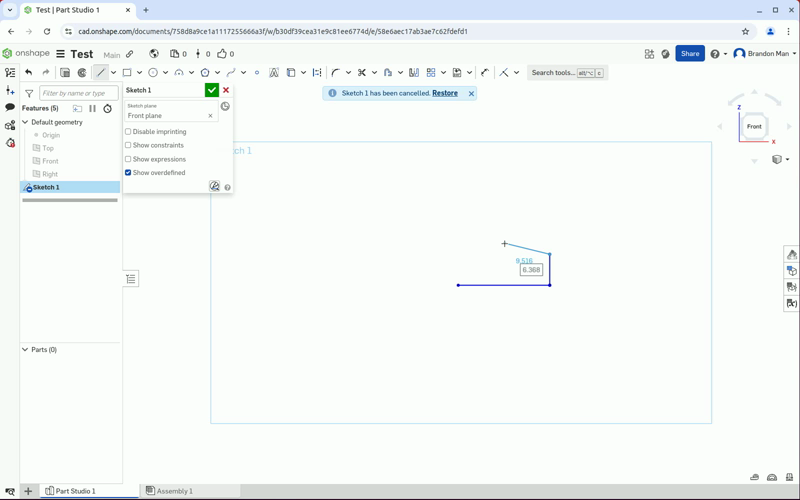
key_down(shift)
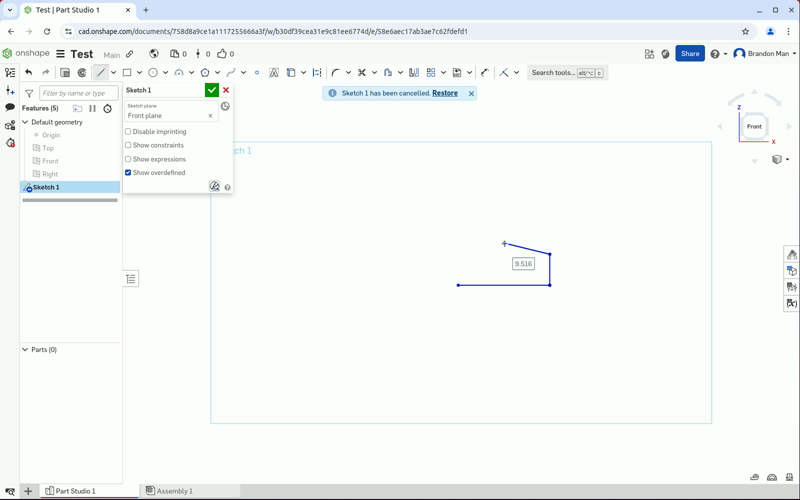
mouse_move(534, 243)
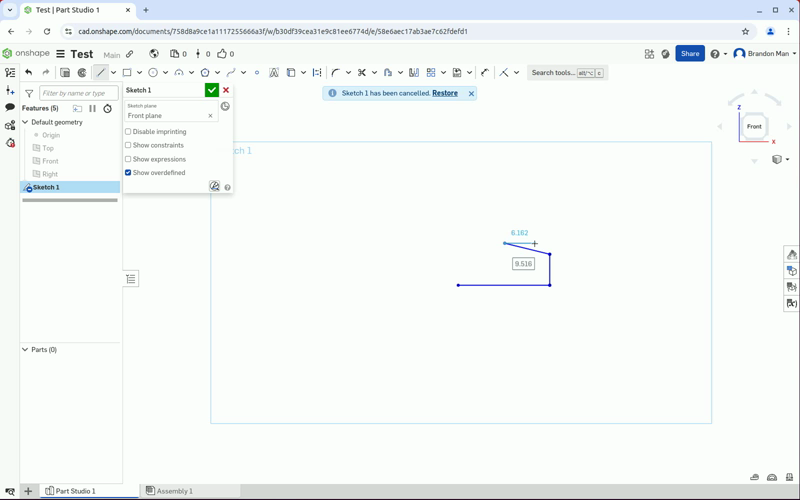
mouse_move(458, 254)
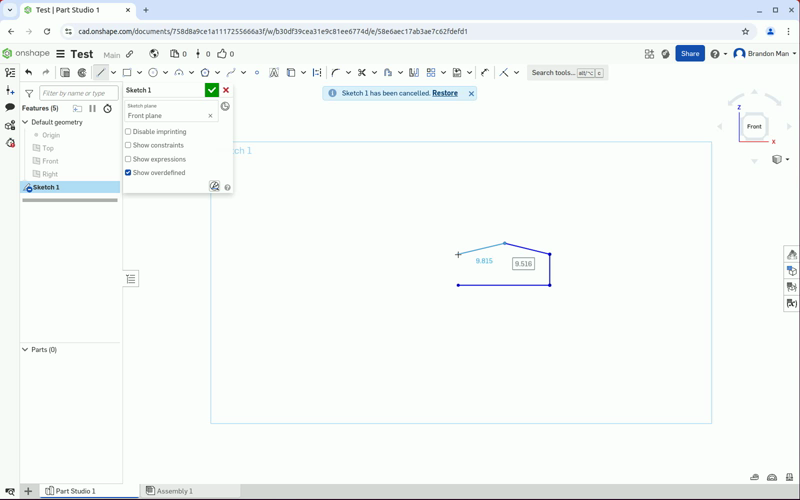
click(458, 254)
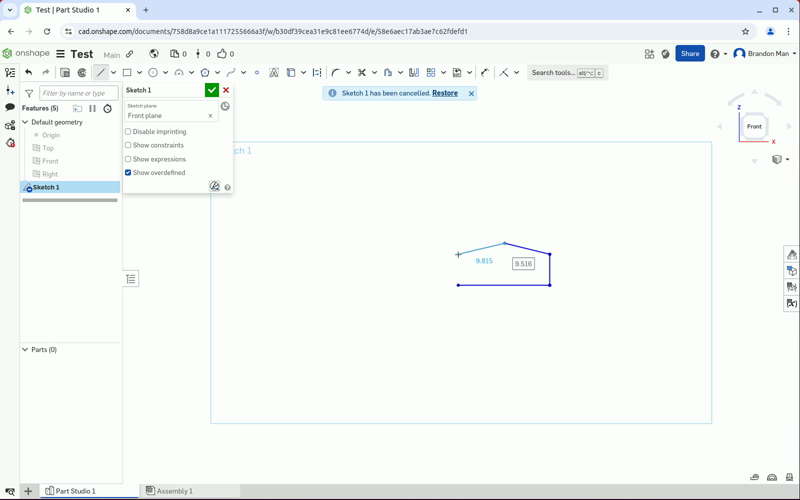
key_up(shift)
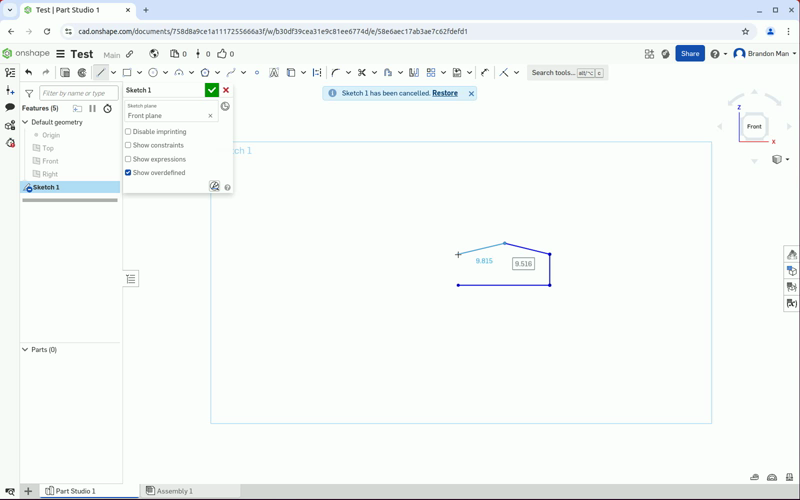
mouse_move(488, 254)
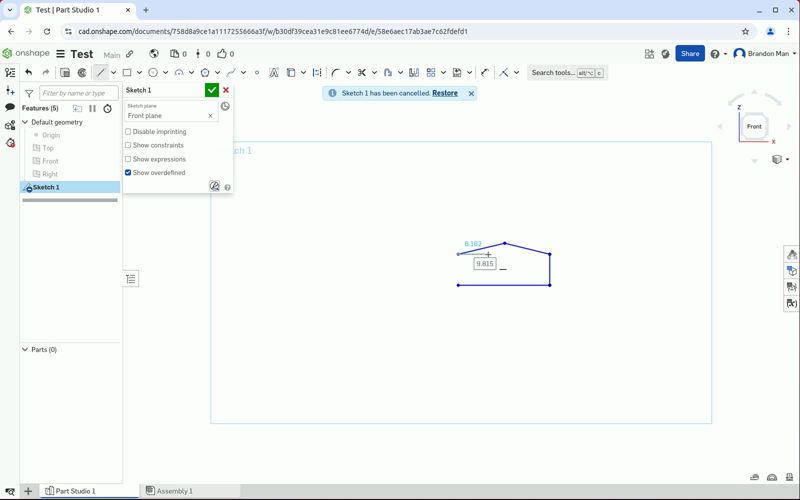
key_down(shift)
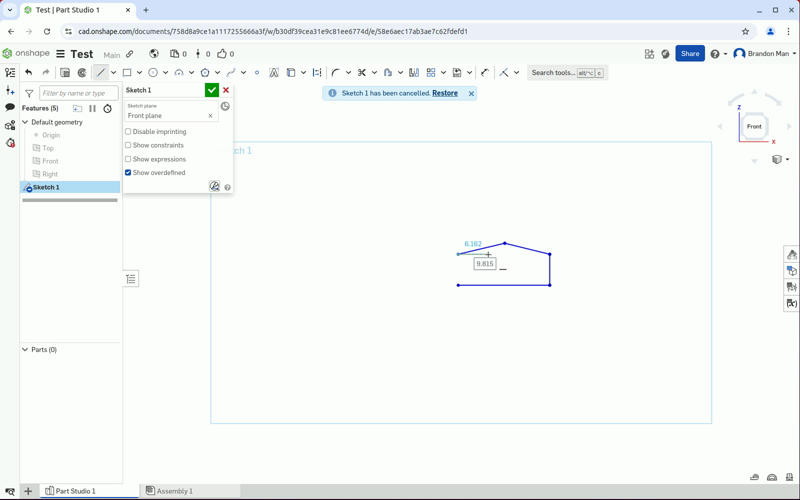
mouse_move(458, 285)
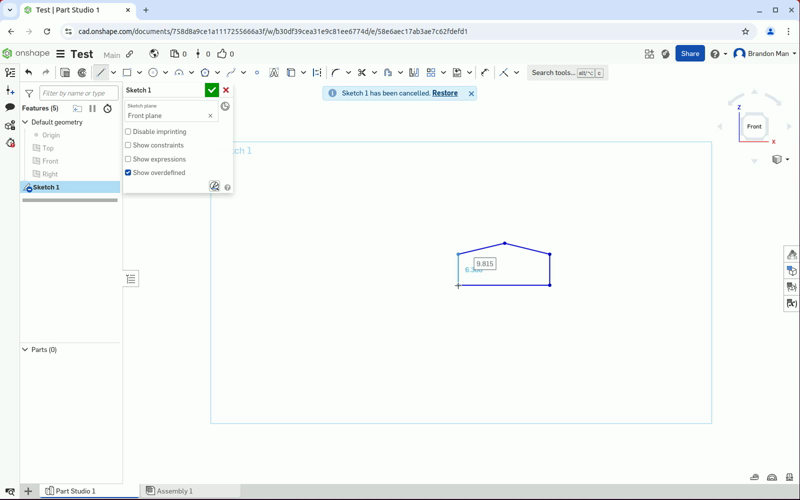
key_up(shift)
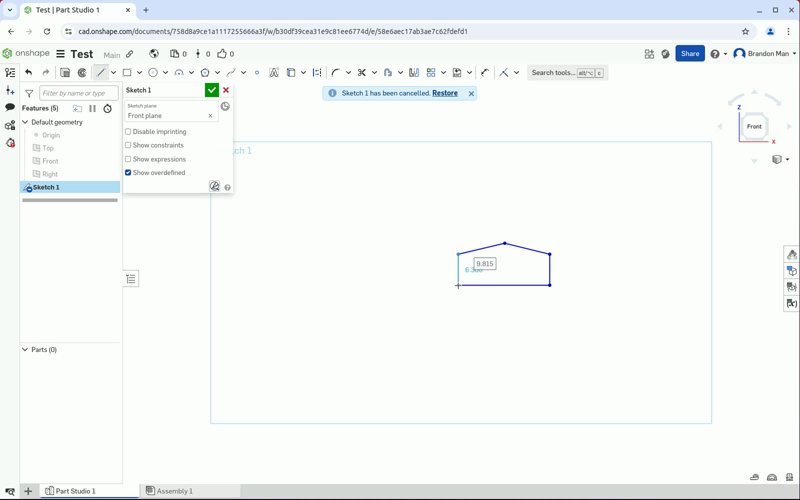
click(458, 285)
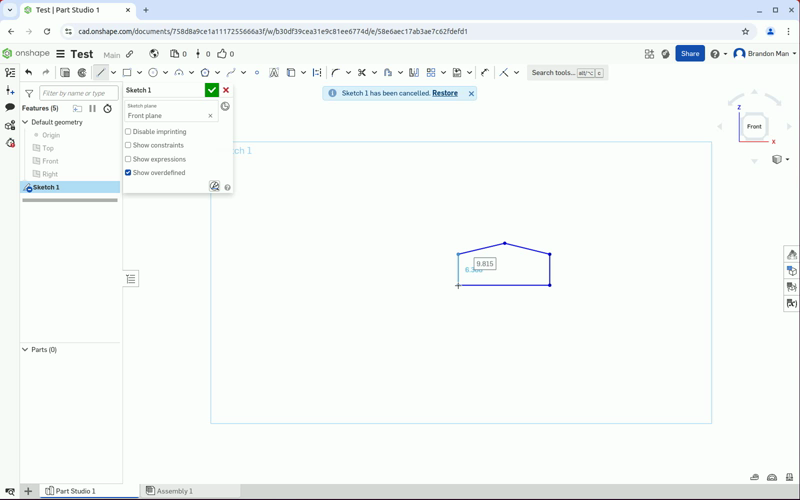
key(esc)
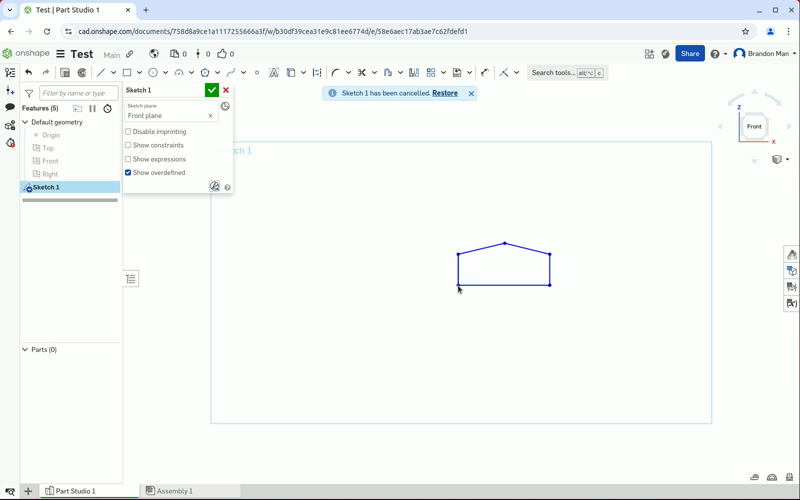
key(l)
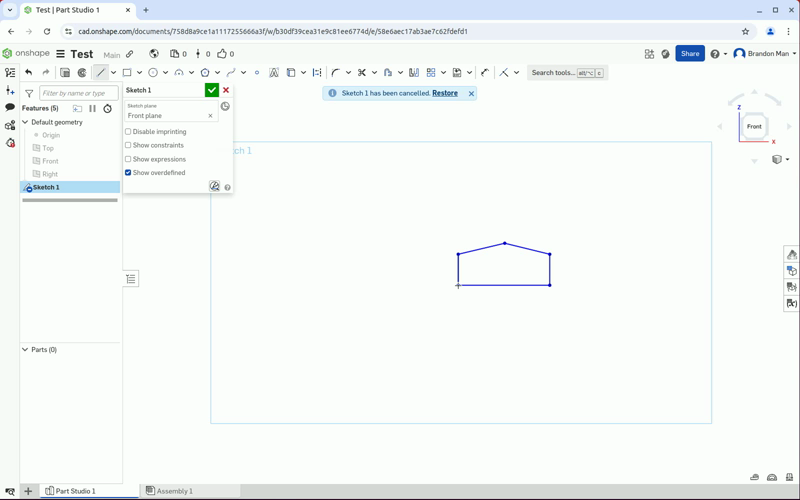
key_down(shift)
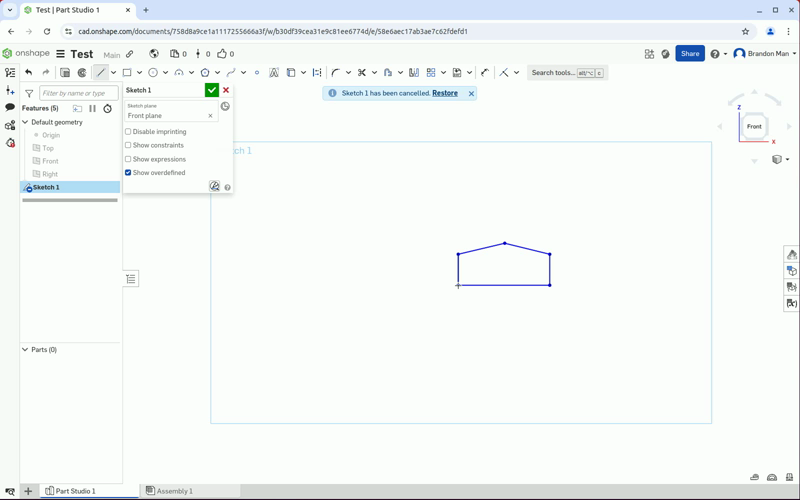
mouse_move(460, 283)
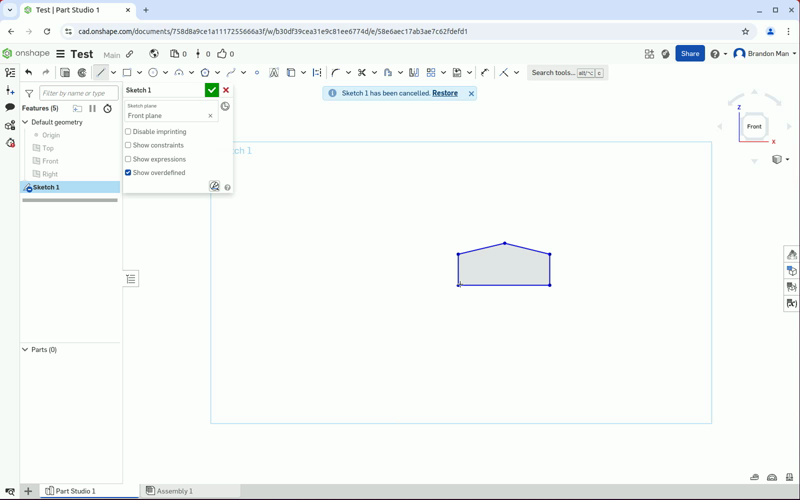
scroll(6)
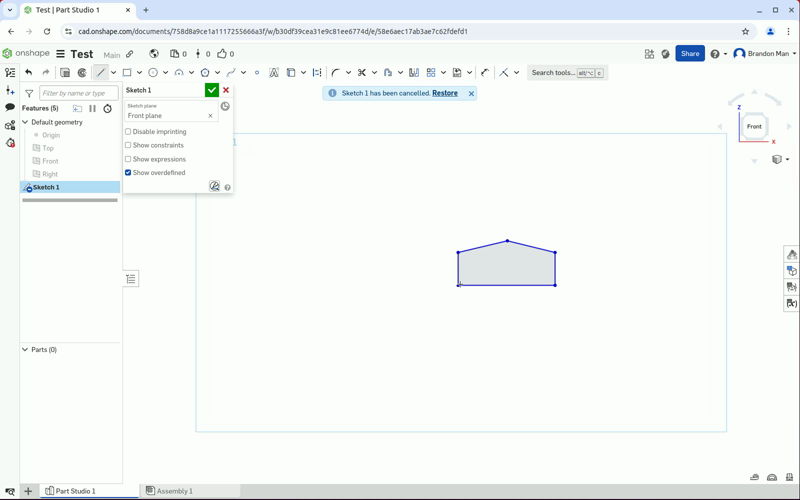
scroll(6)
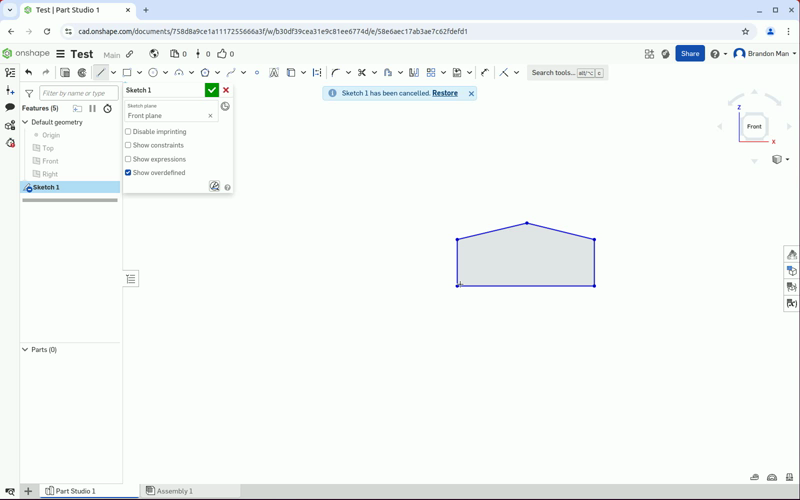
scroll(6)
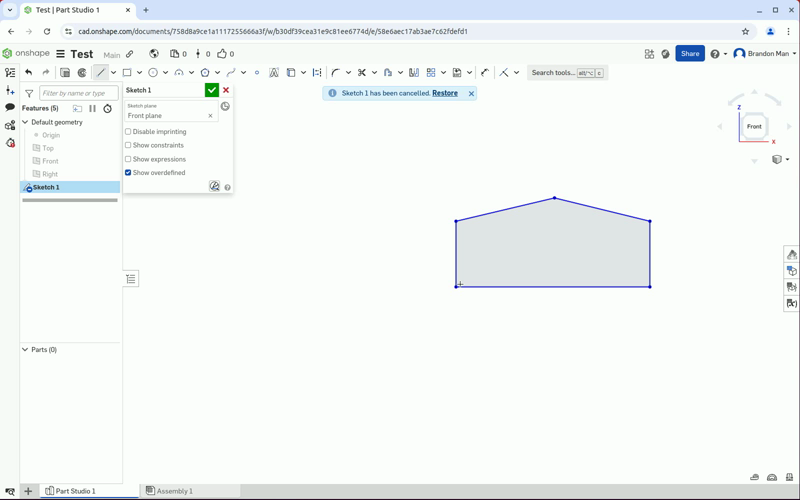
scroll(6)
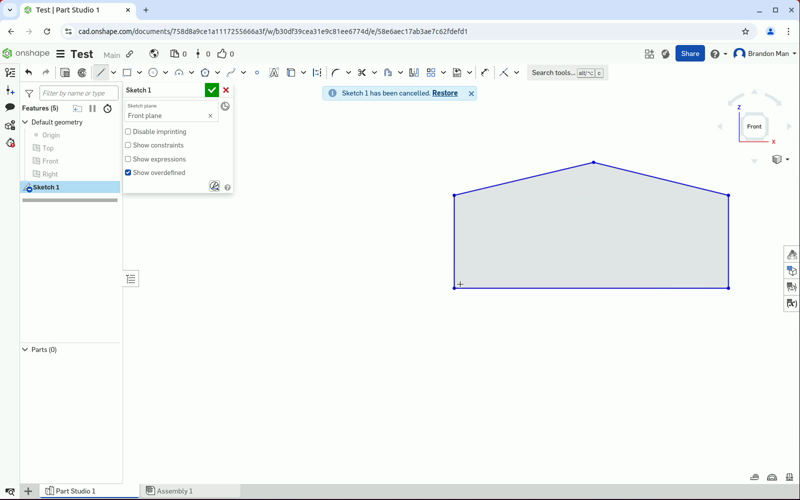
scroll(6)
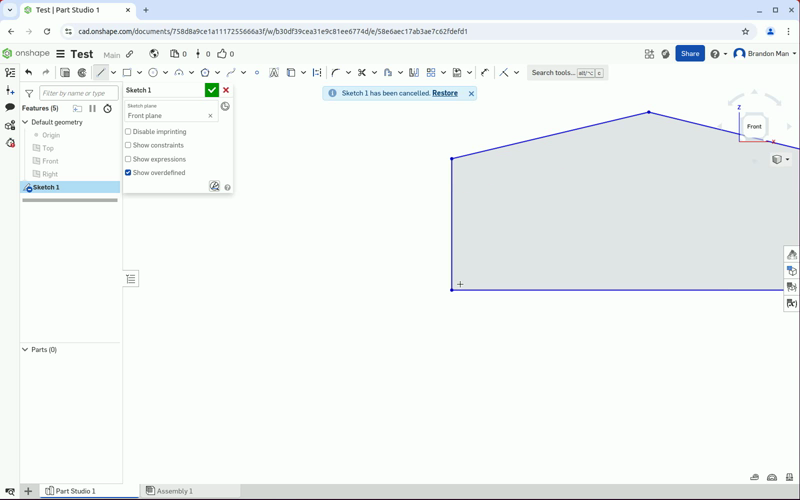
scroll(6)
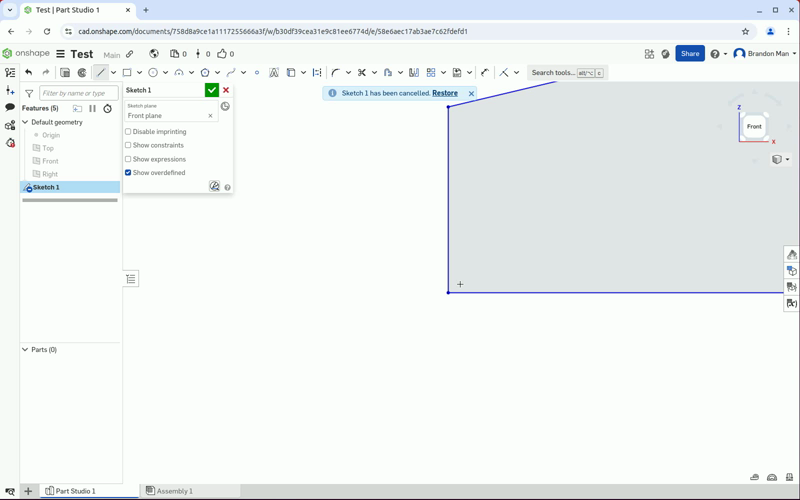
scroll(6)
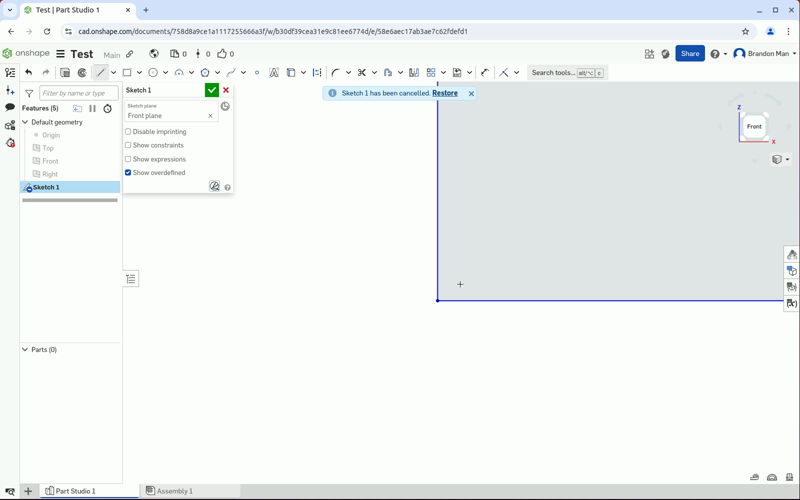
click(460, 283)
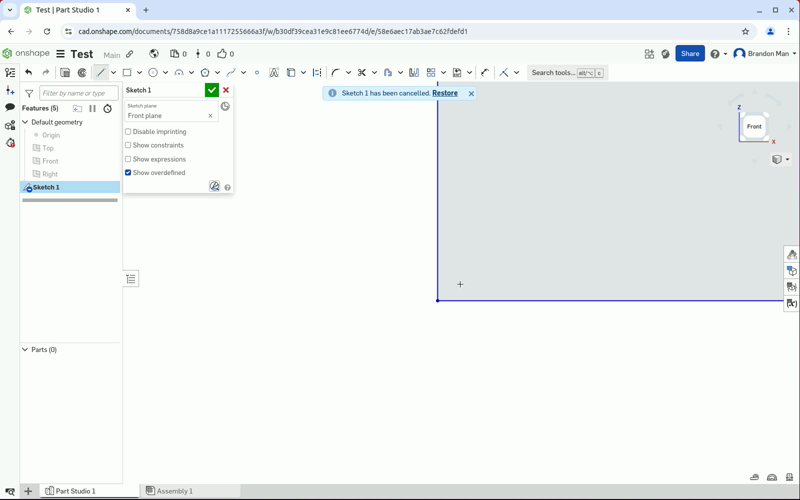
scroll(-6)
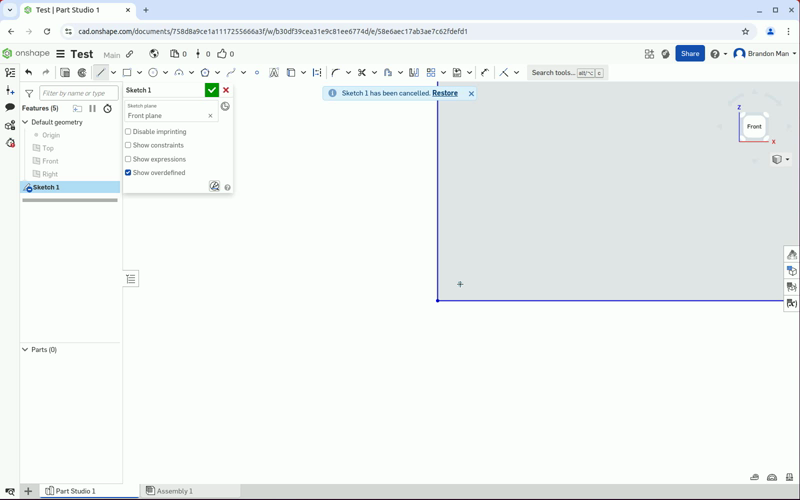
scroll(-6)
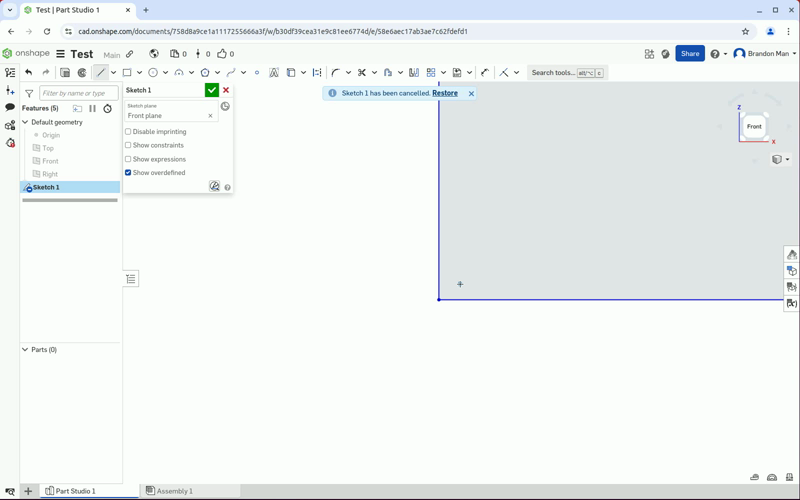
scroll(-6)
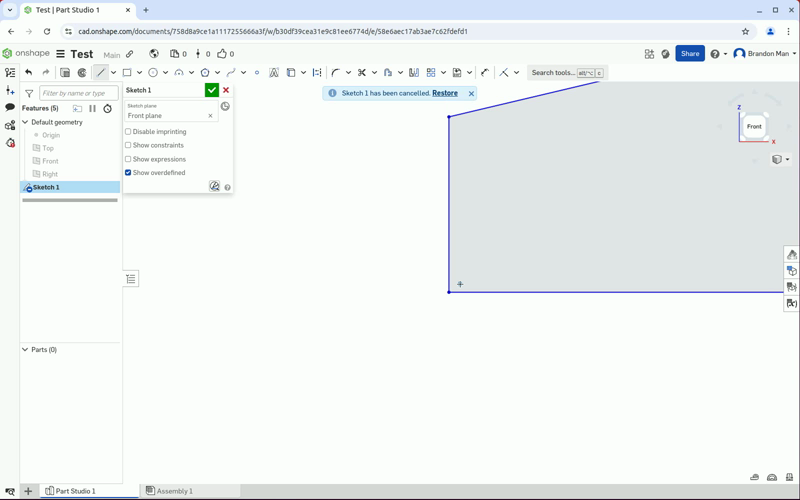
scroll(-6)
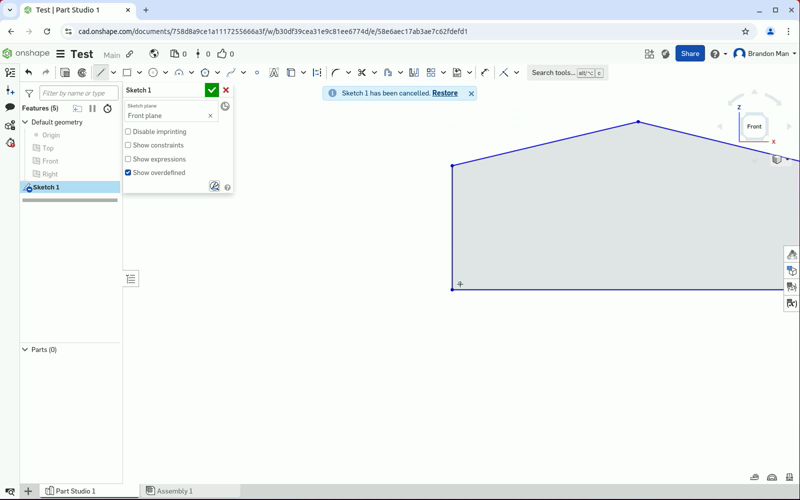
scroll(-6)
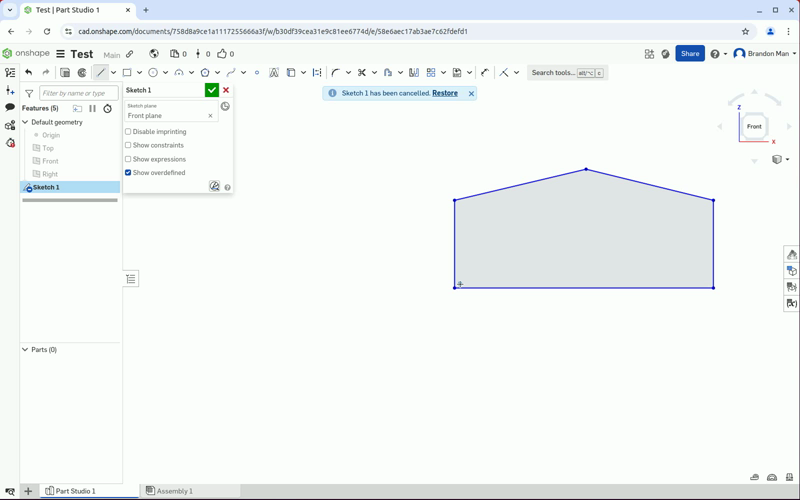
scroll(-6)
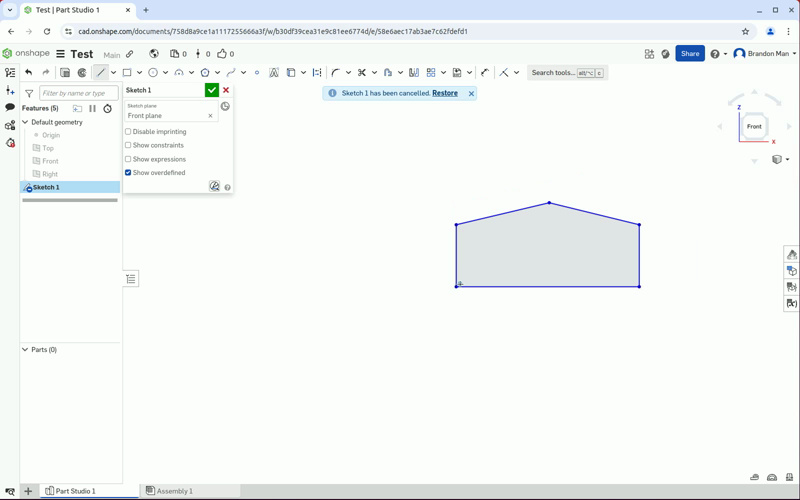
scroll(-6)
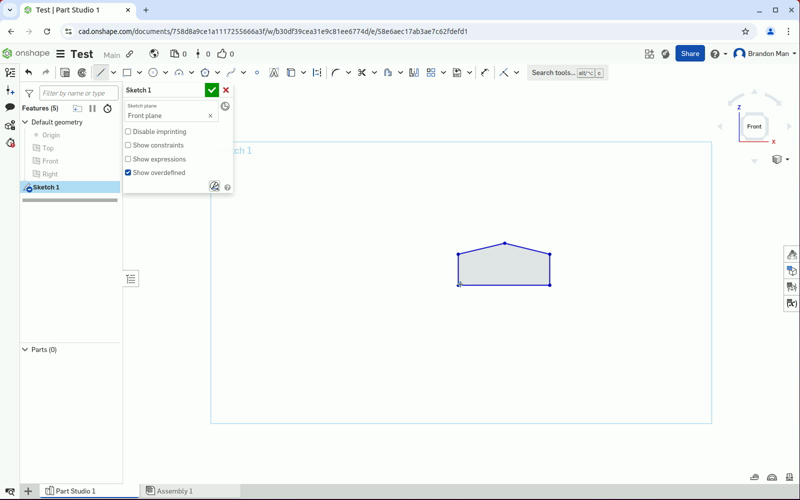
key_up(shift)
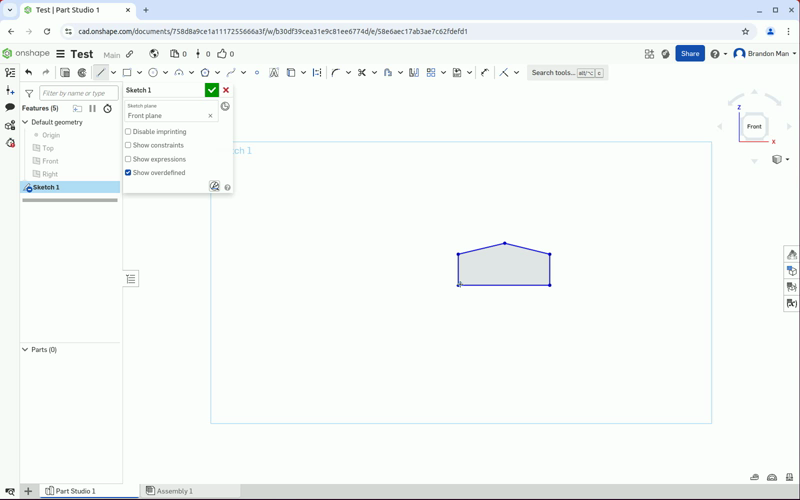
key_down(shift)
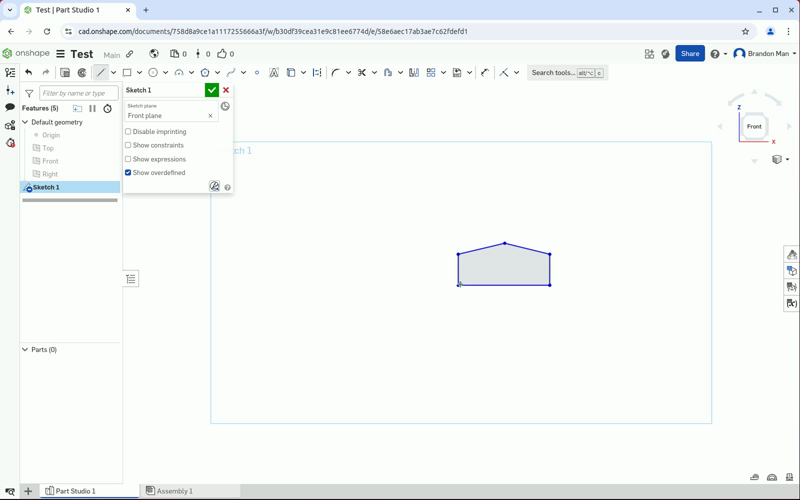
mouse_move(548, 283)
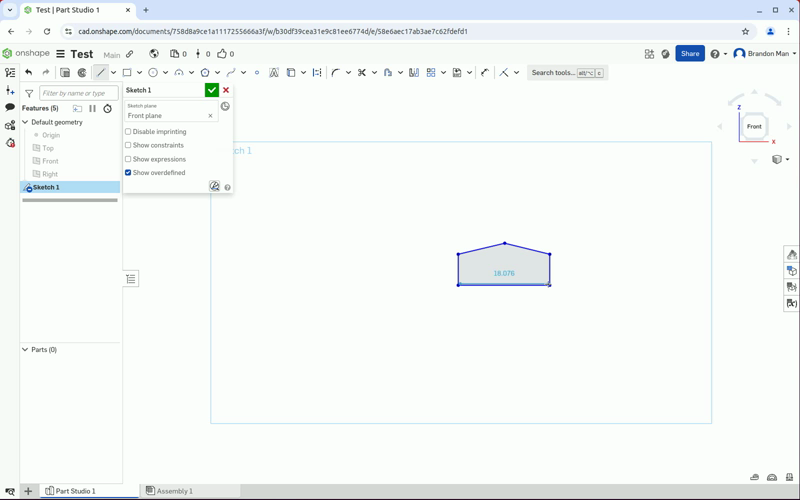
scroll(6)
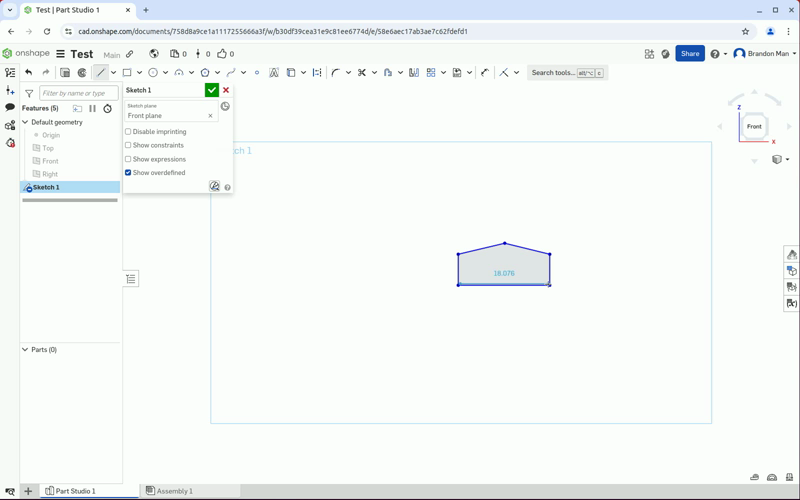
scroll(6)
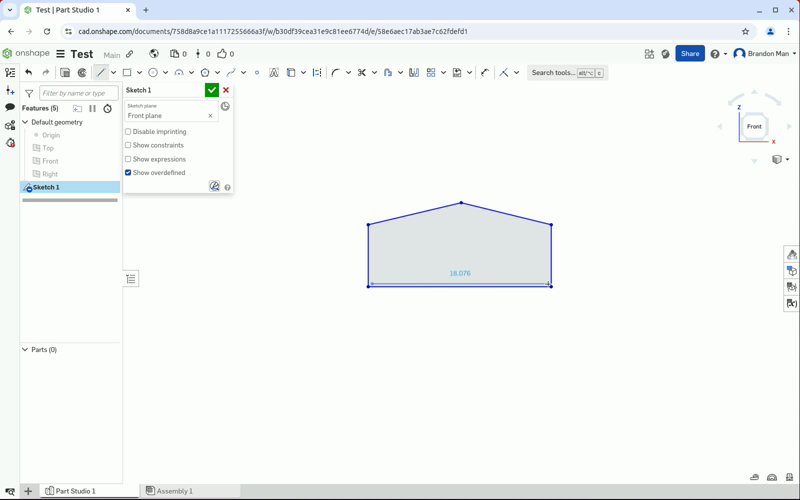
scroll(6)
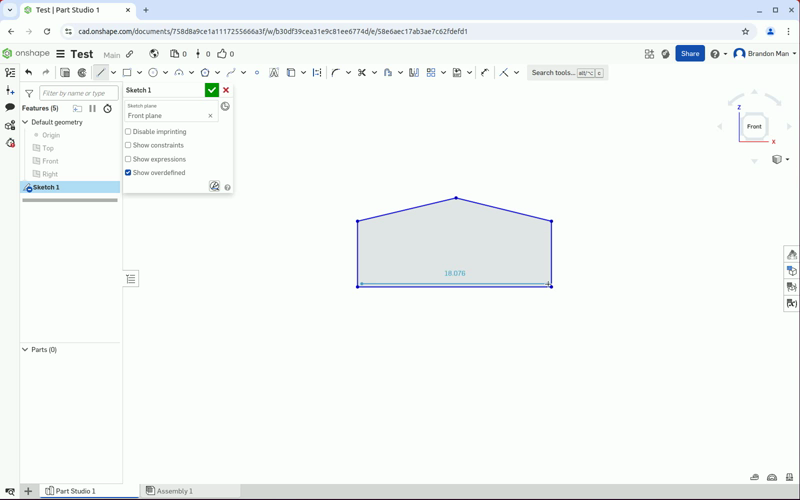
scroll(6)
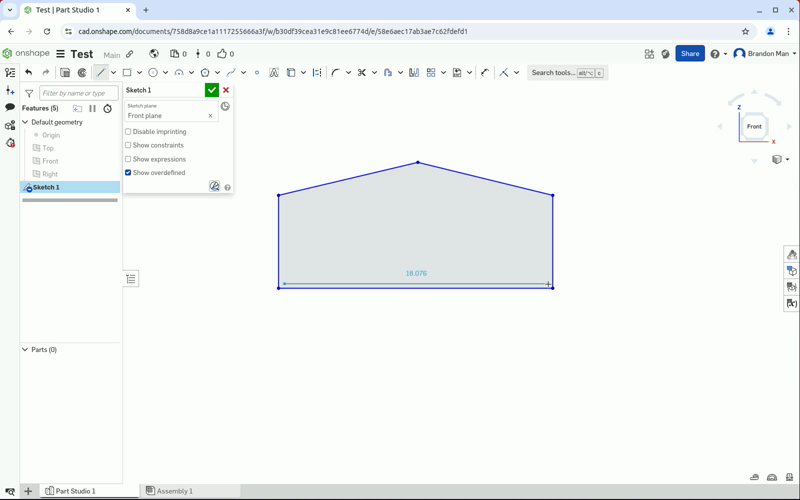
scroll(6)
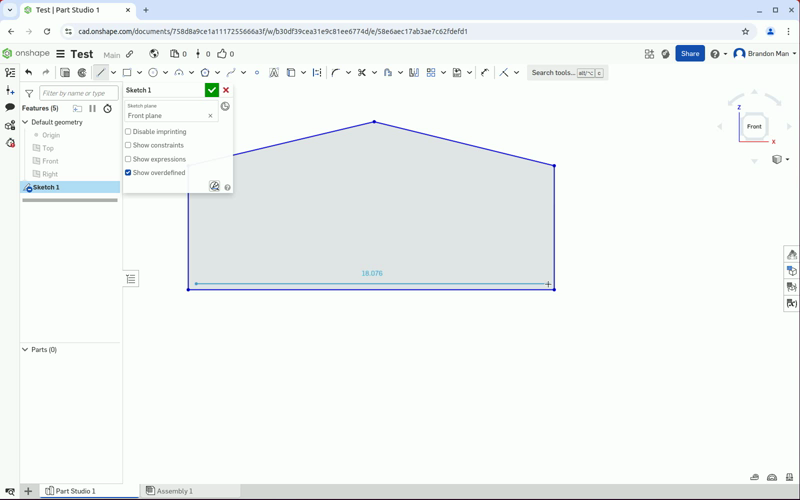
scroll(6)
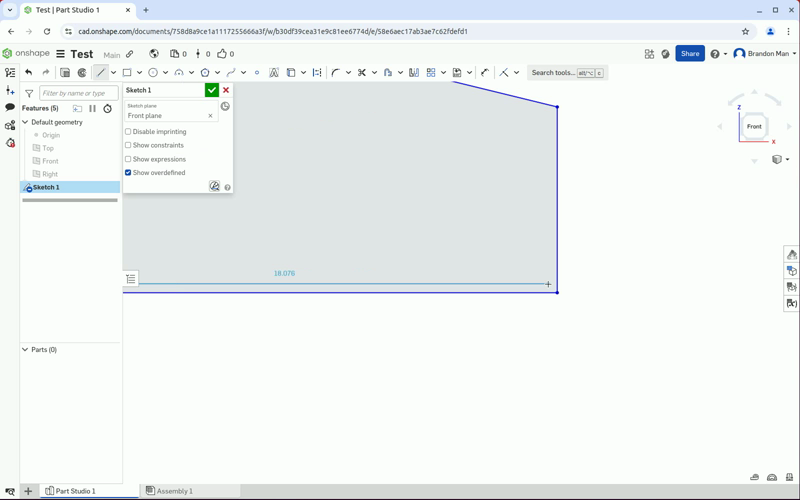
scroll(6)
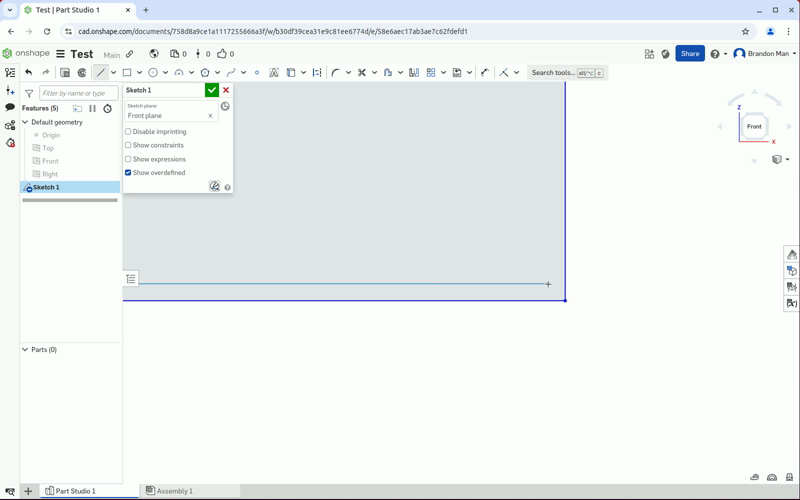
click(548, 283)
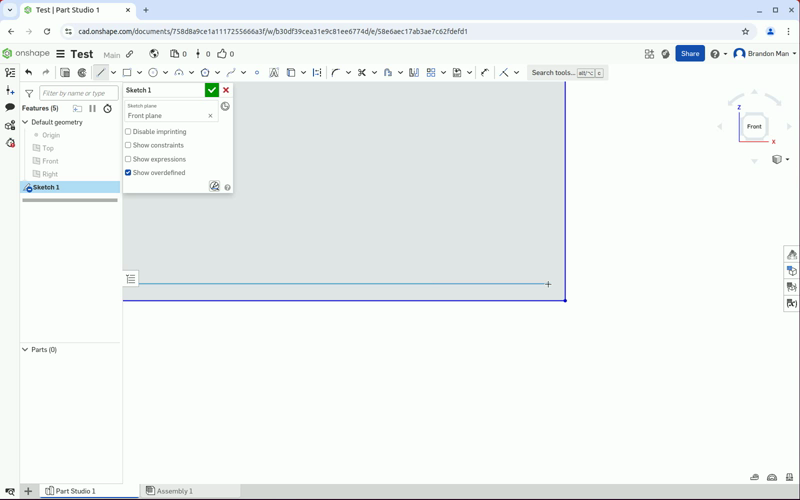
scroll(-6)
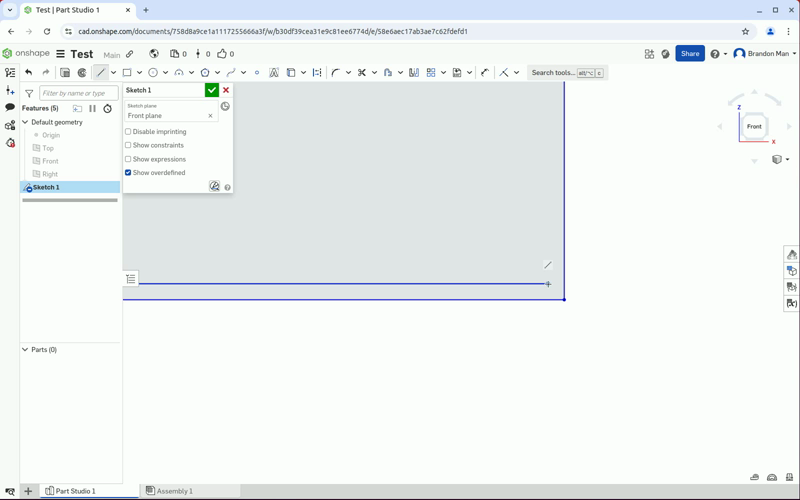
scroll(-6)
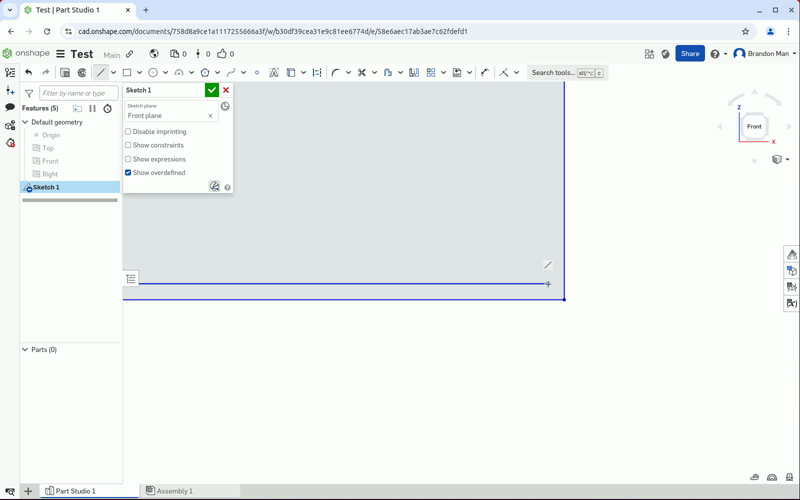
scroll(-6)
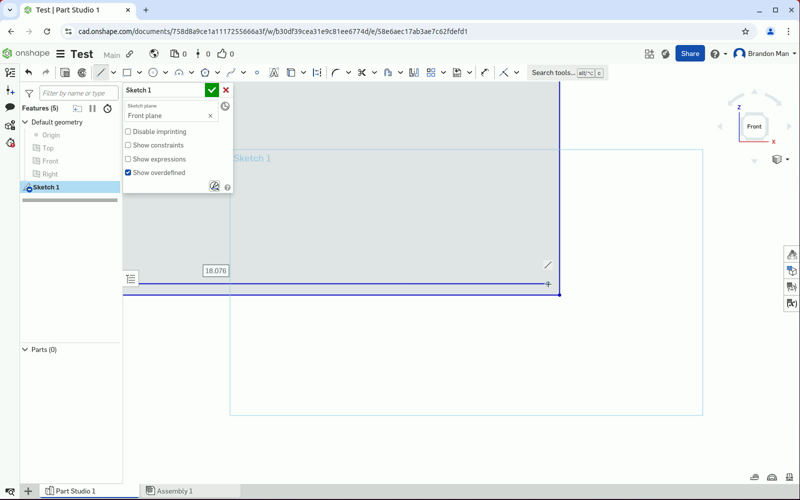
scroll(-6)
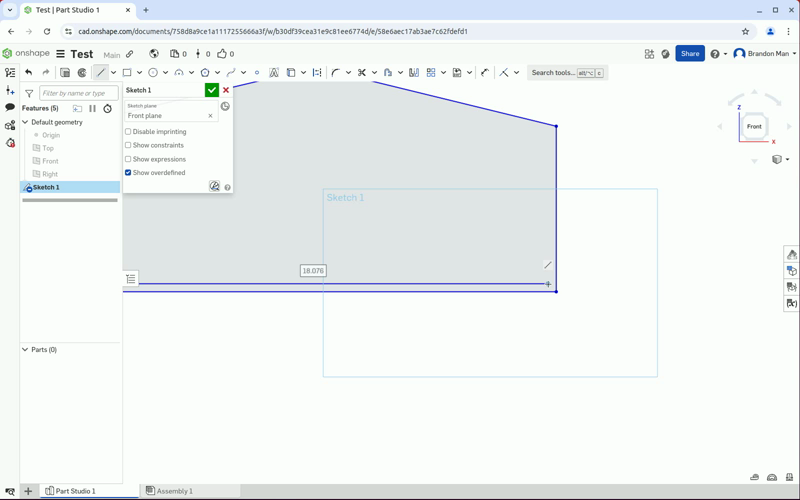
scroll(-6)
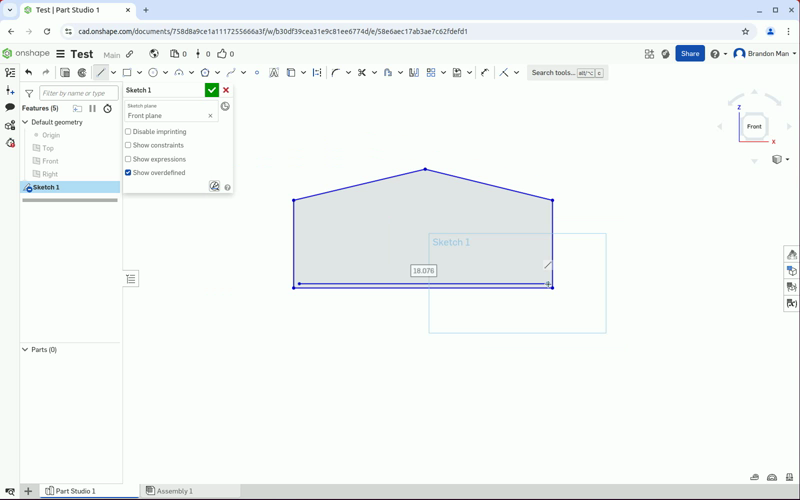
scroll(-6)
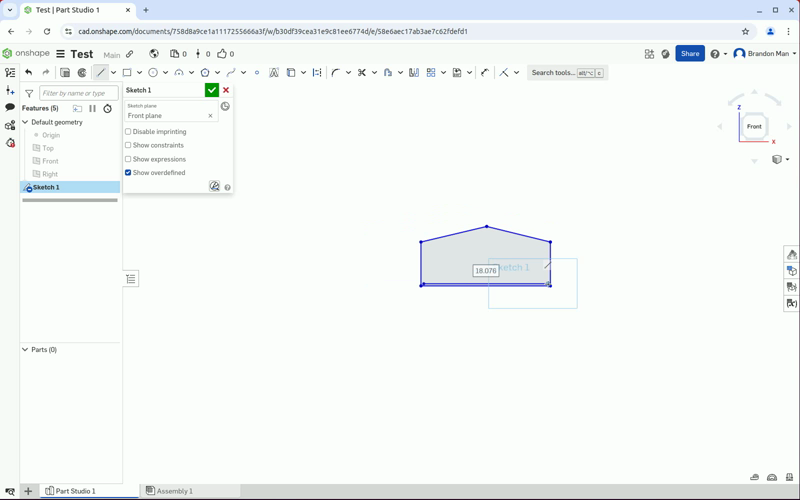
scroll(-6)
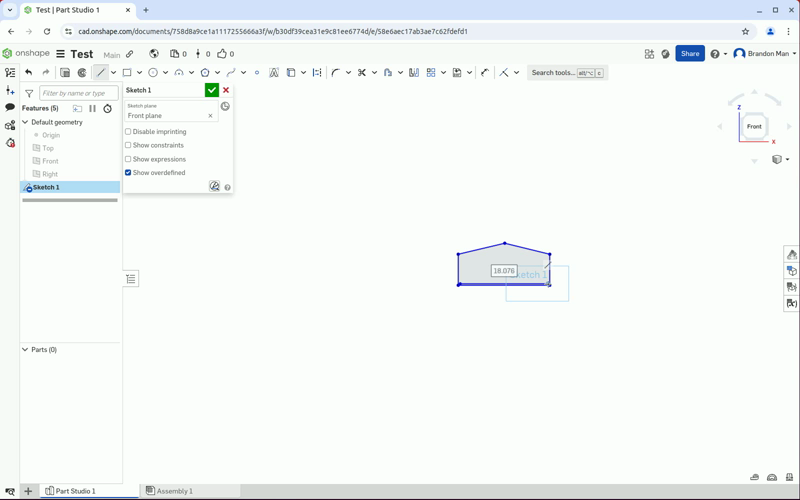
key_up(shift)
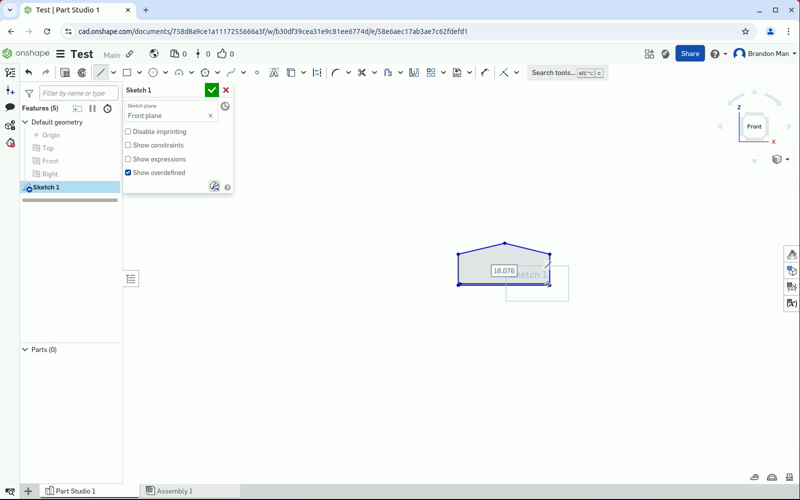
key_down(shift)
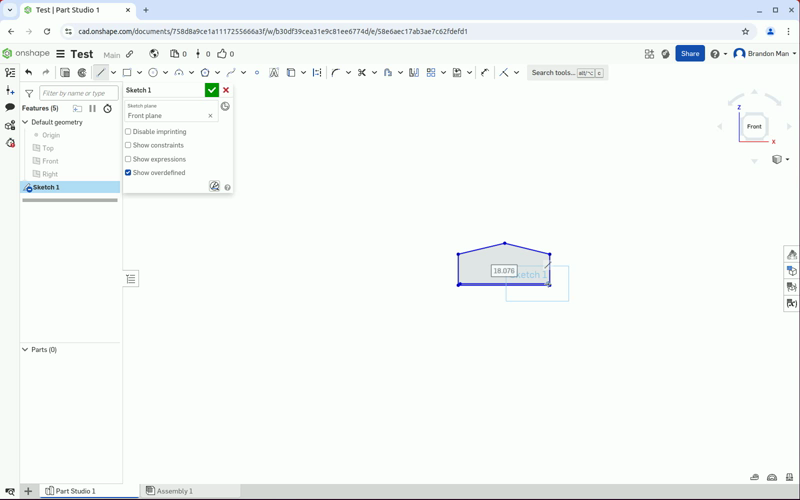
mouse_move(578, 283)
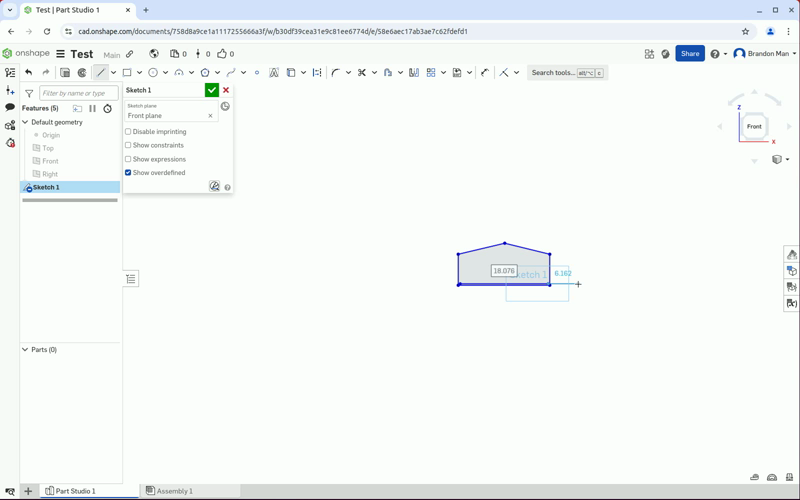
mouse_move(548, 255)
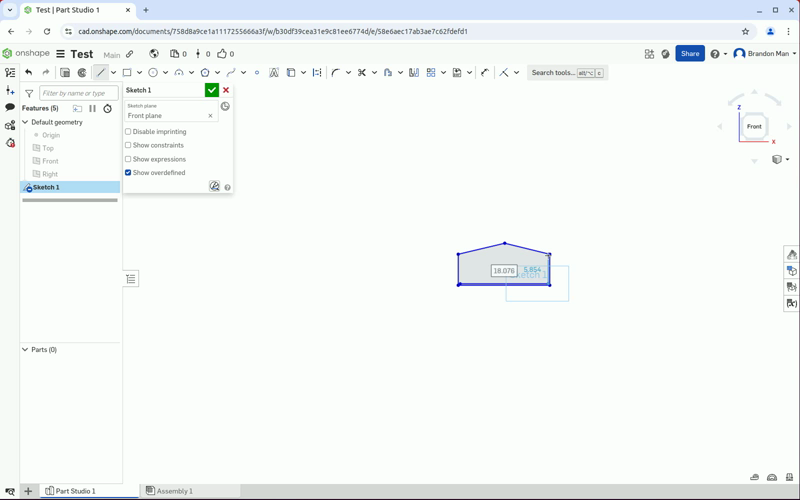
scroll(6)
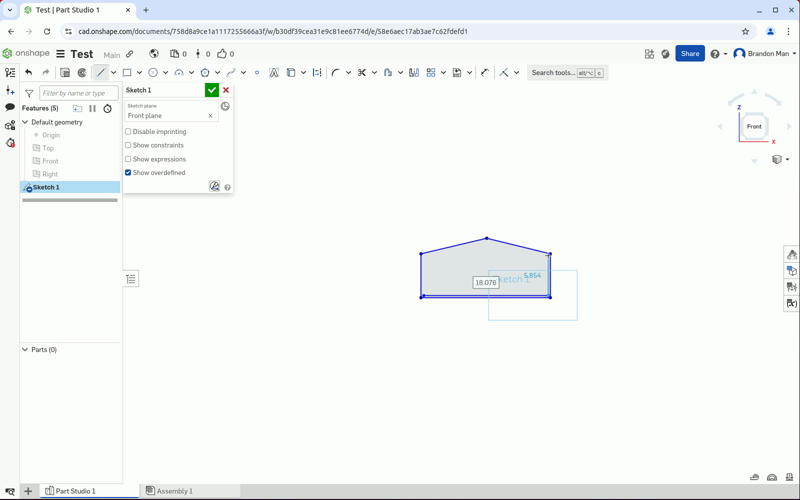
scroll(6)
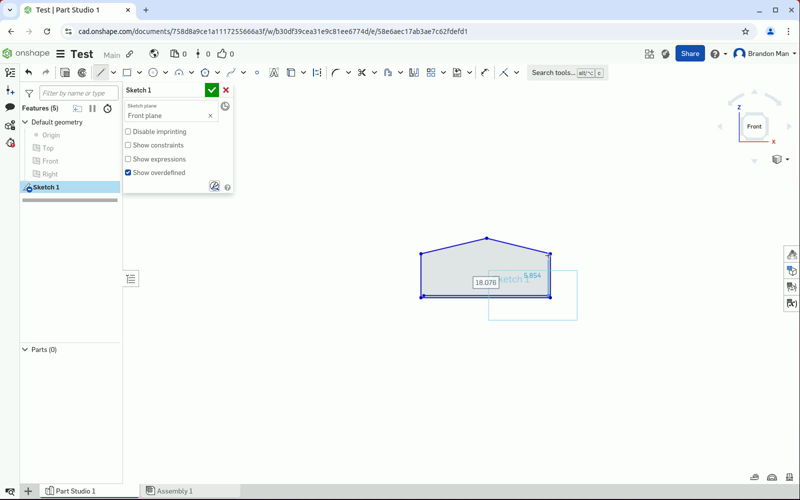
scroll(6)
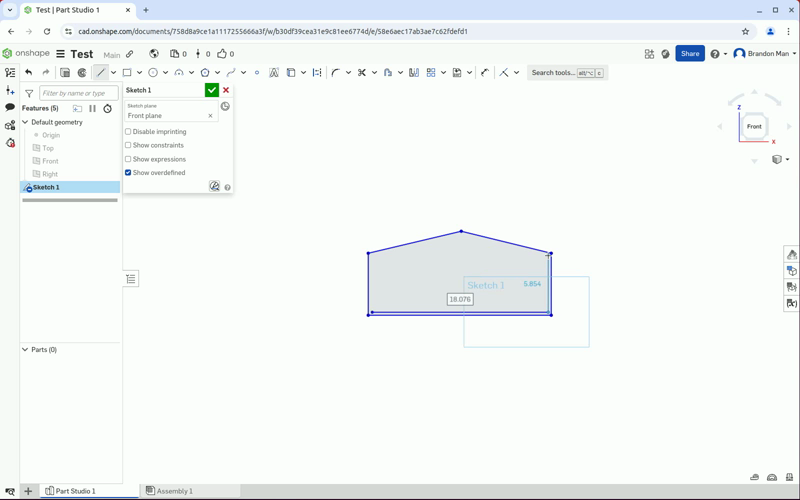
scroll(6)
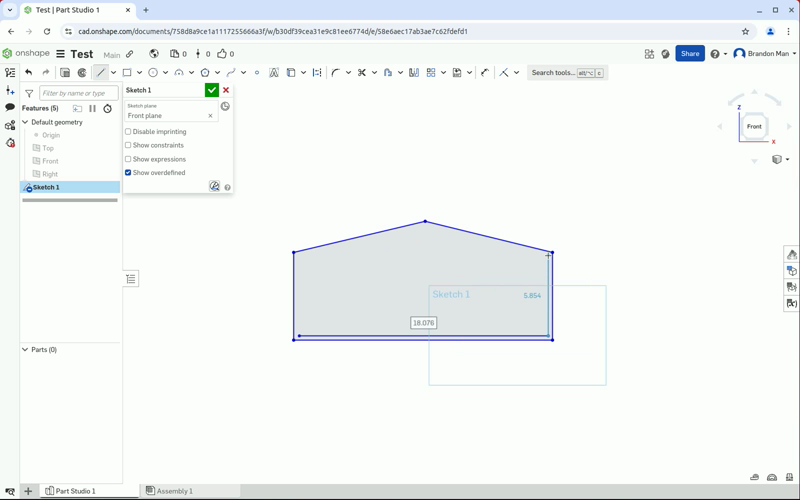
scroll(6)
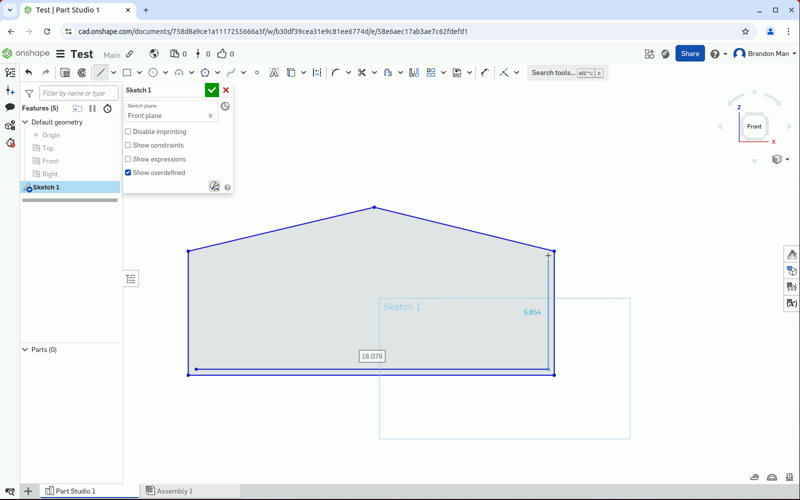
scroll(6)
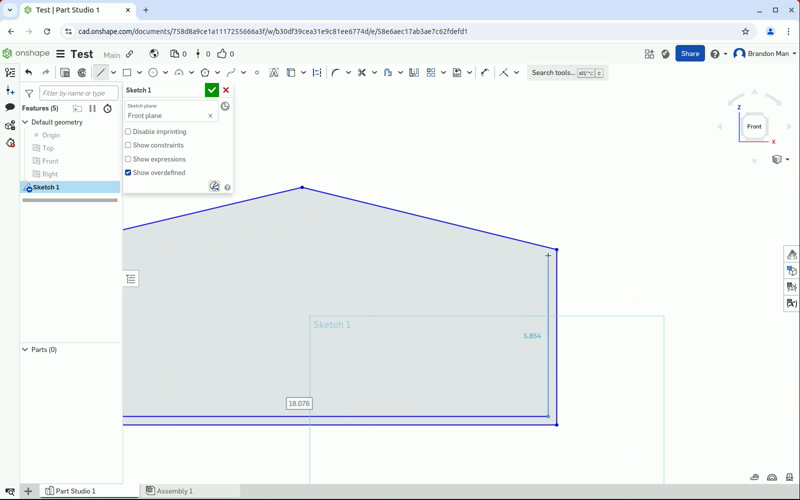
scroll(6)
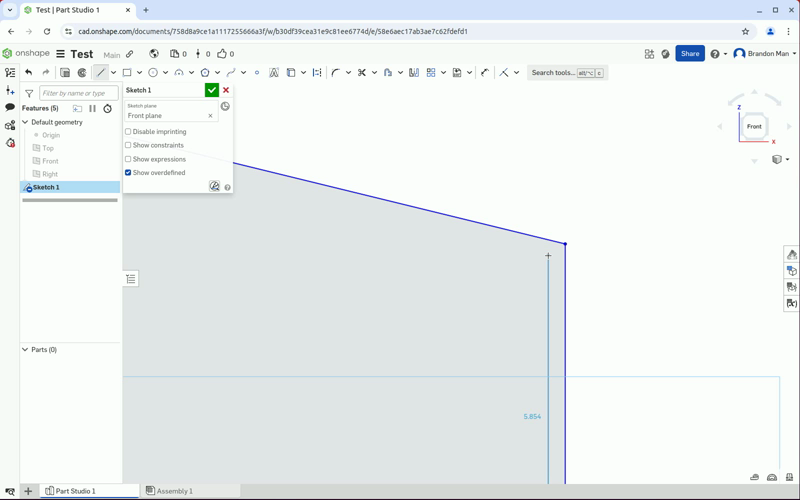
click(548, 255)
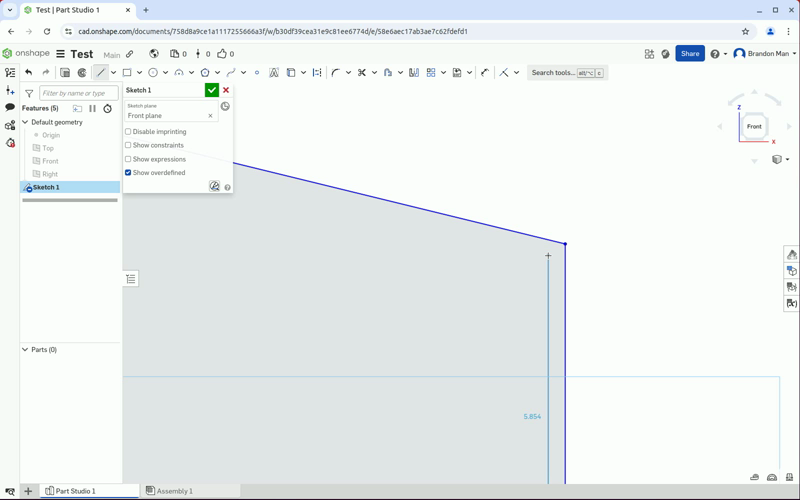
scroll(-6)
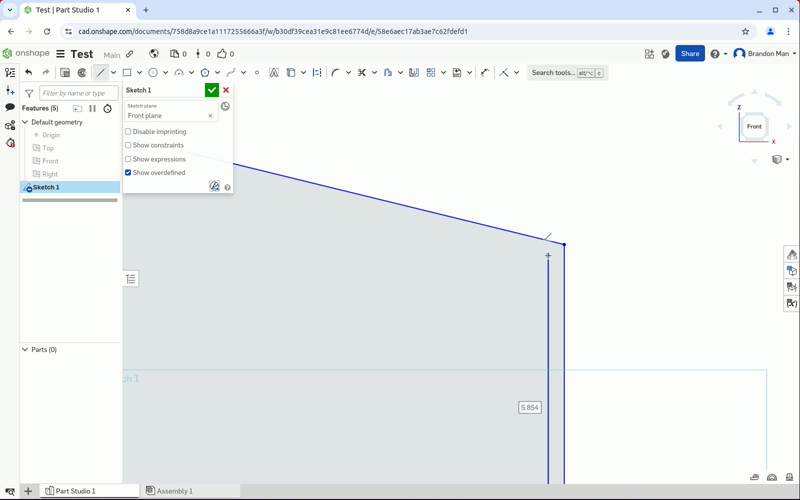
scroll(-6)
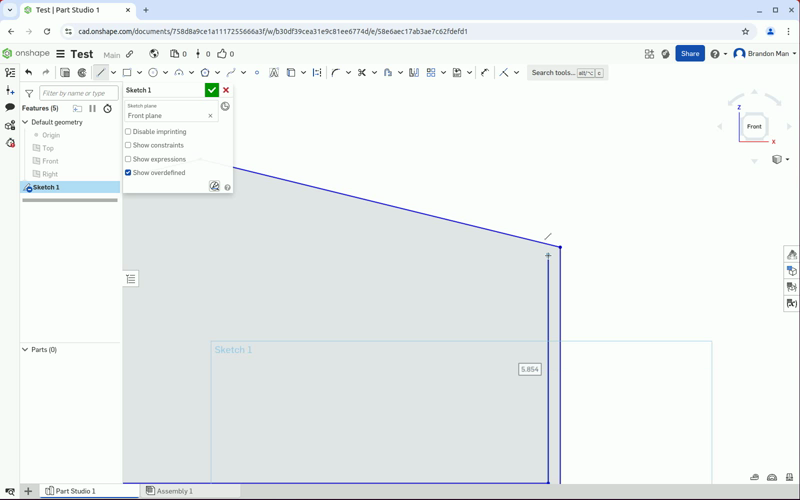
scroll(-6)
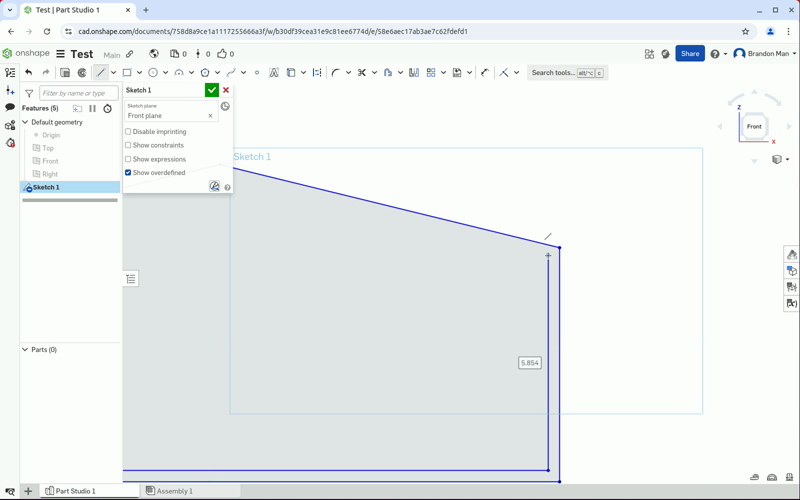
scroll(-6)
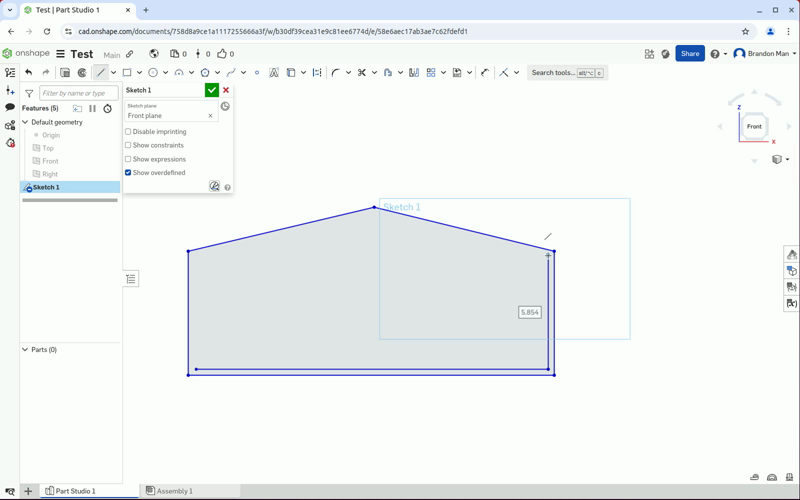
scroll(-6)
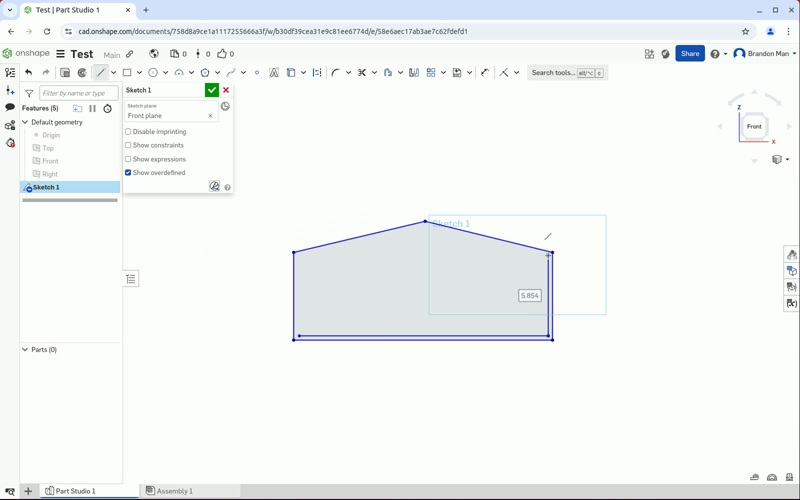
scroll(-6)
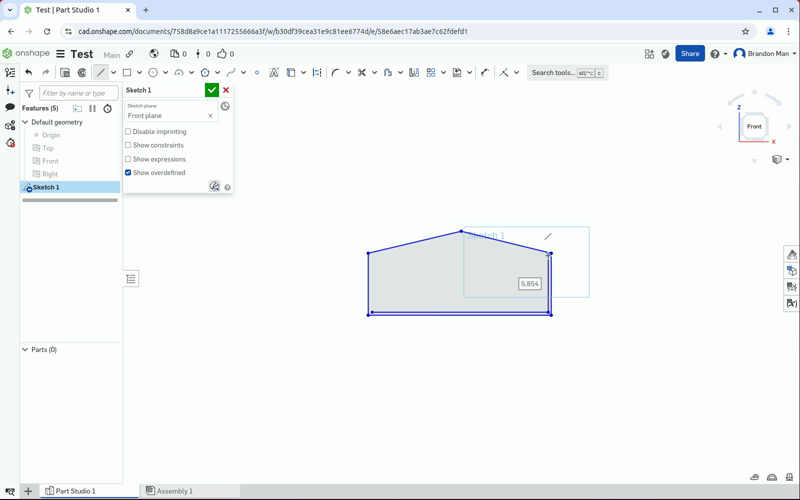
scroll(-6)
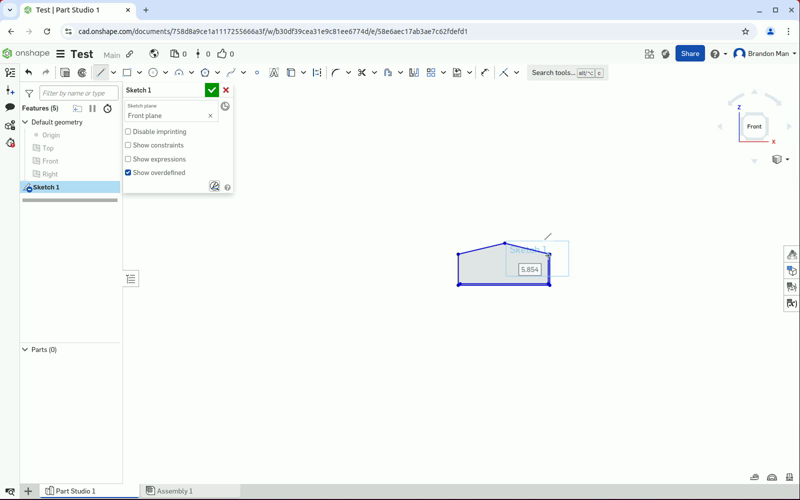
key_up(shift)
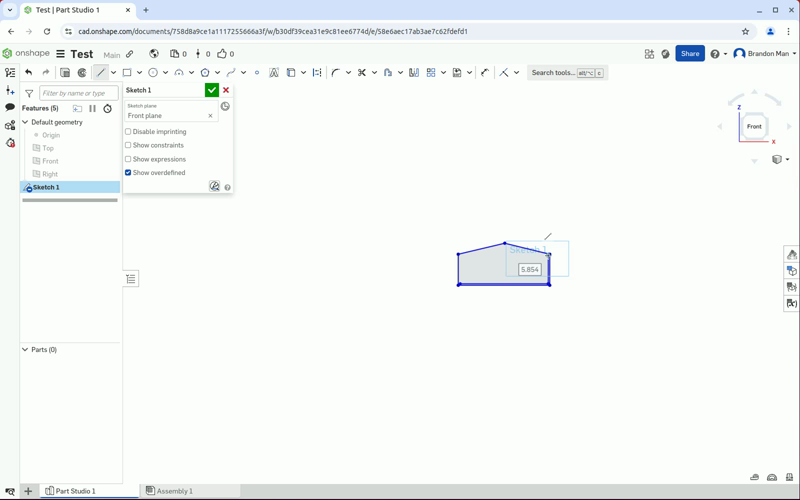
key_down(shift)
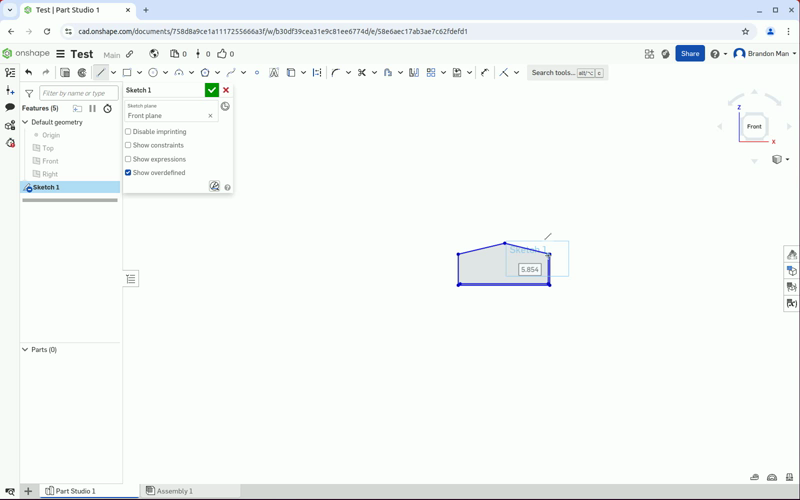
mouse_move(578, 255)
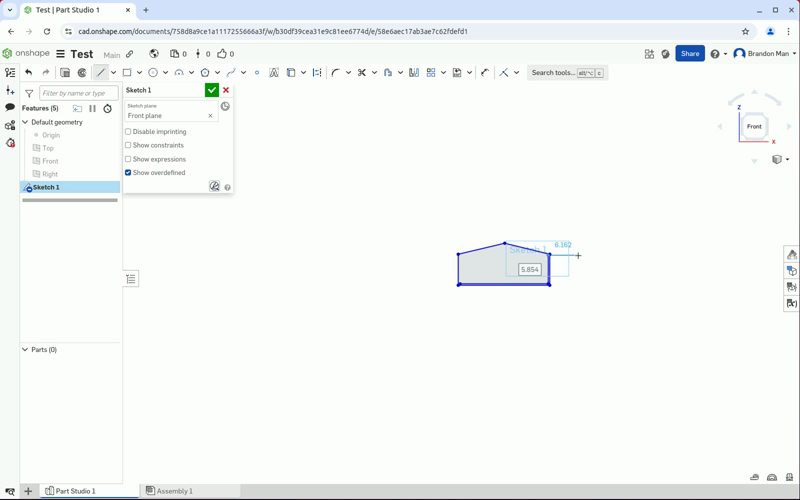
mouse_move(504, 244)
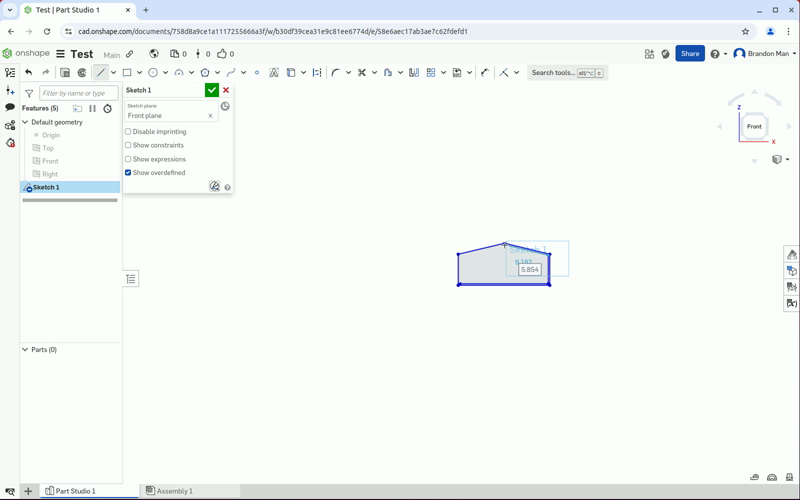
scroll(6)
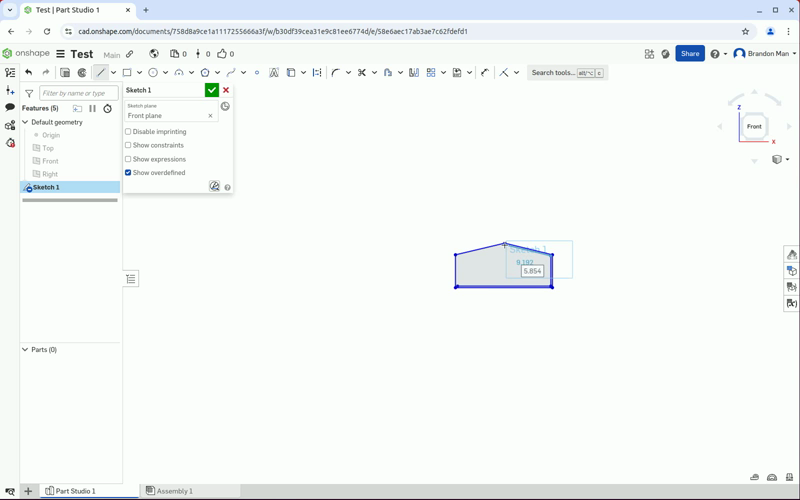
scroll(6)
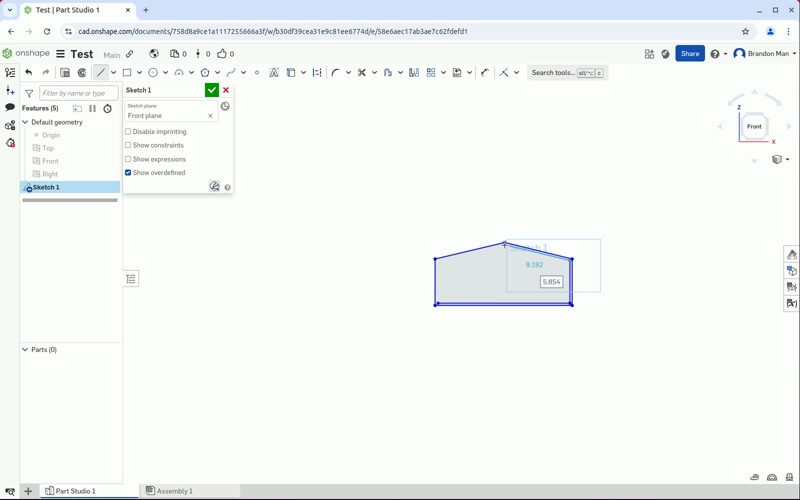
scroll(6)
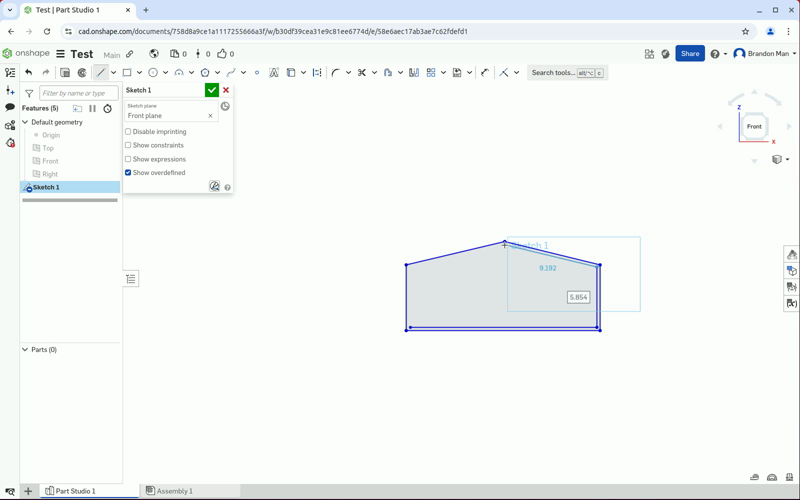
scroll(6)
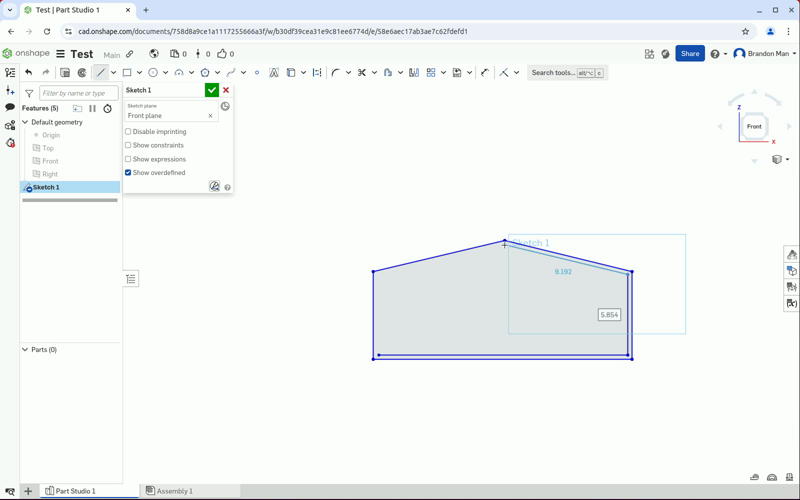
scroll(6)
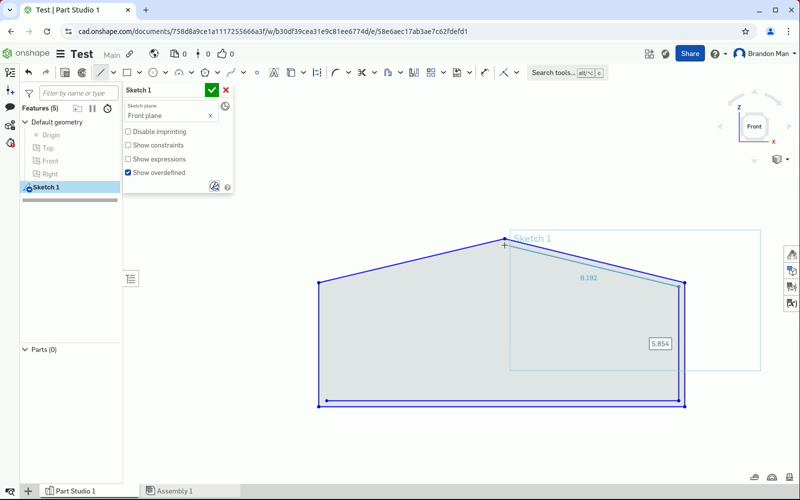
scroll(6)
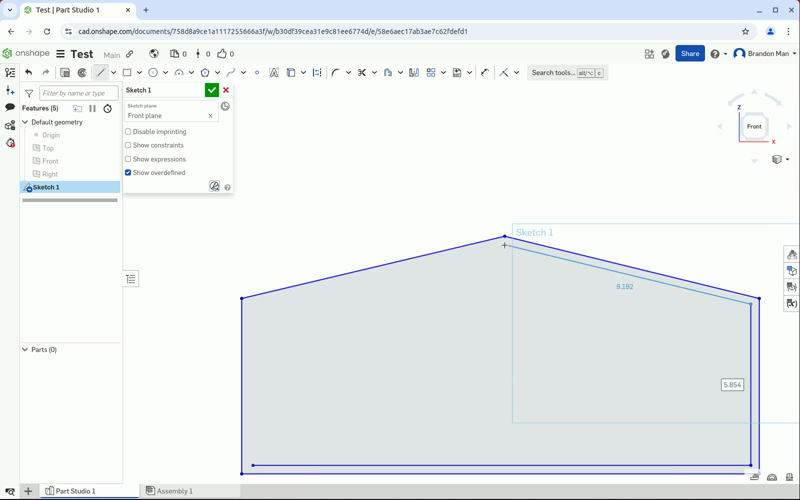
scroll(6)
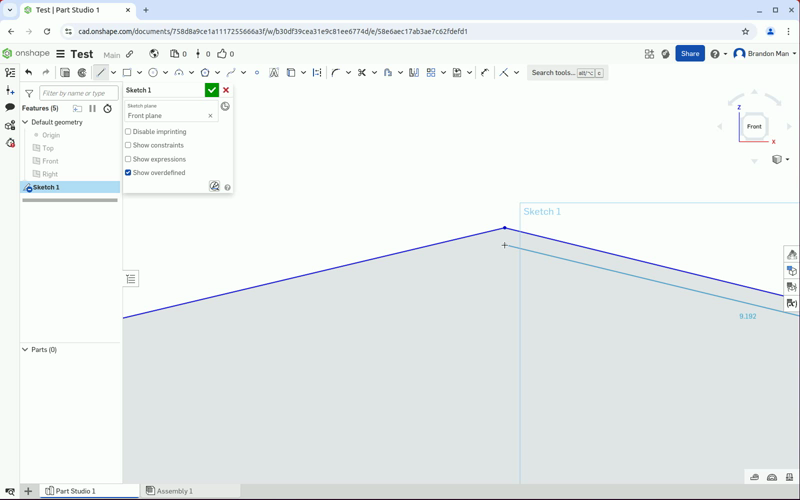
click(504, 244)
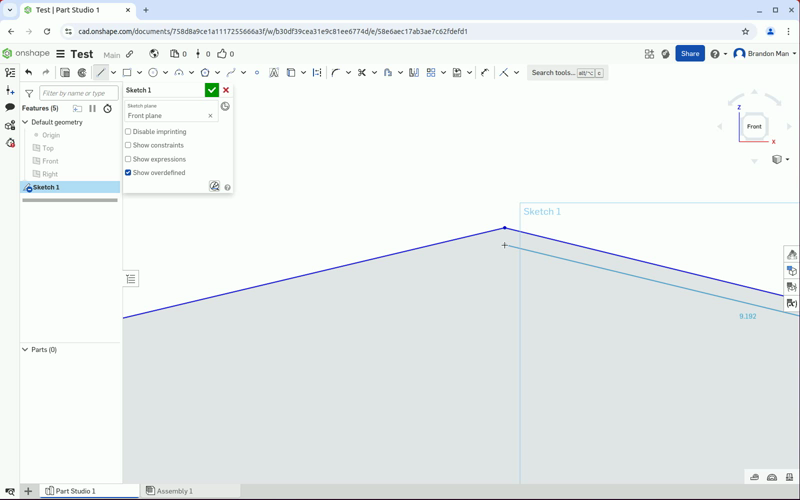
scroll(-6)
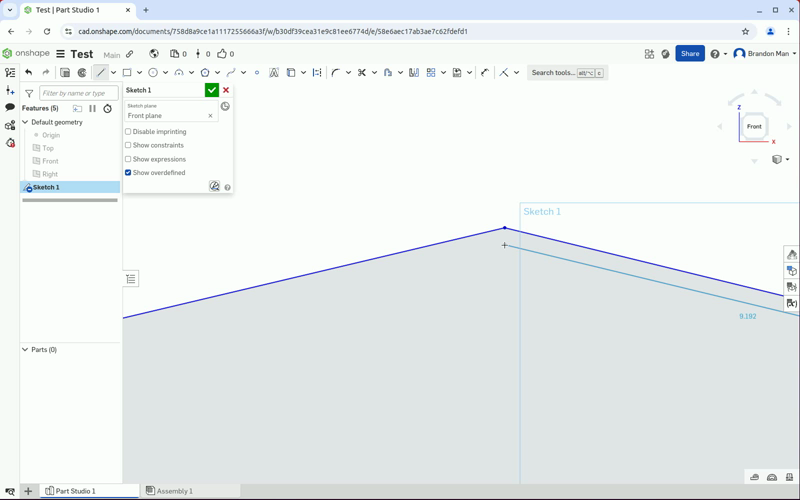
scroll(-6)
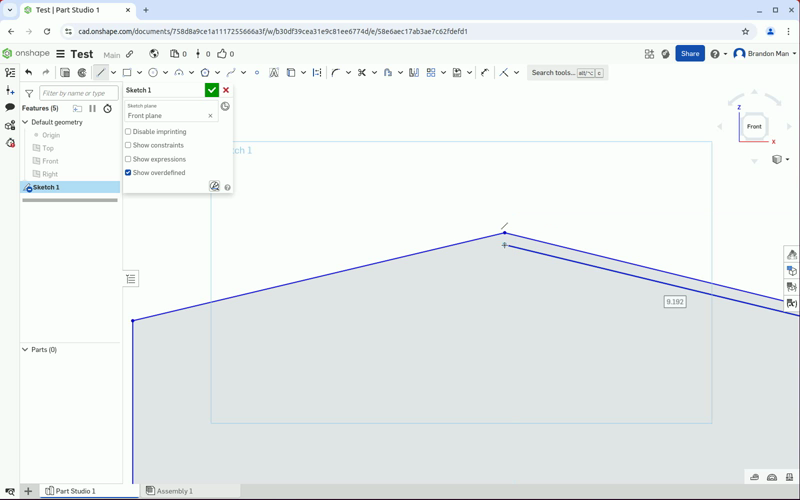
scroll(-6)
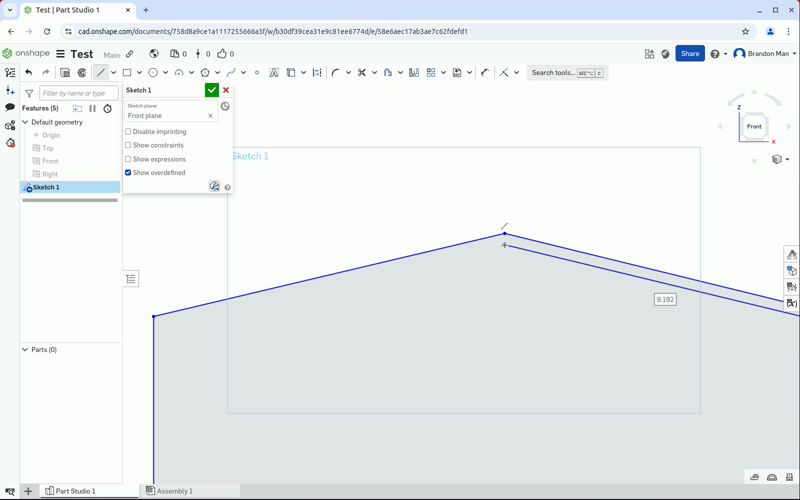
scroll(-6)
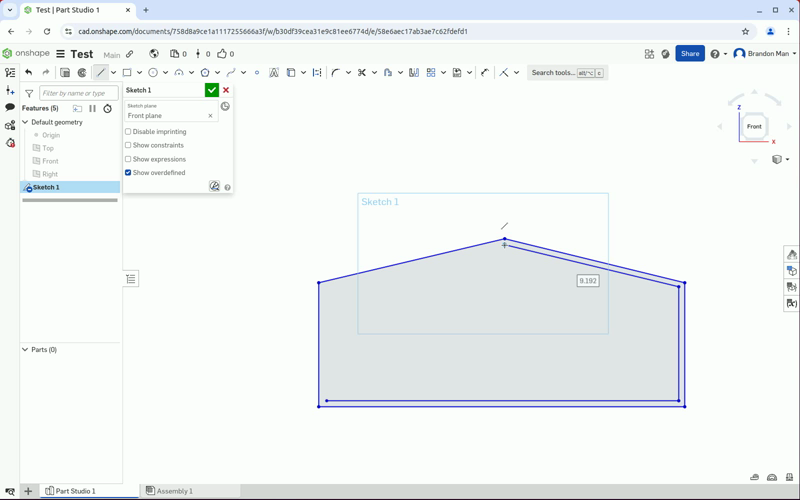
scroll(-6)
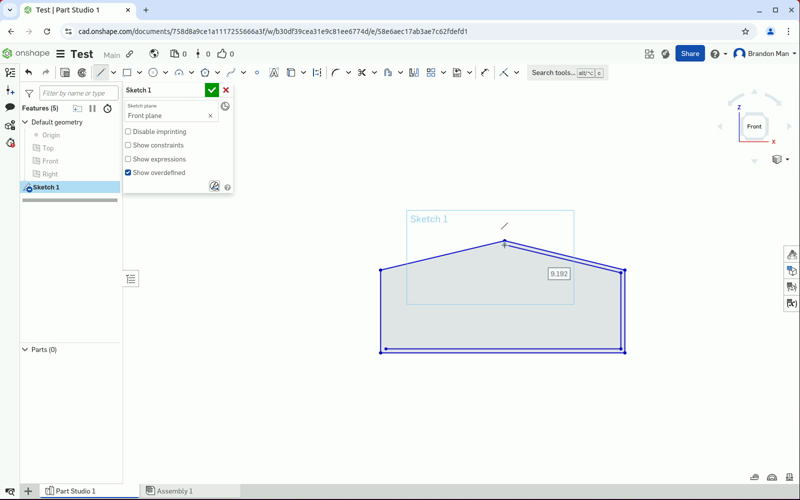
scroll(-6)
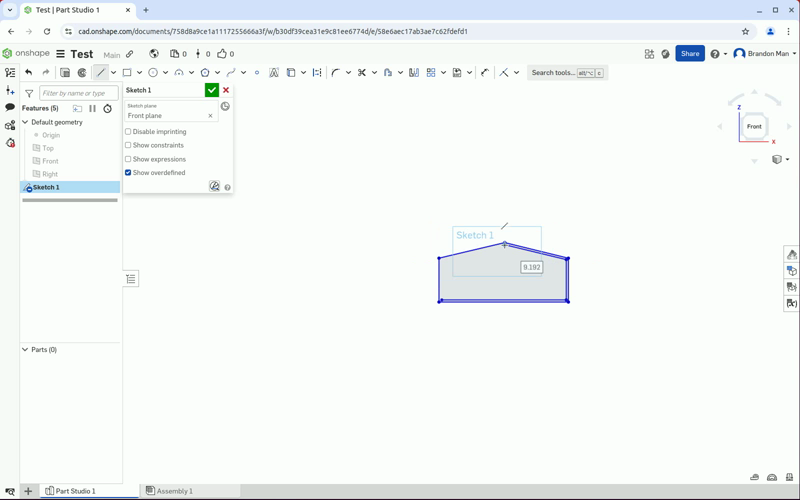
scroll(-6)
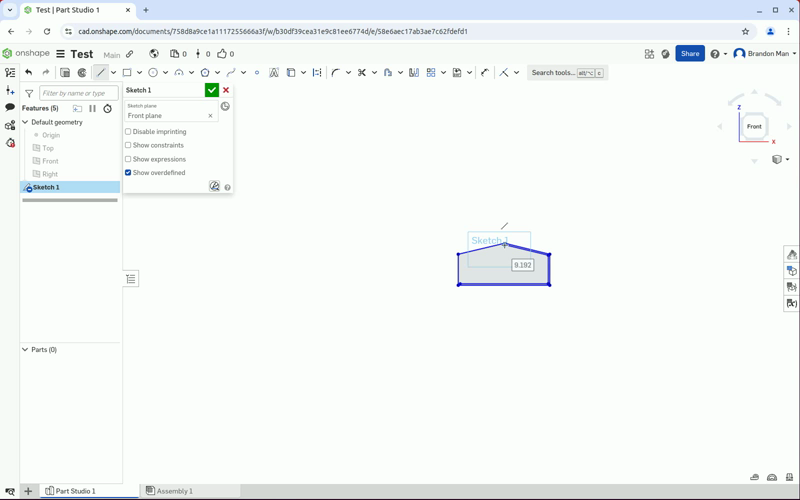
key_up(shift)
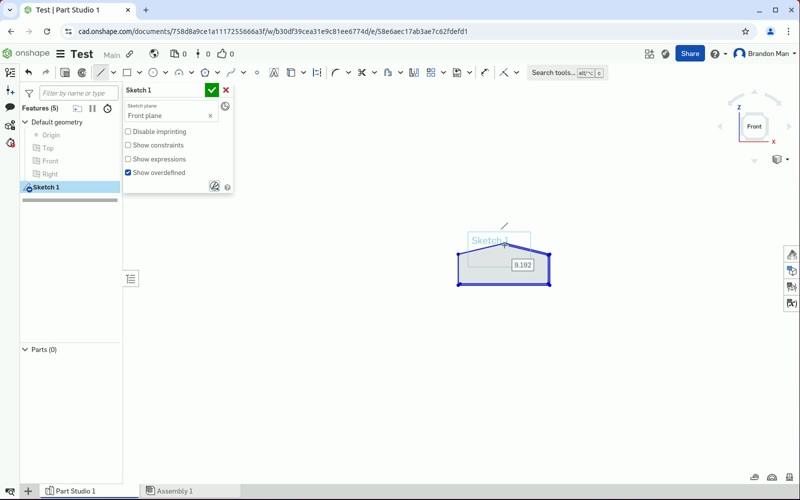
key_down(shift)
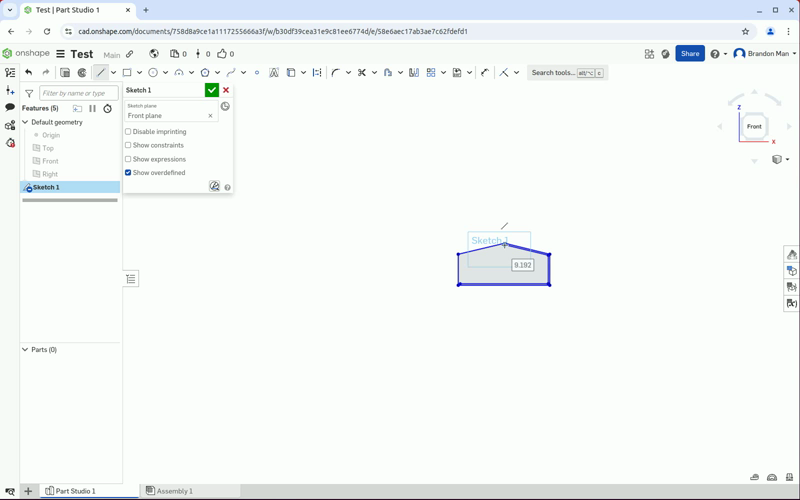
mouse_move(534, 244)
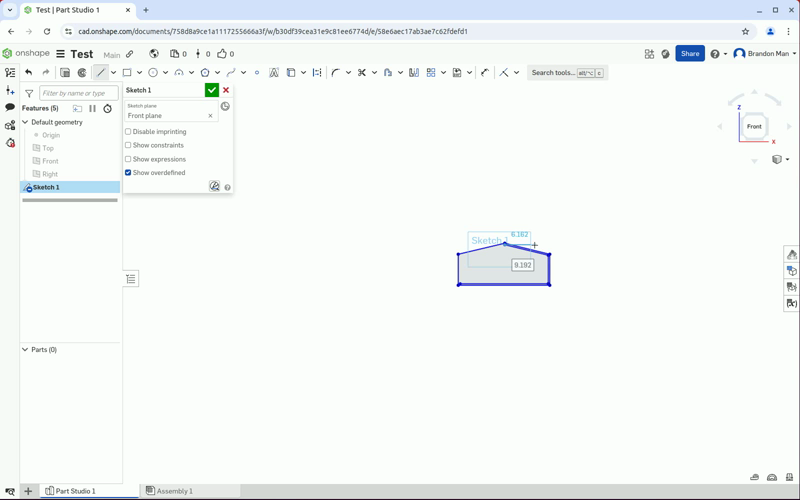
mouse_move(460, 255)
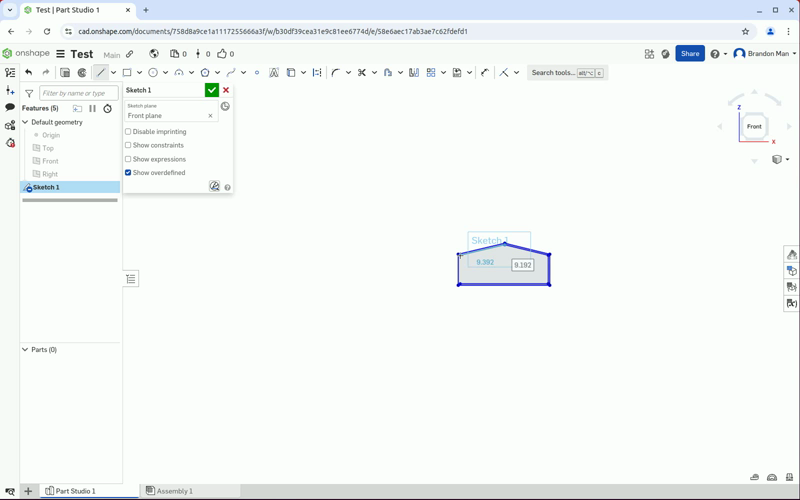
scroll(6)
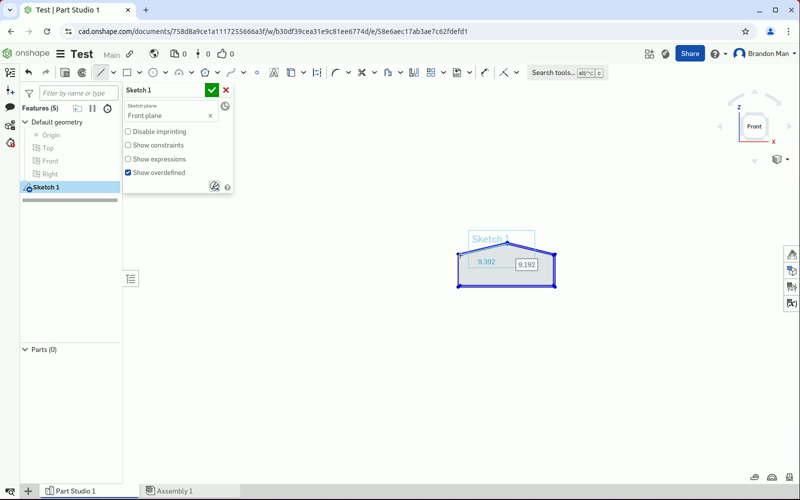
scroll(6)
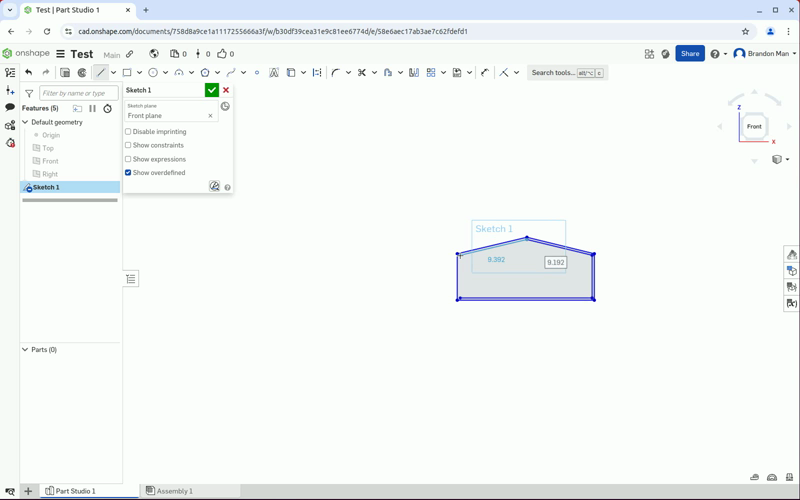
scroll(6)
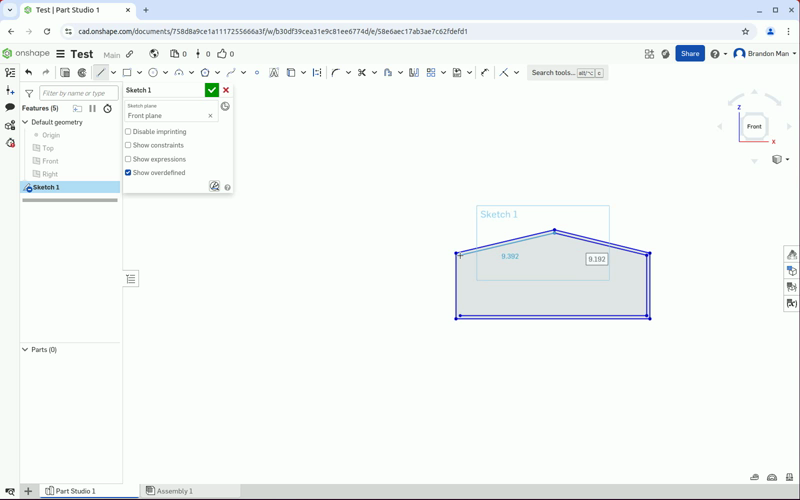
scroll(6)
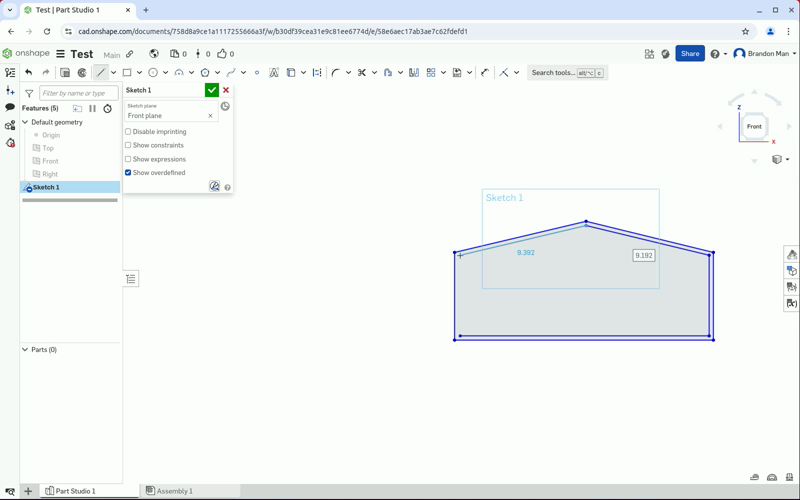
scroll(6)
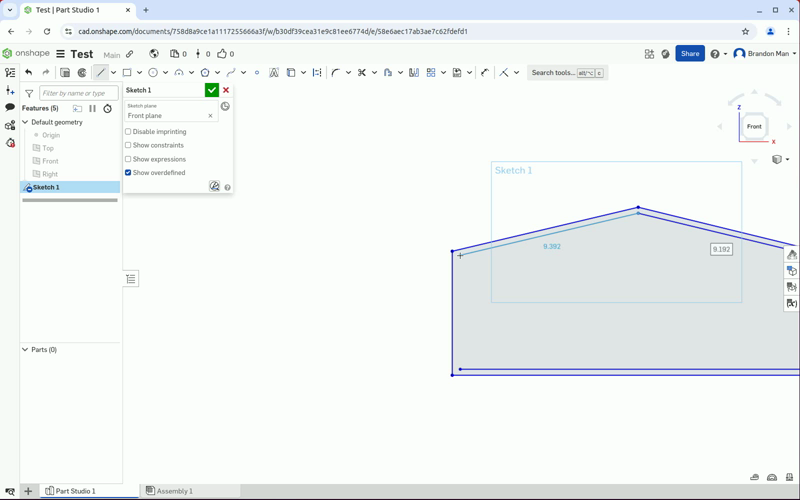
scroll(6)
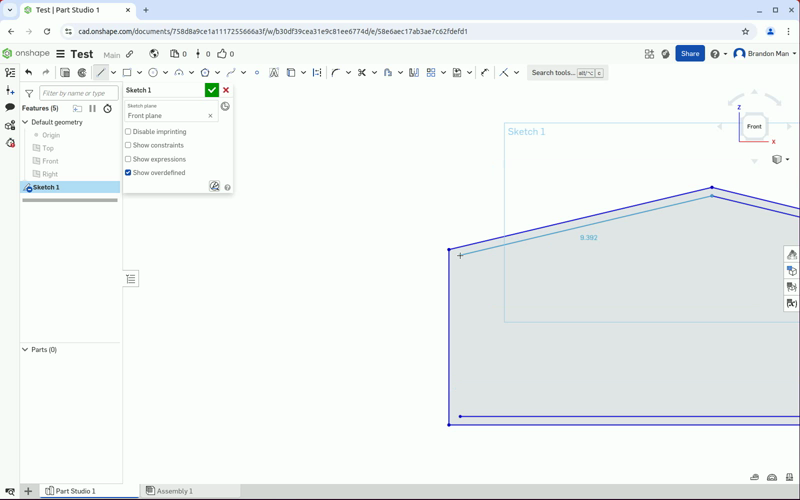
scroll(6)
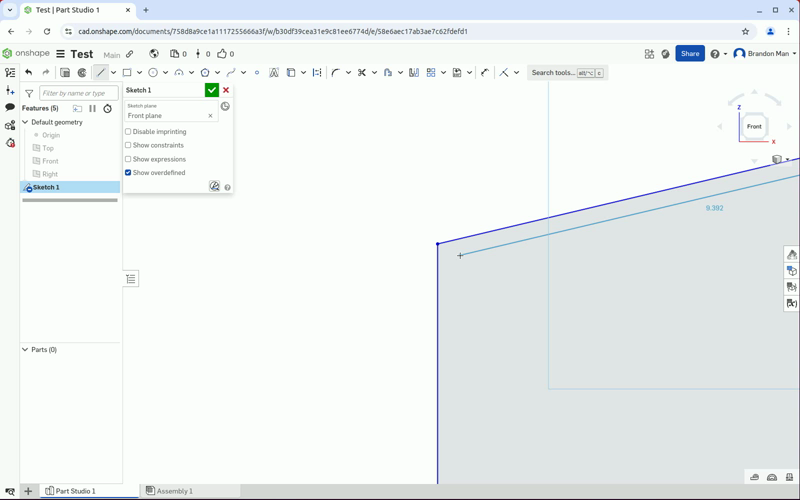
click(460, 255)
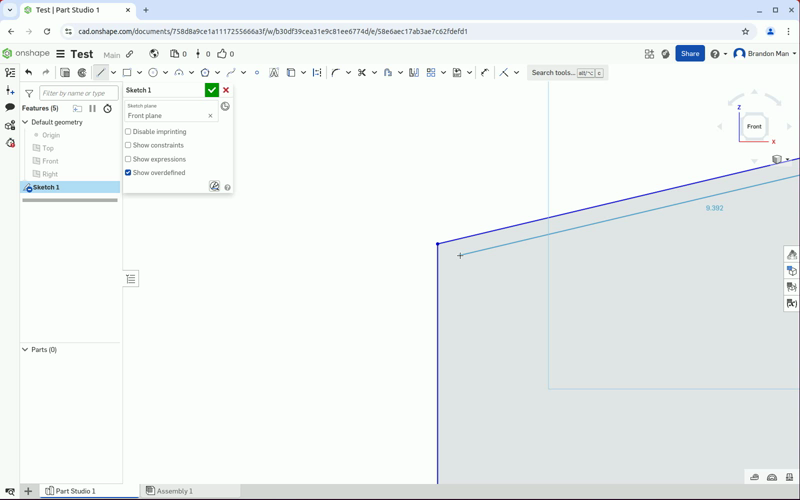
scroll(-6)
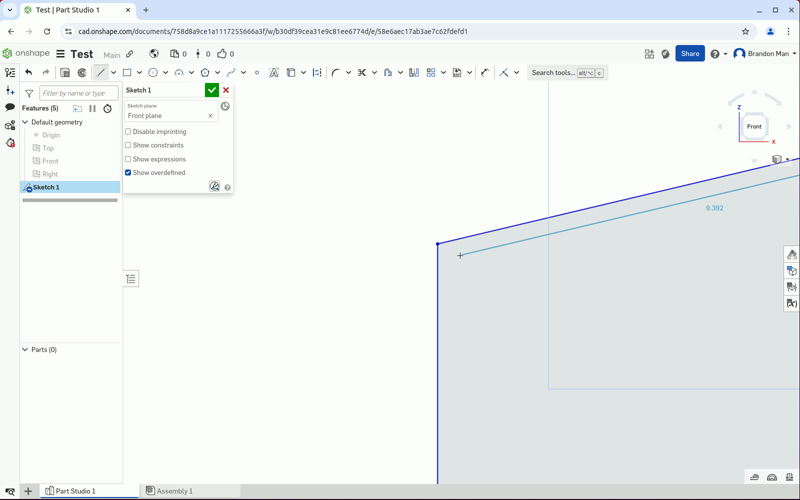
scroll(-6)
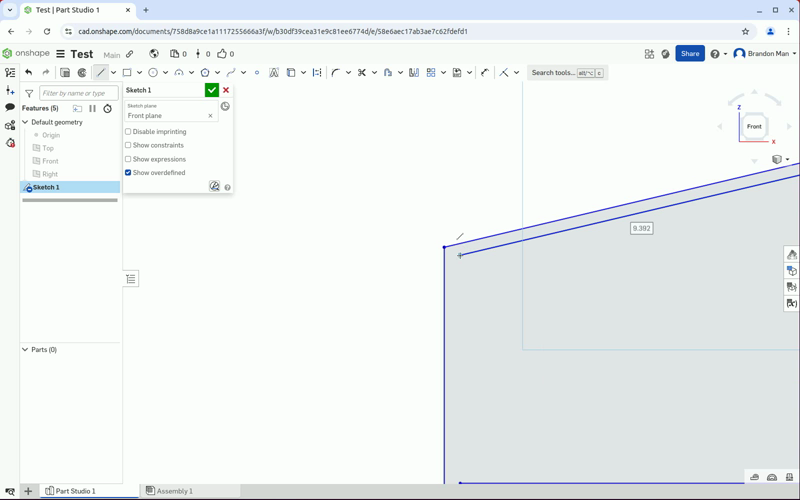
scroll(-6)
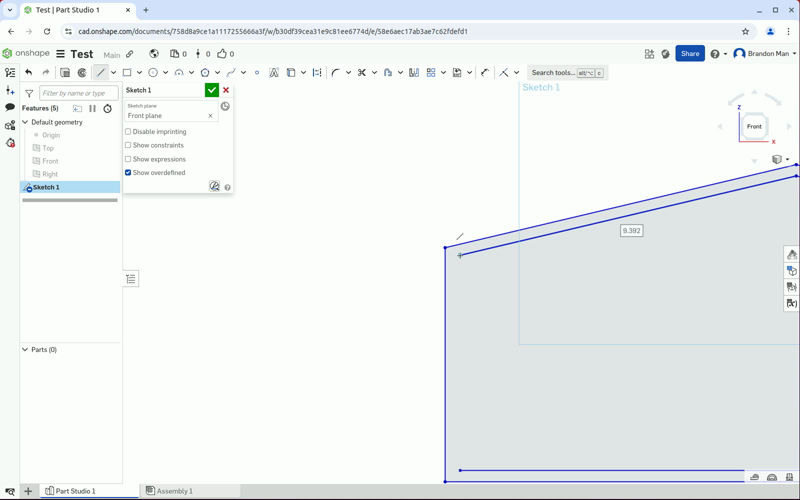
scroll(-6)
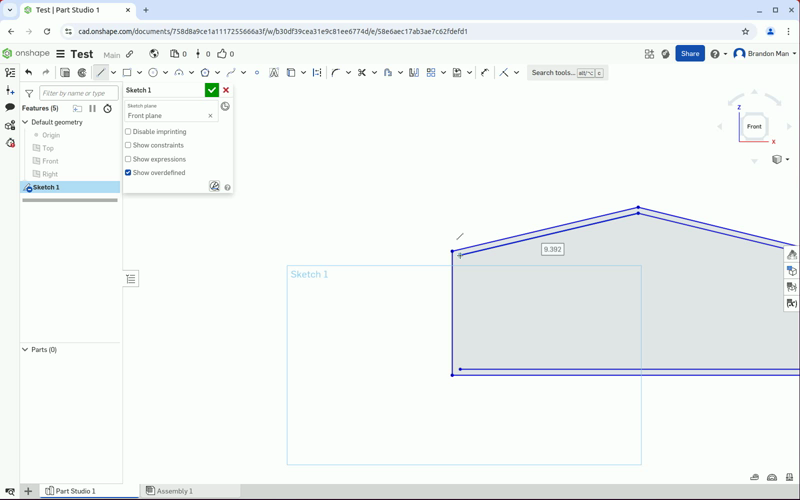
scroll(-6)
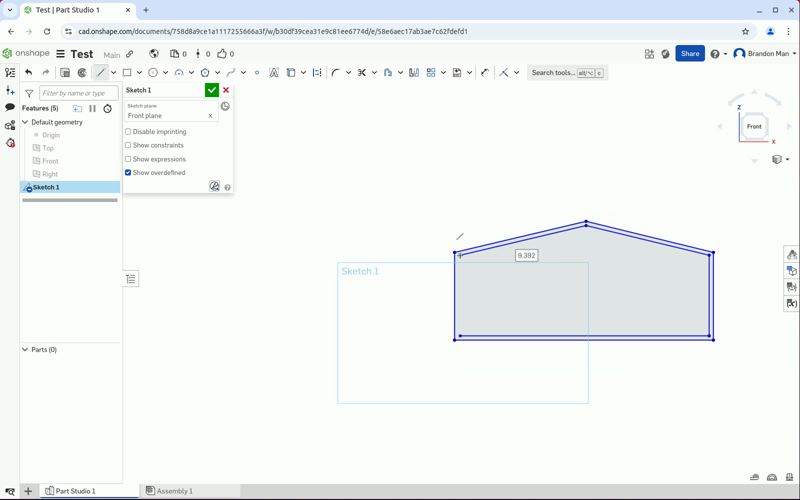
scroll(-6)
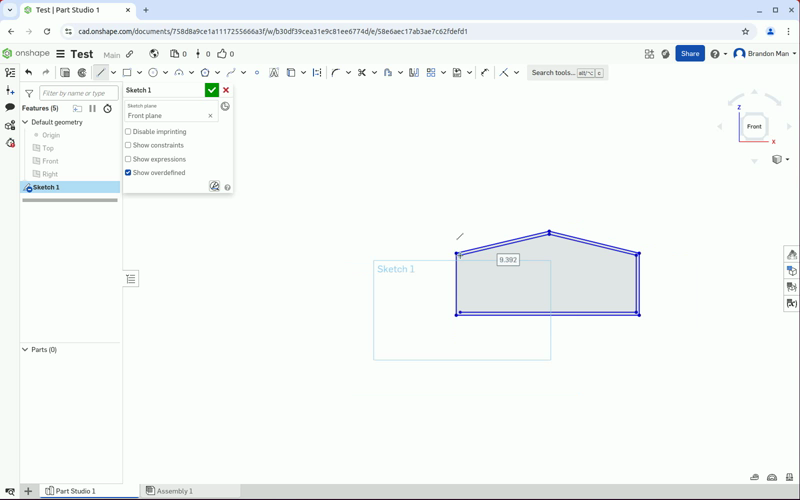
scroll(-6)
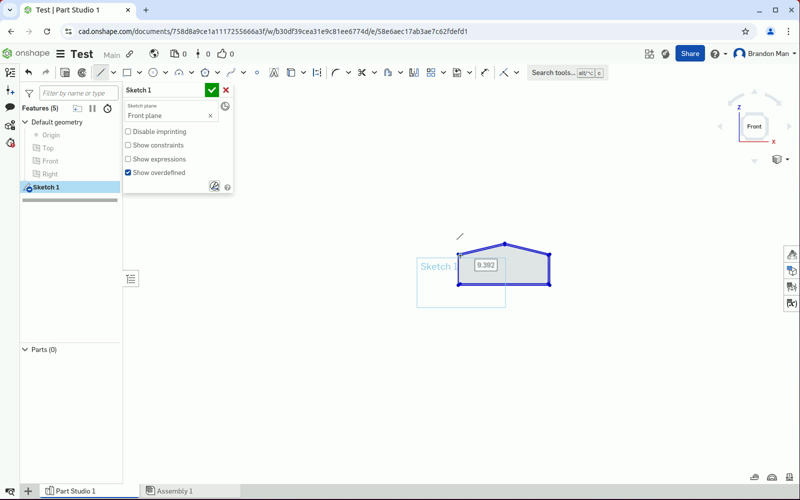
key_up(shift)
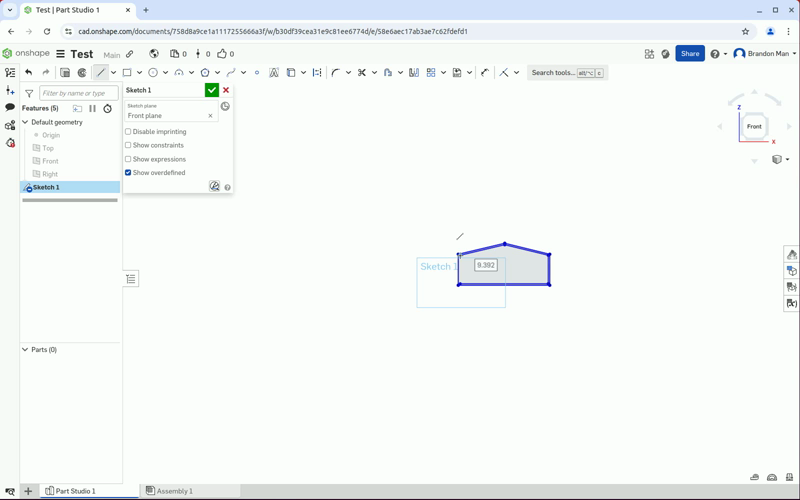
mouse_move(490, 255)
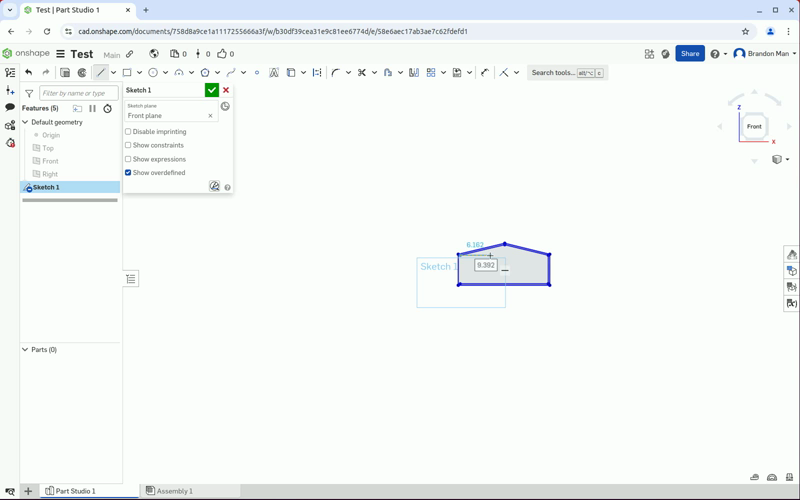
key_down(shift)
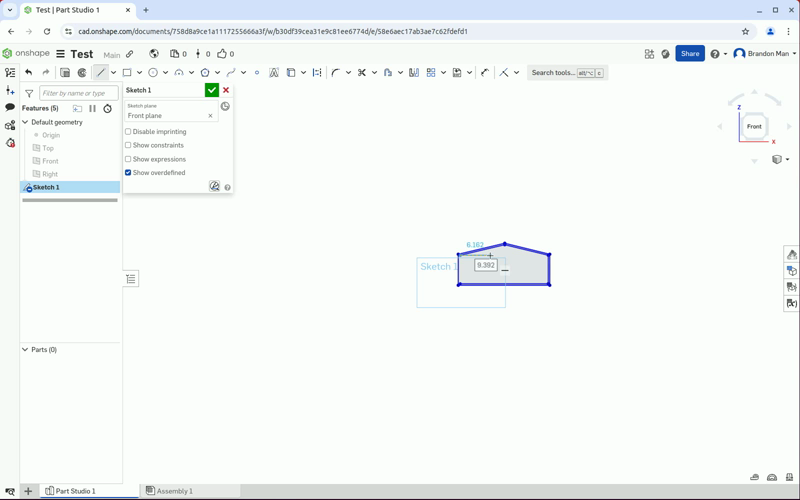
mouse_move(460, 283)
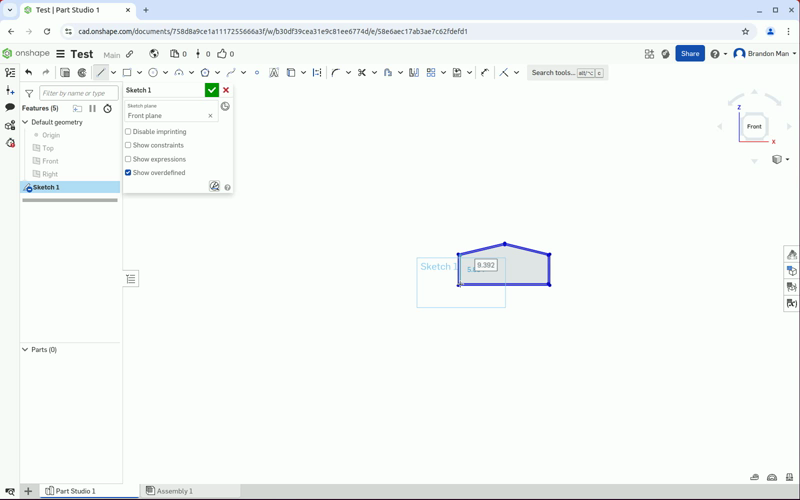
scroll(6)
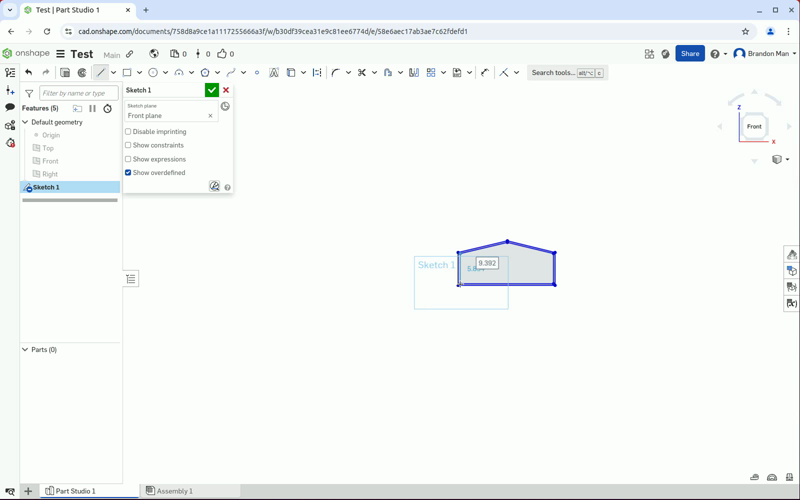
scroll(6)
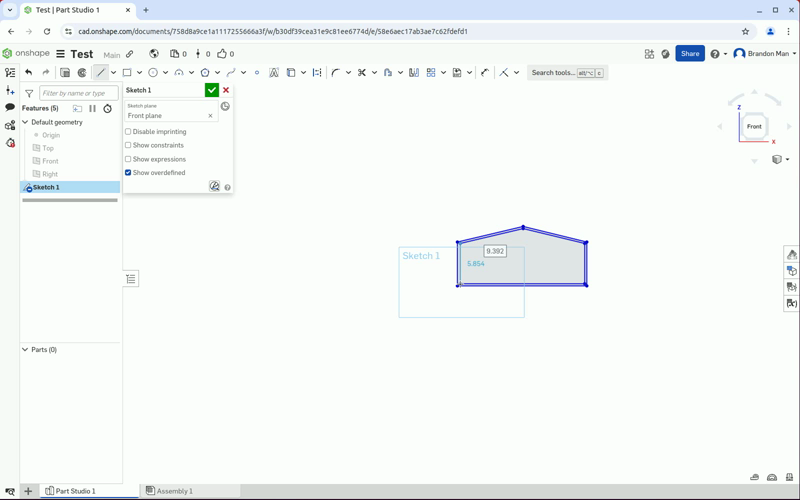
scroll(6)
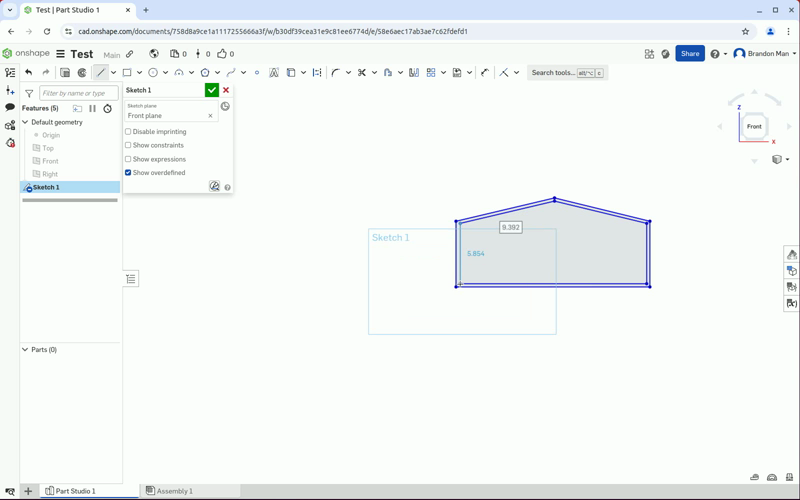
scroll(6)
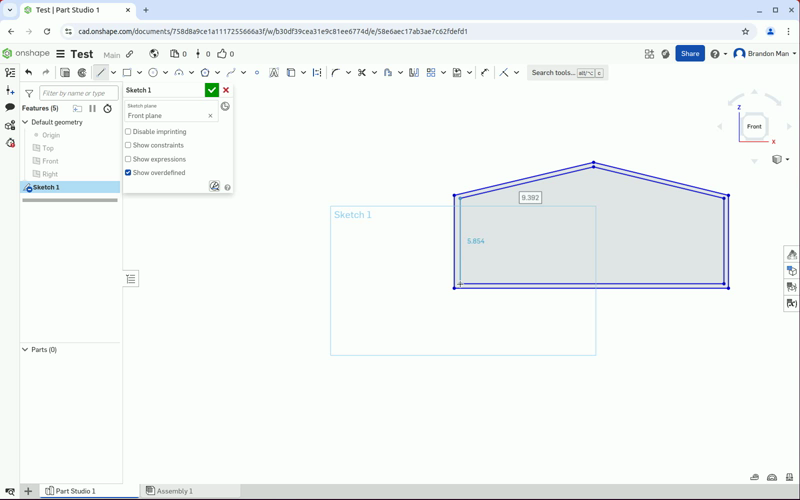
scroll(6)
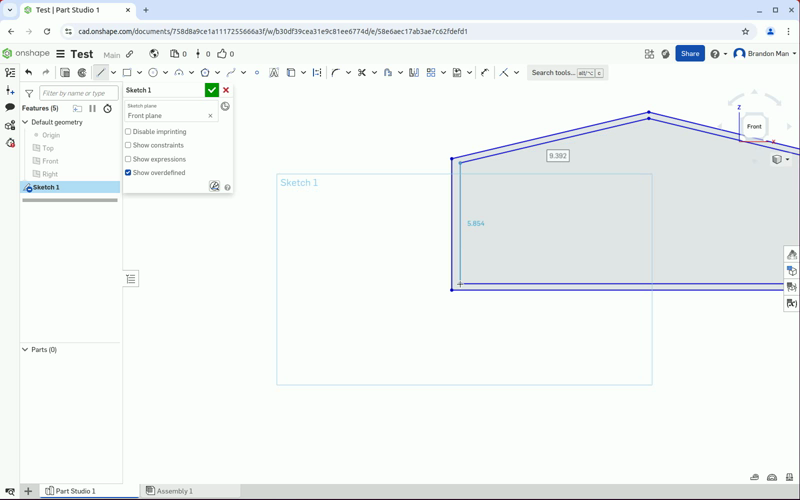
scroll(6)
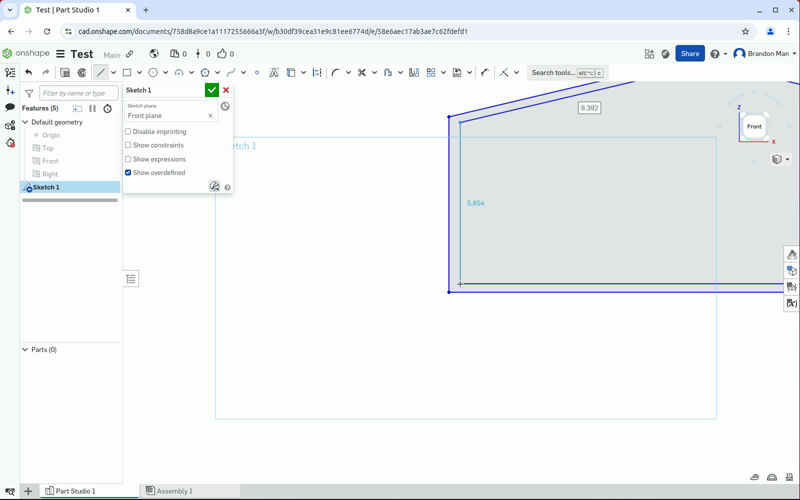
scroll(6)
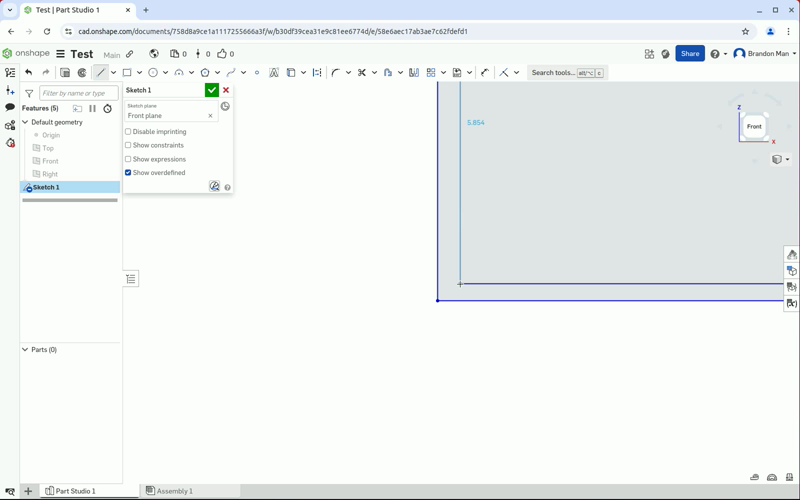
key_up(shift)
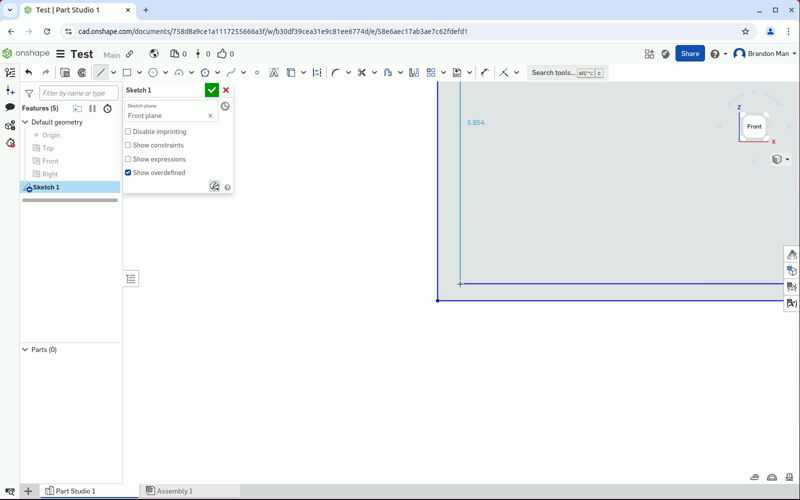
click(460, 283)
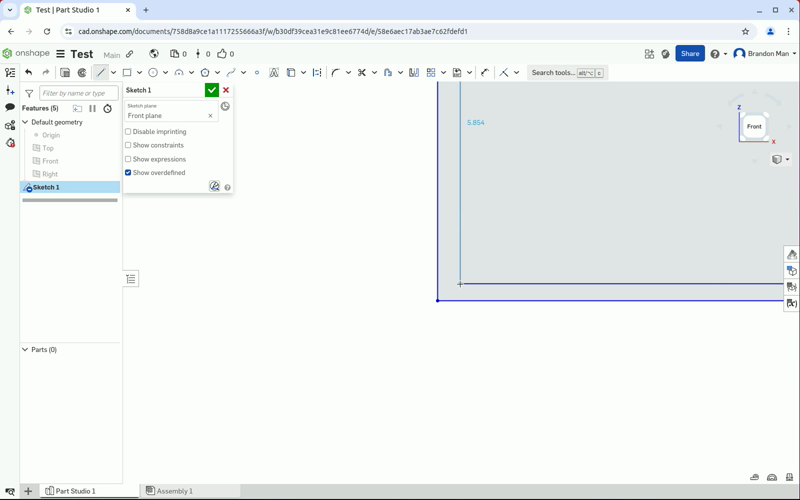
scroll(-6)
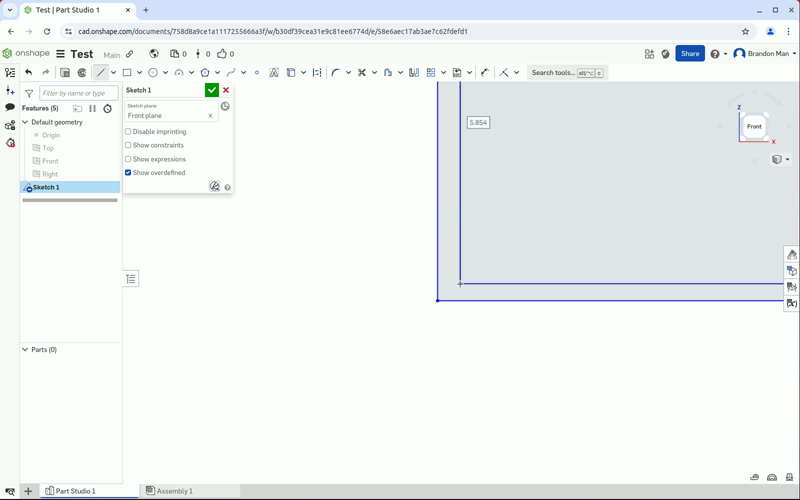
scroll(-6)
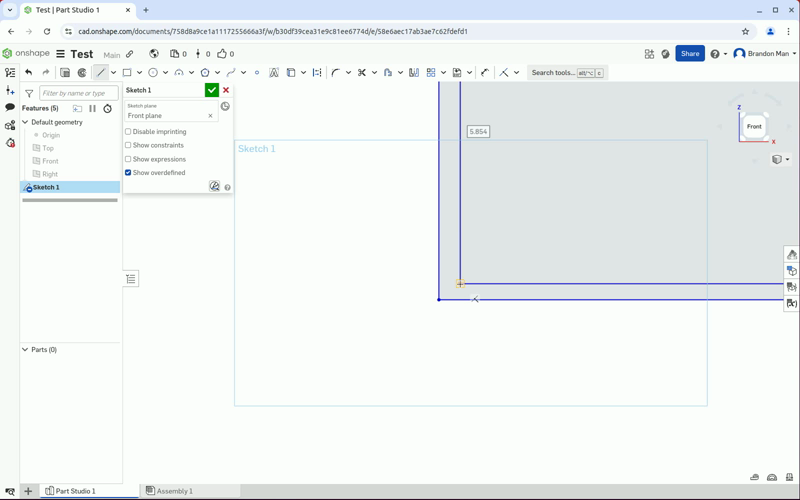
scroll(-6)
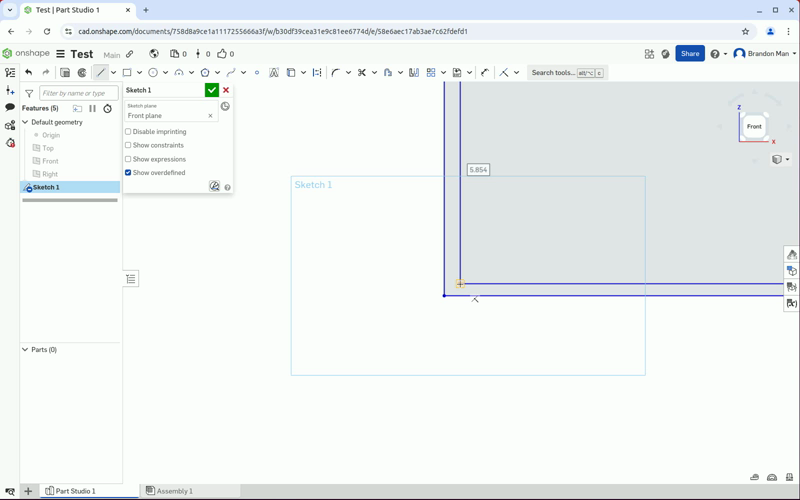
scroll(-6)
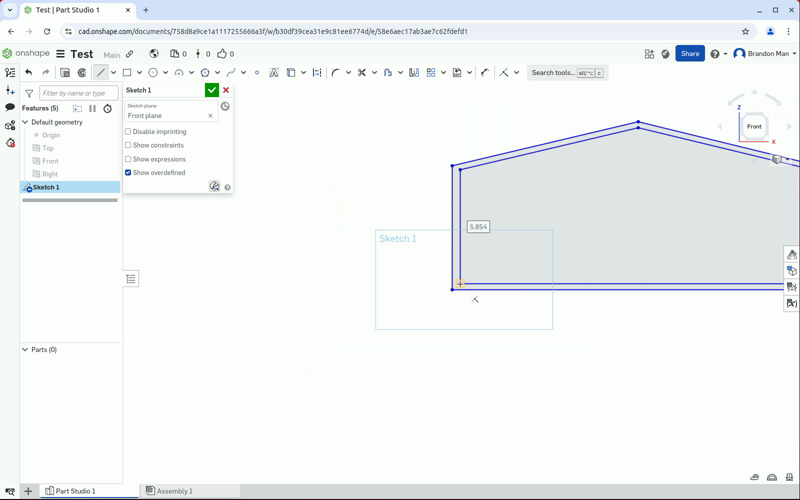
scroll(-6)
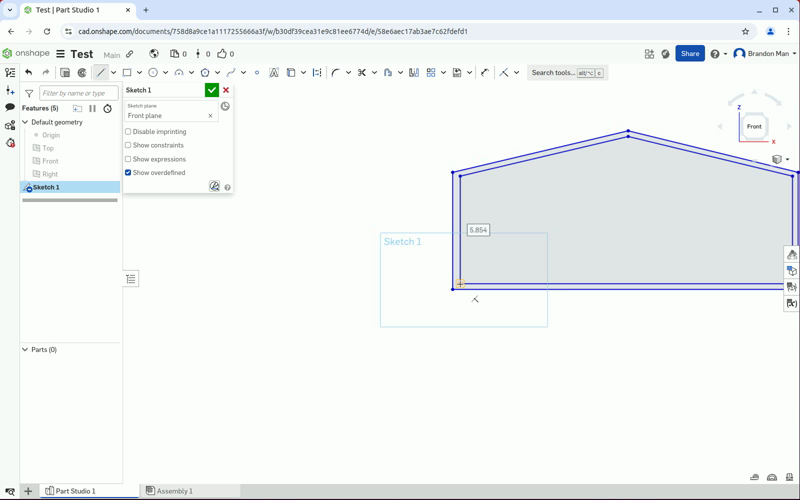
scroll(-6)
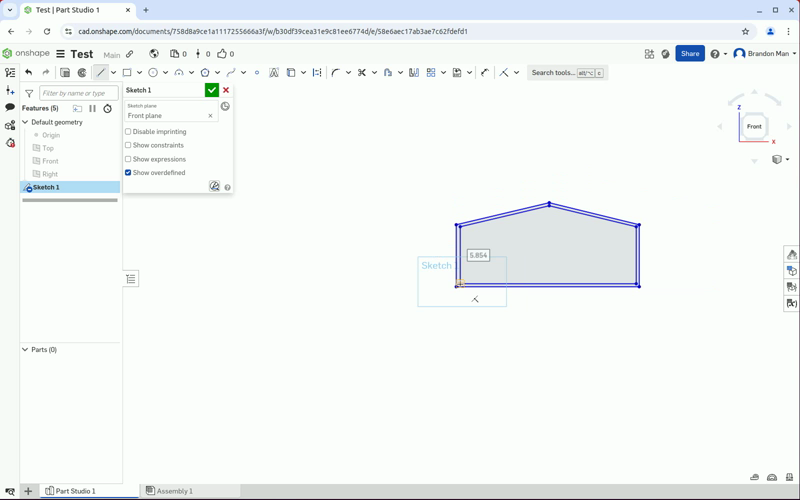
scroll(-6)
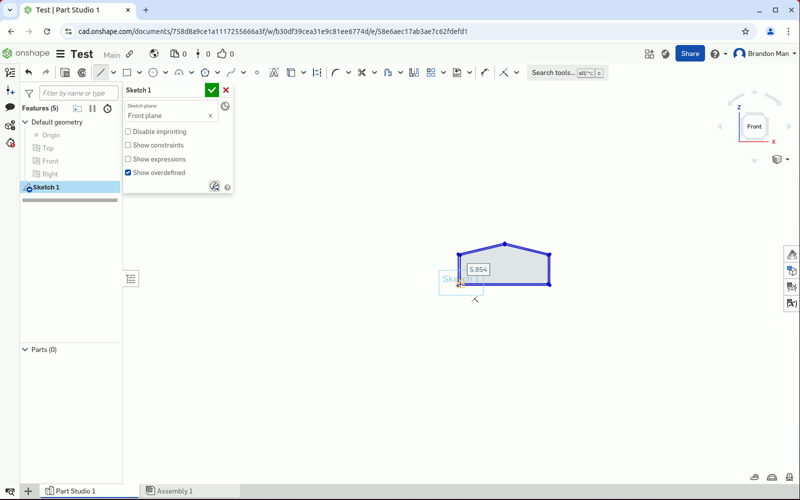
key(esc)
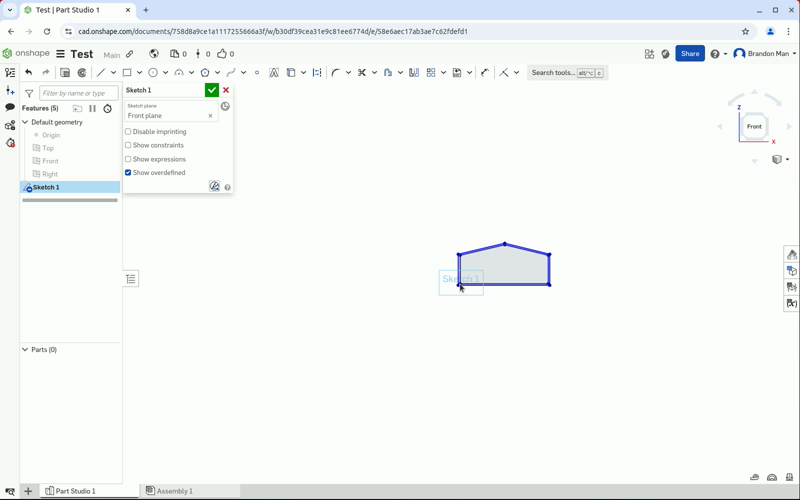
mouse_move(459, 277)
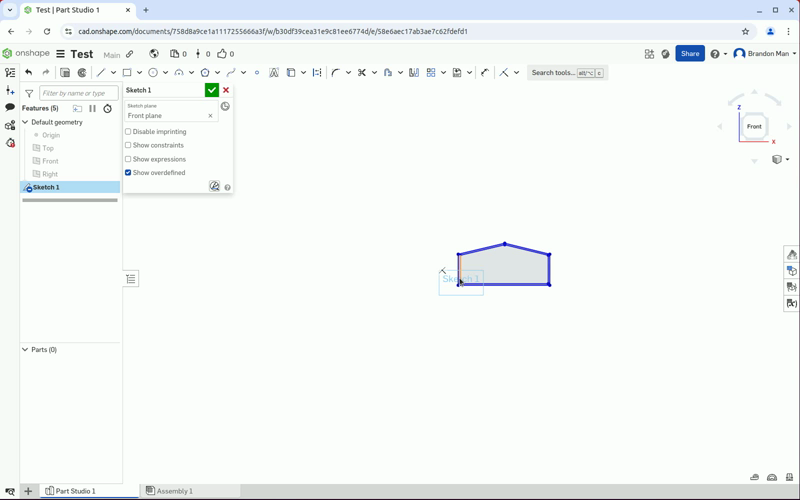
scroll(6)
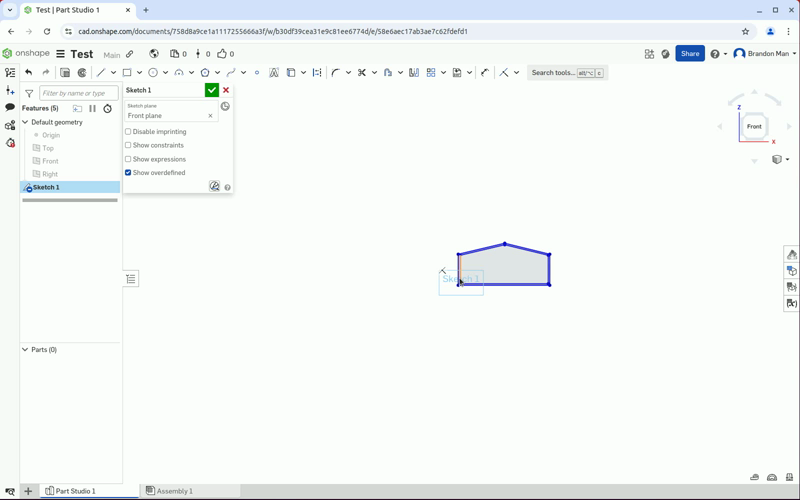
scroll(6)
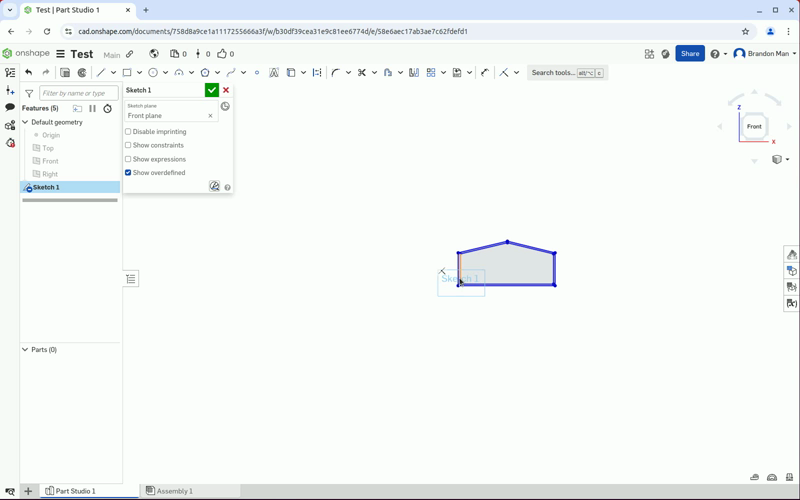
scroll(6)
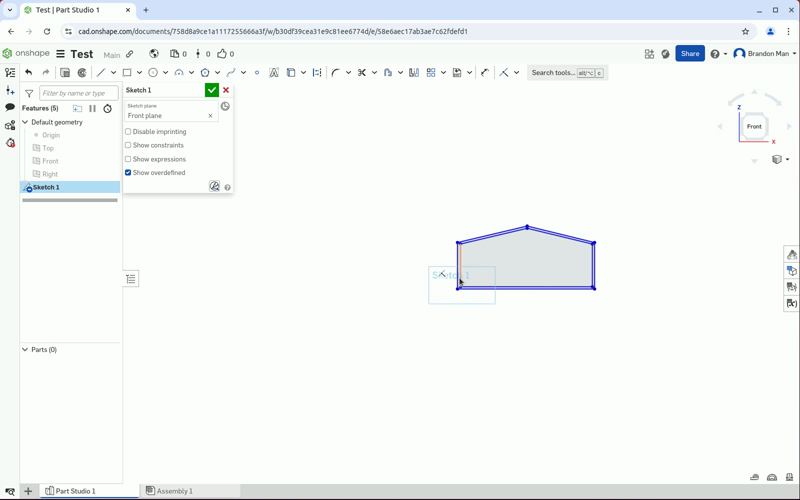
scroll(6)
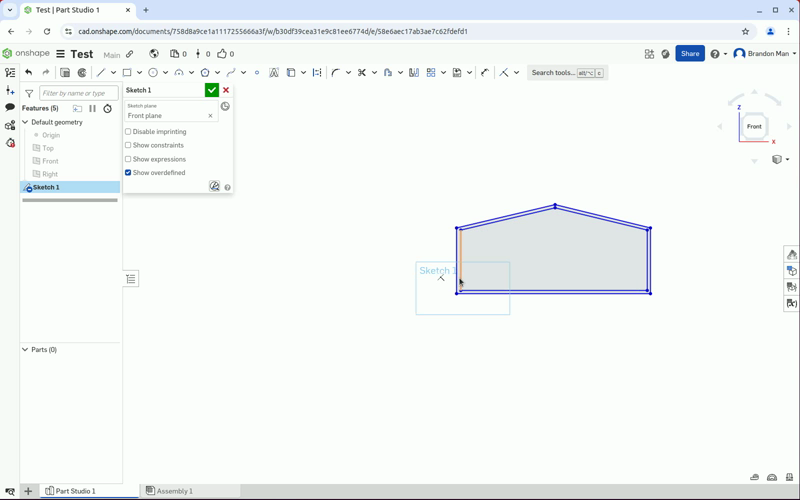
scroll(6)
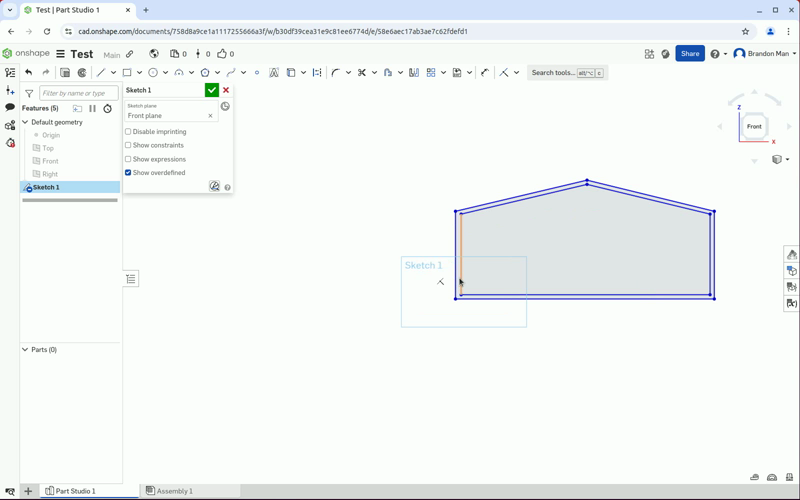
scroll(6)
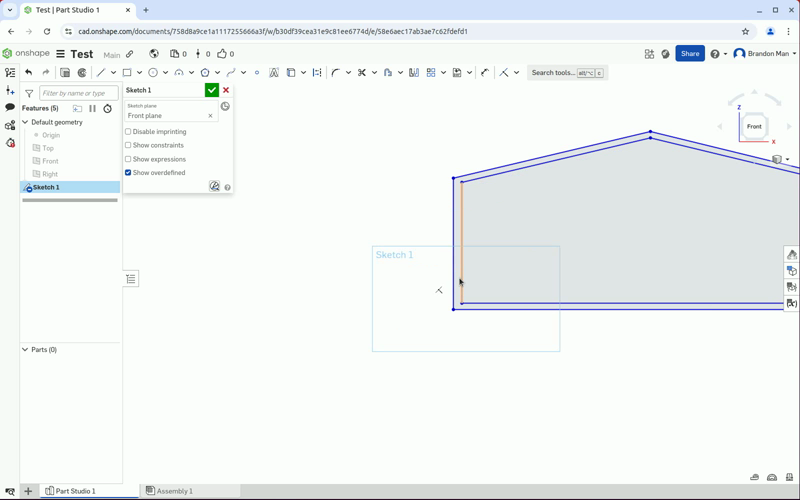
scroll(6)
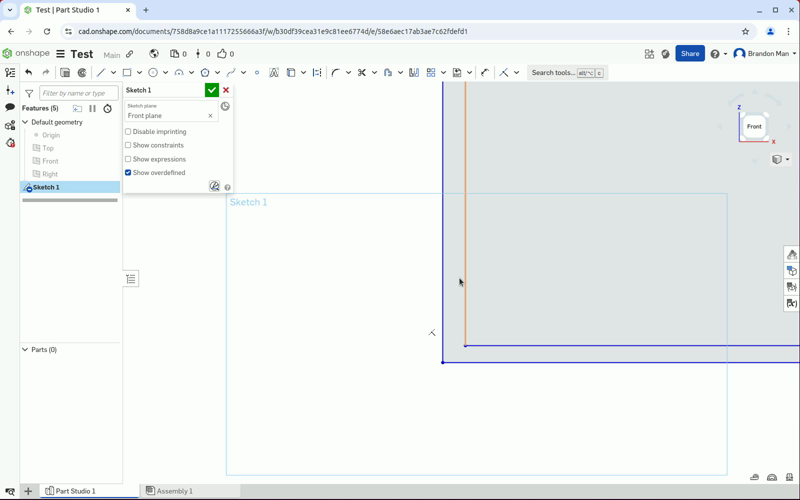
click(459, 277)
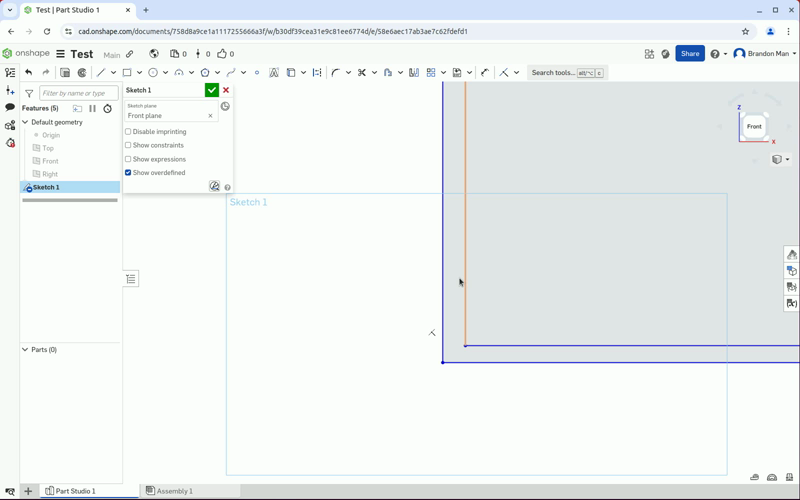
scroll(-6)
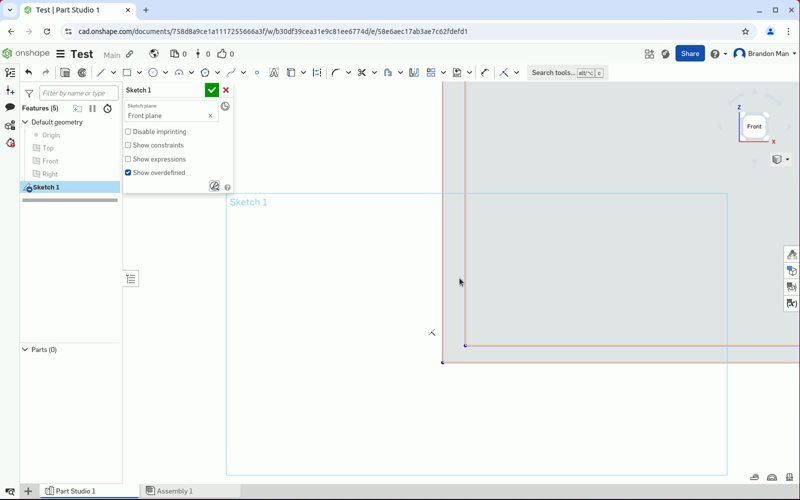
scroll(-6)
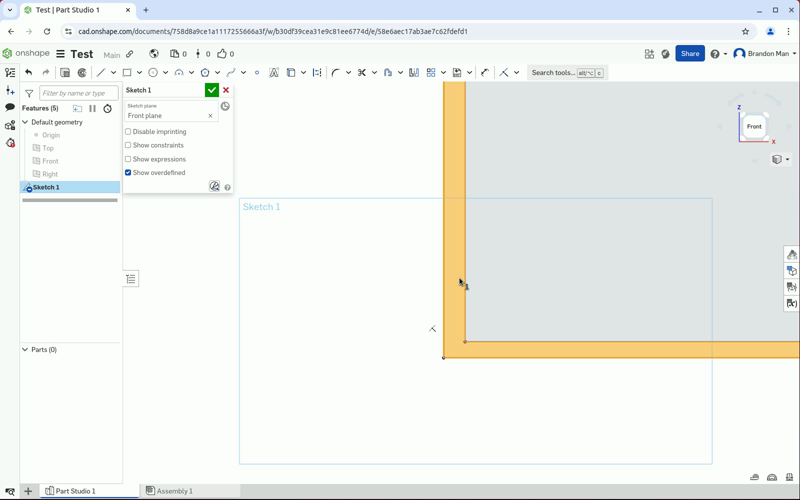
scroll(-6)
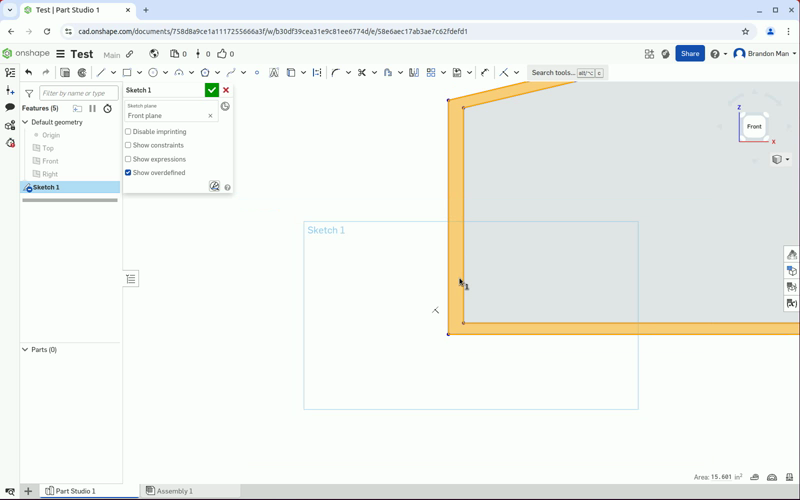
scroll(-6)
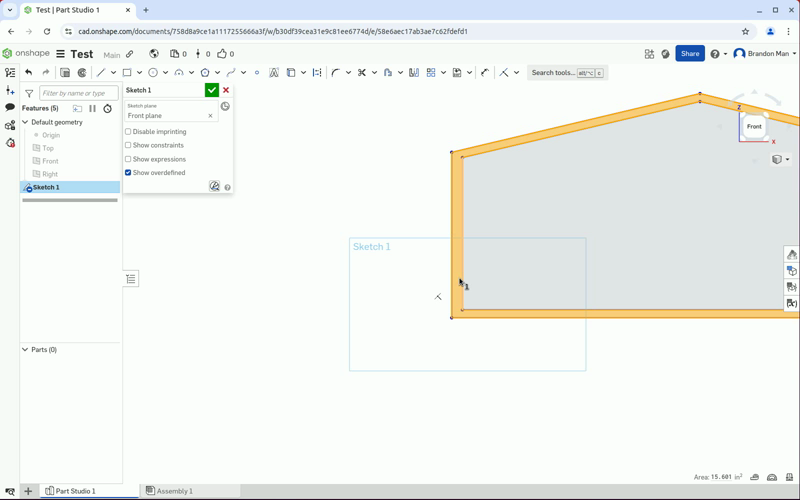
scroll(-6)
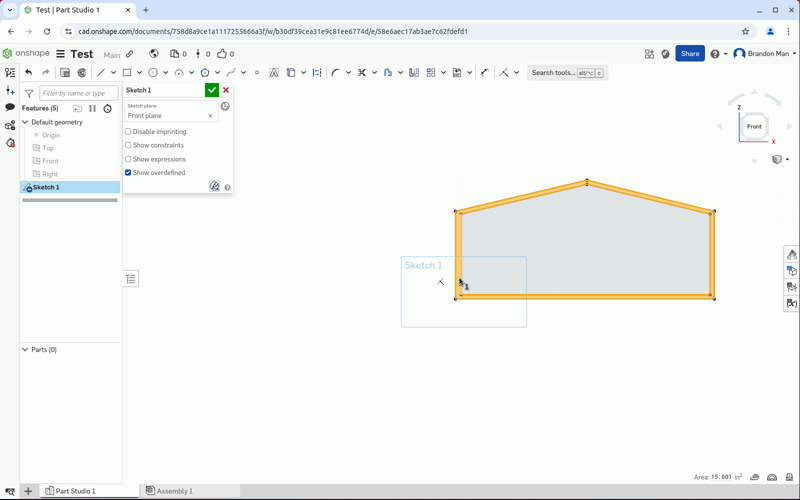
scroll(-6)
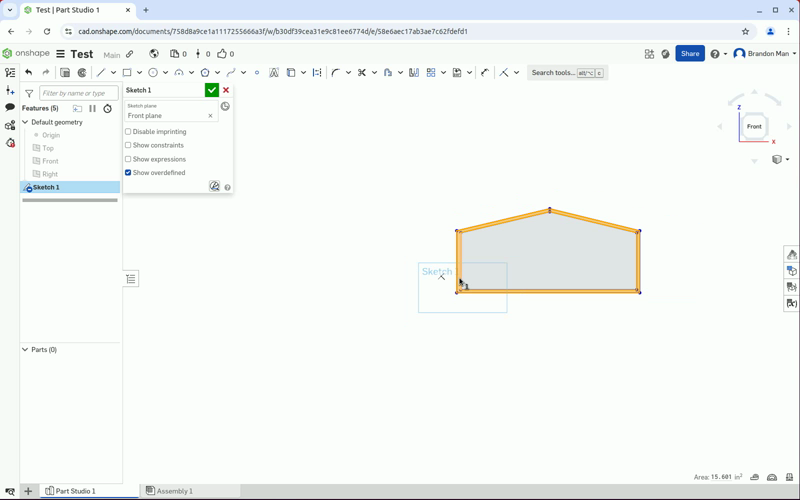
scroll(-6)
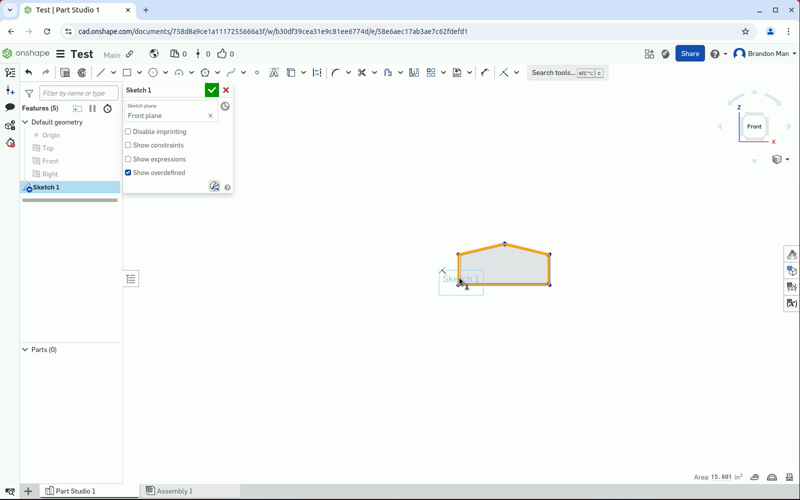
mouse_move(73, 352)
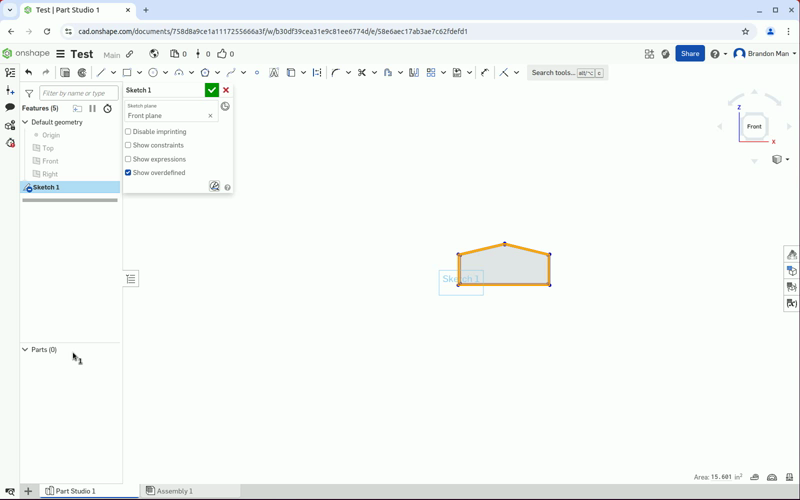
key(shift+y)
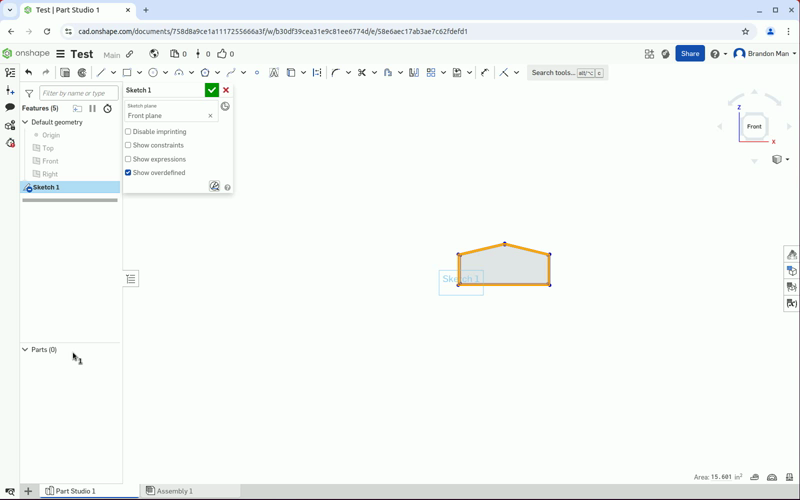
key(shift+e)
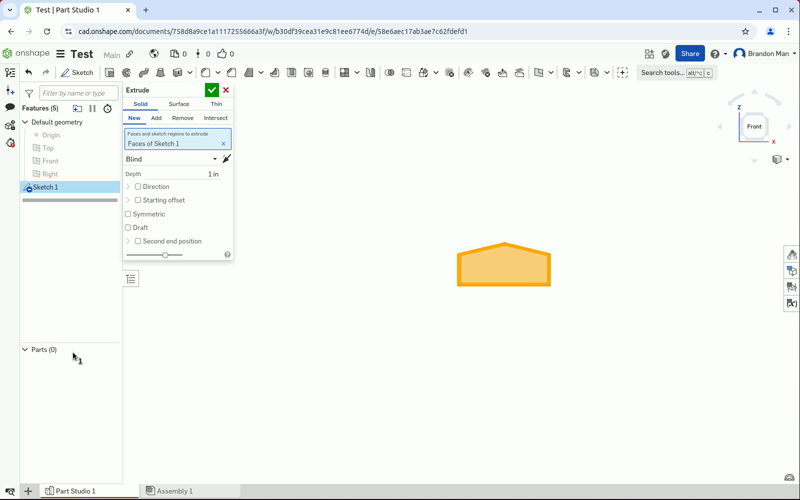
mouse_move(143, 106)
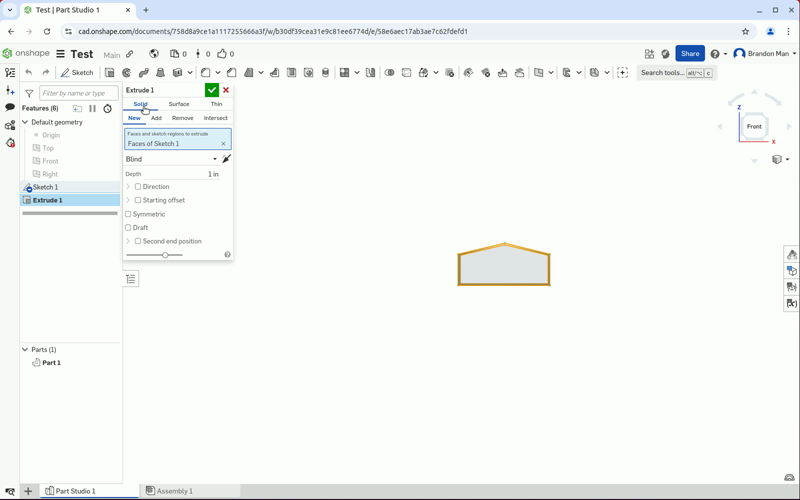
click(143, 106)
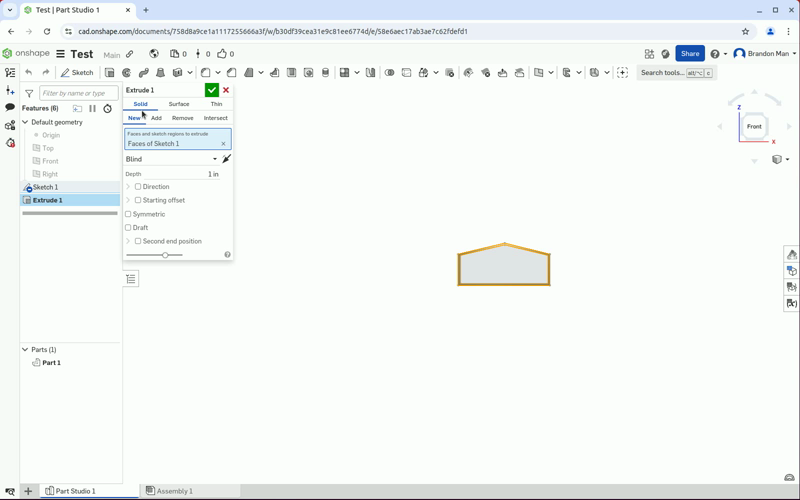
mouse_move(137, 120)
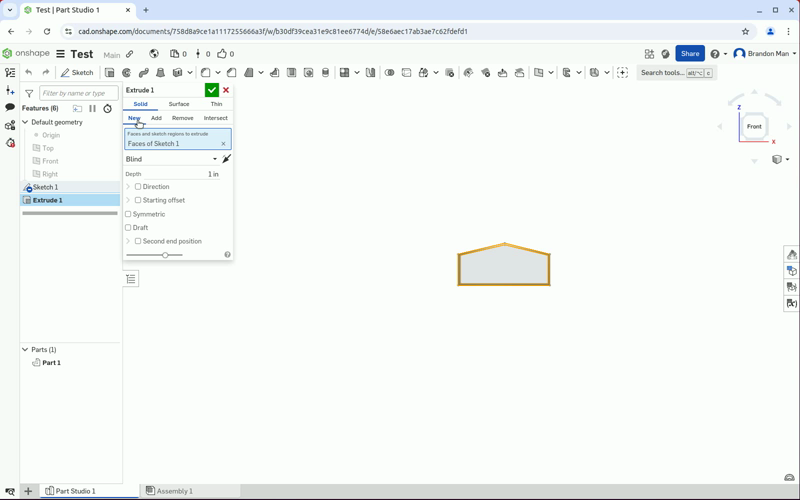
click(137, 120)
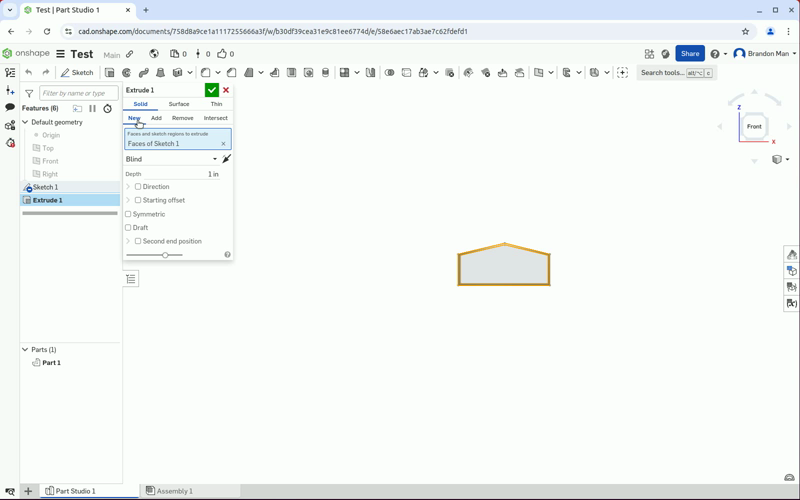
key(tab, 4)
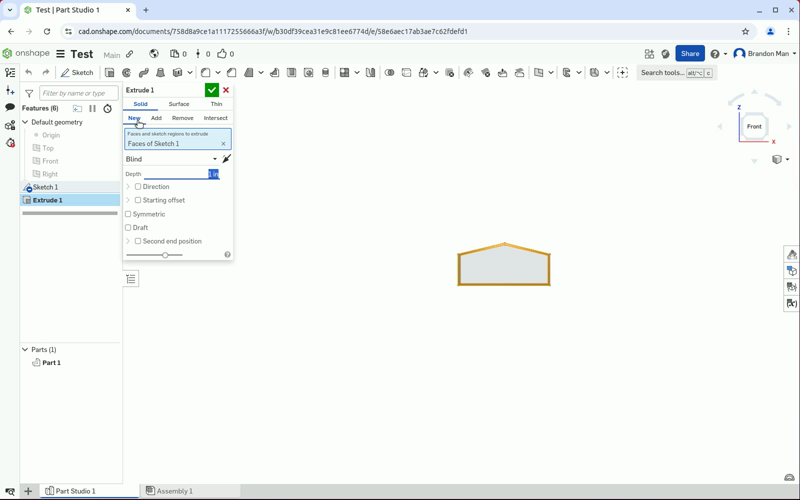
text(-0.481)
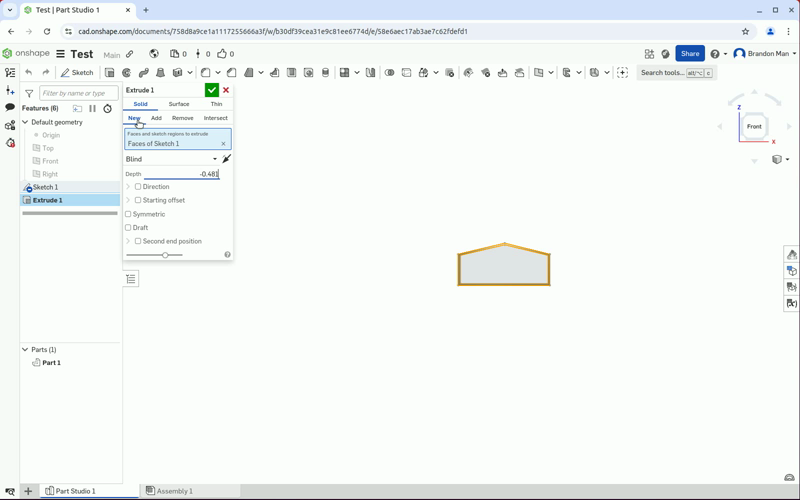
key(enter)
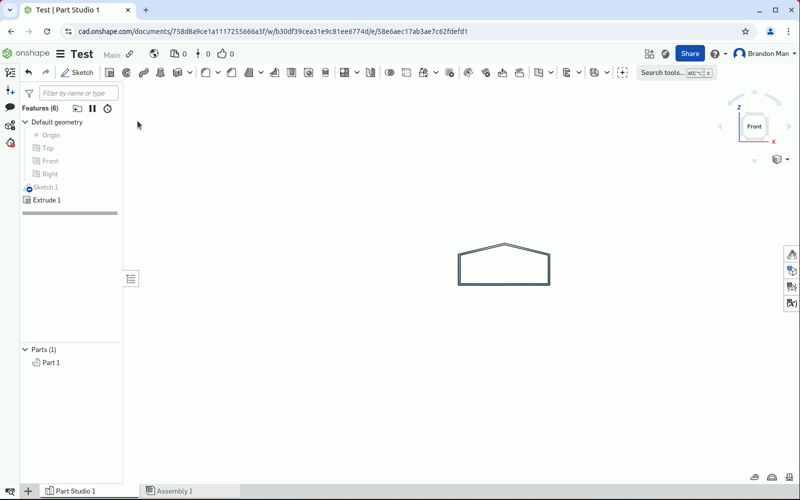
key(shift+h)
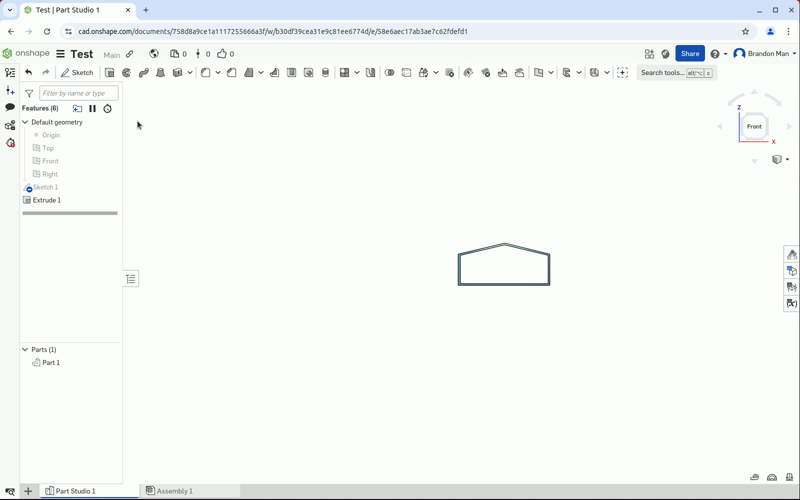
key(shift+h)
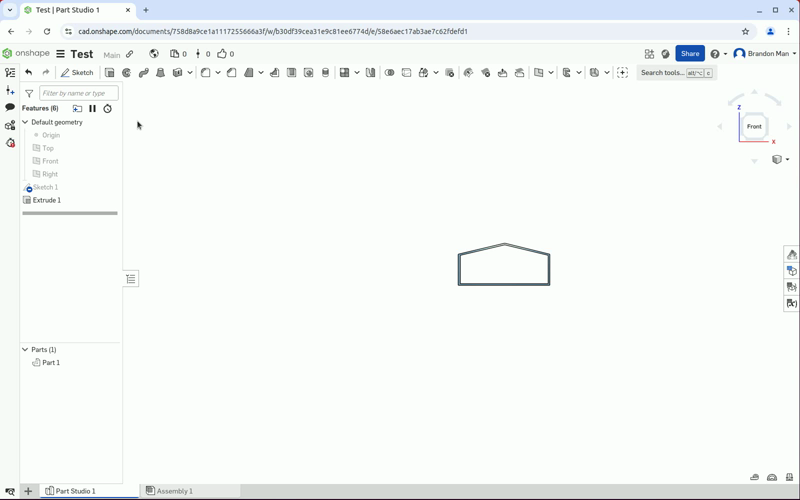
mouse_move(73, 189)
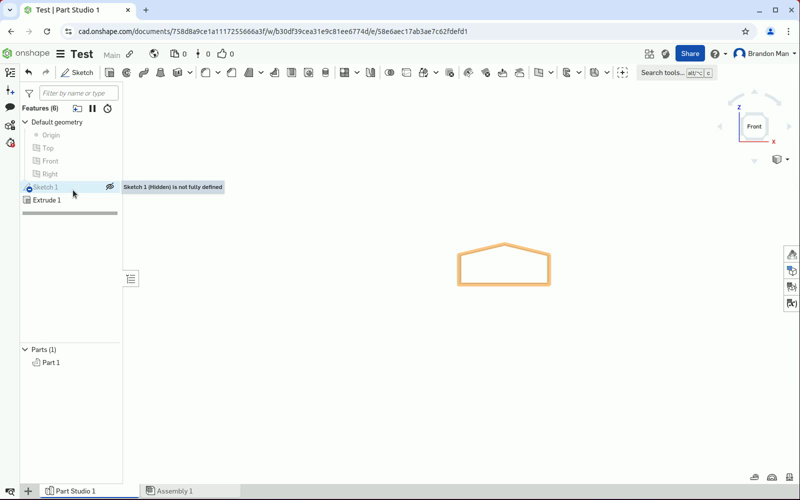
click(73, 189)
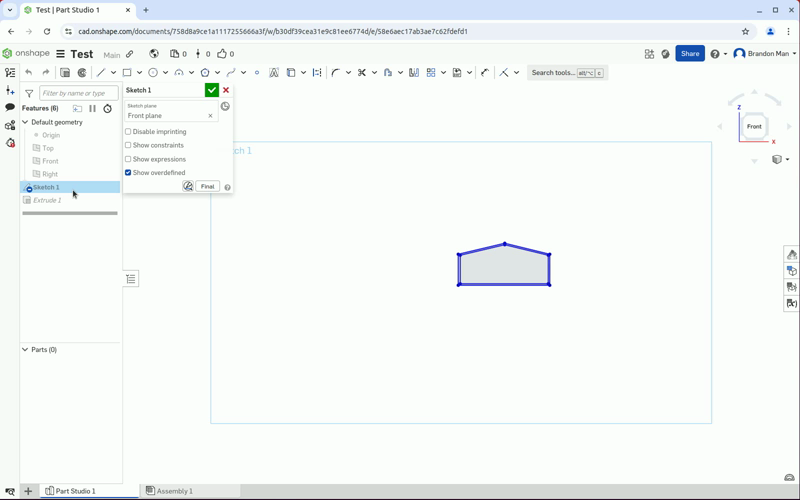
mouse_move(229, 92)
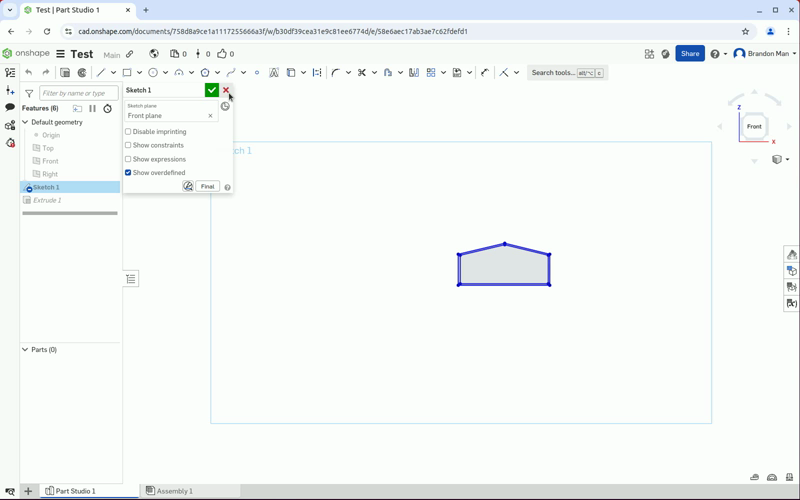
click(229, 92)
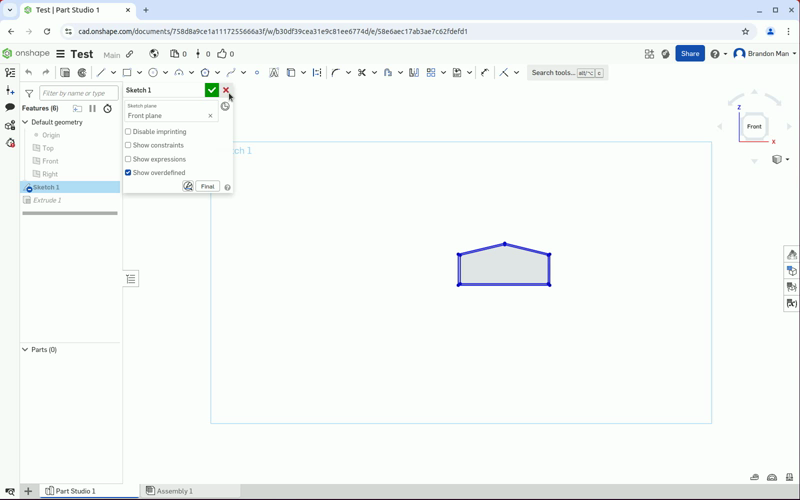
key(shift+s)
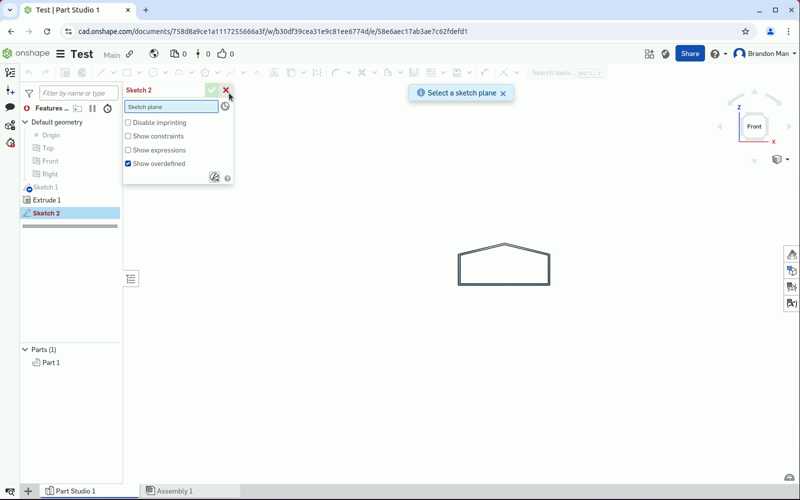
mouse_move(73, 163)
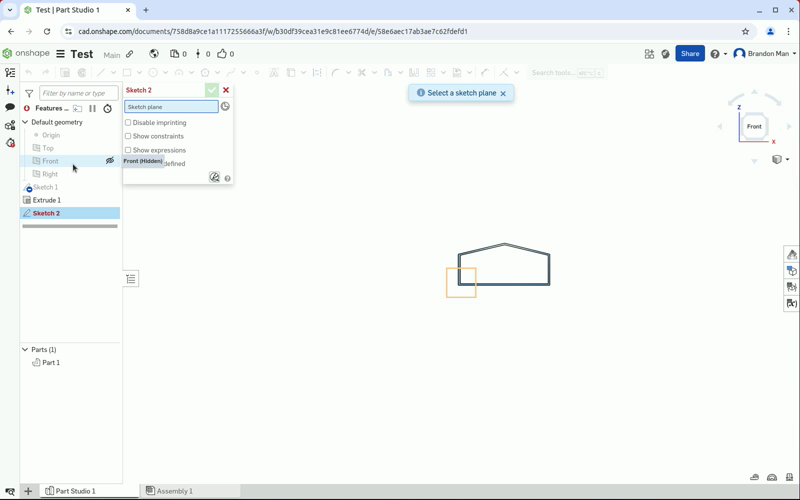
click(73, 163)
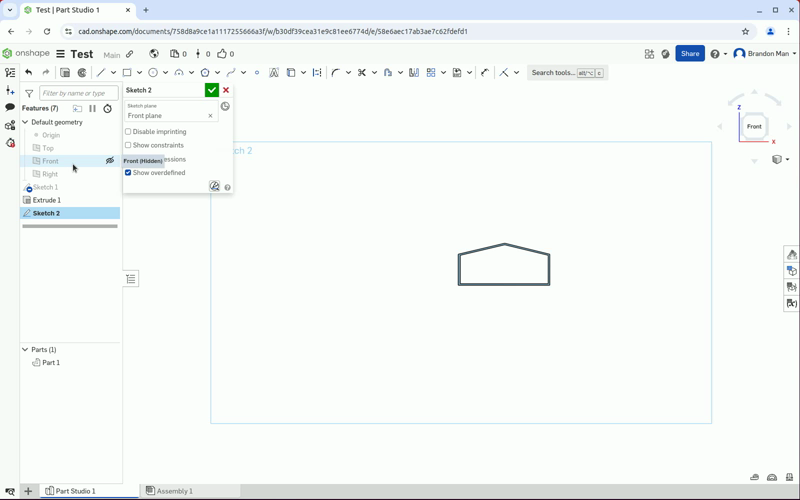
mouse_move(73, 352)
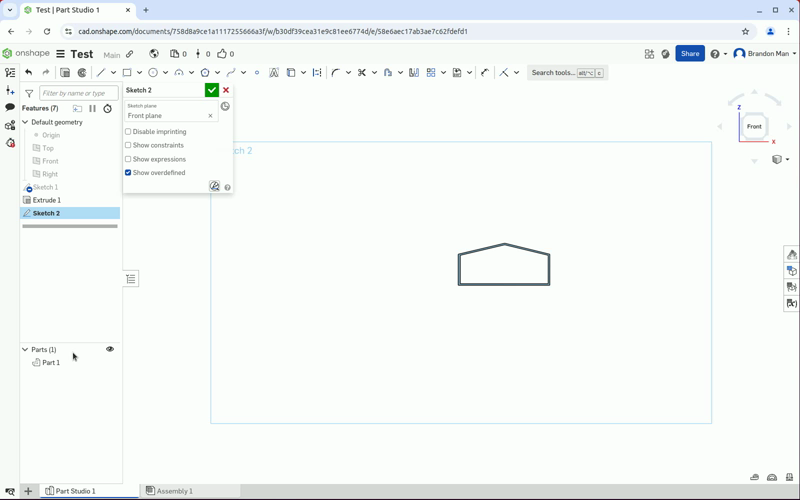
key(y)
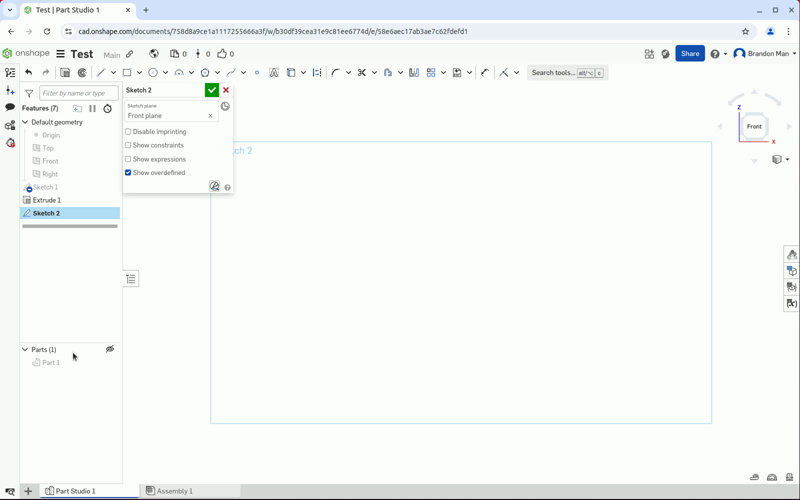
key(l)
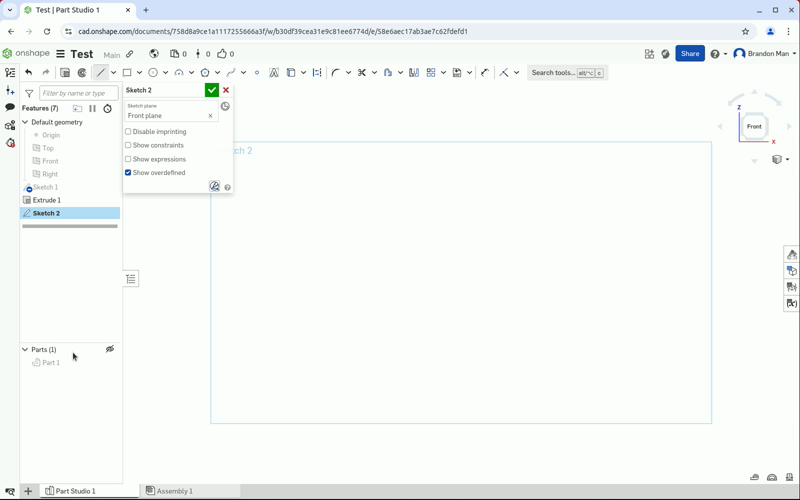
key_down(shift)
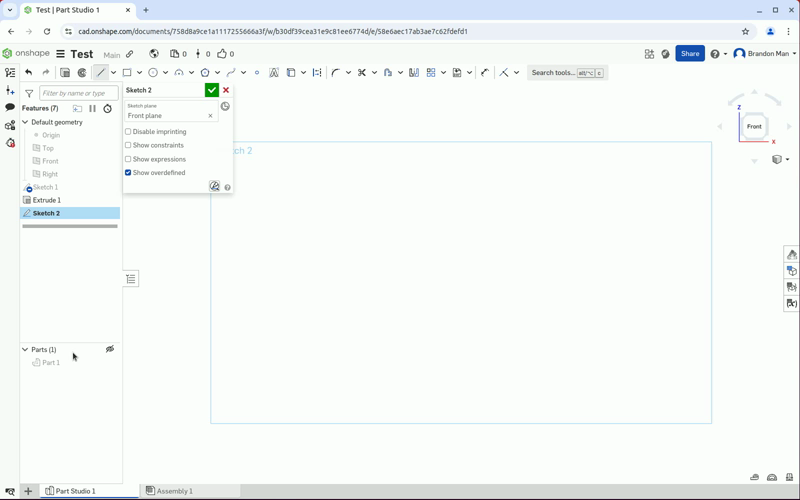
mouse_move(460, 282)
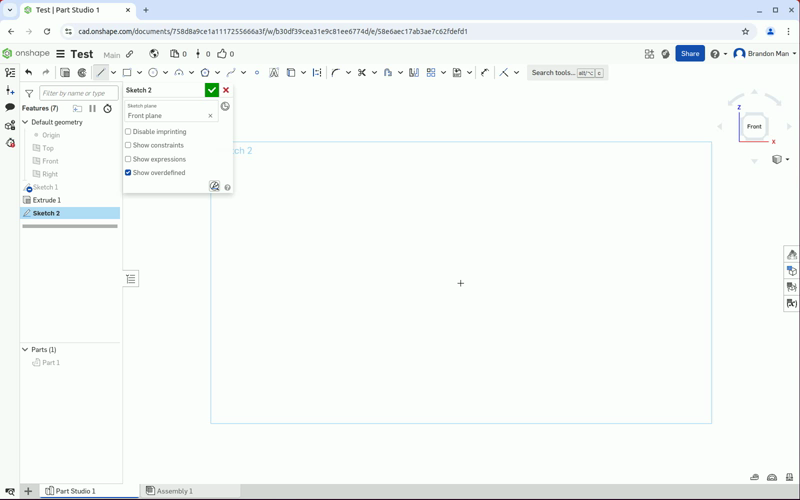
click(460, 282)
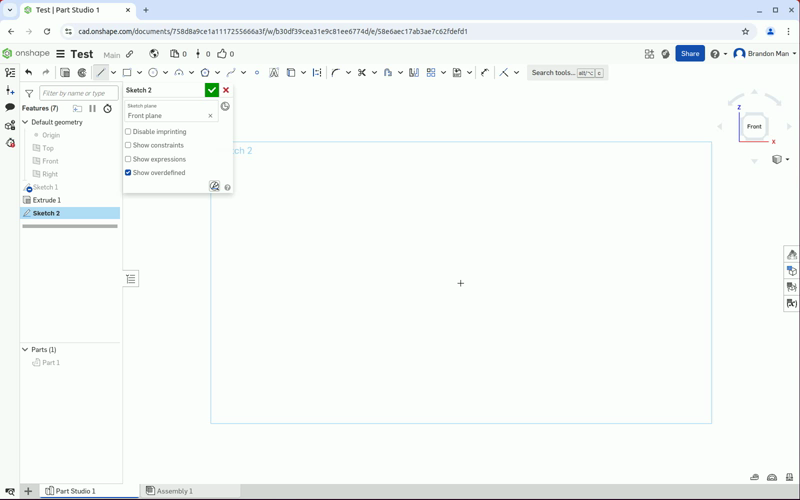
key_up(shift)
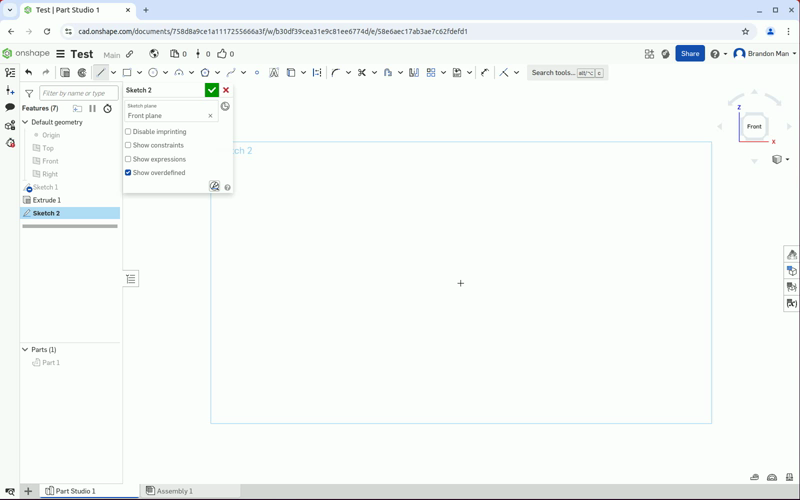
key_down(shift)
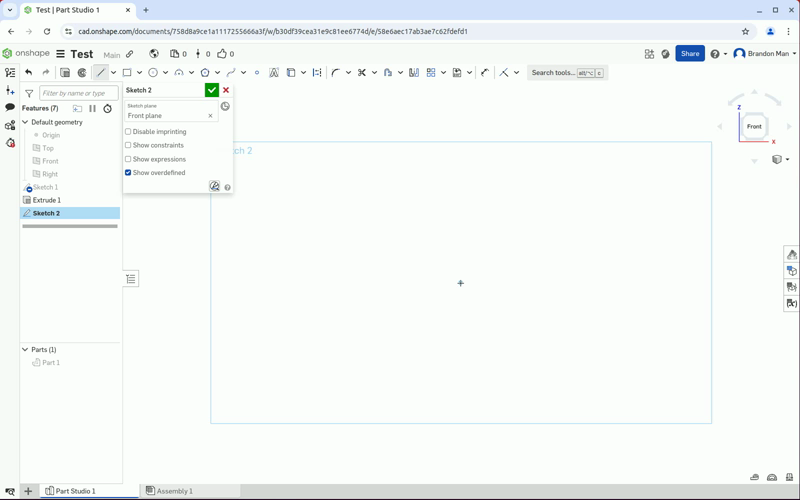
mouse_move(549, 282)
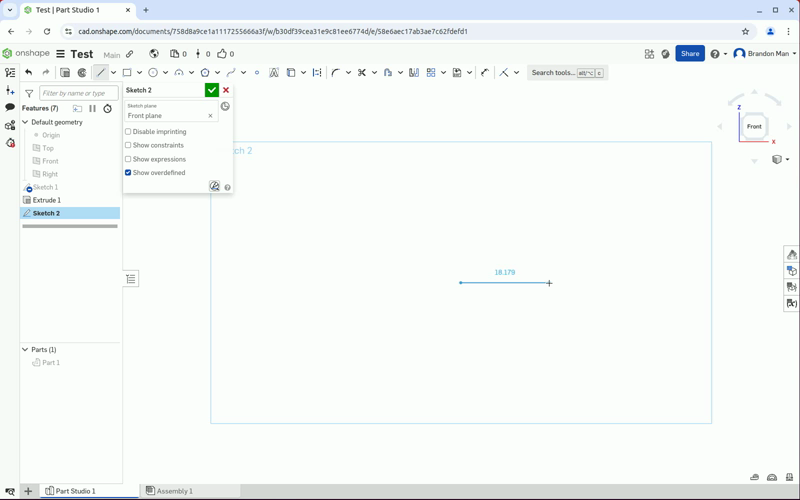
click(549, 282)
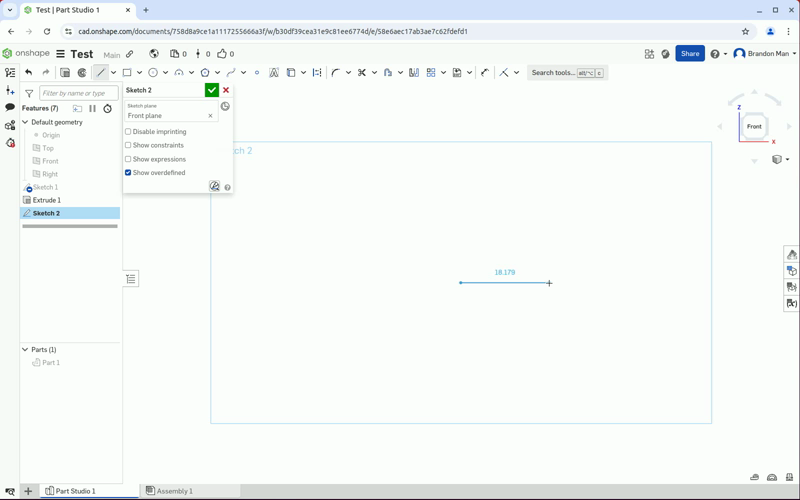
key_up(shift)
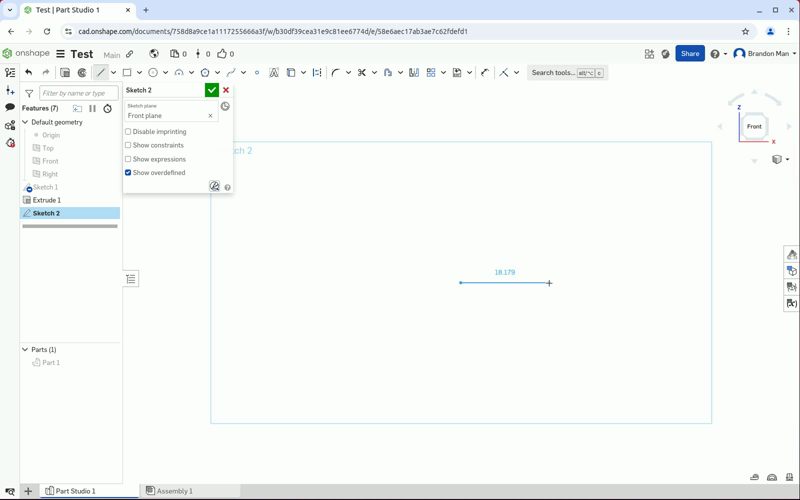
key_down(shift)
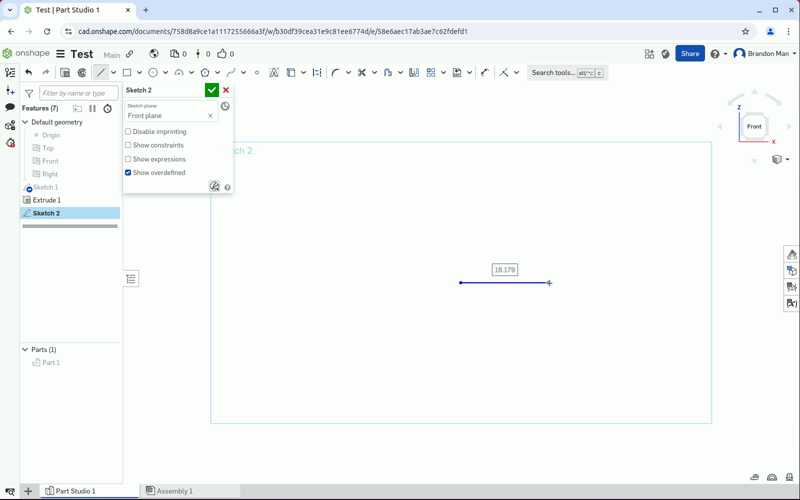
mouse_move(579, 282)
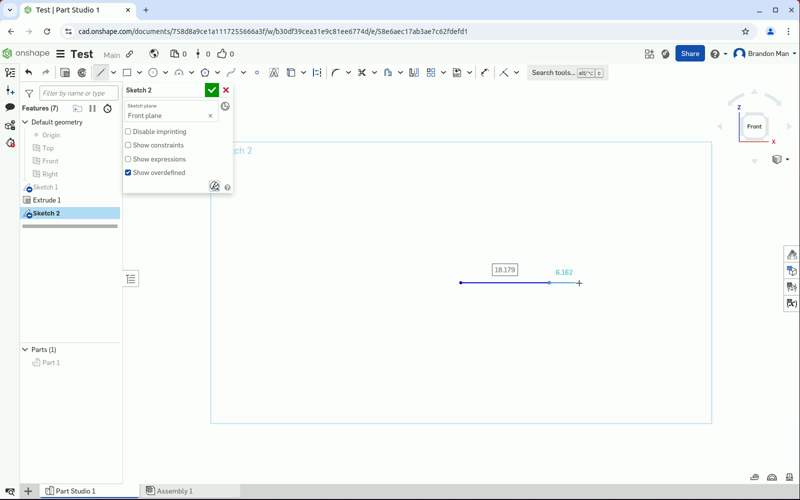
mouse_move(549, 255)
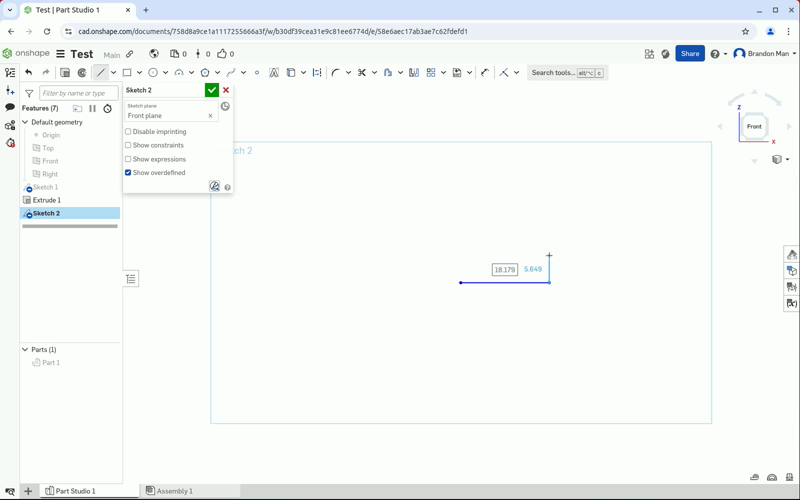
click(549, 255)
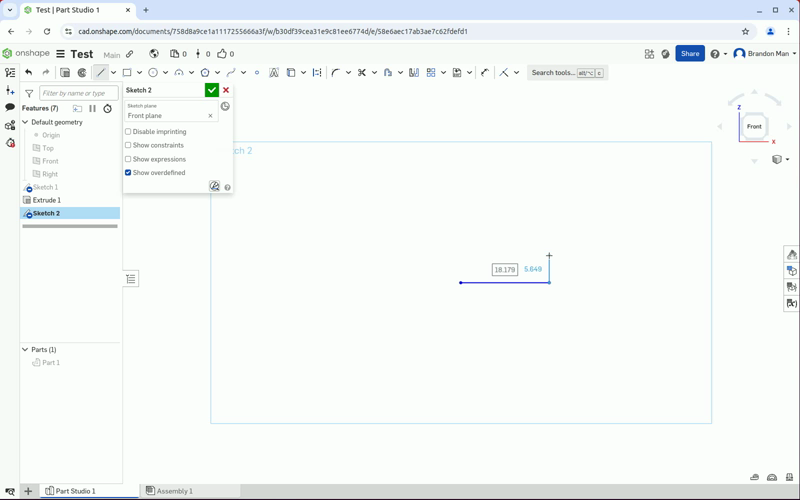
key_up(shift)
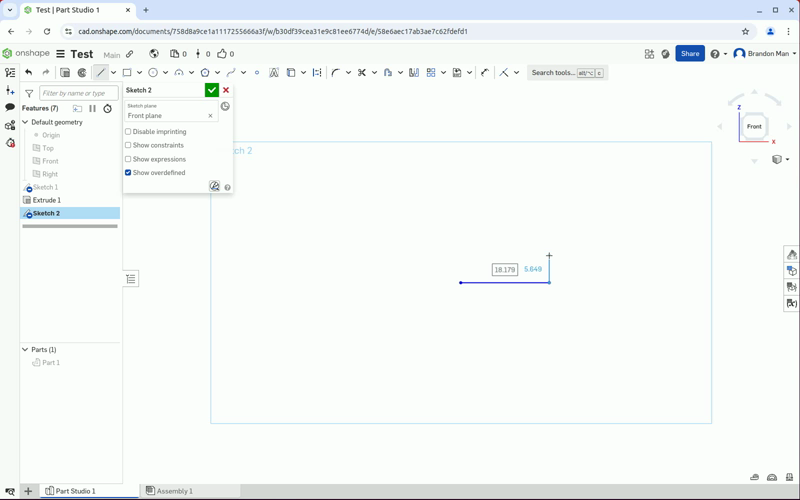
key_down(shift)
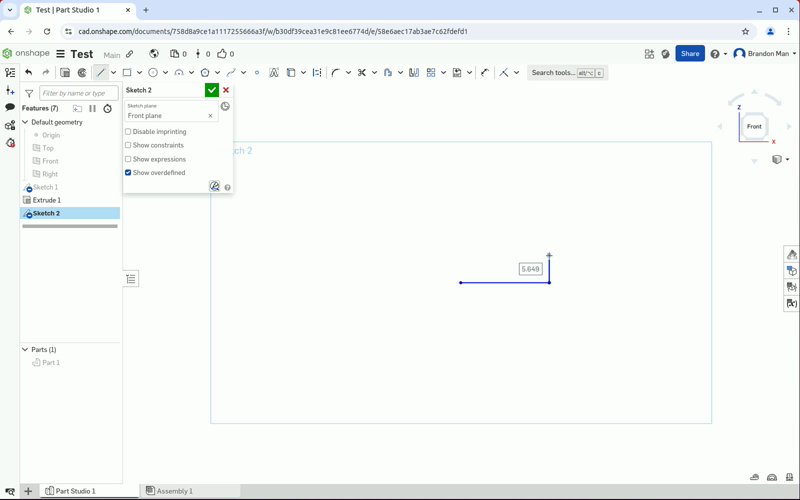
mouse_move(579, 255)
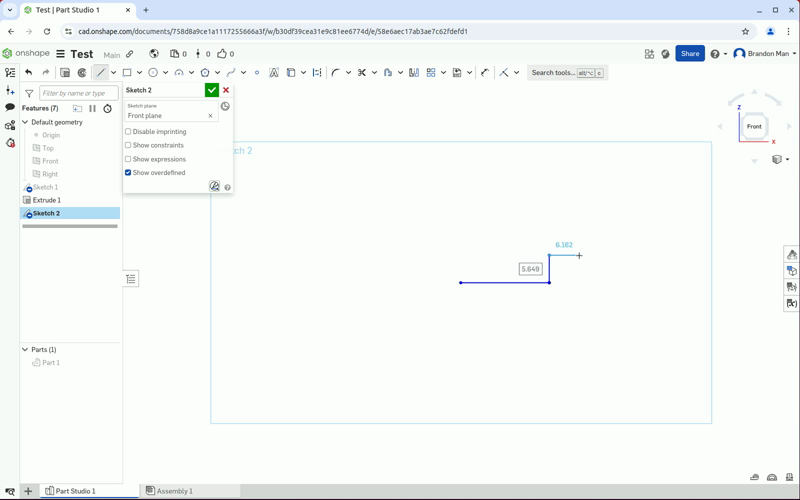
mouse_move(505, 243)
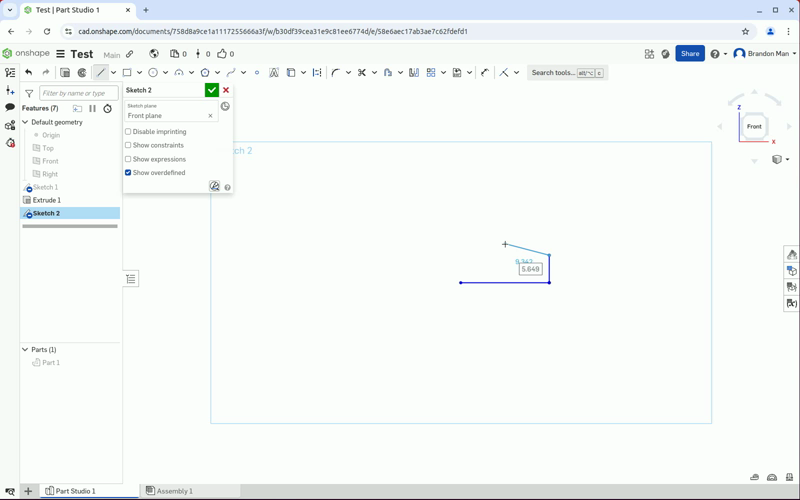
click(505, 243)
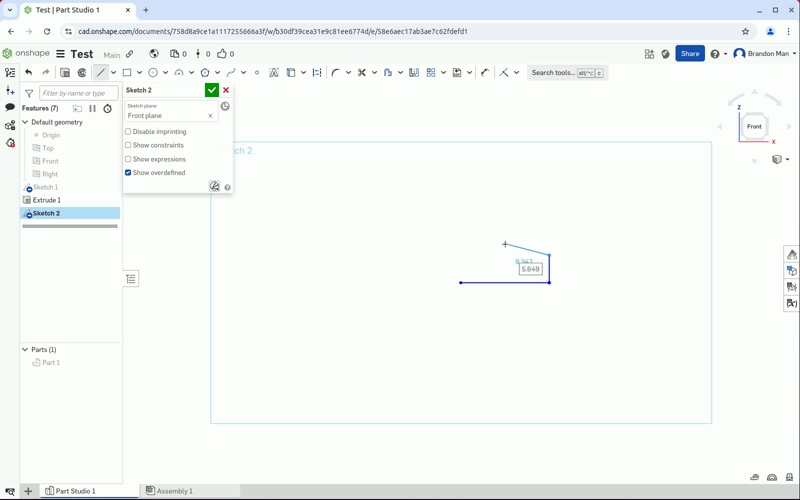
key_up(shift)
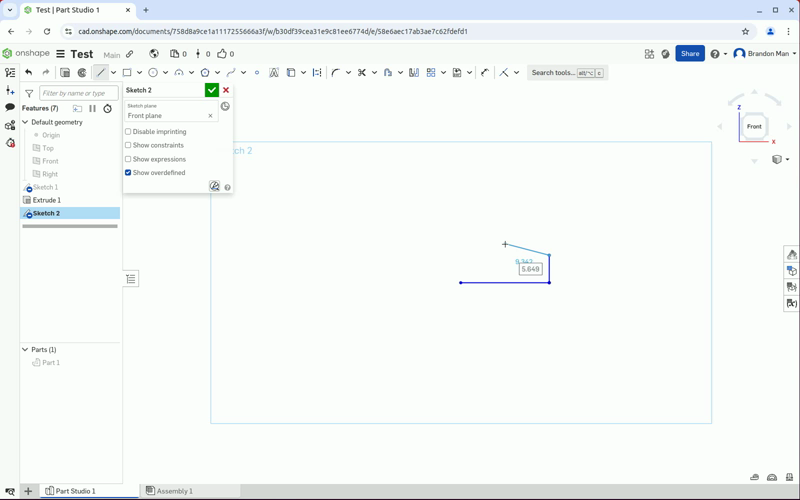
key_down(shift)
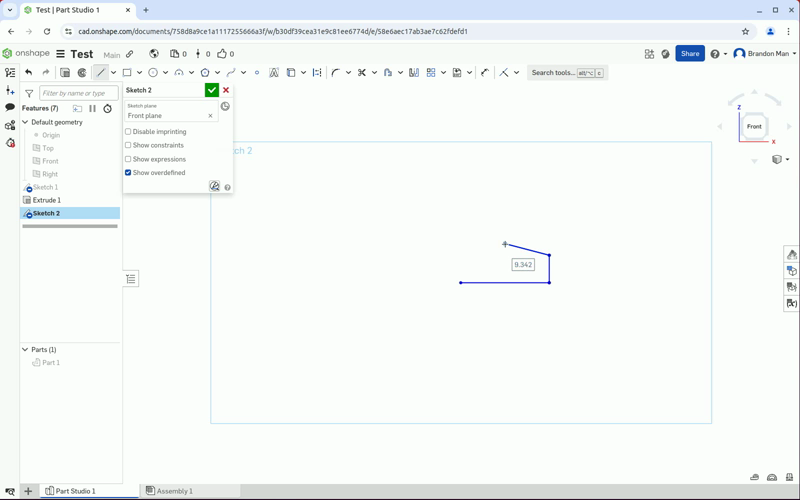
mouse_move(535, 243)
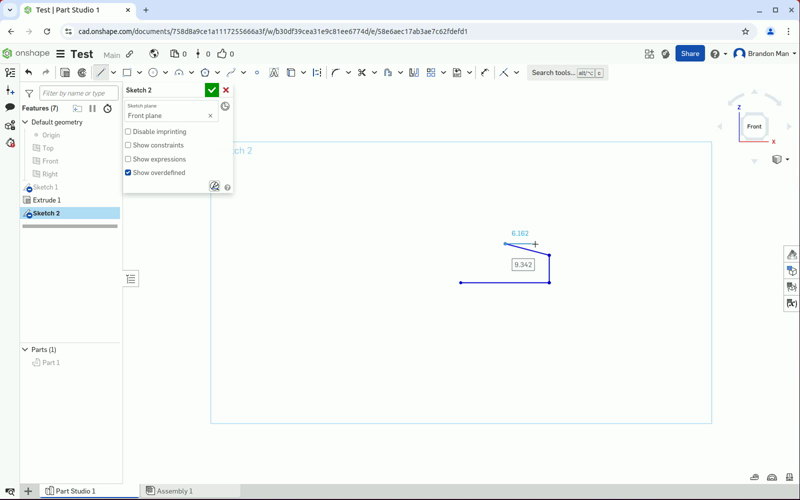
mouse_move(460, 255)
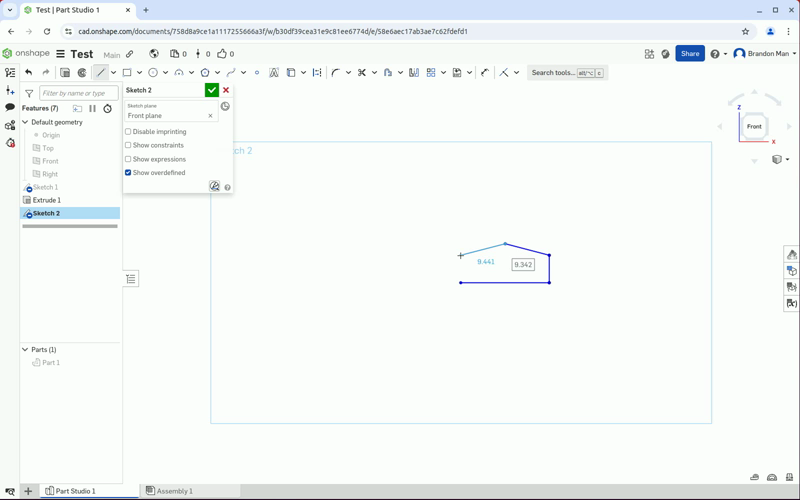
click(460, 255)
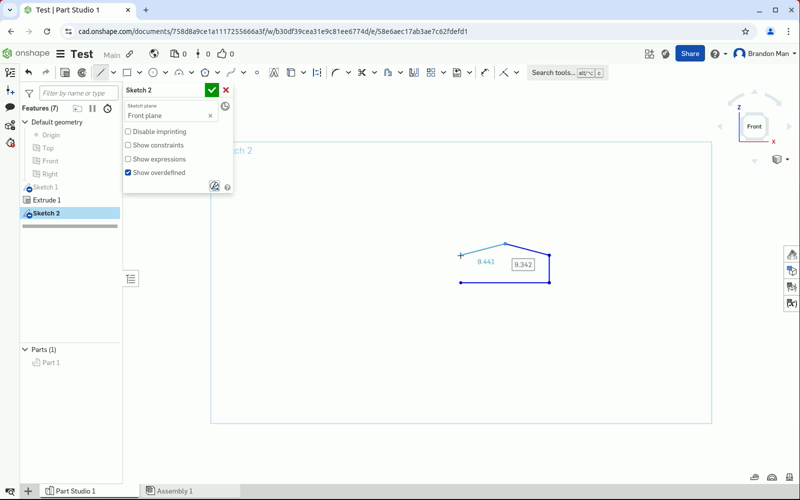
key_up(shift)
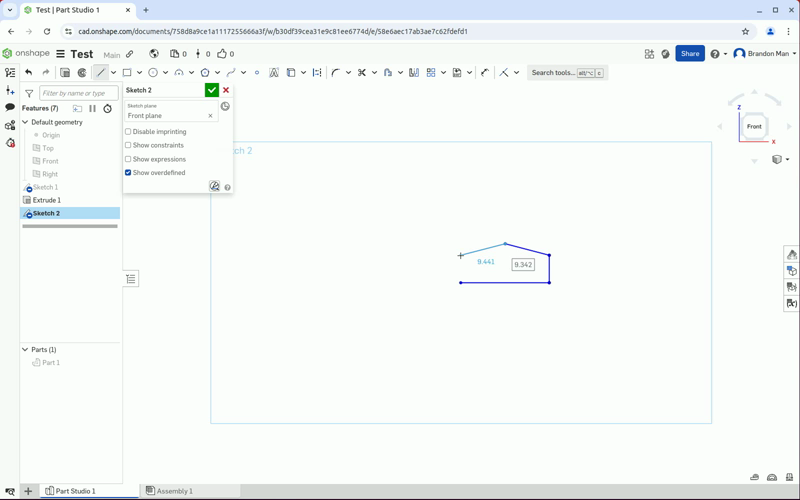
mouse_move(490, 255)
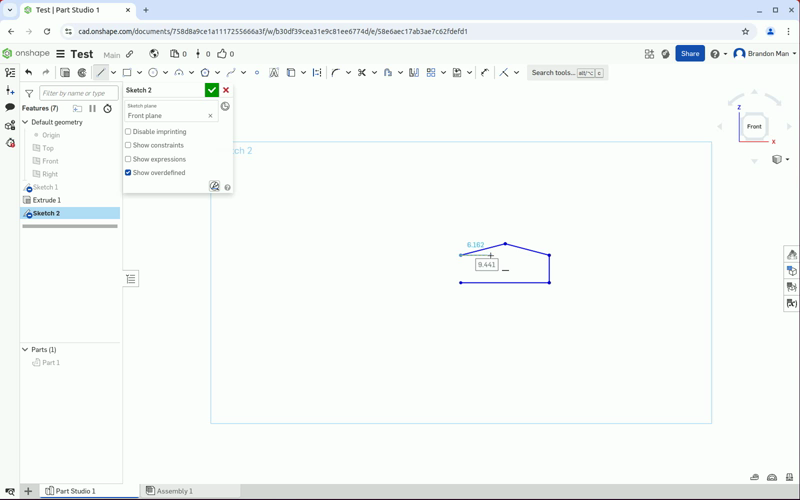
key_down(shift)
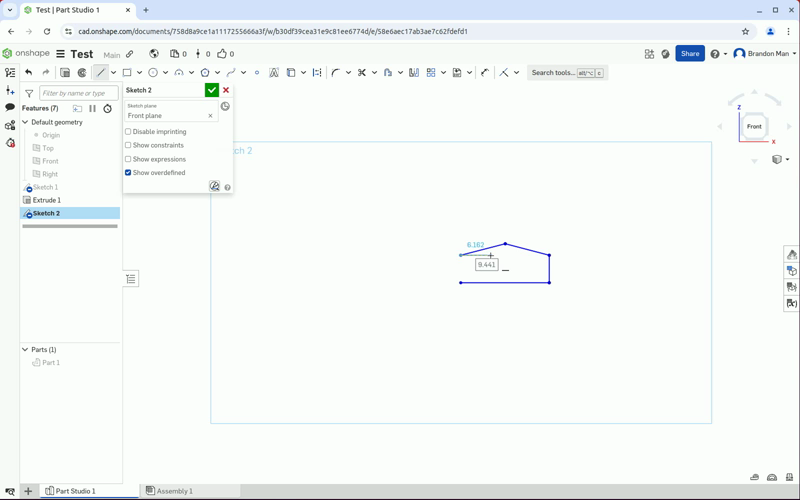
mouse_move(460, 282)
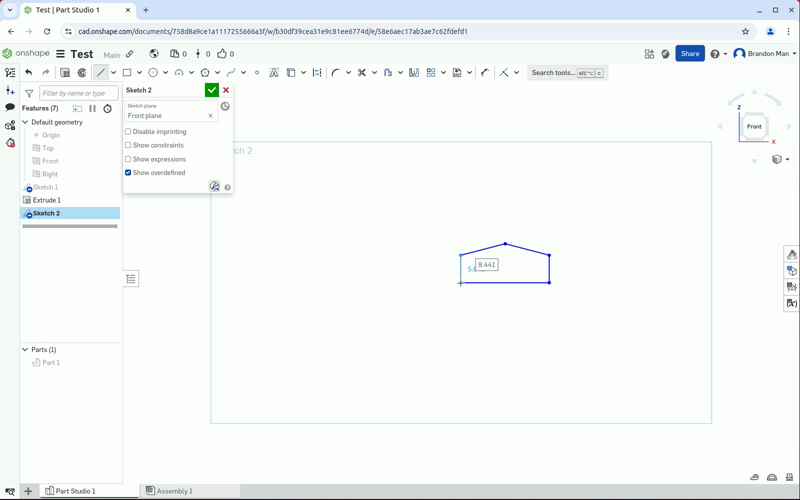
key_up(shift)
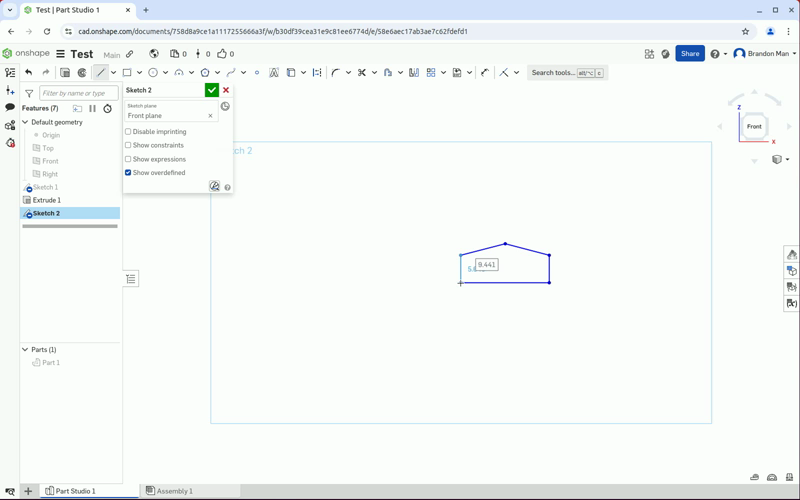
click(460, 282)
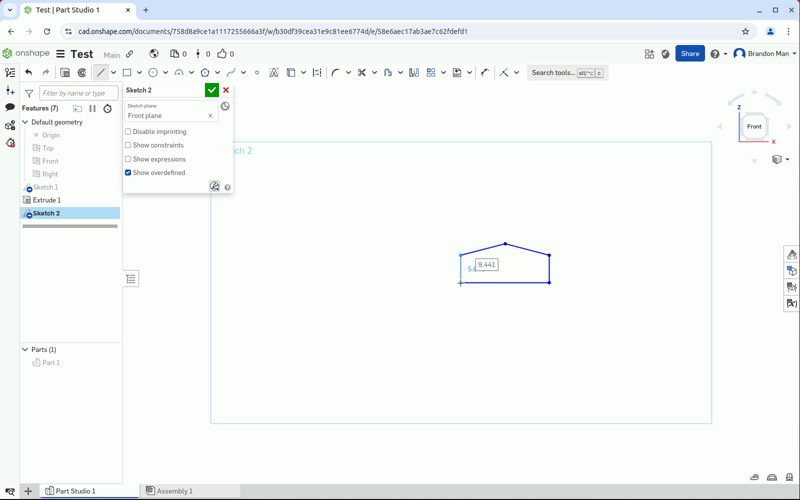
key(esc)
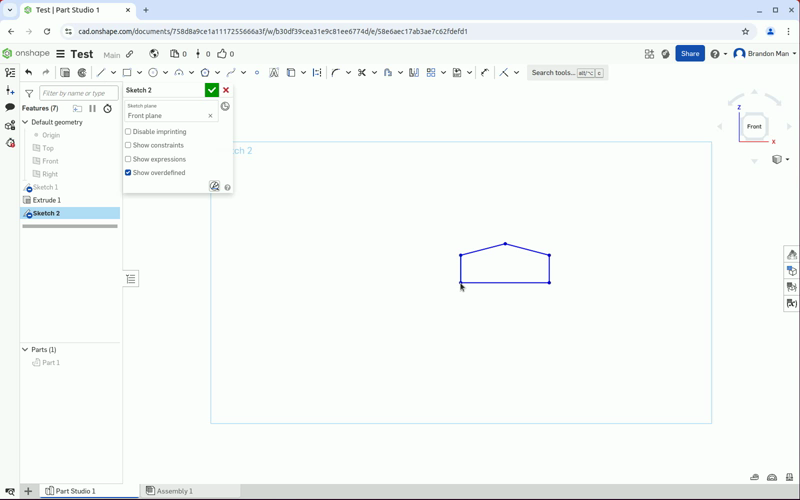
mouse_move(541, 268)
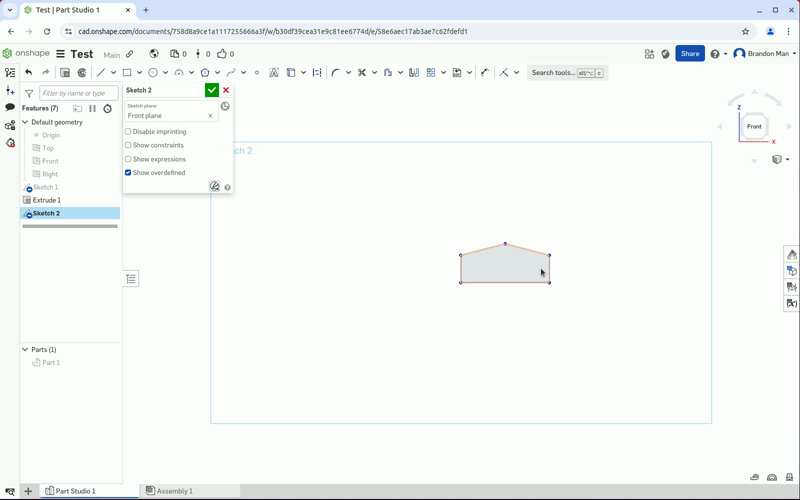
click(541, 268)
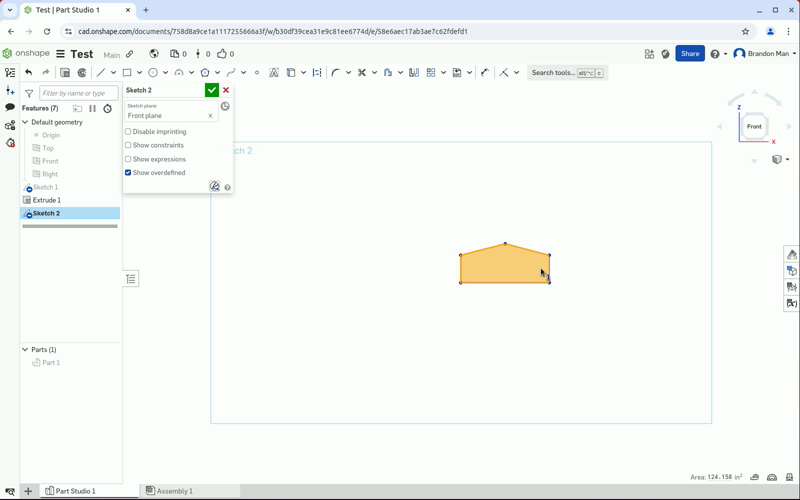
mouse_move(73, 352)
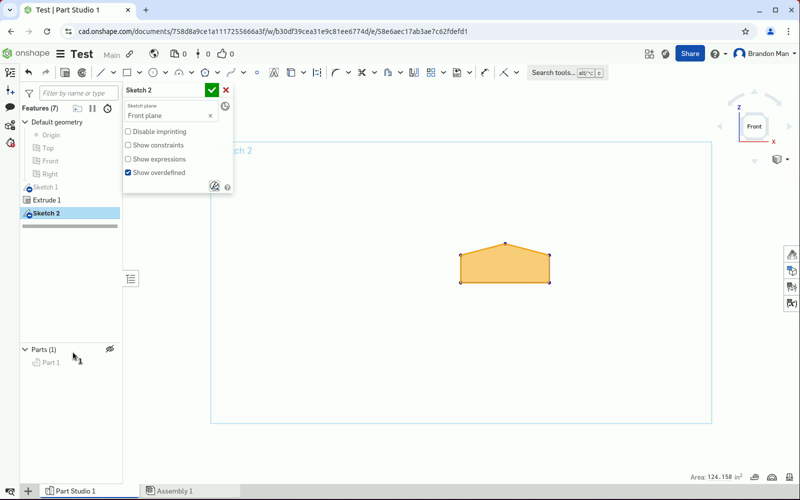
key(shift+y)
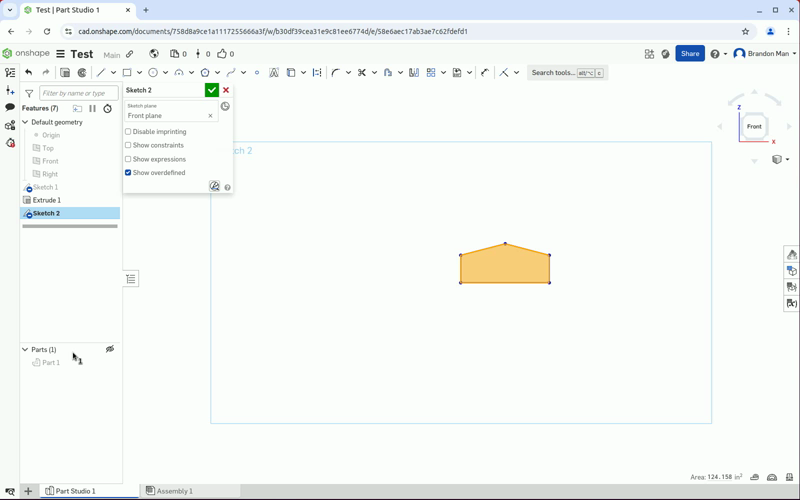
key(shift+e)
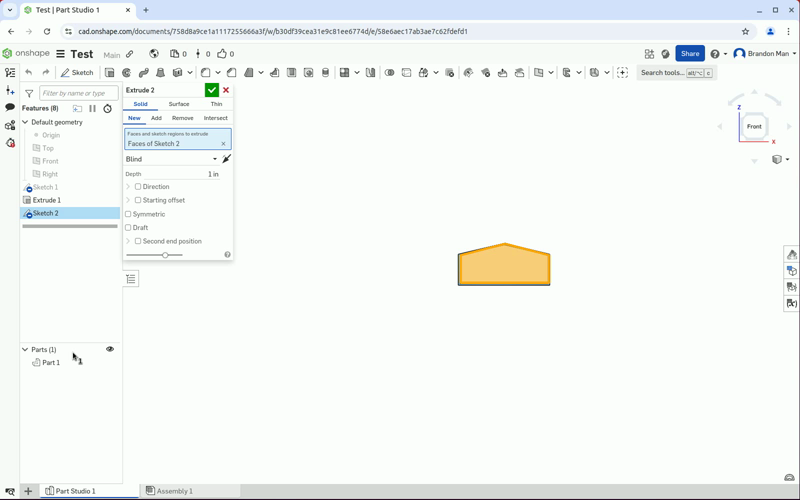
mouse_move(143, 106)
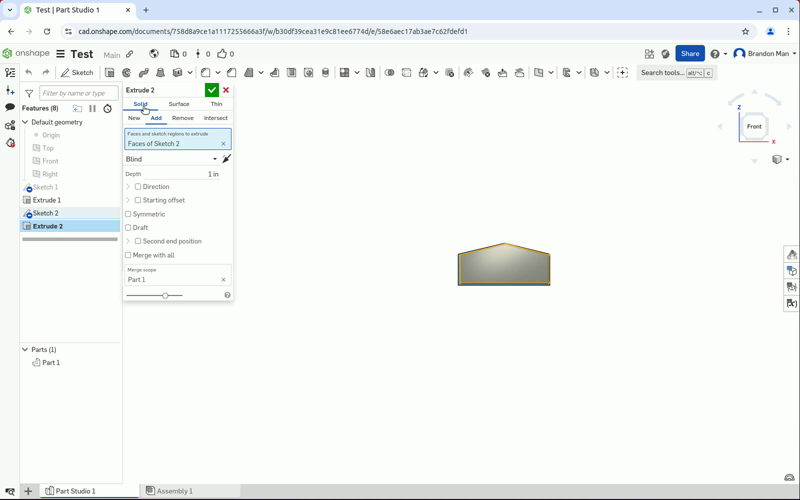
click(143, 106)
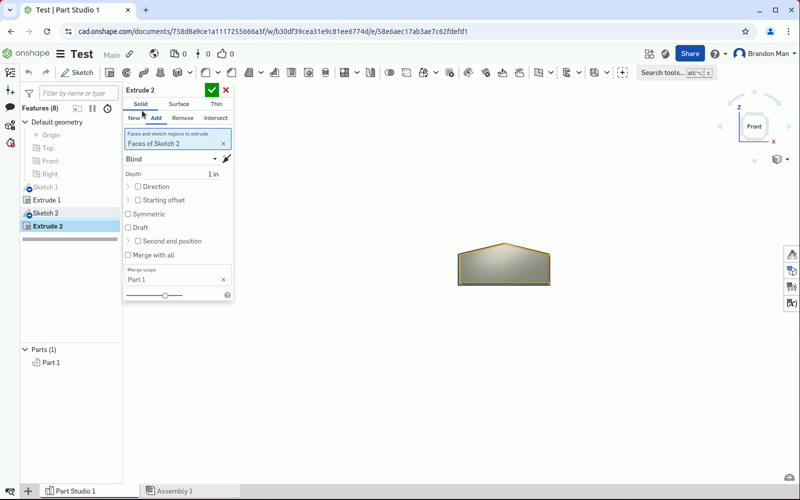
mouse_move(137, 120)
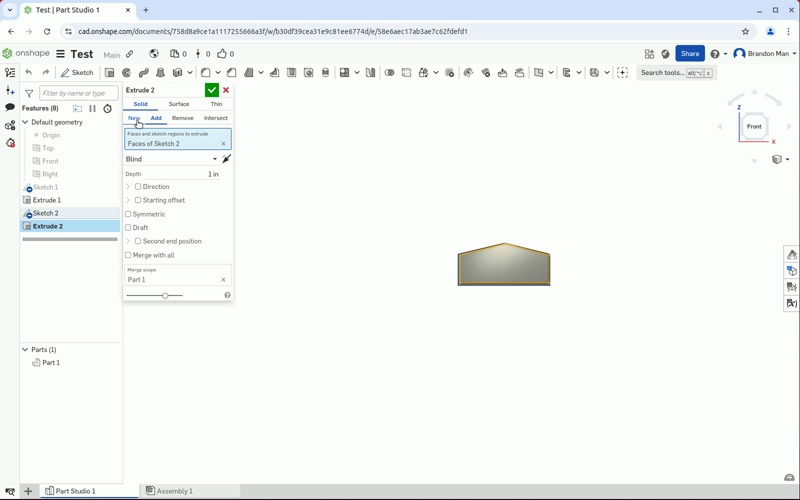
click(137, 120)
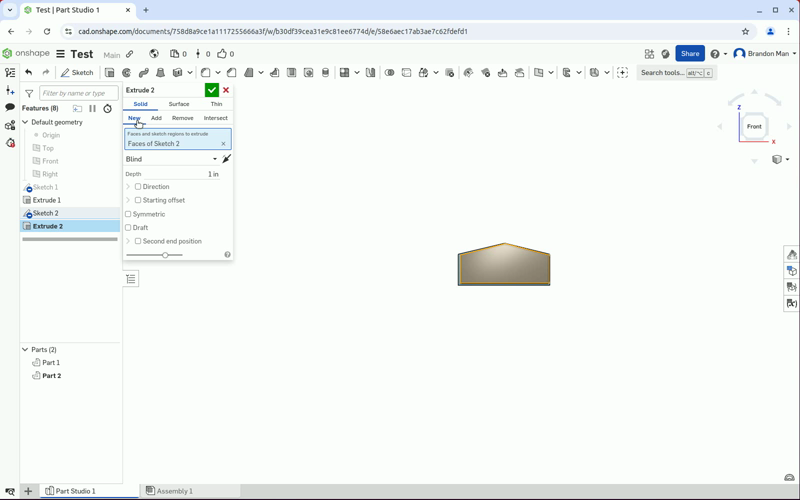
key(tab, 4)
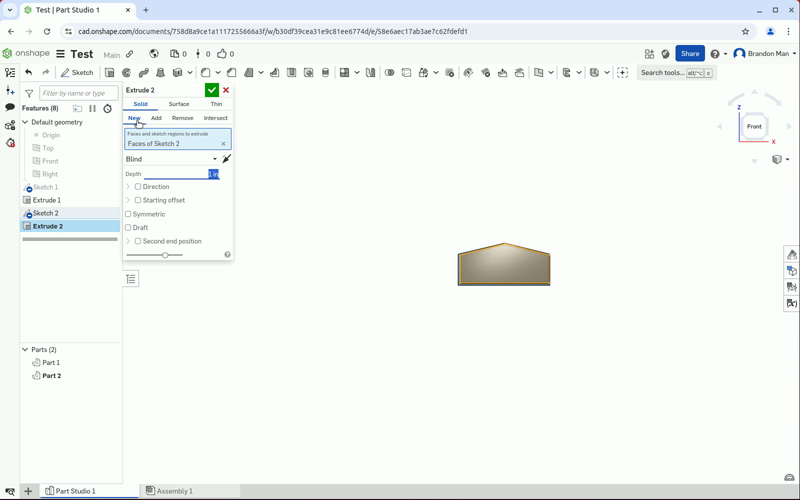
text(-0.481)
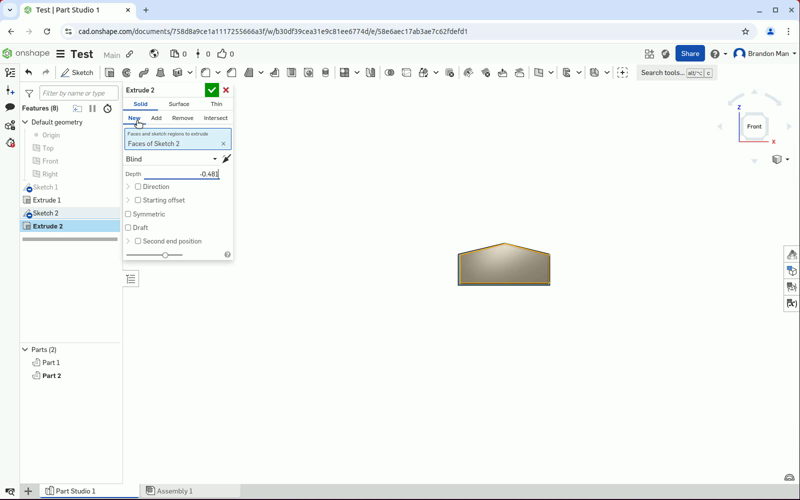
key(enter)
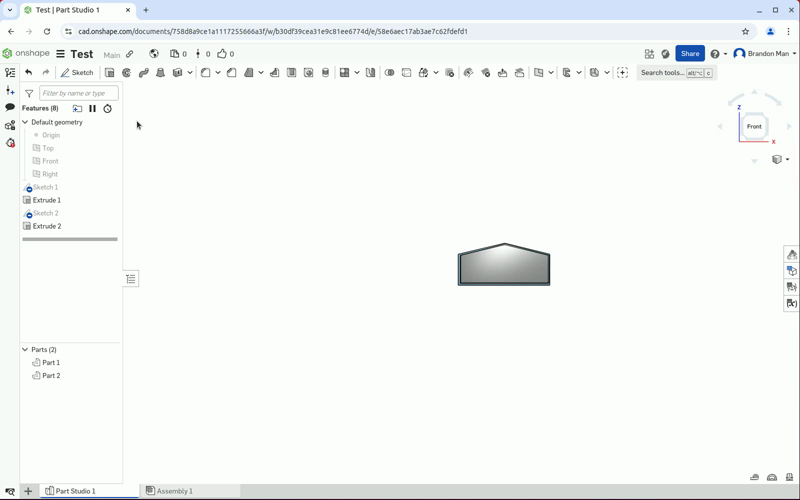
key(shift+h)
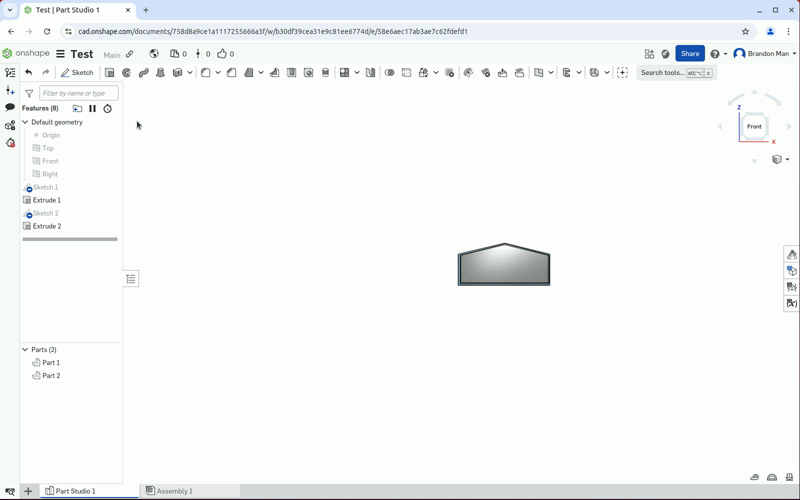
key(shift+h)
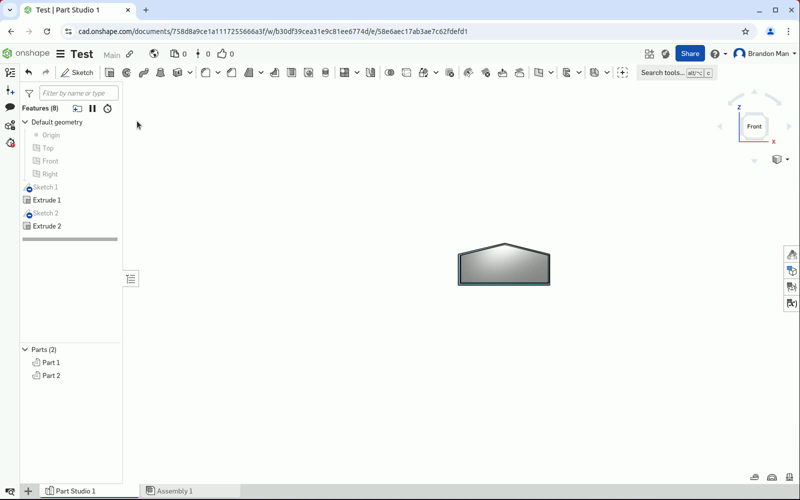
mouse_move(73, 189)
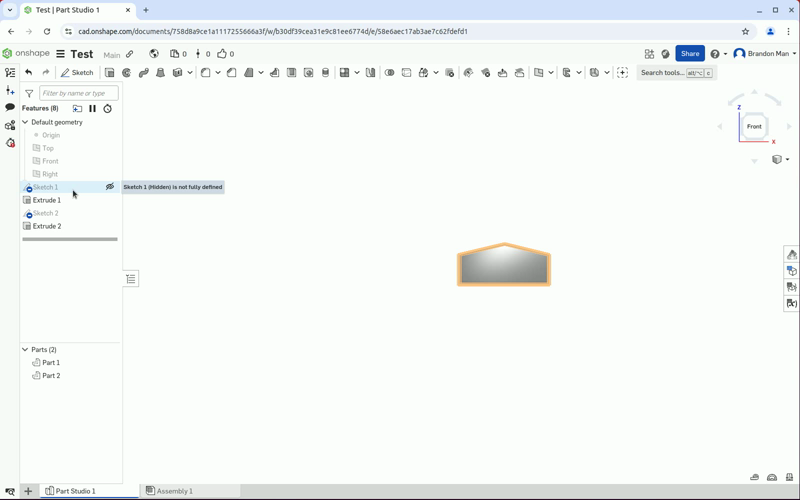
click(73, 189)
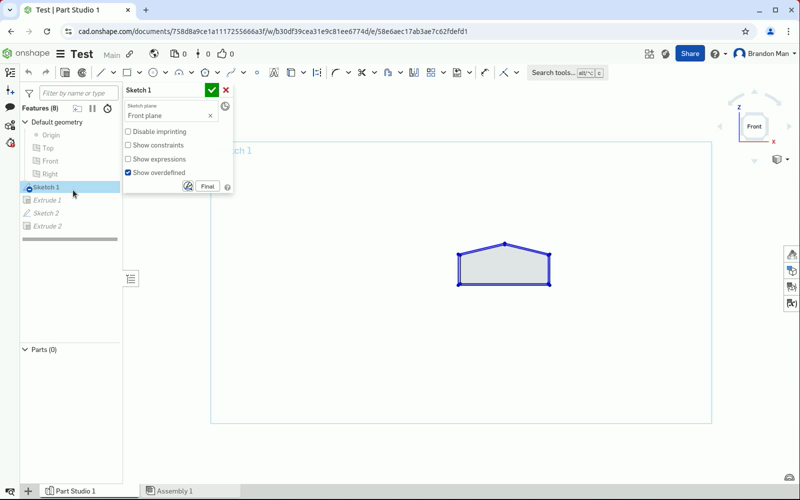
mouse_move(229, 92)
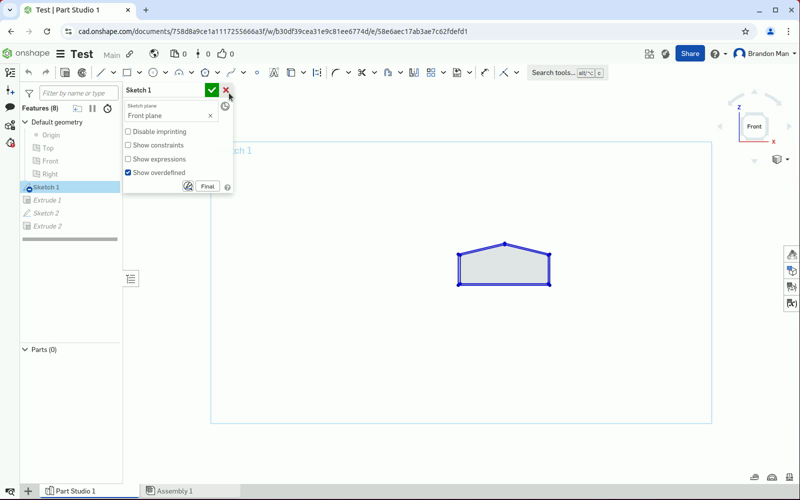
click(229, 92)
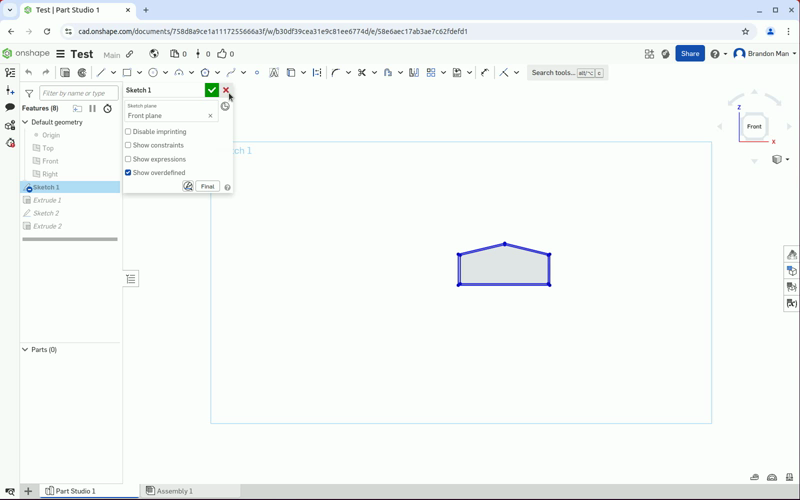
key(shift+s)
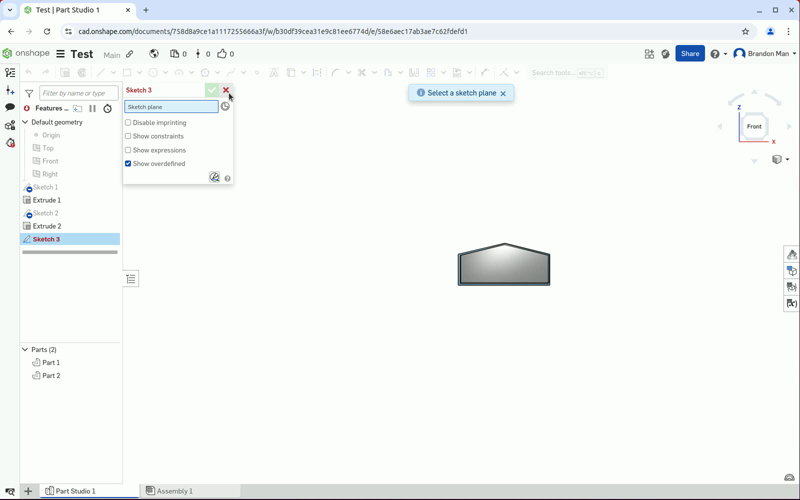
mouse_move(73, 163)
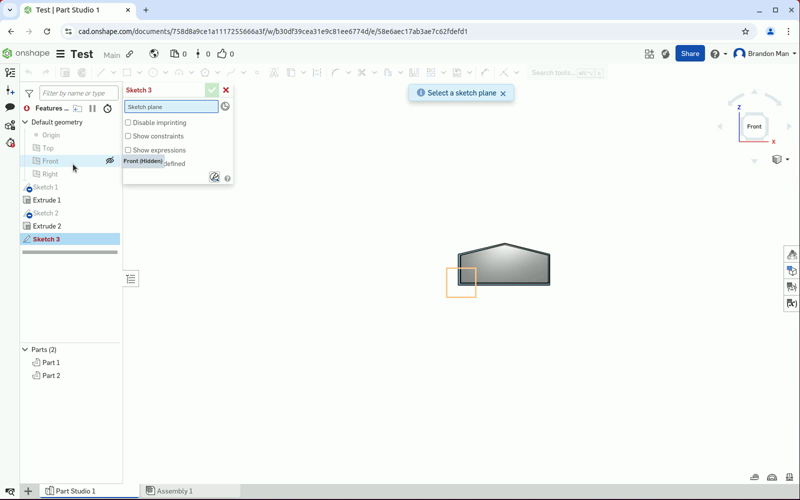
click(73, 163)
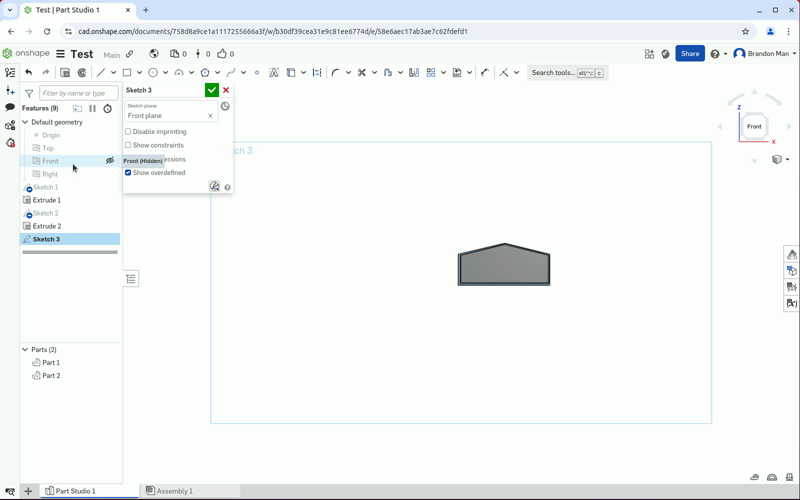
mouse_move(73, 352)
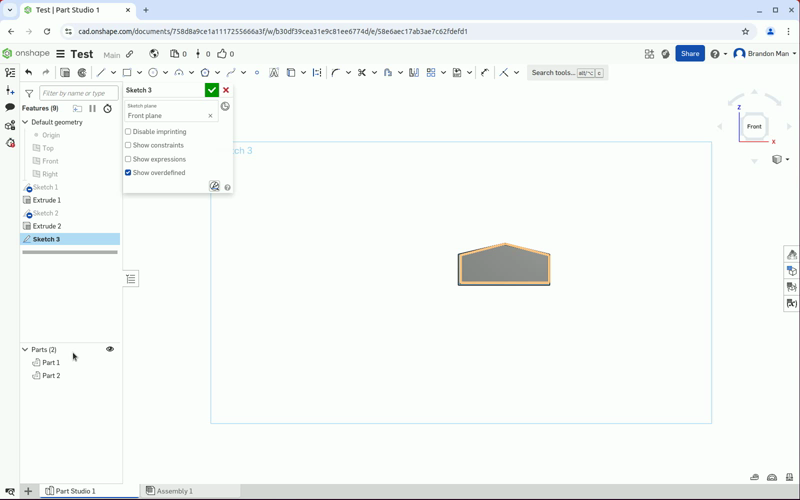
key(y)
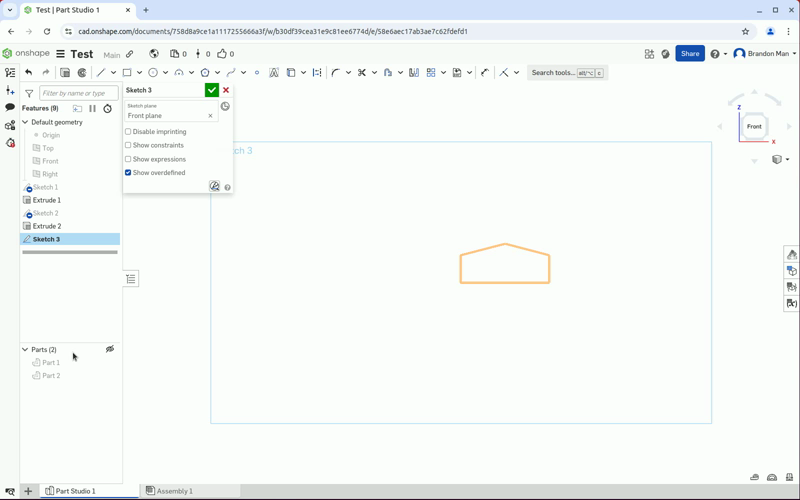
key(l)
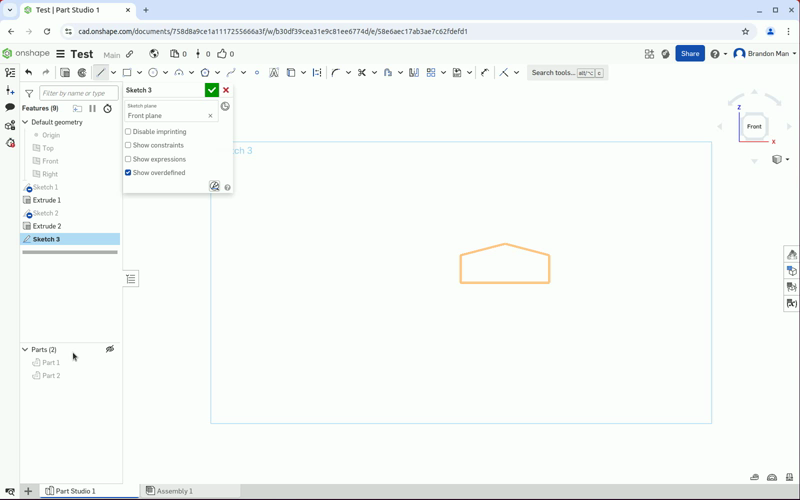
key_down(shift)
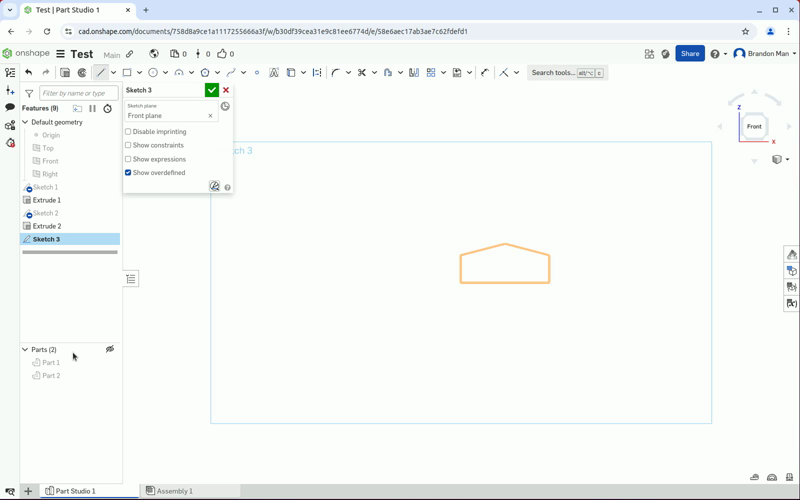
mouse_move(458, 285)
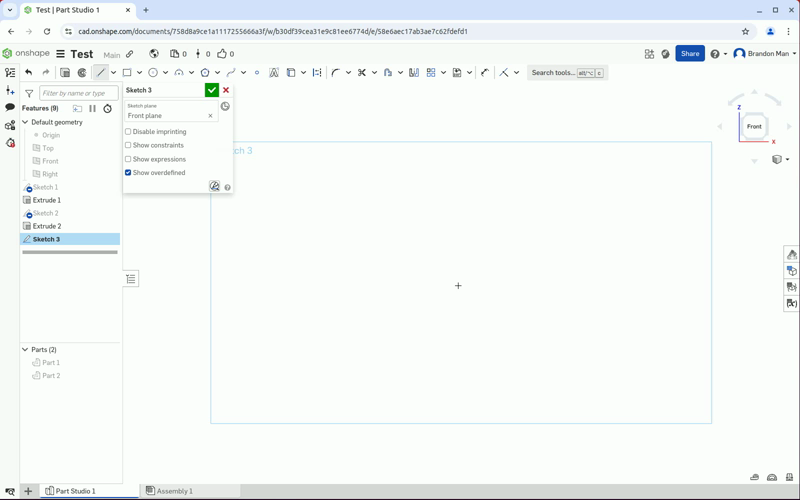
click(458, 285)
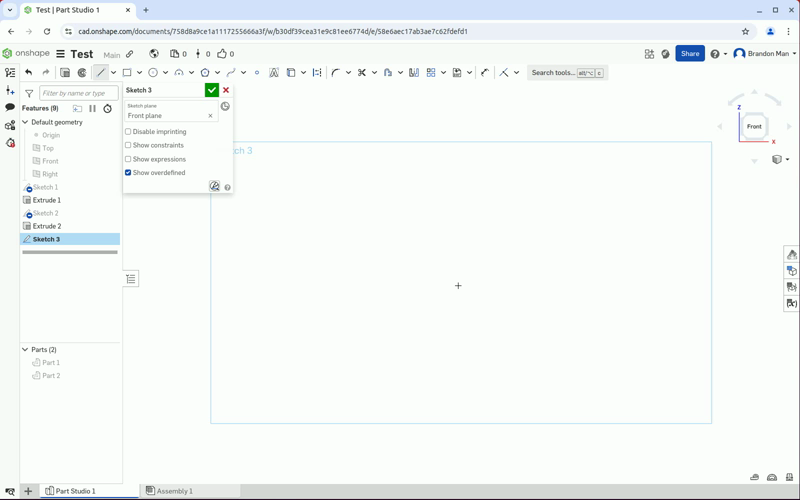
key_up(shift)
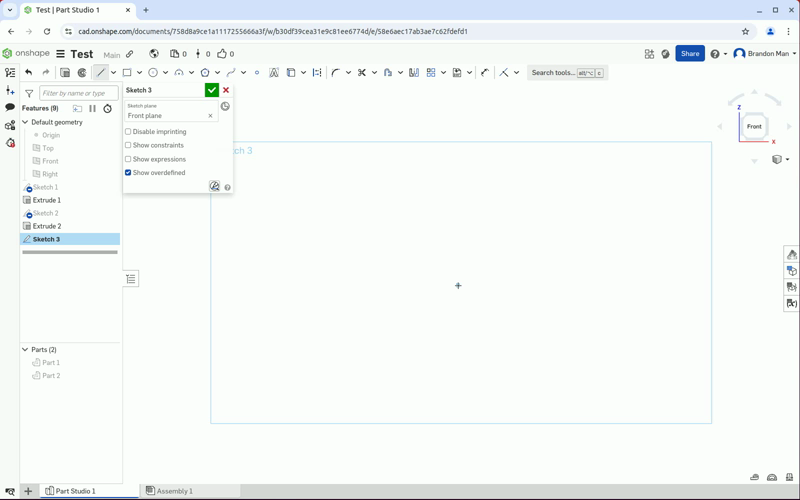
key_down(shift)
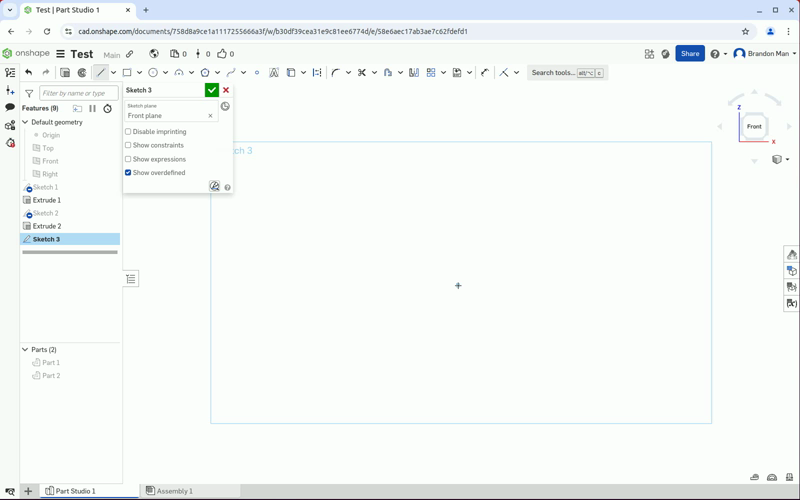
mouse_move(549, 285)
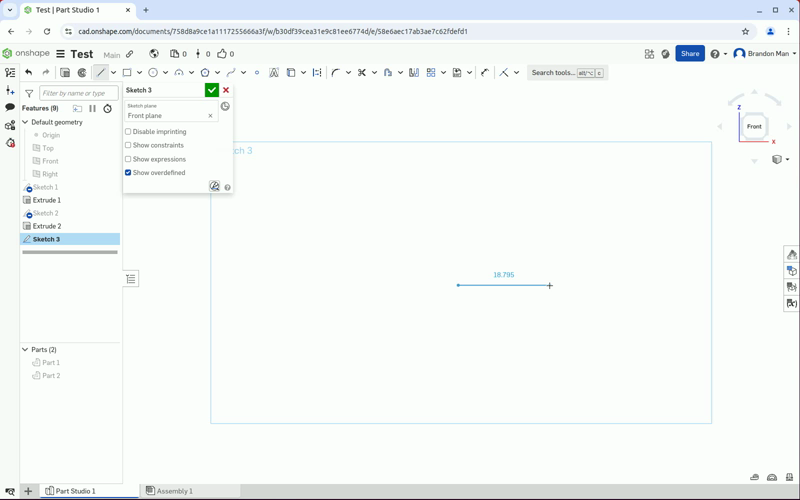
click(549, 285)
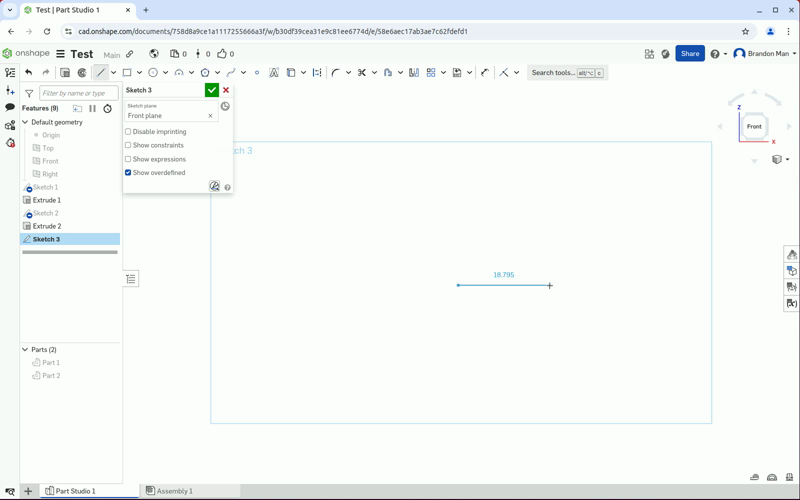
key_up(shift)
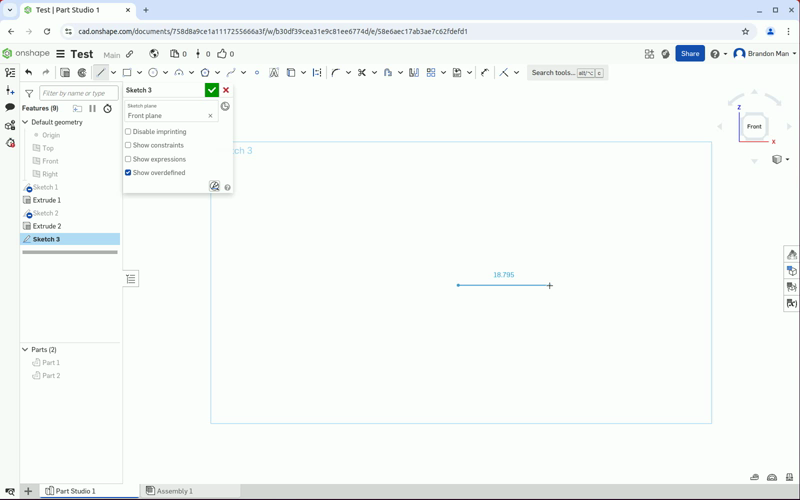
key_down(shift)
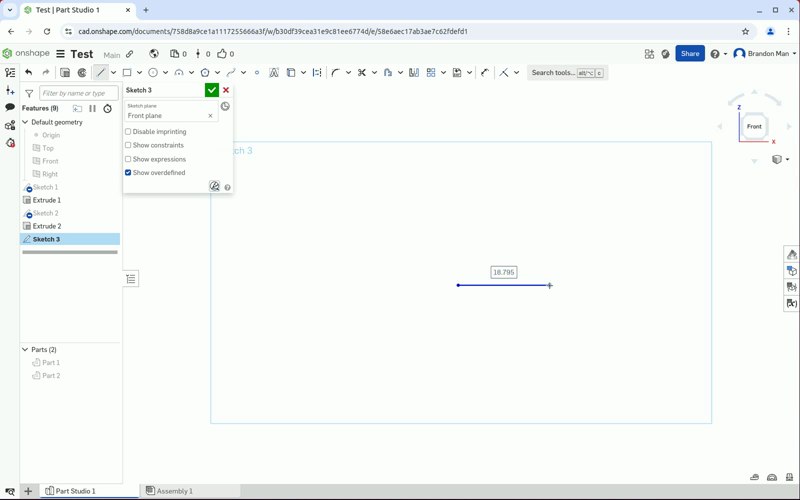
mouse_move(579, 285)
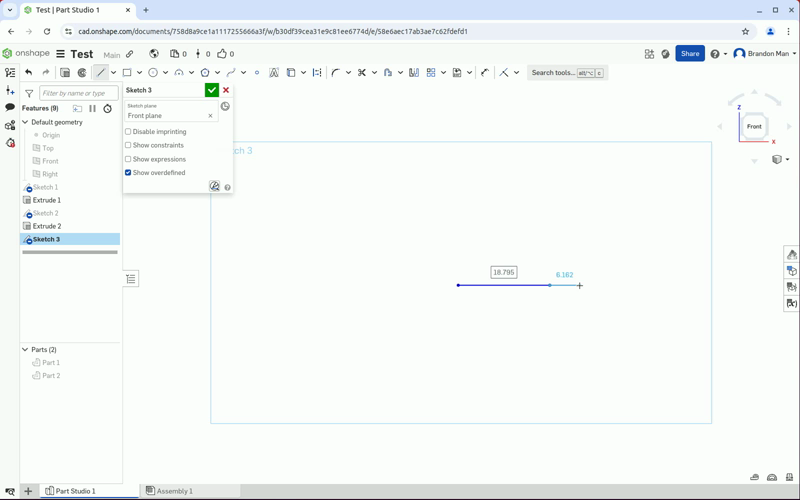
mouse_move(549, 254)
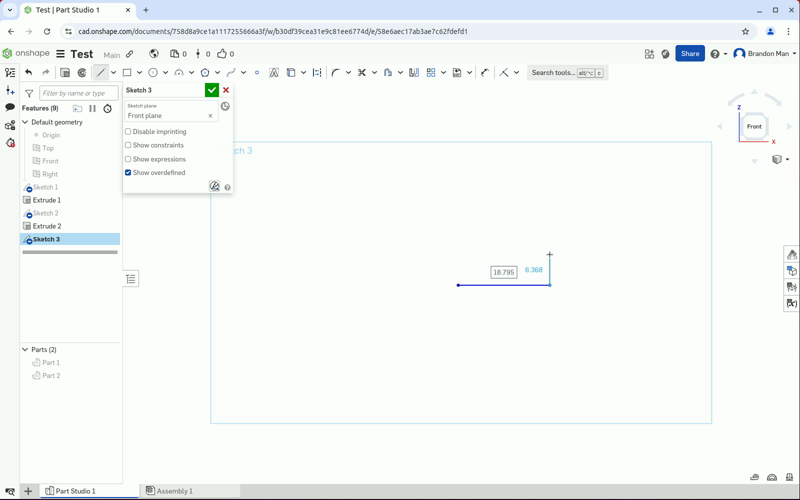
click(549, 254)
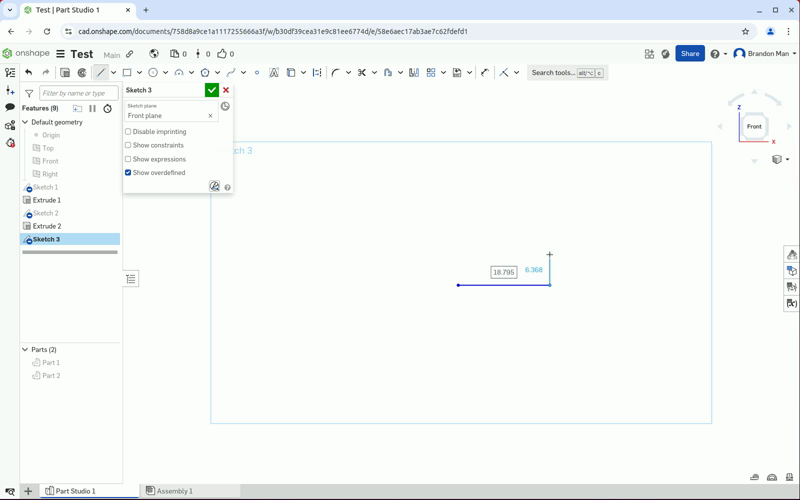
key_up(shift)
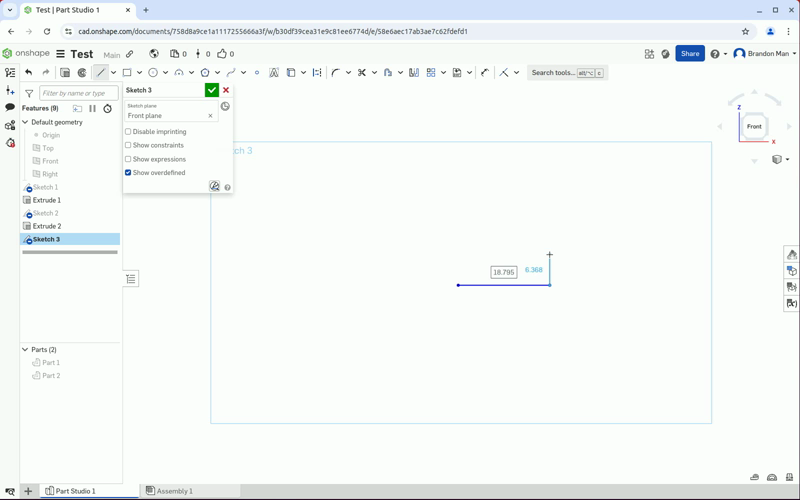
key_down(shift)
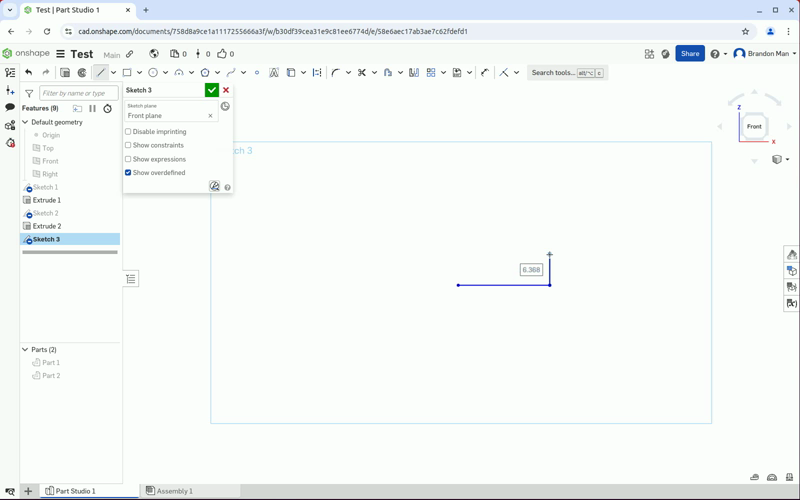
mouse_move(579, 254)
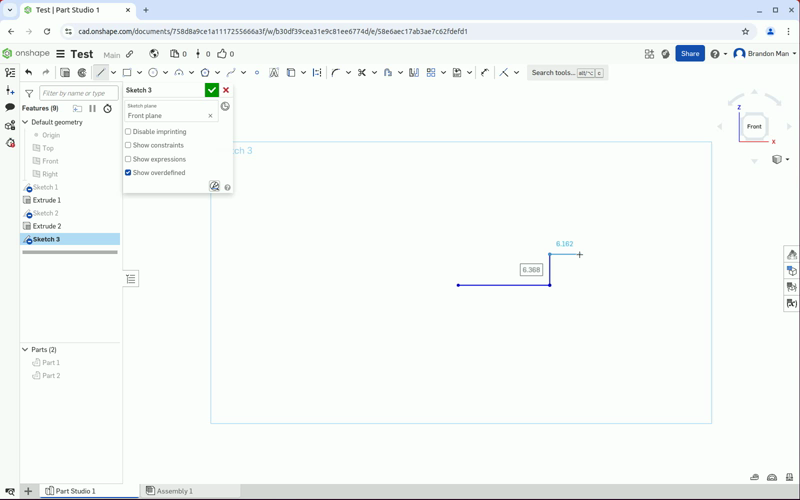
mouse_move(504, 243)
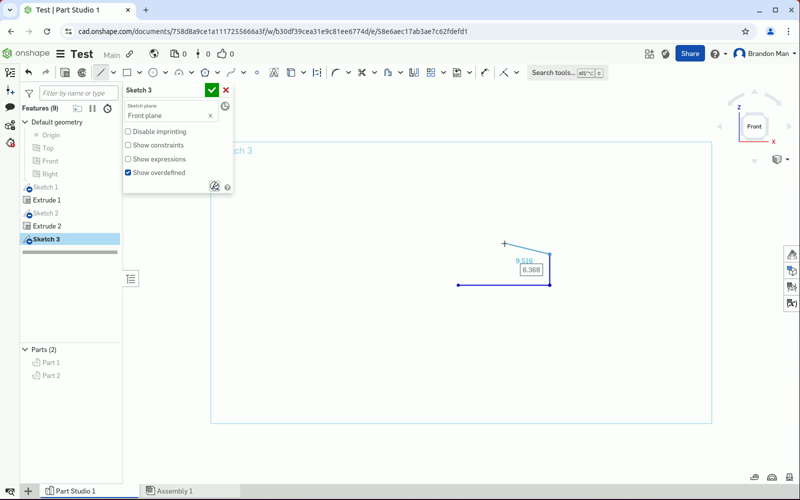
click(504, 243)
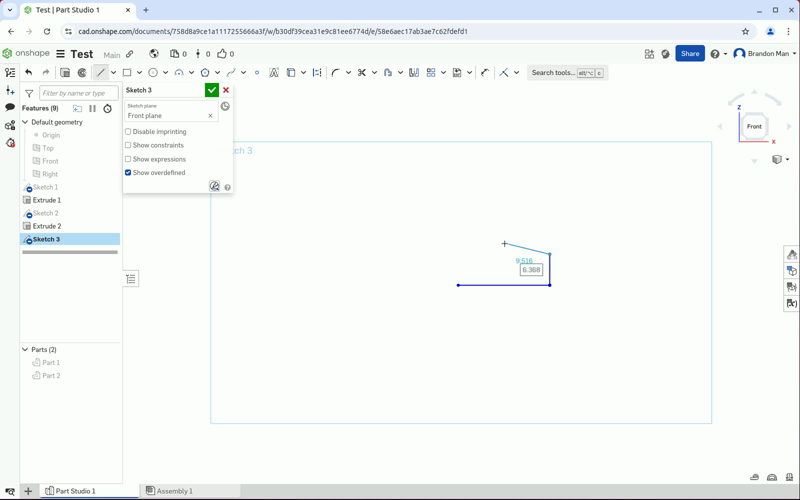
key_up(shift)
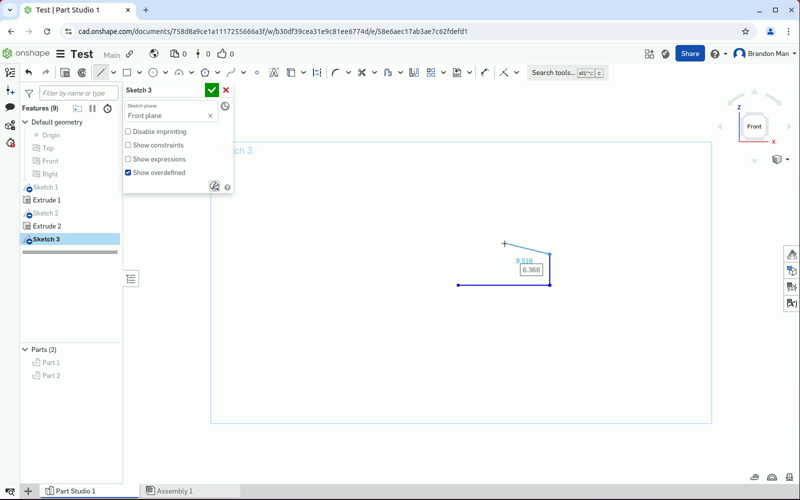
key_down(shift)
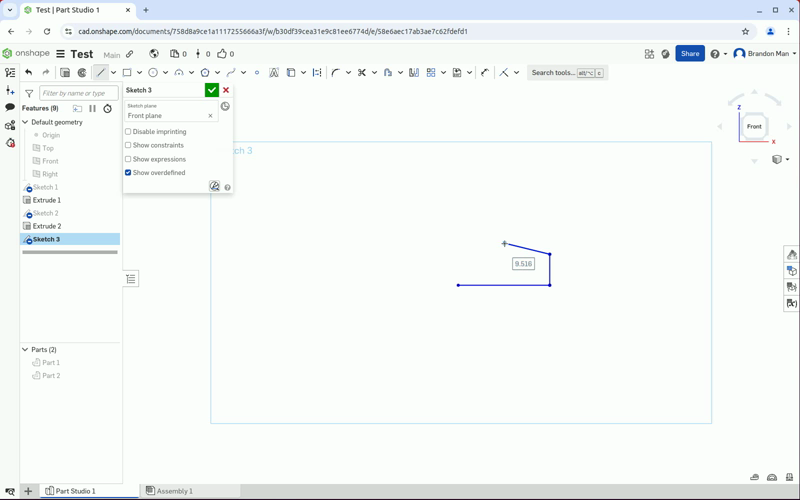
mouse_move(534, 243)
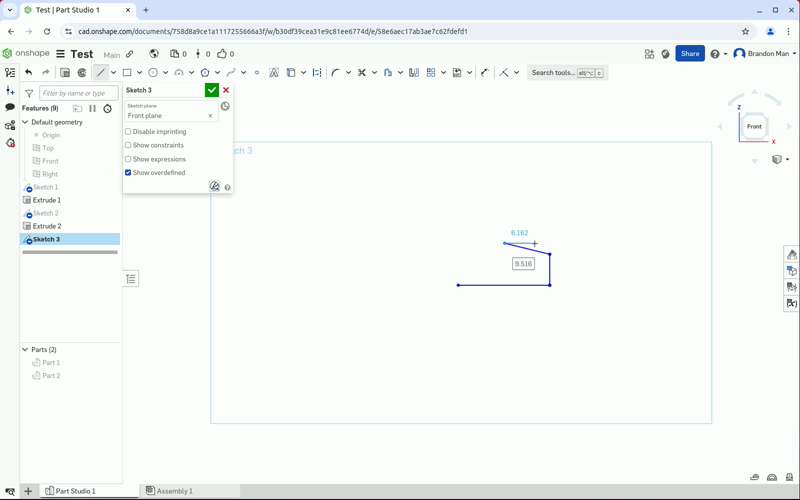
mouse_move(458, 254)
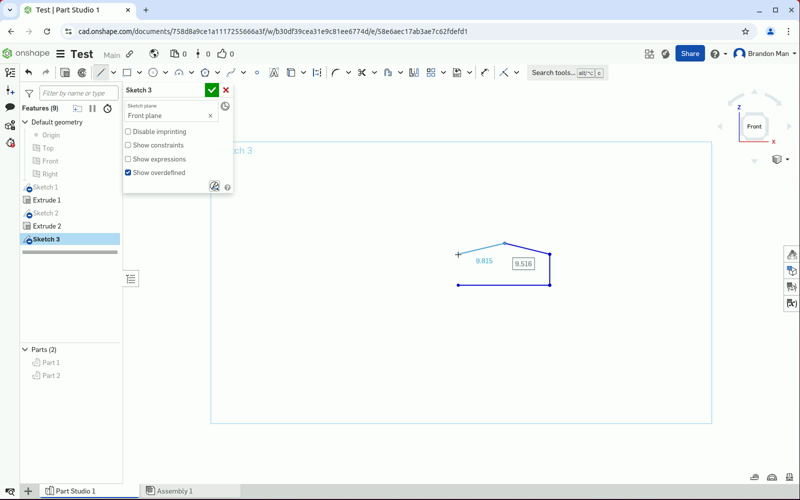
click(458, 254)
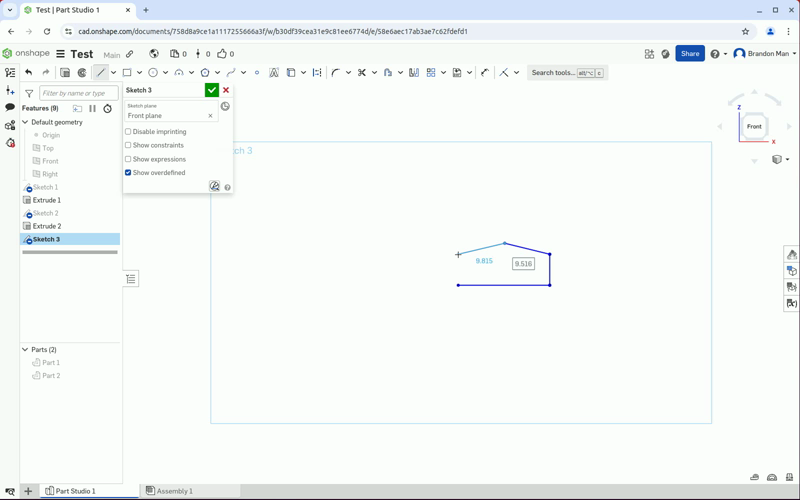
key_up(shift)
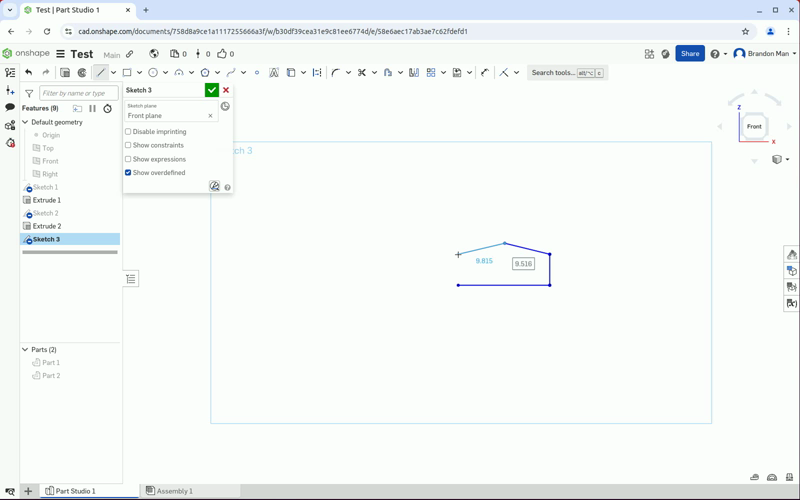
mouse_move(488, 254)
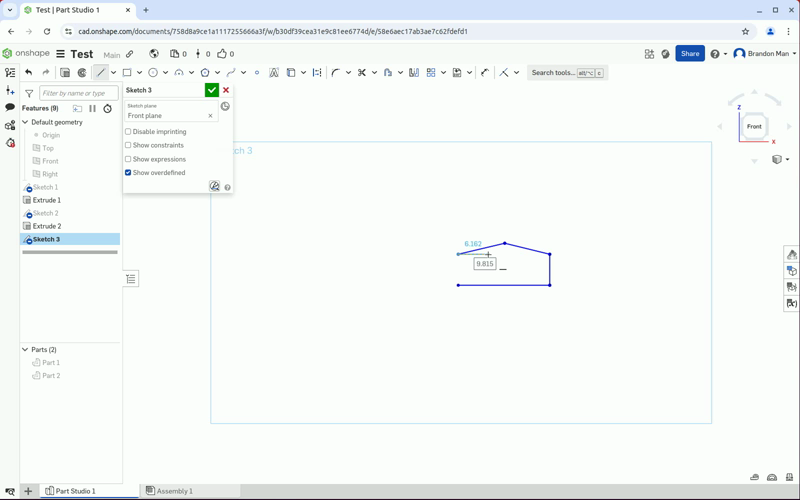
key_down(shift)
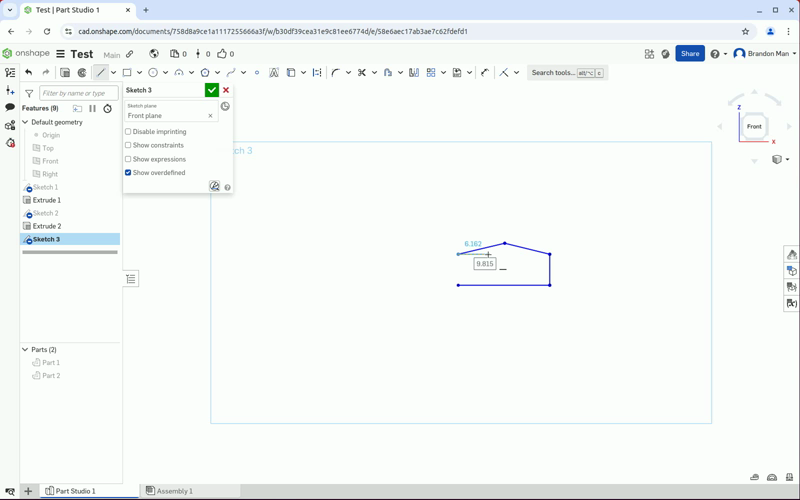
mouse_move(458, 285)
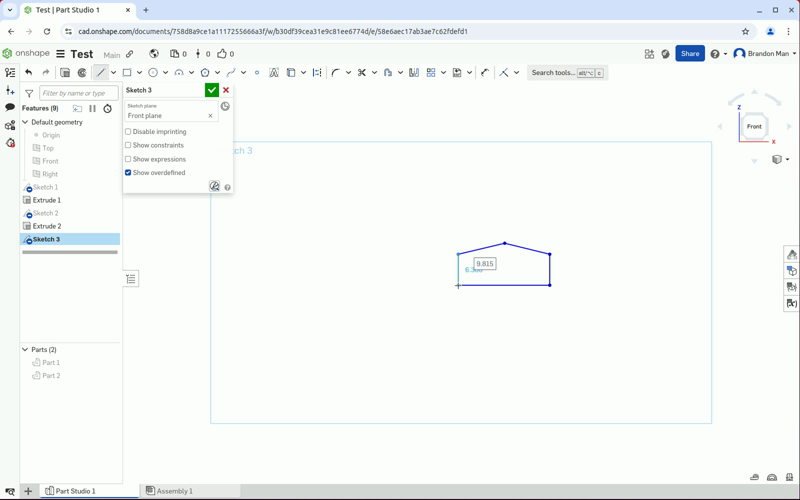
key_up(shift)
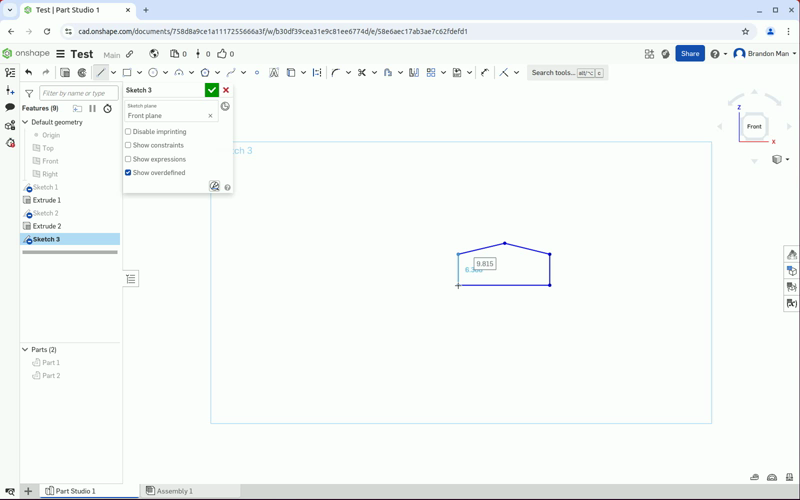
click(458, 285)
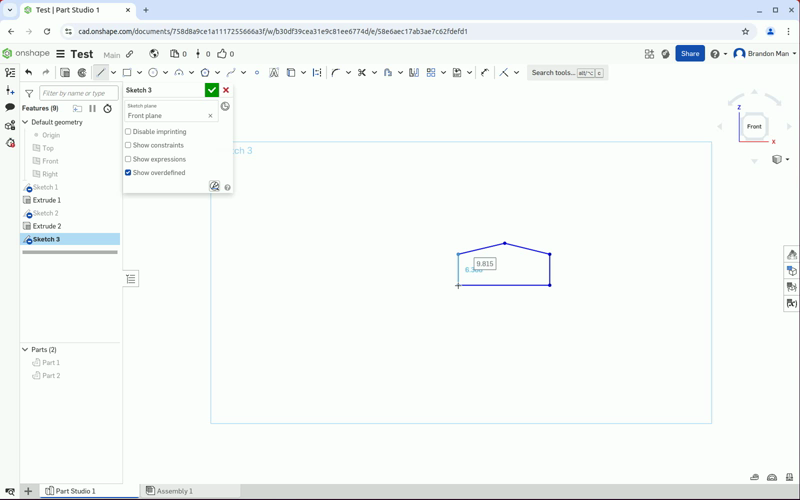
key(esc)
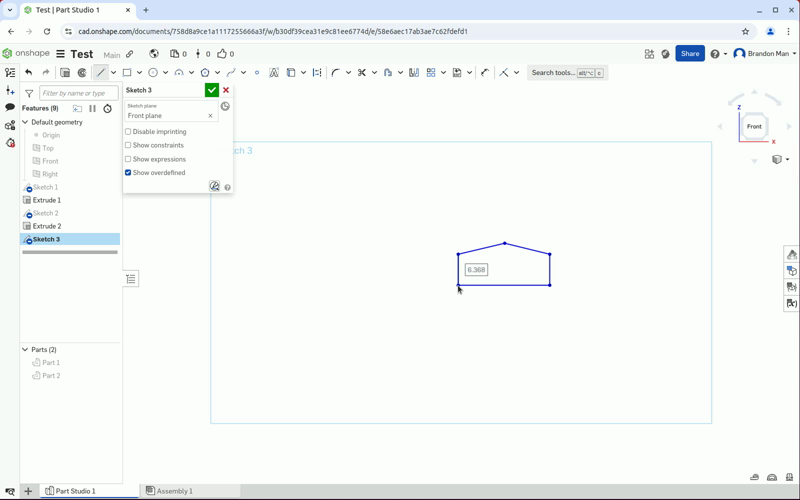
key(l)
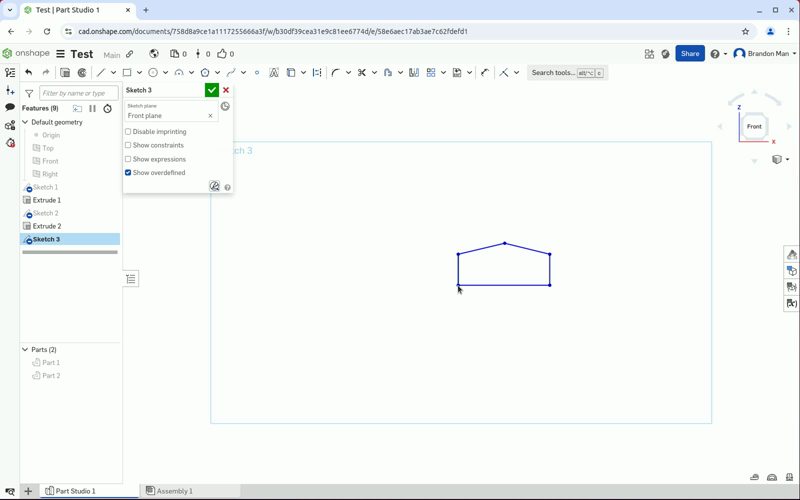
key_down(shift)
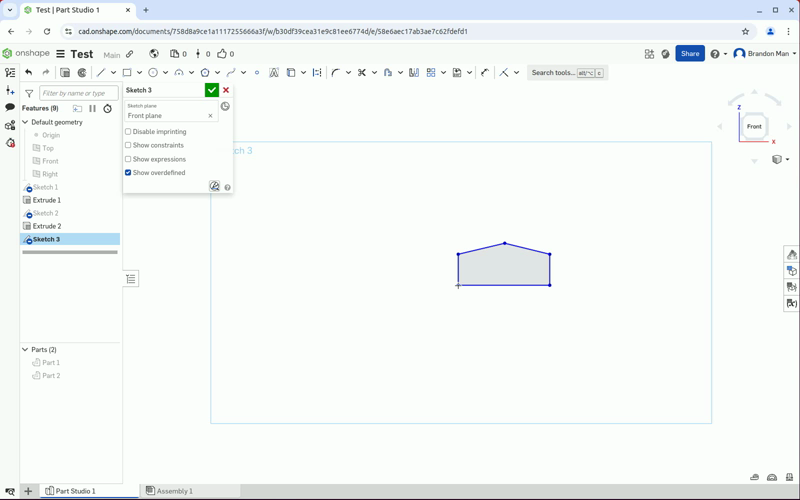
mouse_move(460, 283)
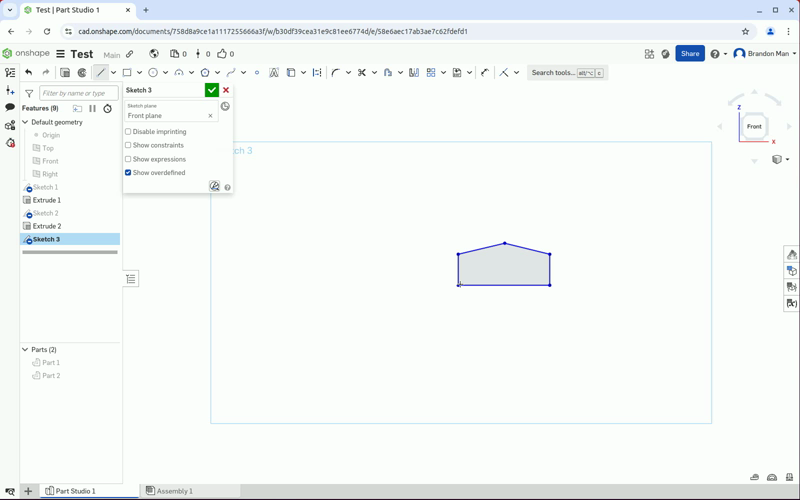
scroll(6)
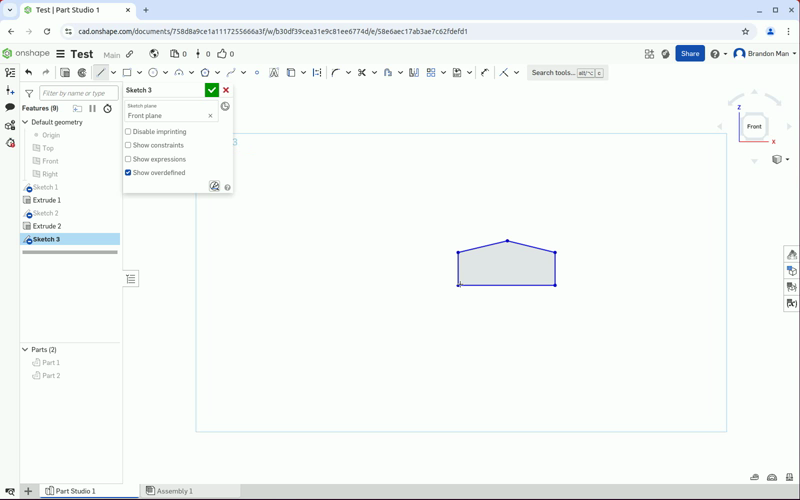
scroll(6)
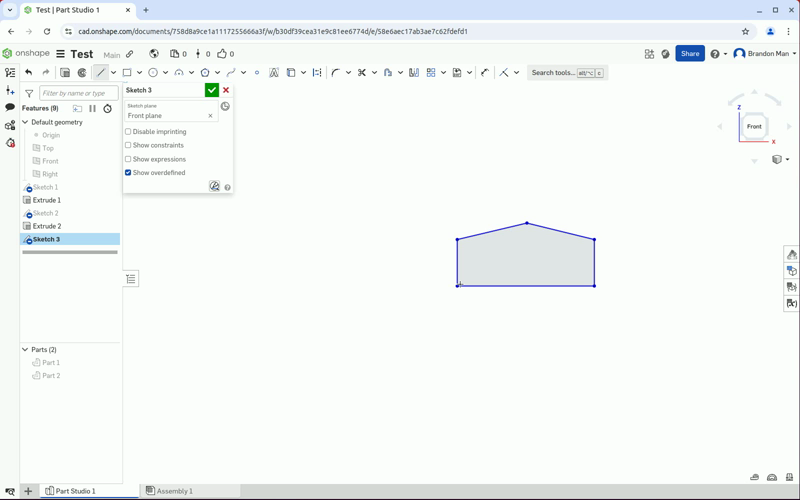
scroll(6)
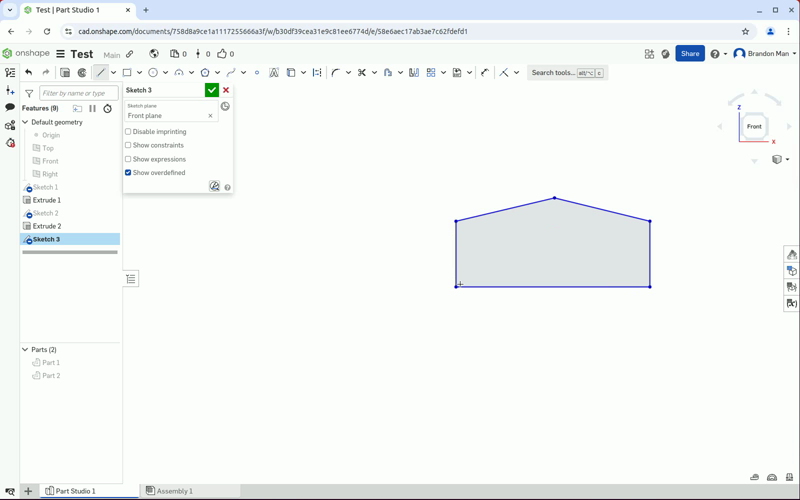
scroll(6)
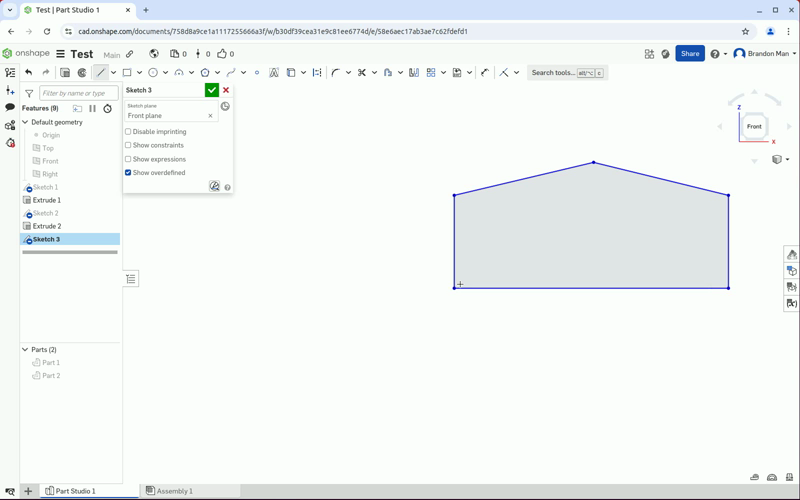
scroll(6)
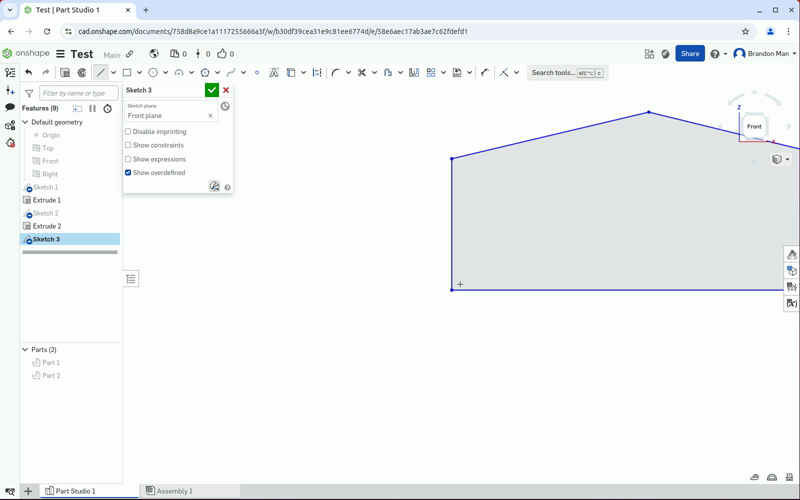
scroll(6)
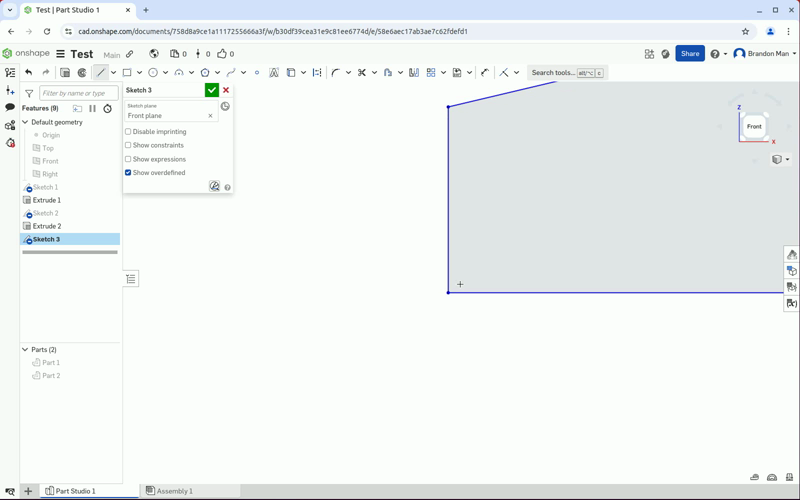
scroll(6)
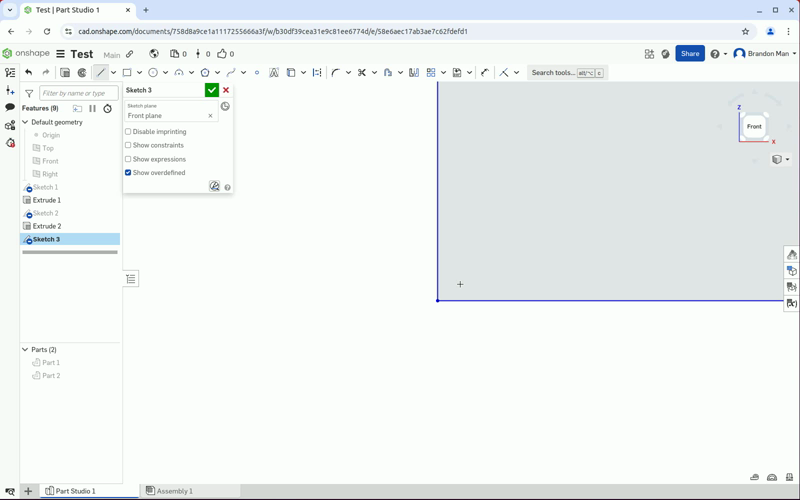
click(460, 283)
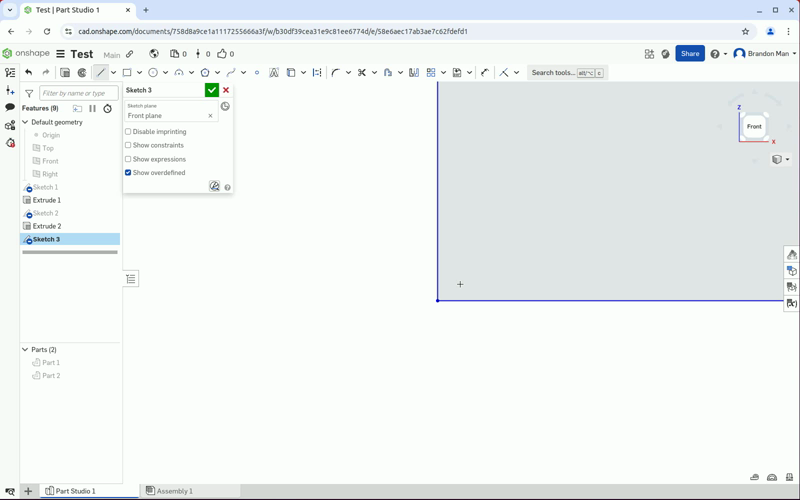
scroll(-6)
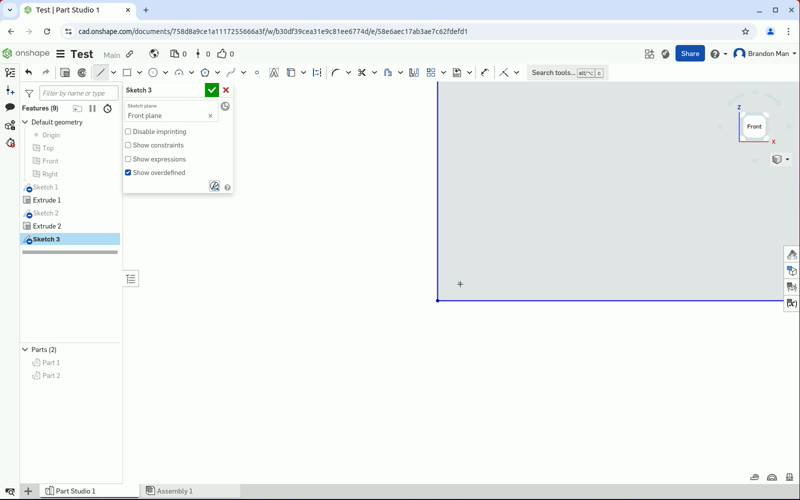
scroll(-6)
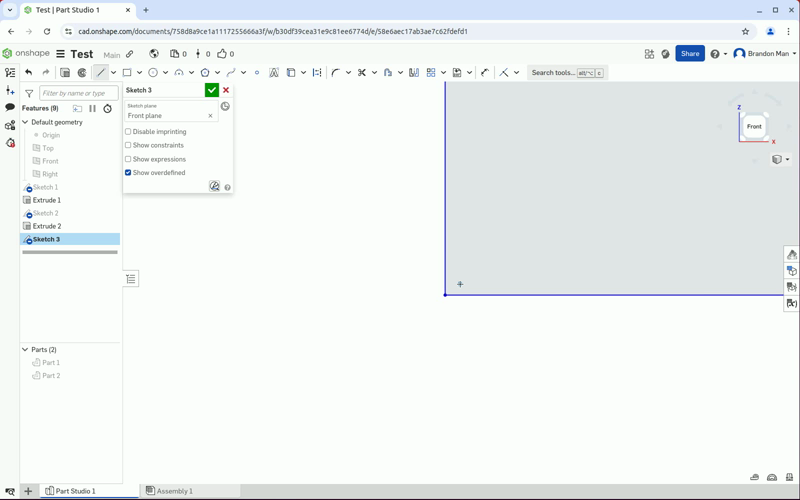
scroll(-6)
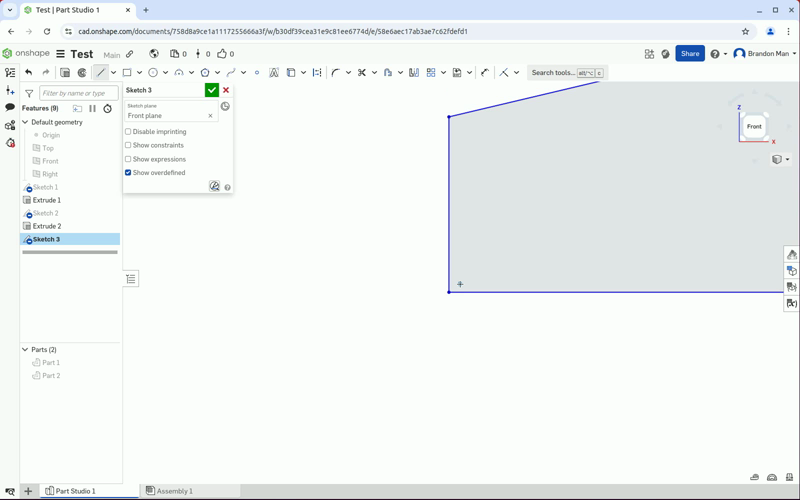
scroll(-6)
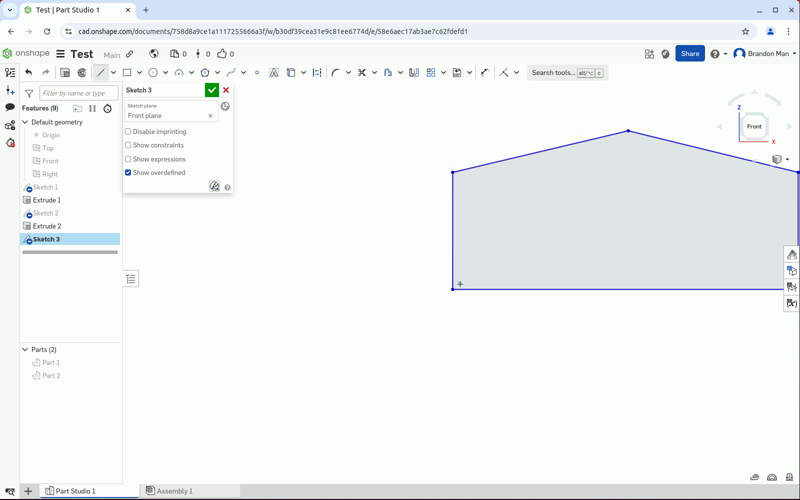
scroll(-6)
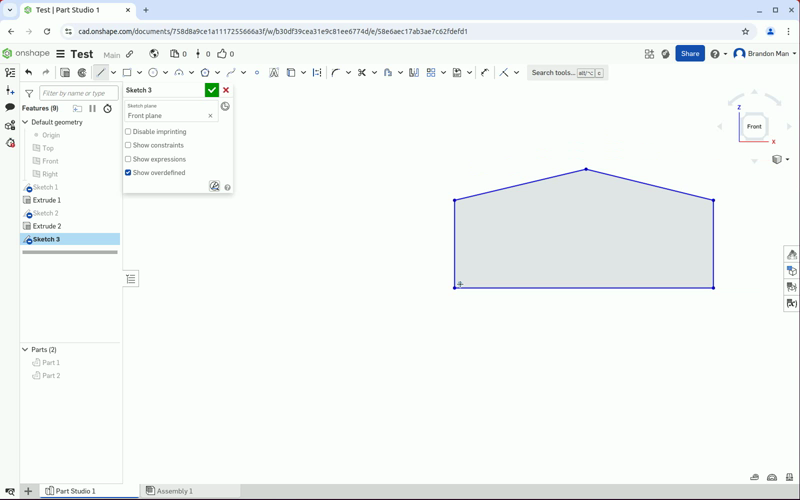
scroll(-6)
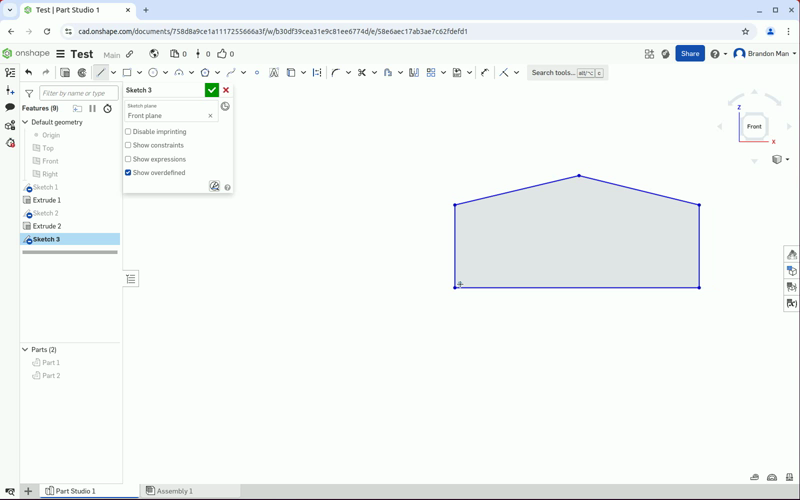
scroll(-6)
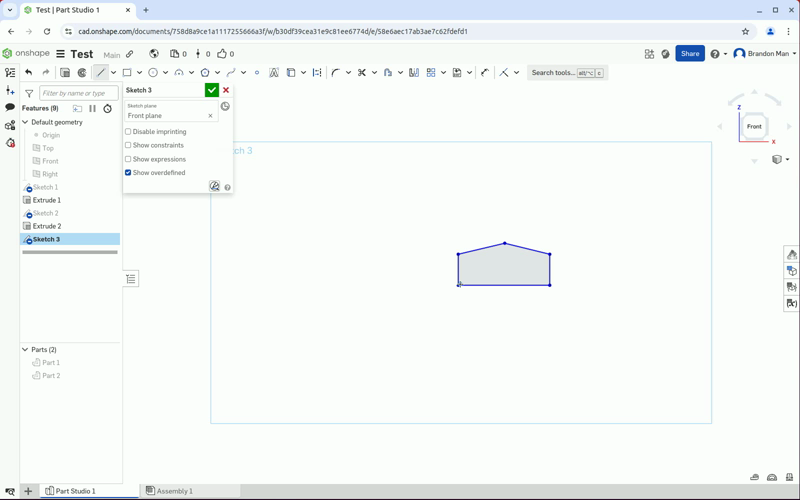
key_up(shift)
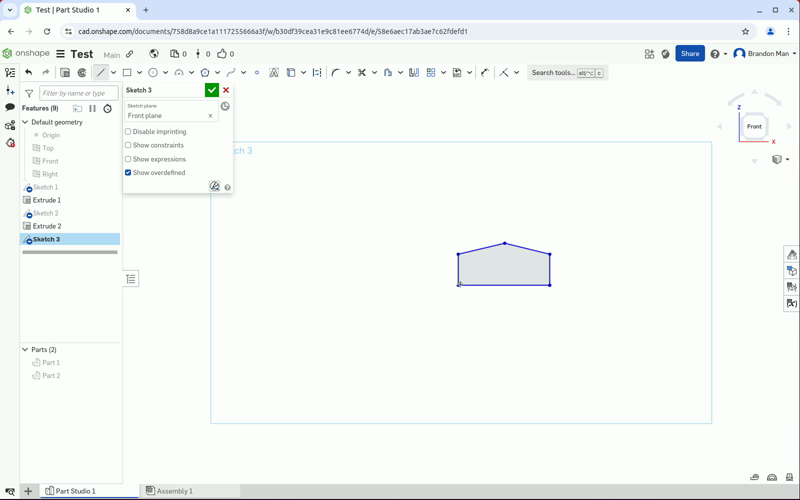
key_down(shift)
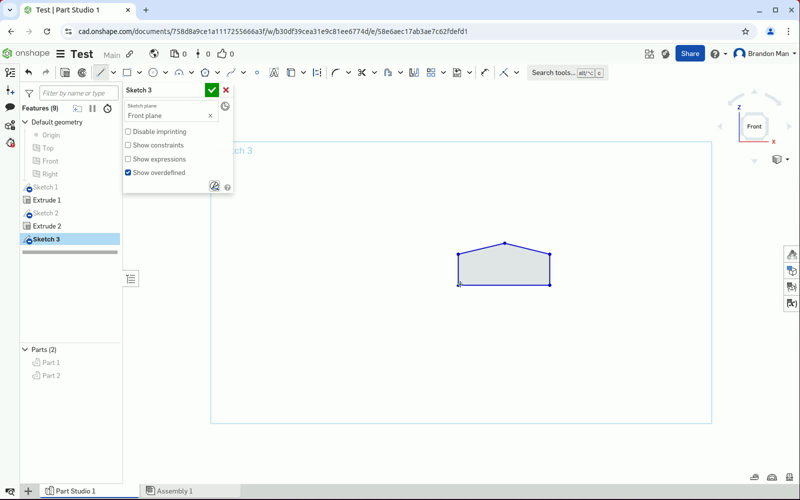
mouse_move(548, 283)
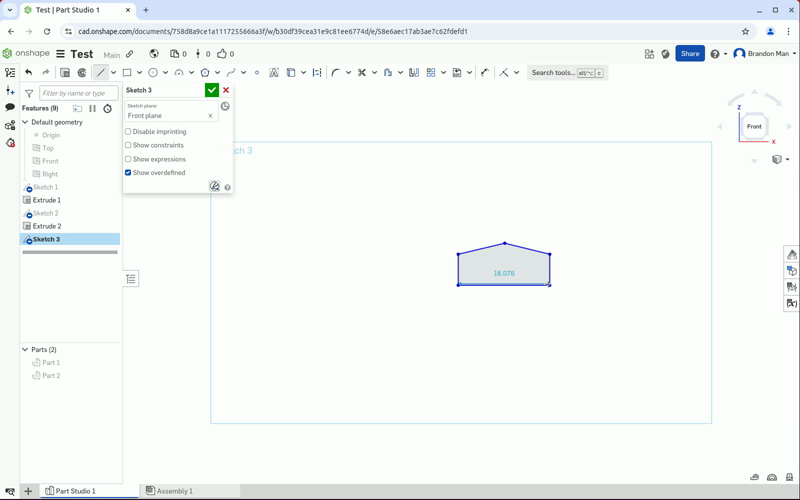
scroll(6)
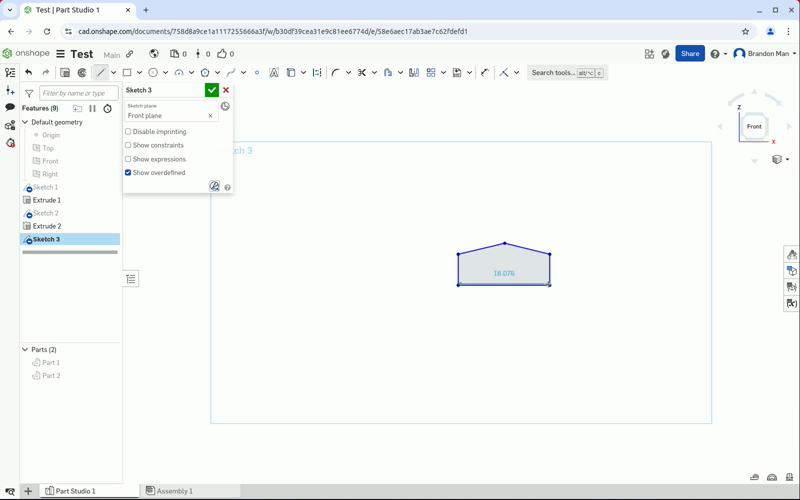
scroll(6)
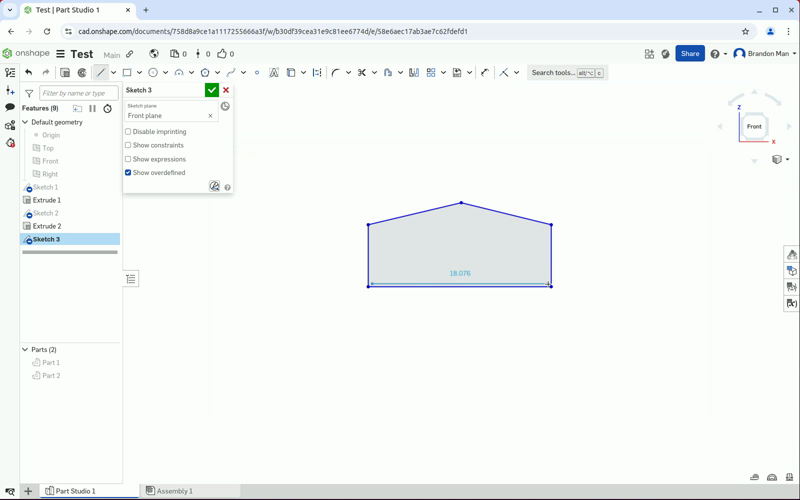
scroll(6)
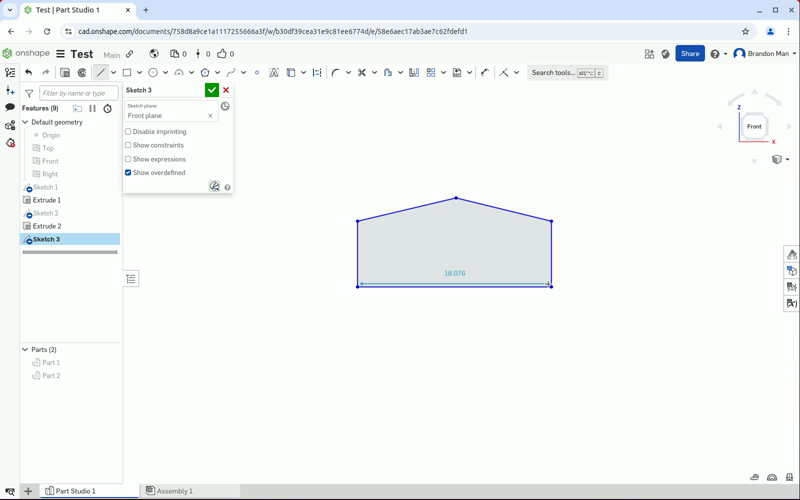
scroll(6)
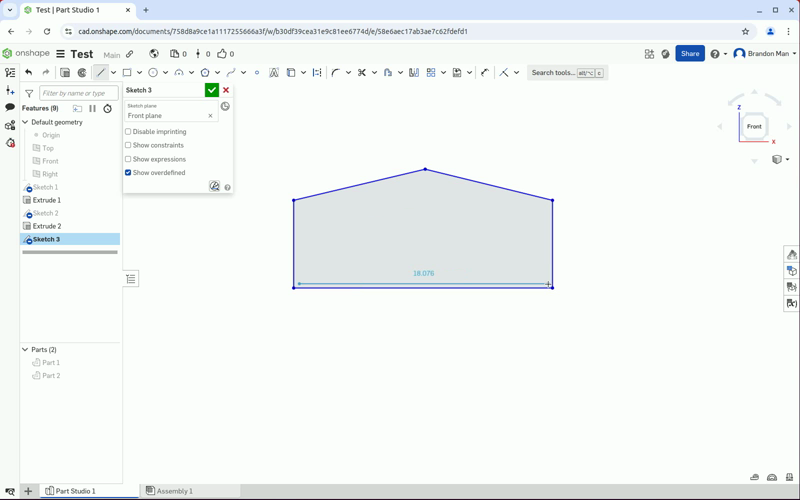
scroll(6)
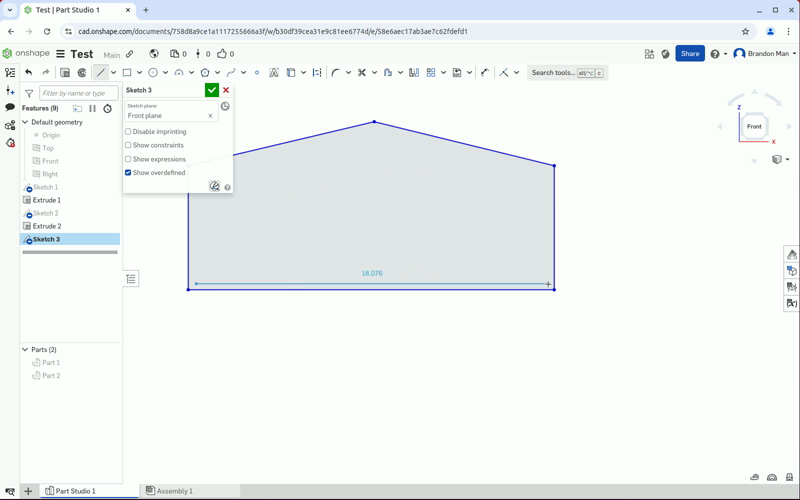
scroll(6)
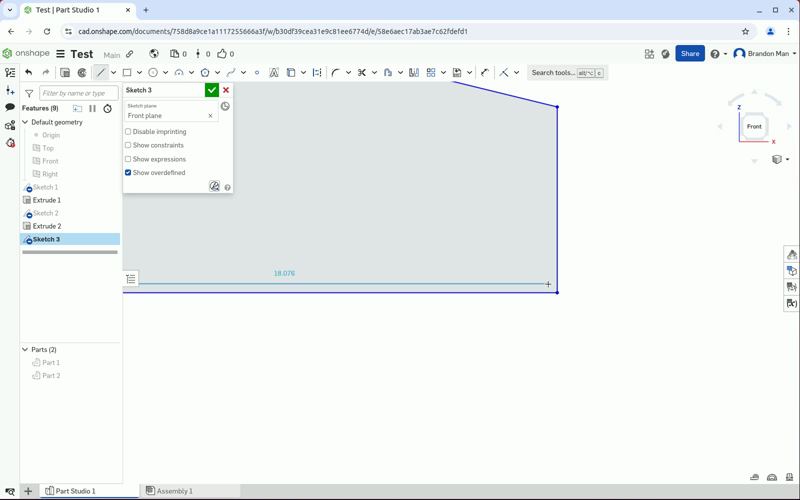
scroll(6)
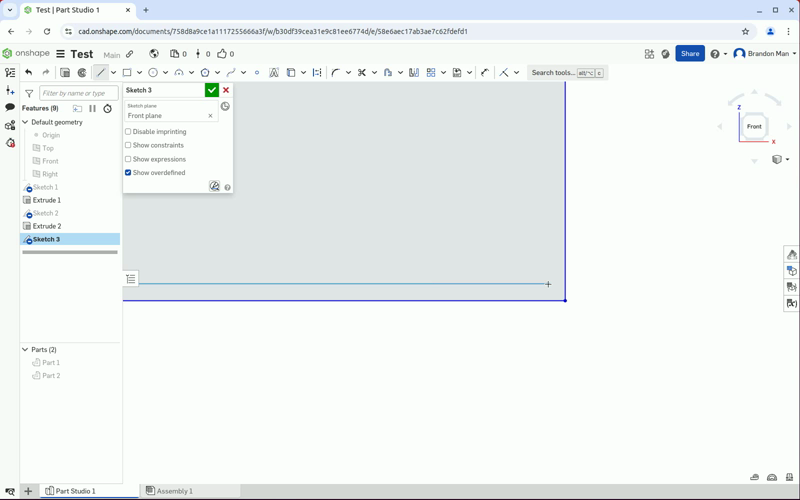
click(548, 283)
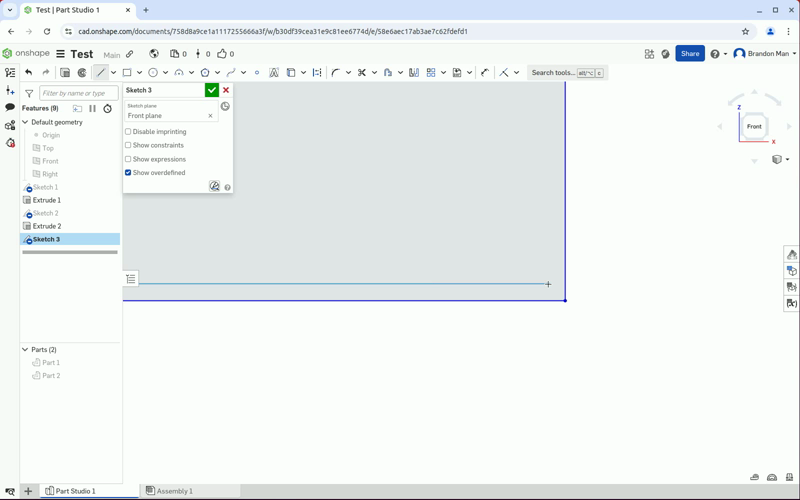
scroll(-6)
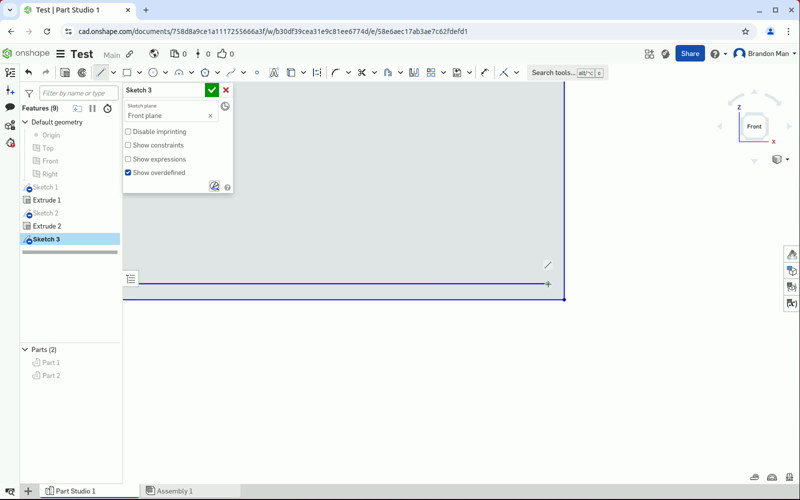
scroll(-6)
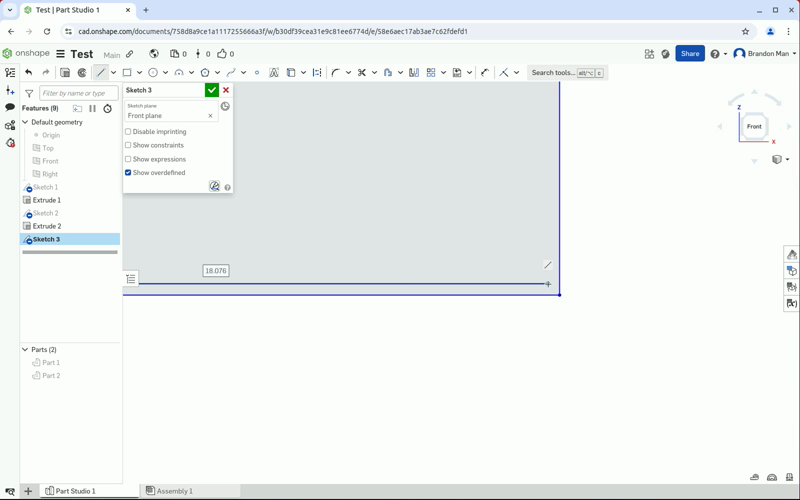
scroll(-6)
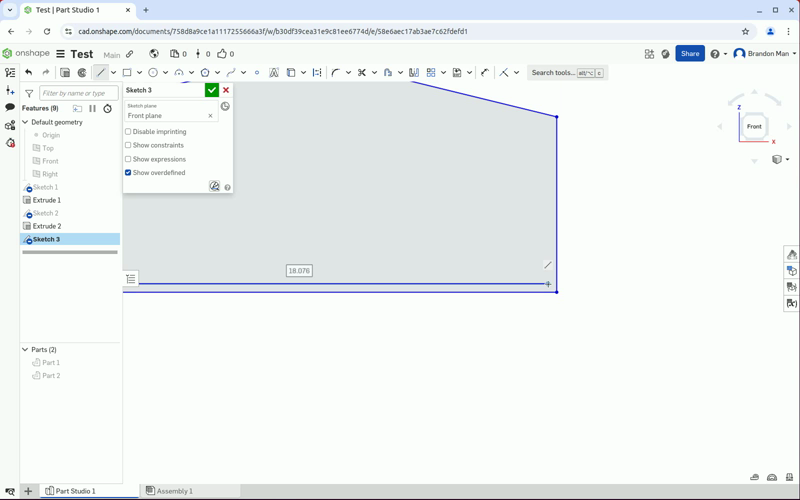
scroll(-6)
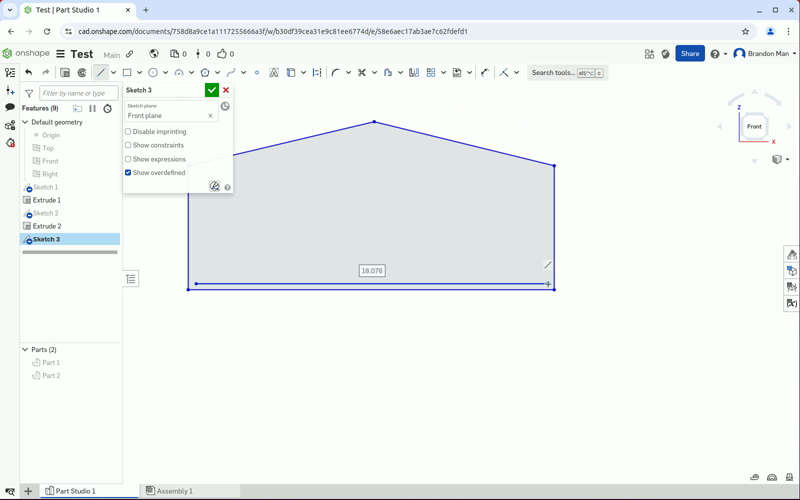
scroll(-6)
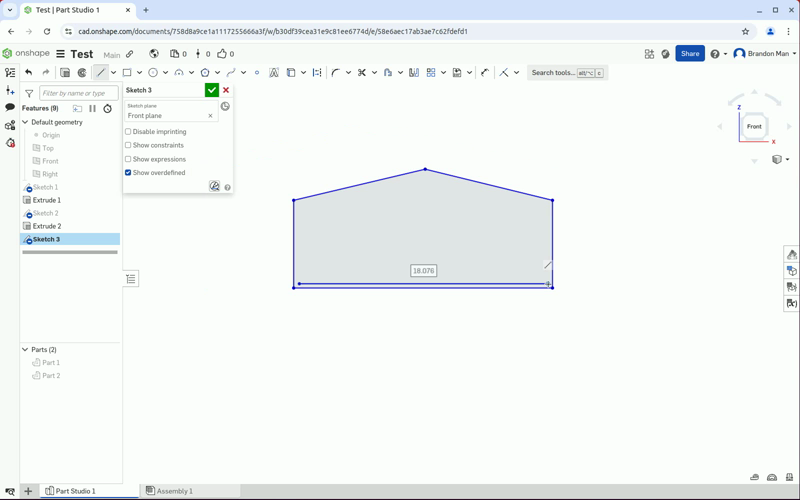
scroll(-6)
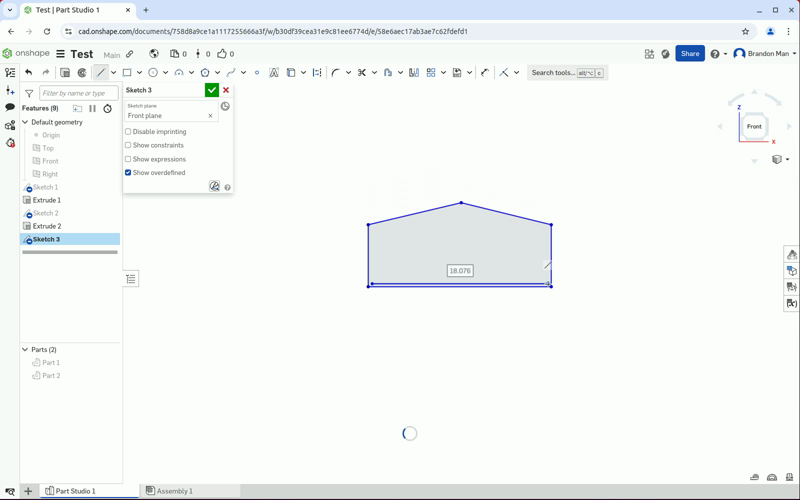
scroll(-6)
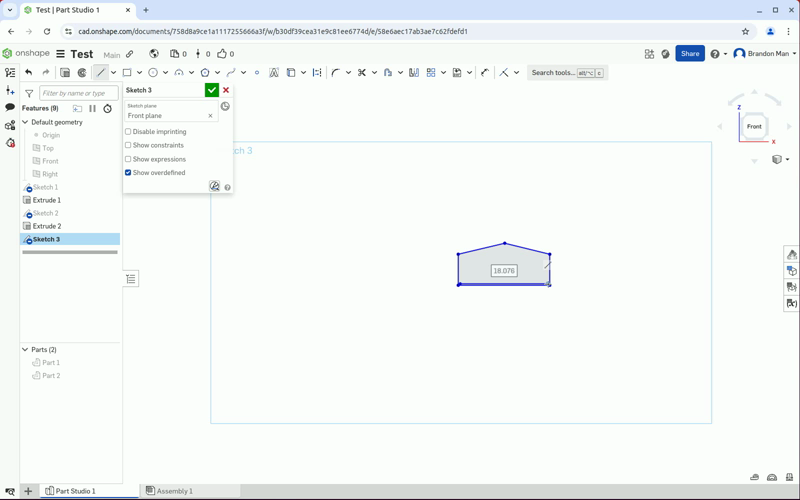
key_up(shift)
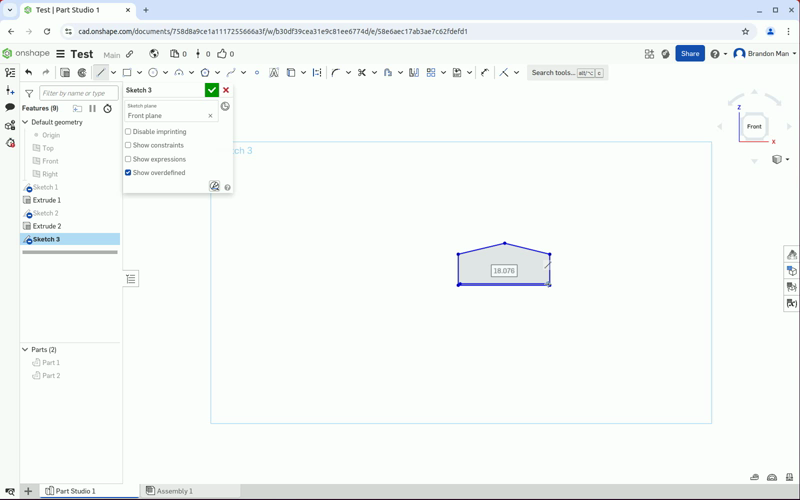
key_down(shift)
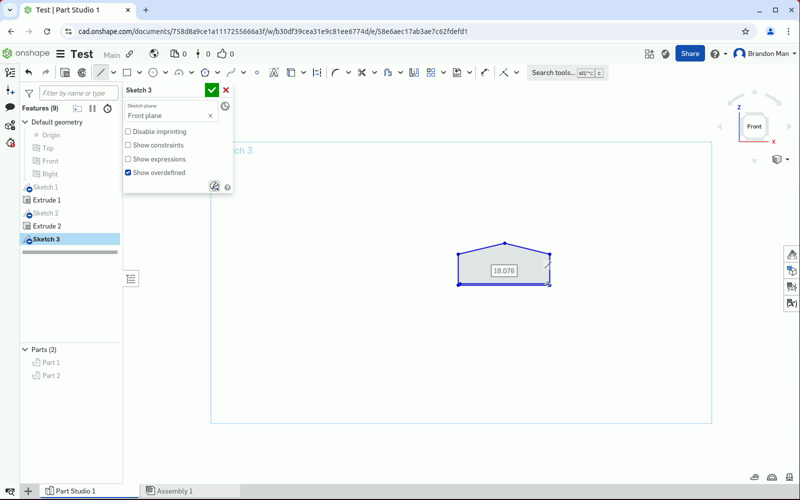
mouse_move(578, 283)
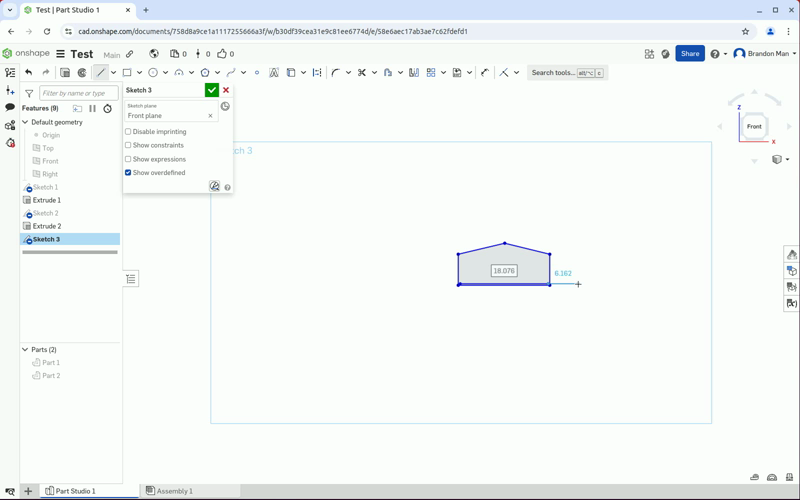
mouse_move(548, 255)
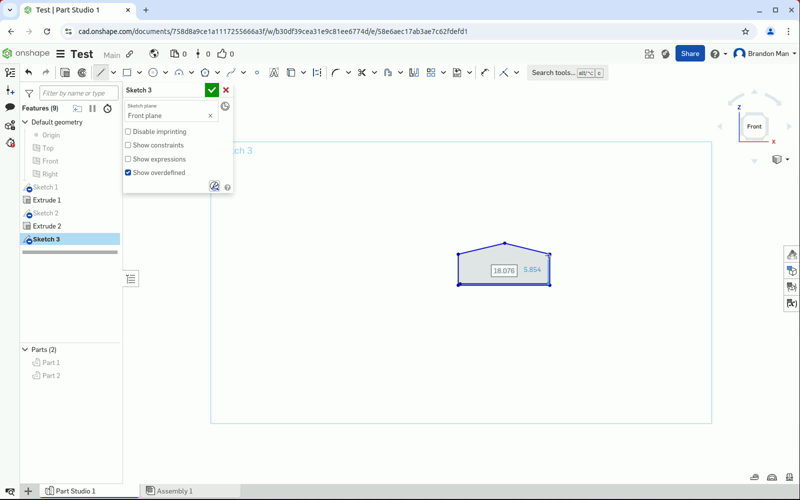
scroll(6)
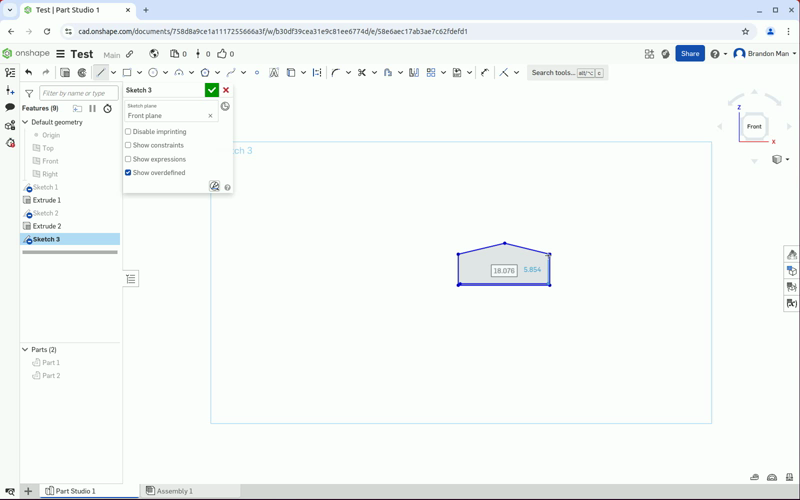
scroll(6)
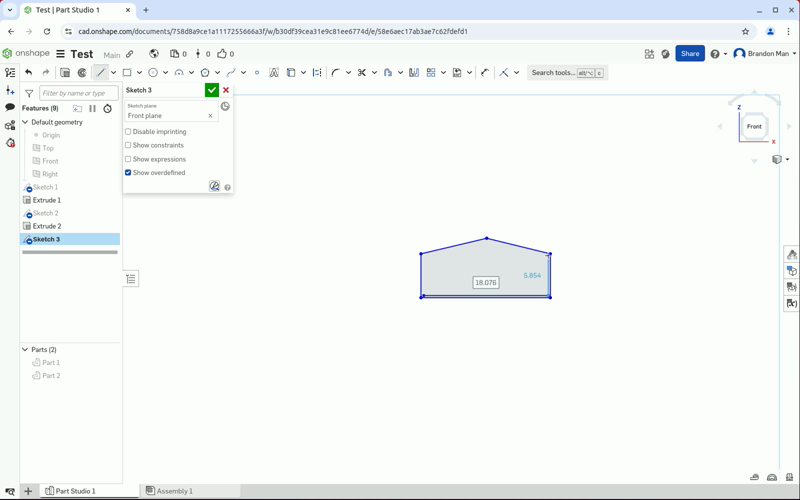
scroll(6)
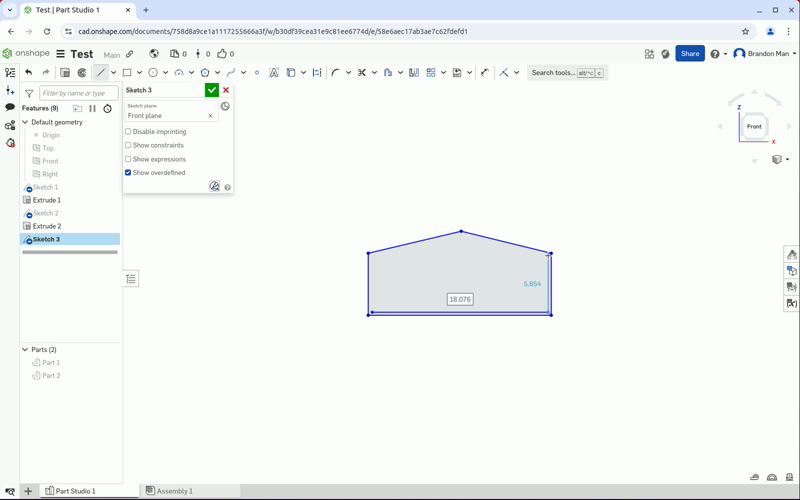
scroll(6)
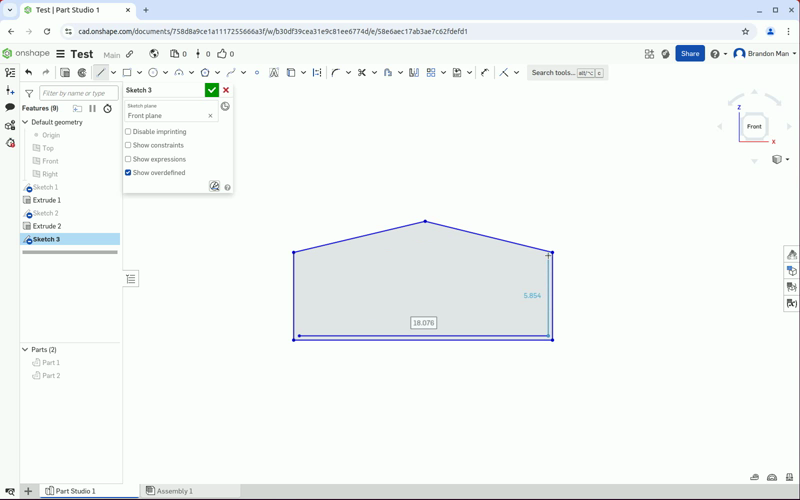
scroll(6)
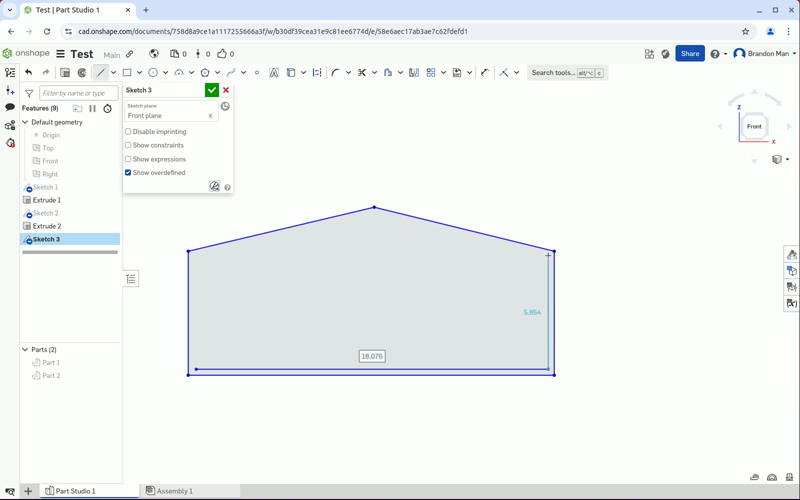
scroll(6)
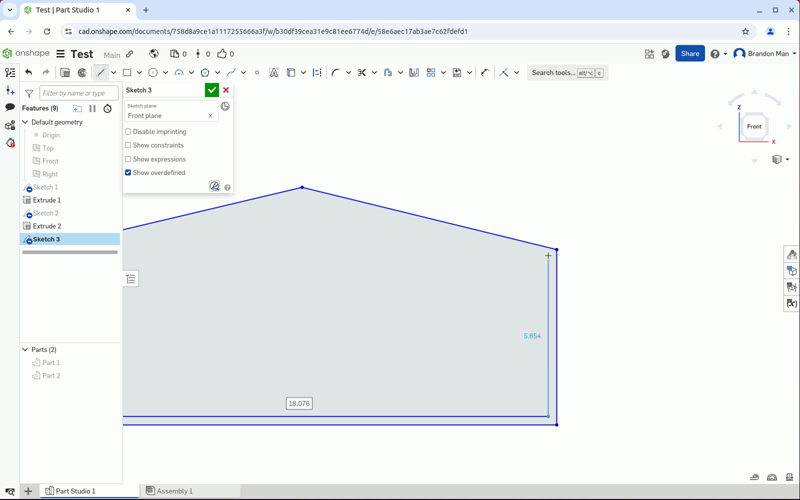
scroll(6)
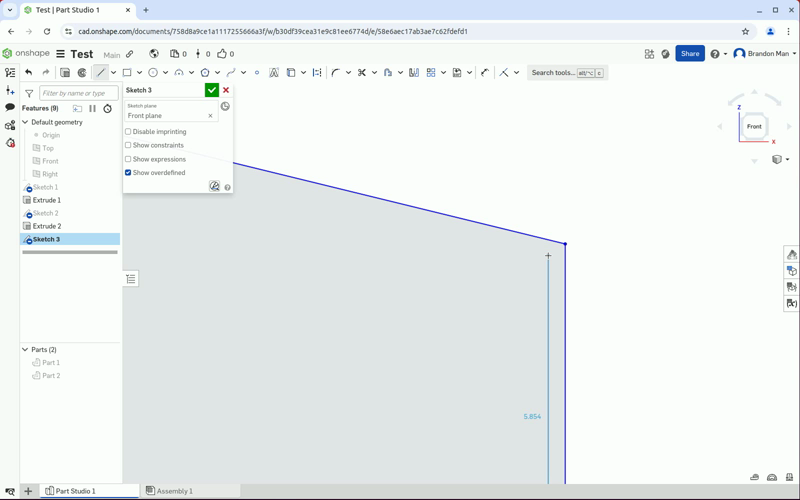
click(548, 255)
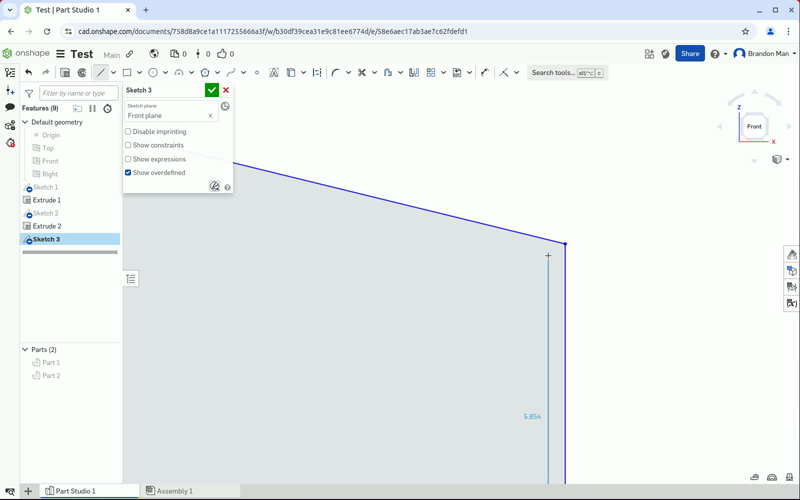
scroll(-6)
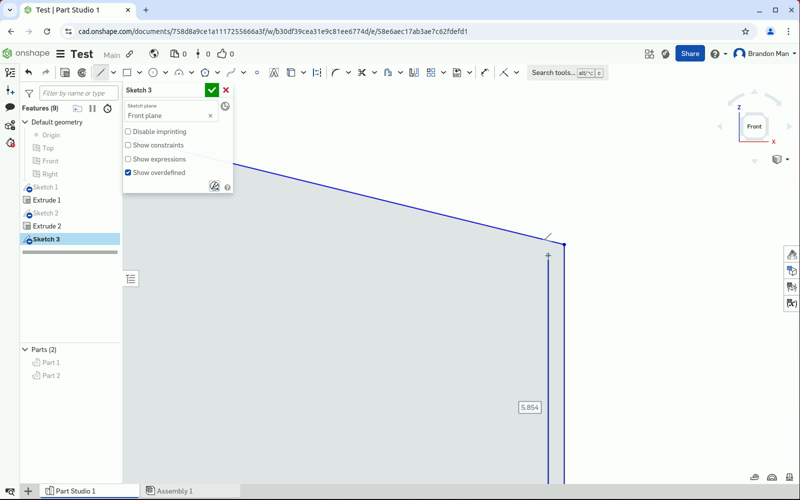
scroll(-6)
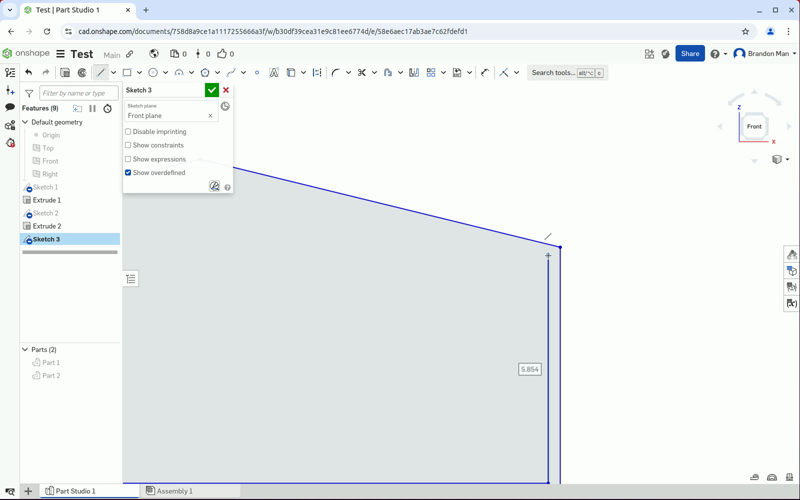
scroll(-6)
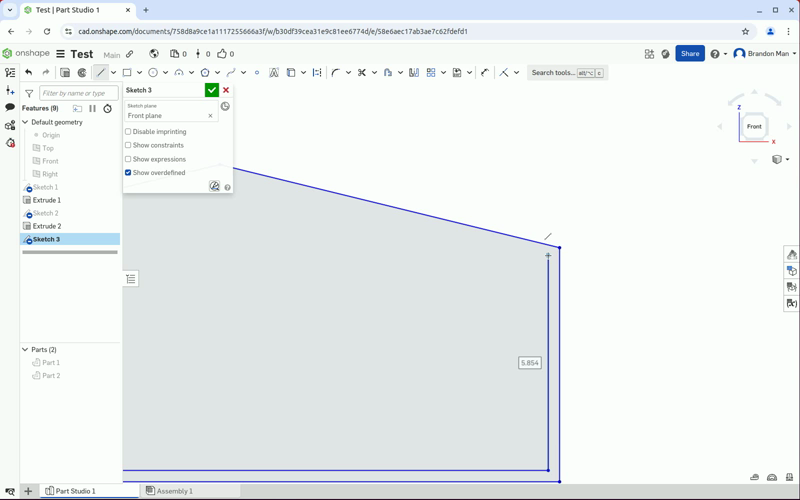
scroll(-6)
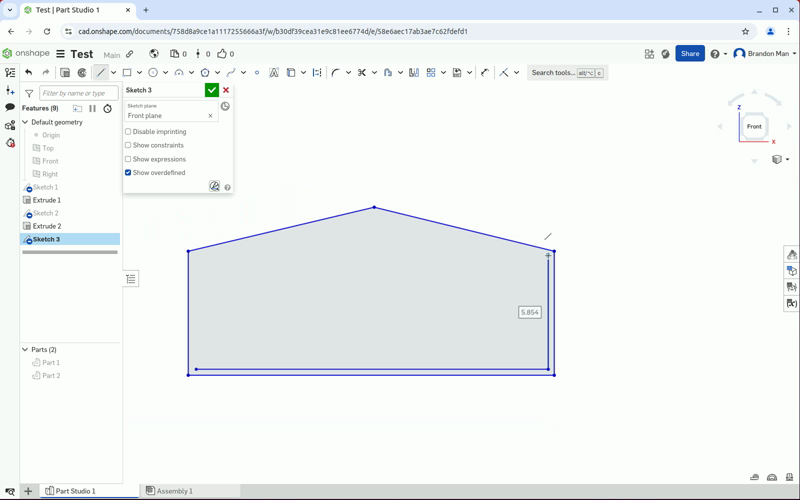
scroll(-6)
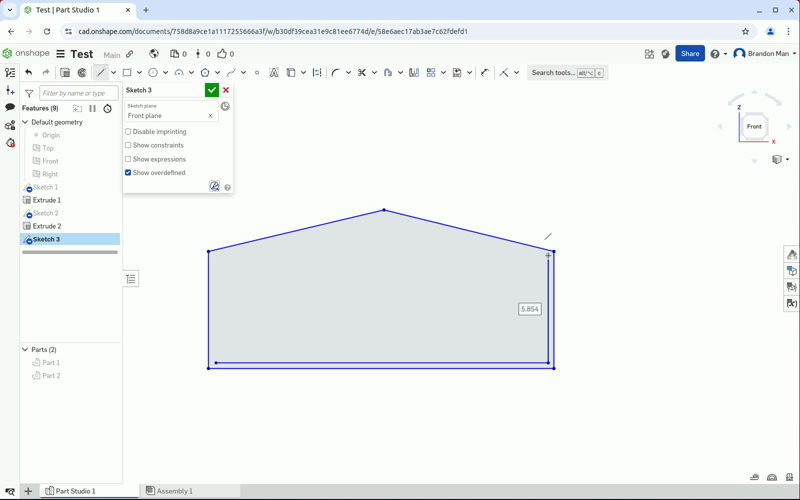
scroll(-6)
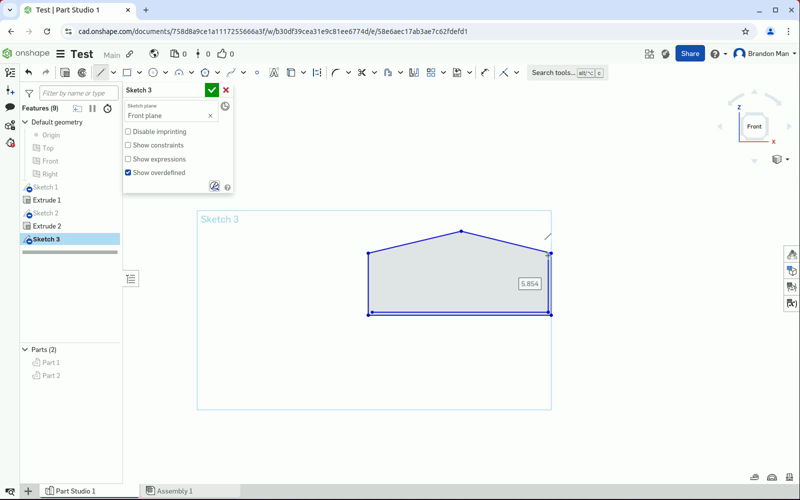
scroll(-6)
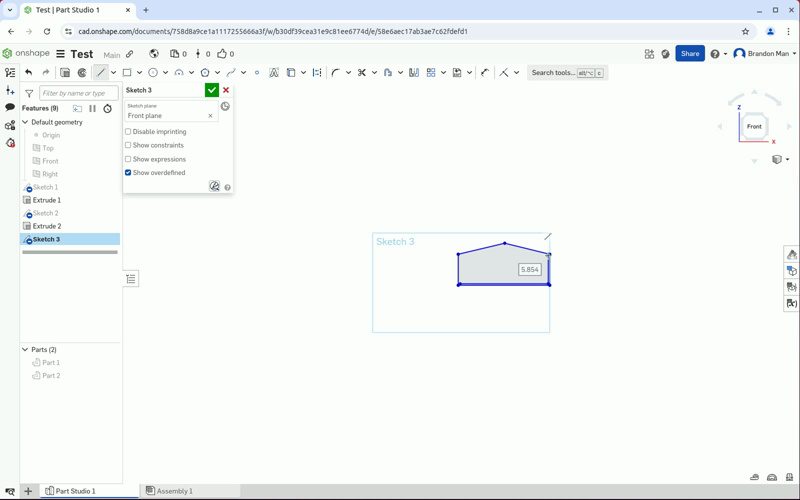
key_up(shift)
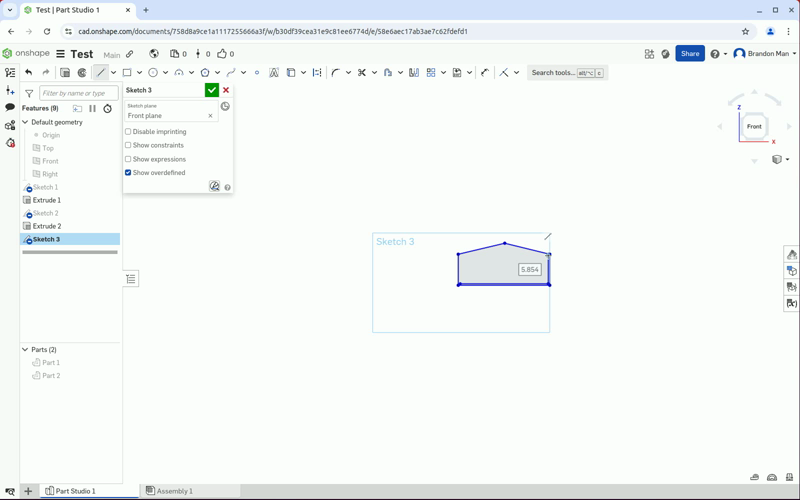
key_down(shift)
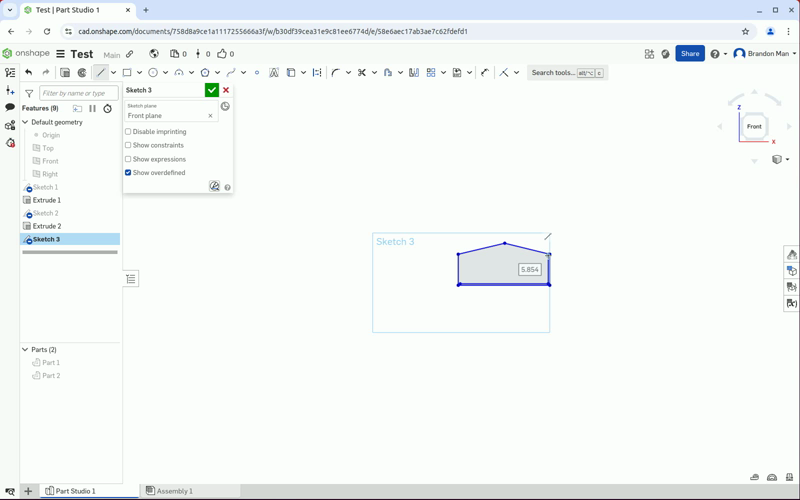
mouse_move(578, 255)
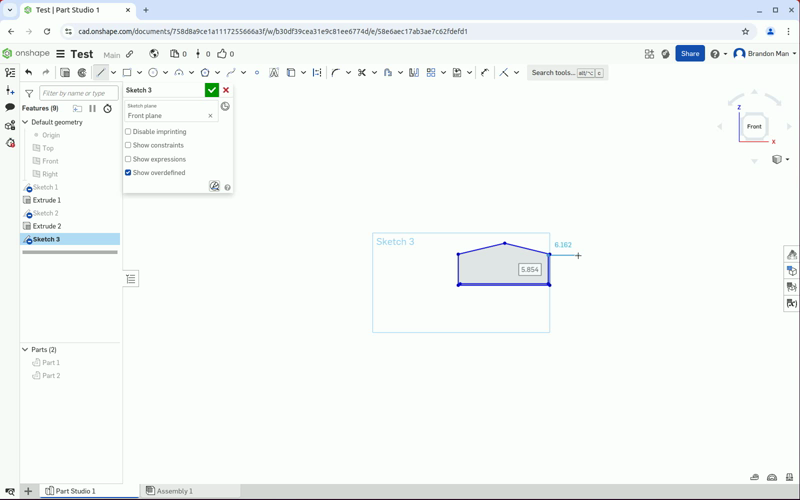
mouse_move(504, 244)
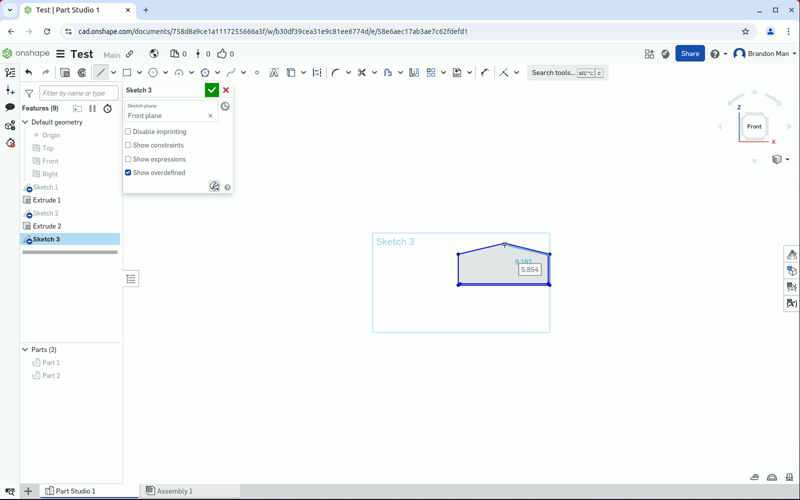
scroll(6)
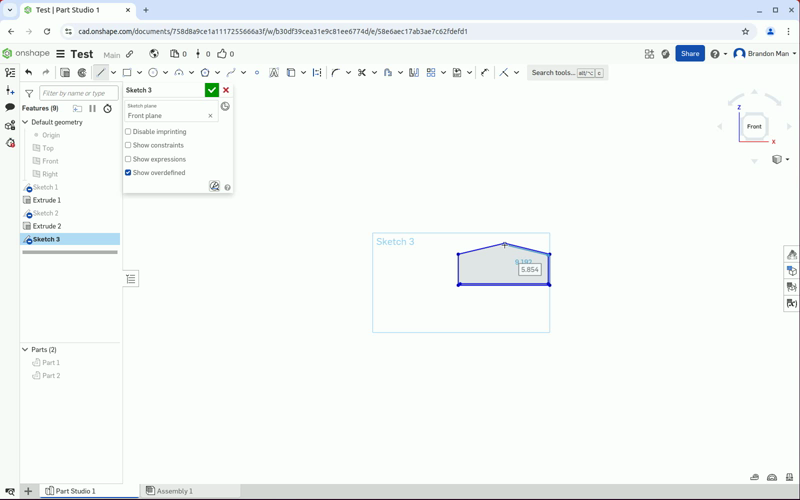
scroll(6)
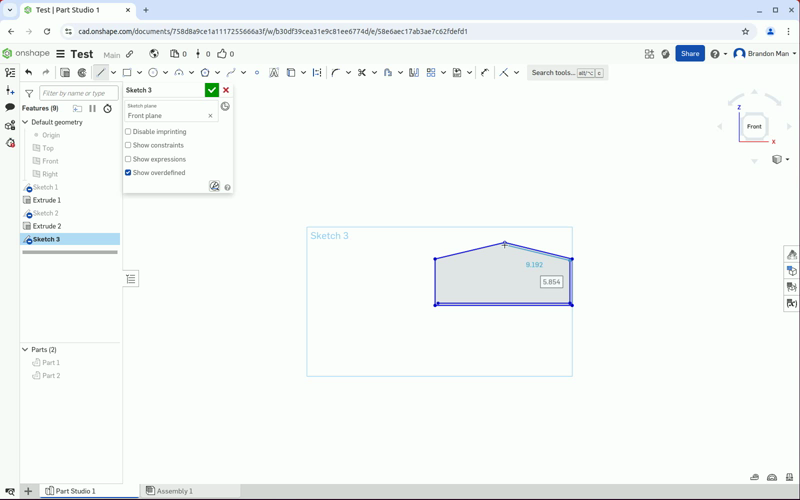
scroll(6)
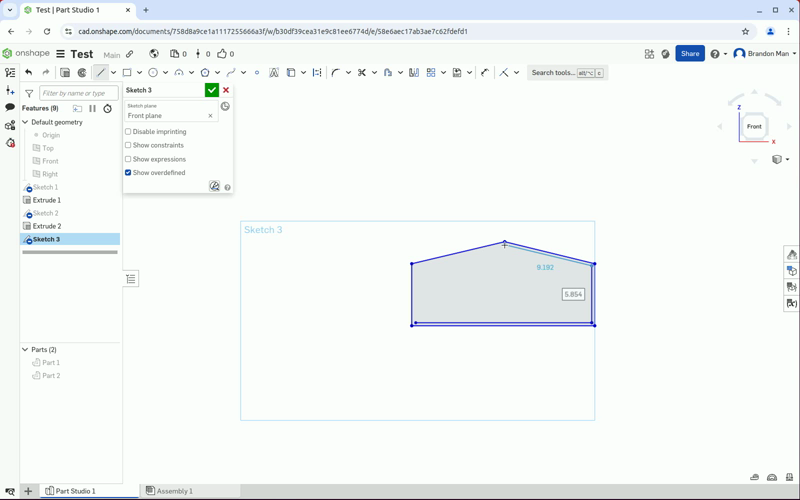
scroll(6)
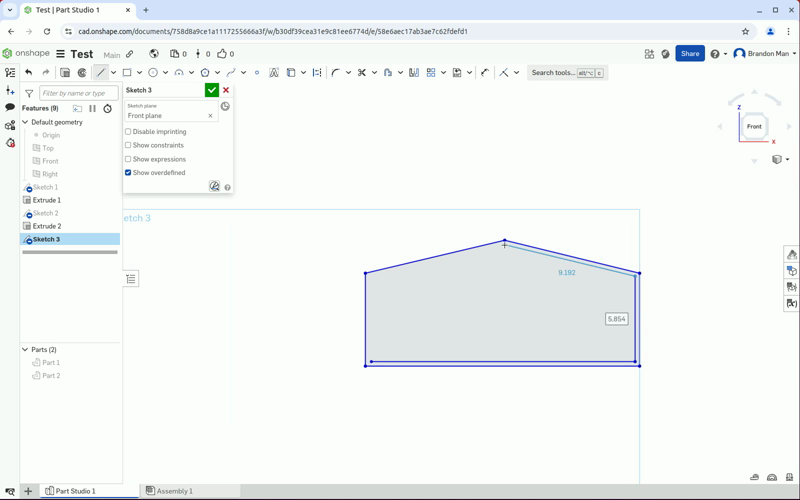
scroll(6)
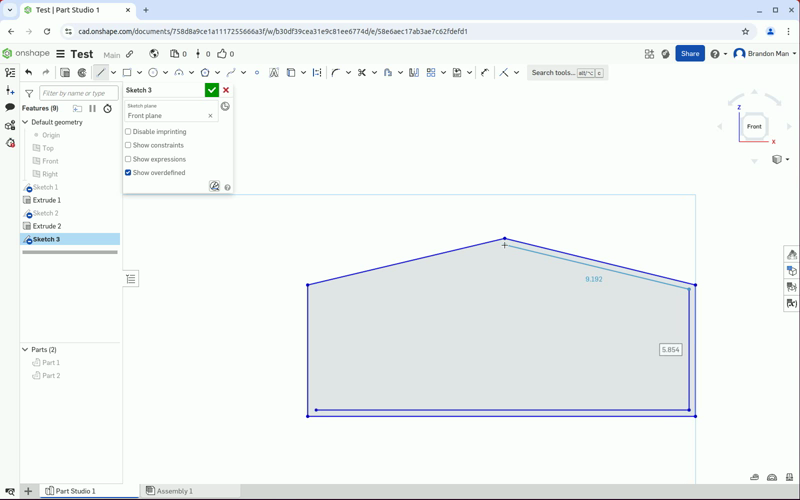
scroll(6)
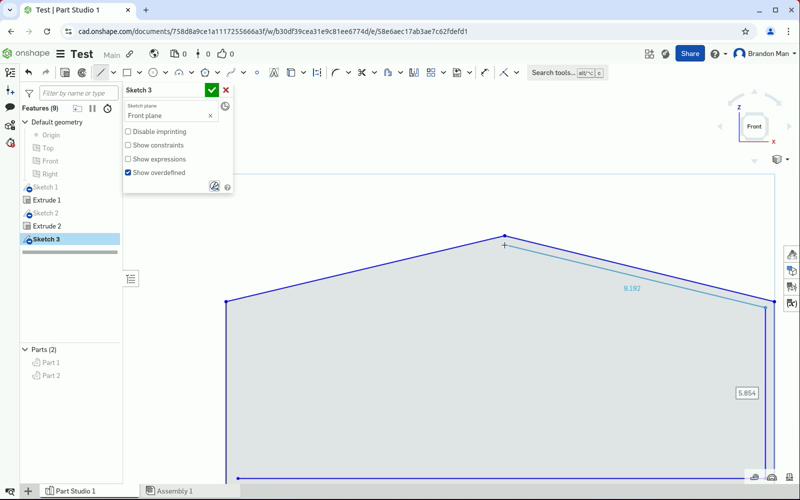
scroll(6)
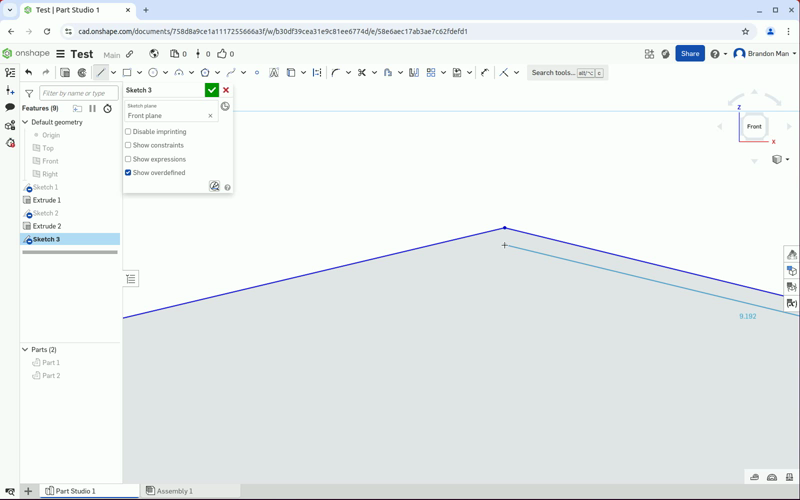
click(504, 244)
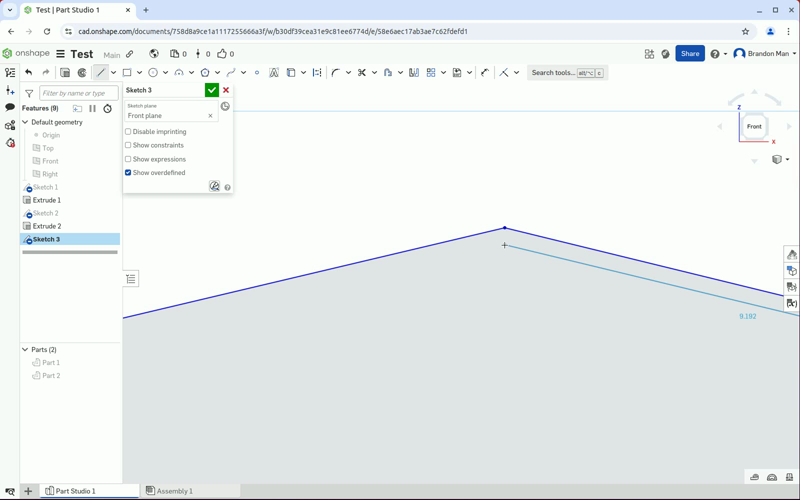
scroll(-6)
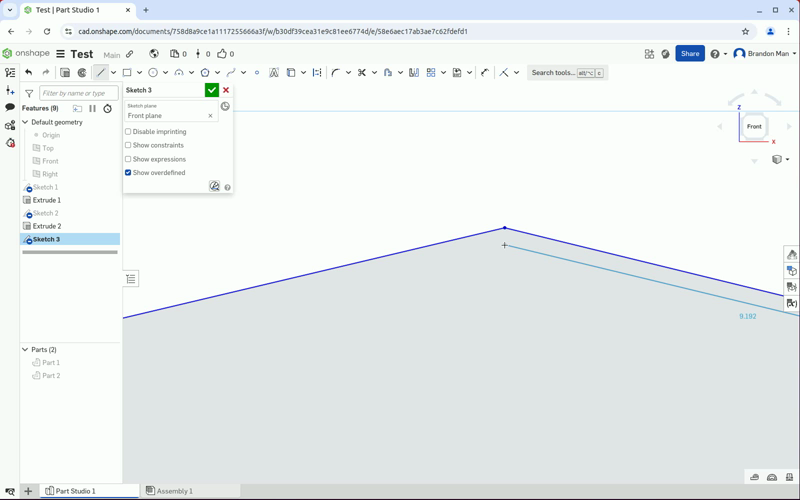
scroll(-6)
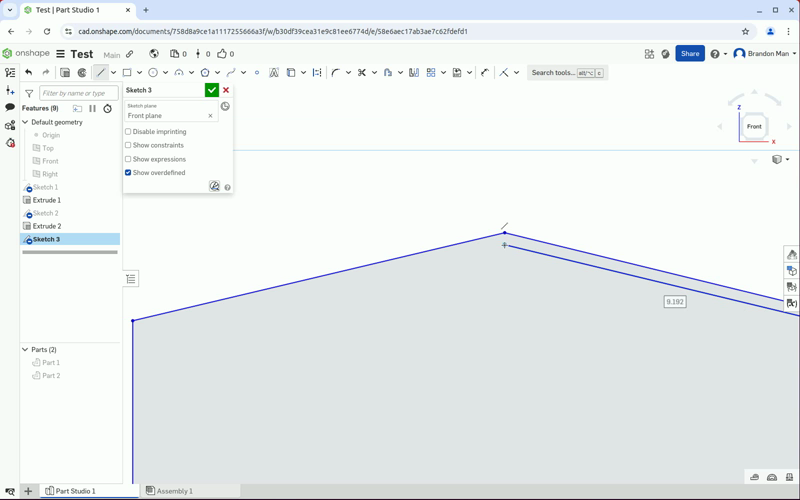
scroll(-6)
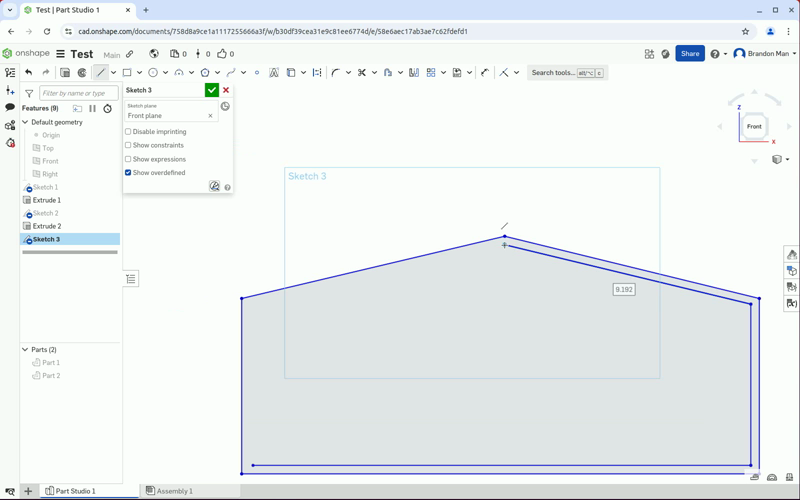
scroll(-6)
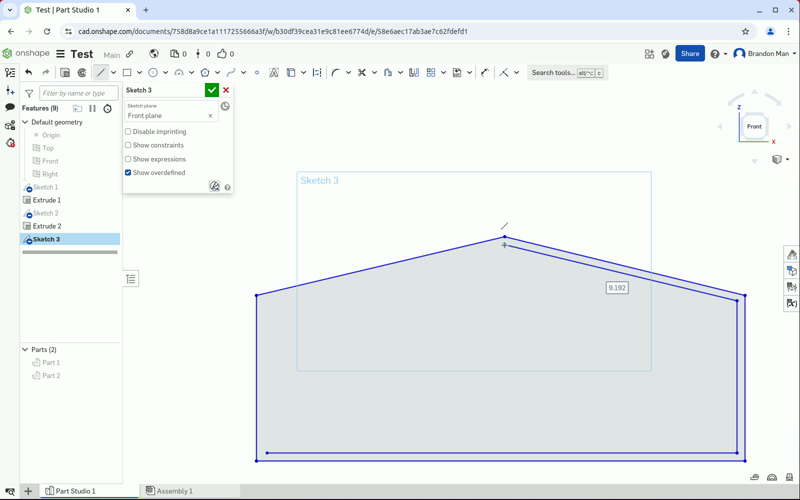
scroll(-6)
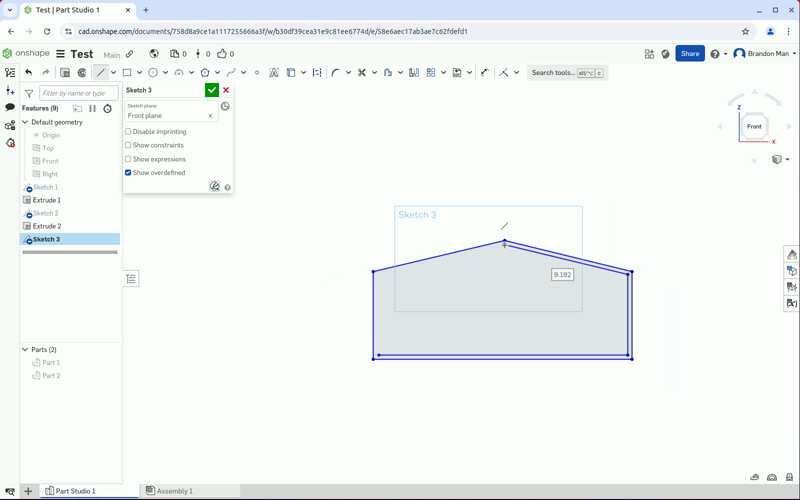
scroll(-6)
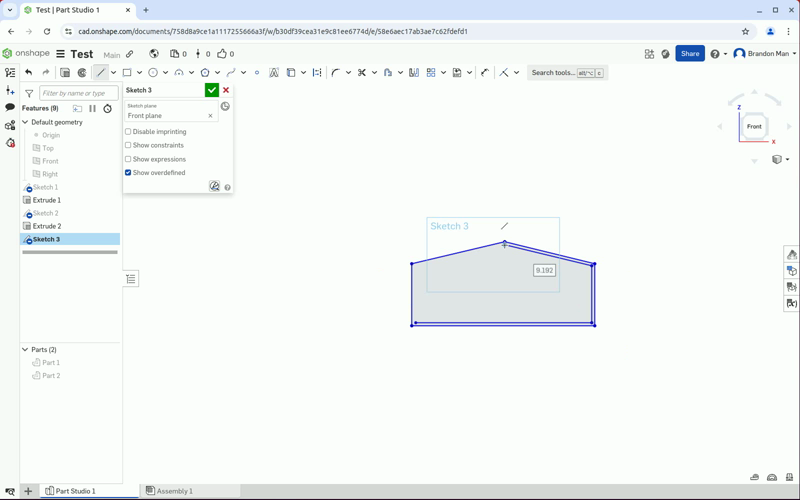
scroll(-6)
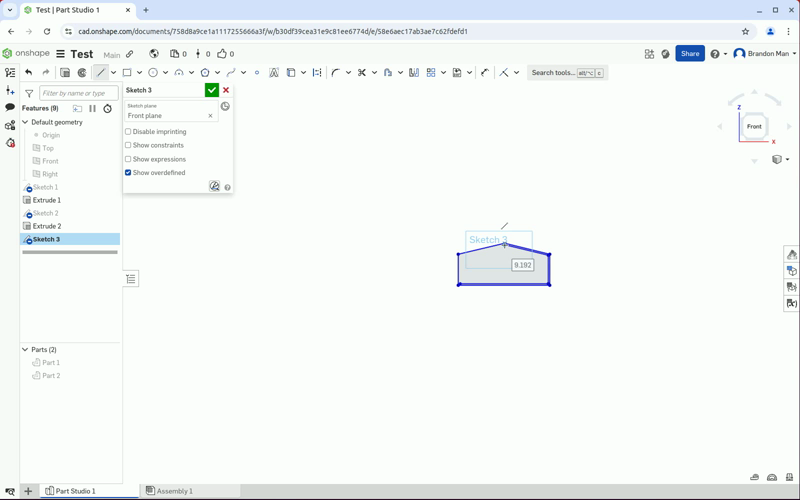
key_up(shift)
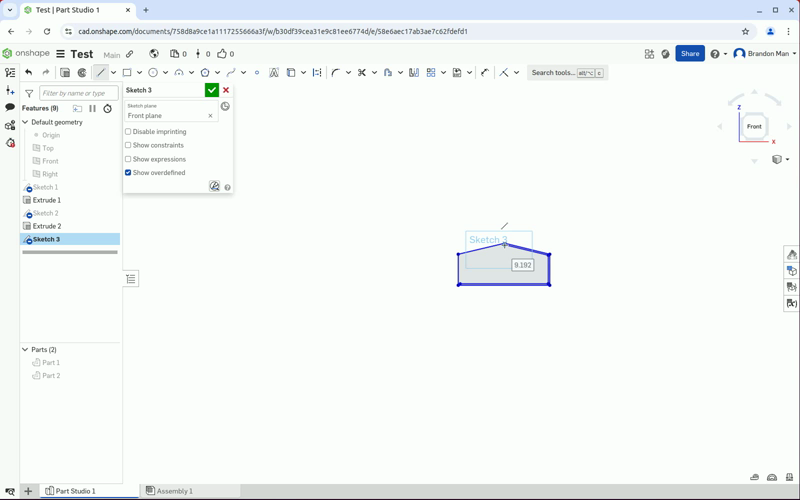
key_down(shift)
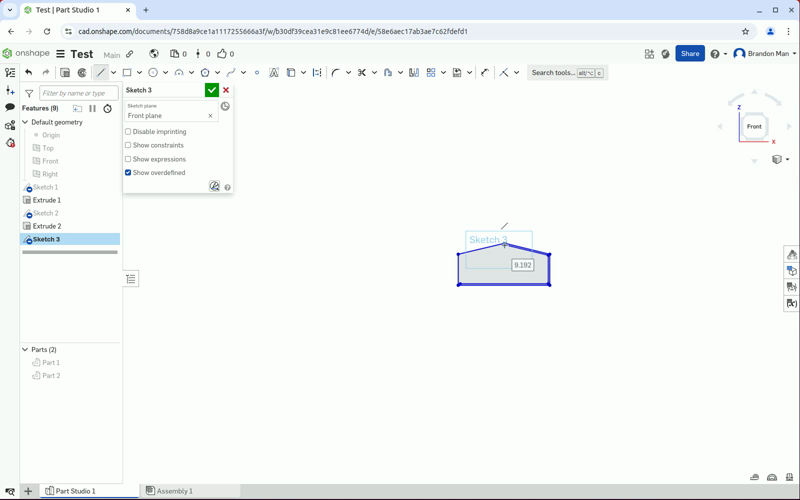
mouse_move(534, 244)
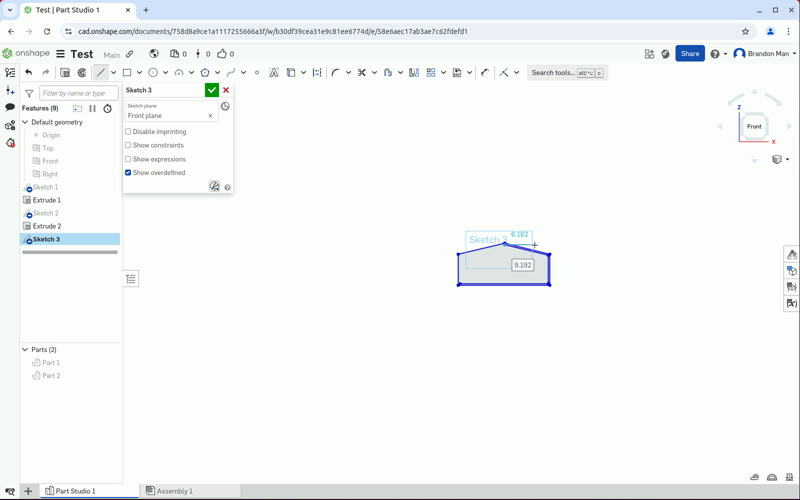
mouse_move(460, 255)
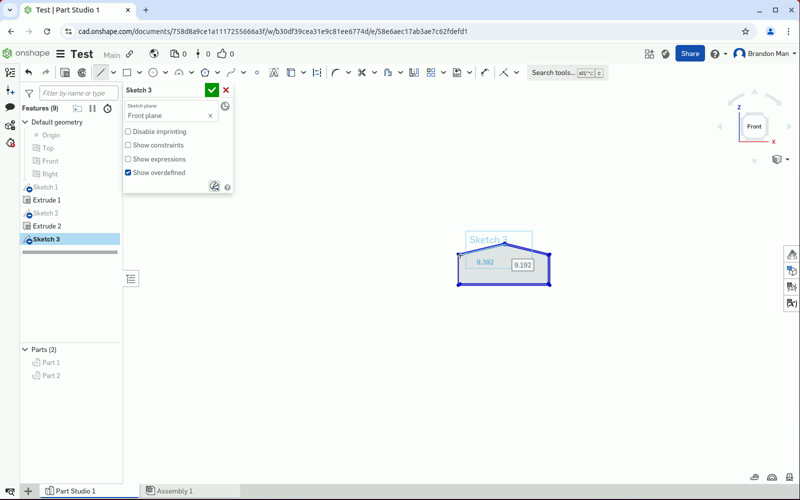
scroll(6)
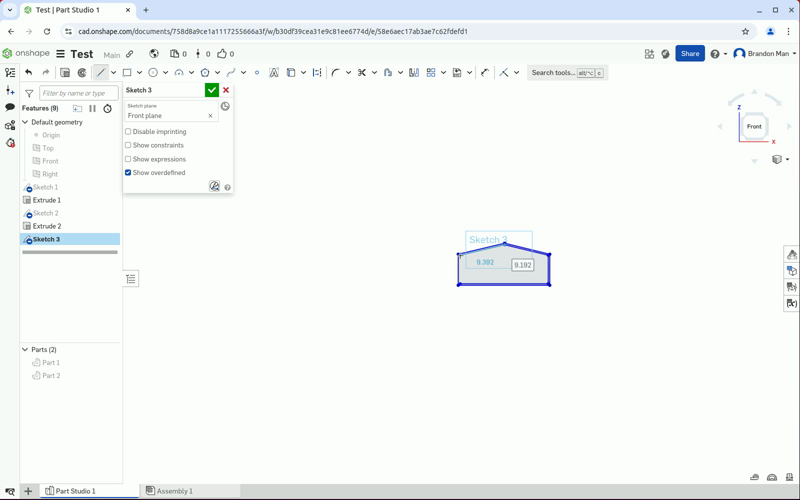
scroll(6)
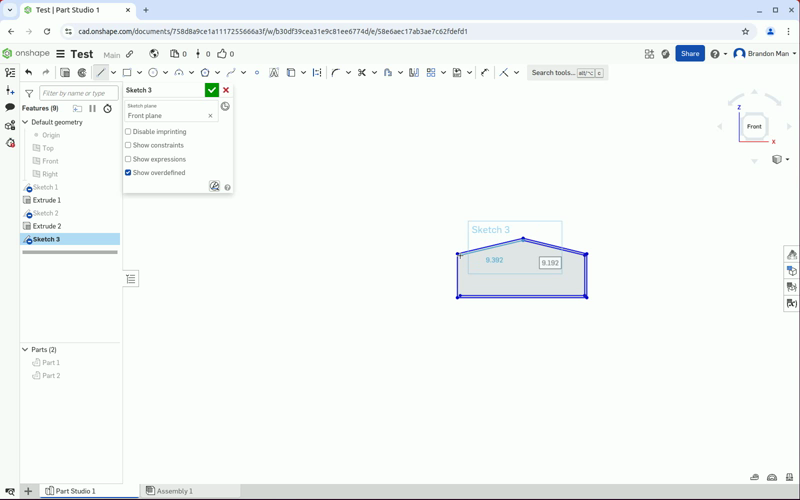
scroll(6)
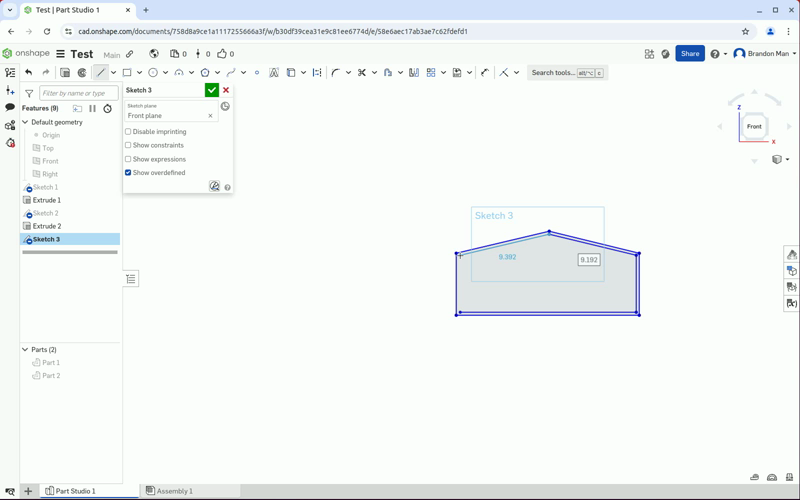
scroll(6)
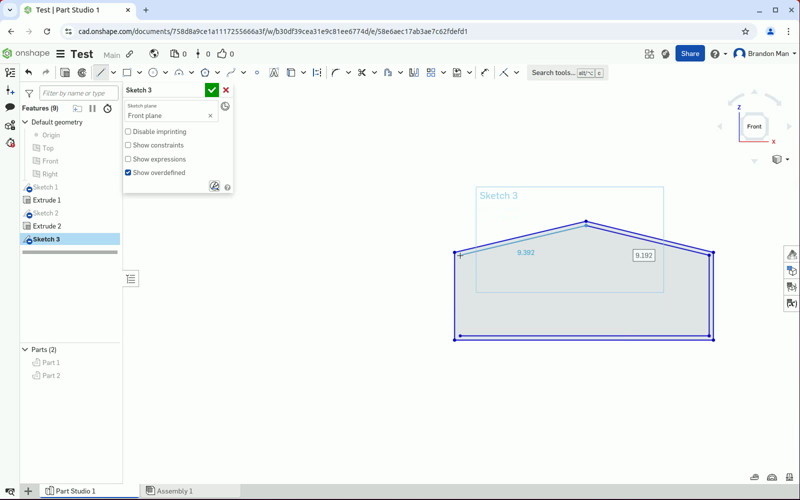
scroll(6)
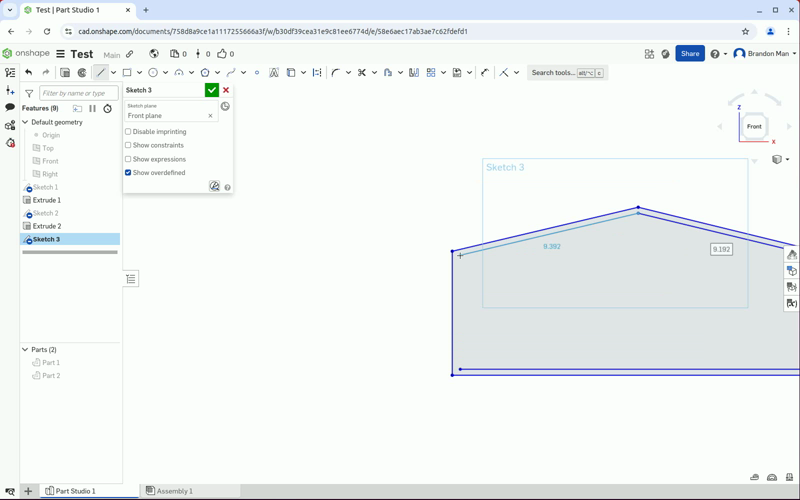
scroll(6)
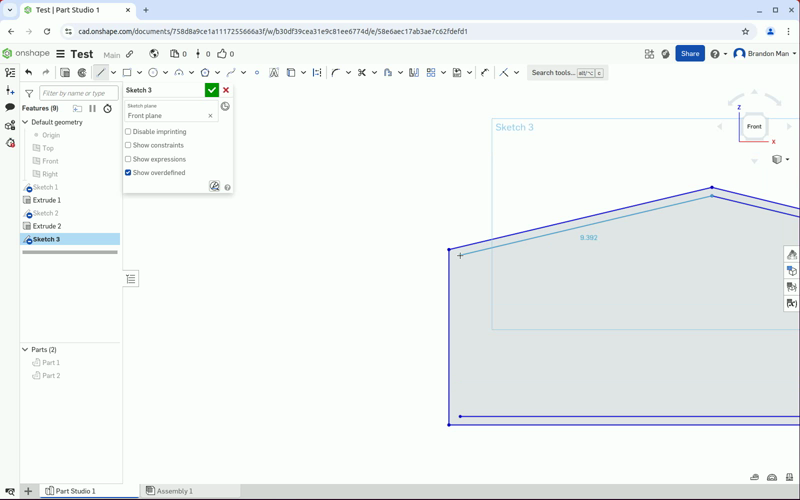
scroll(6)
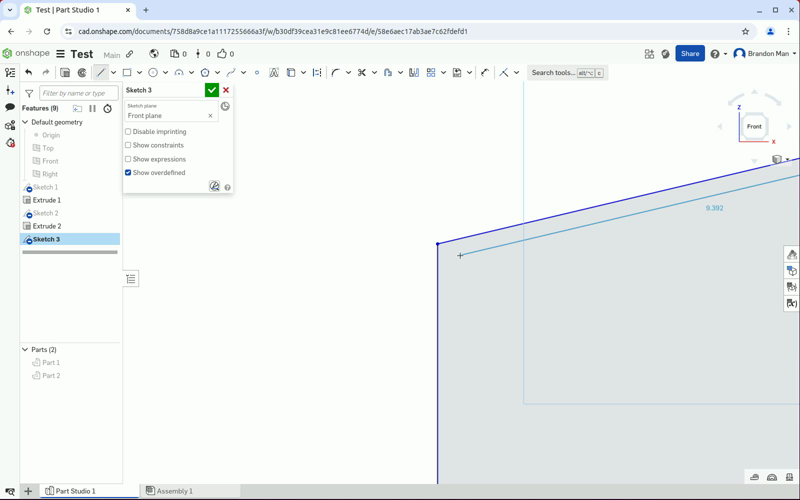
click(460, 255)
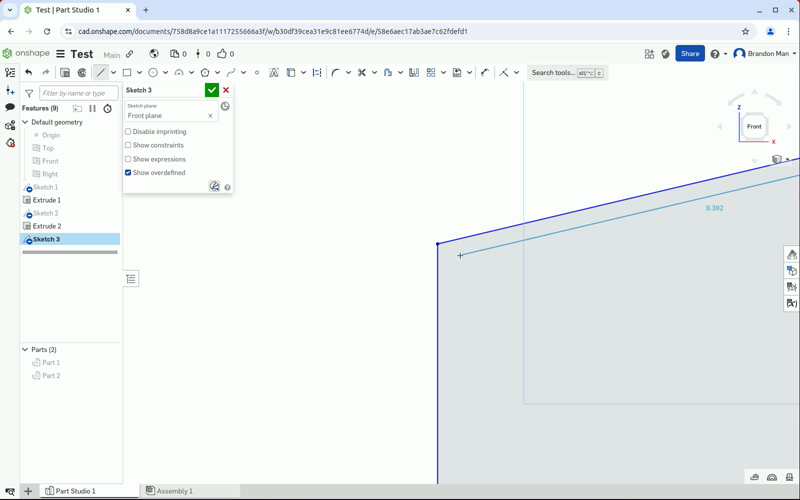
scroll(-6)
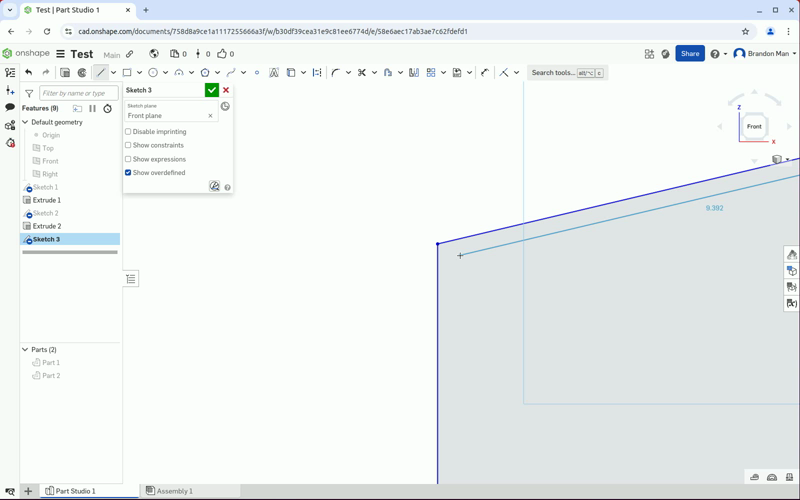
scroll(-6)
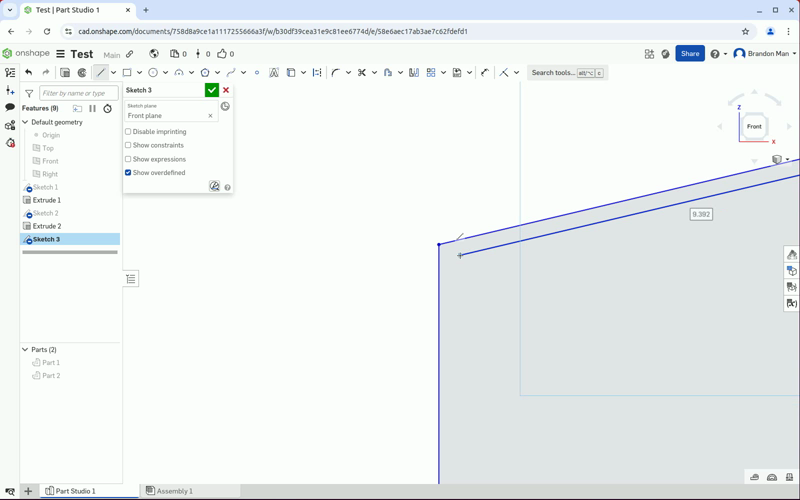
scroll(-6)
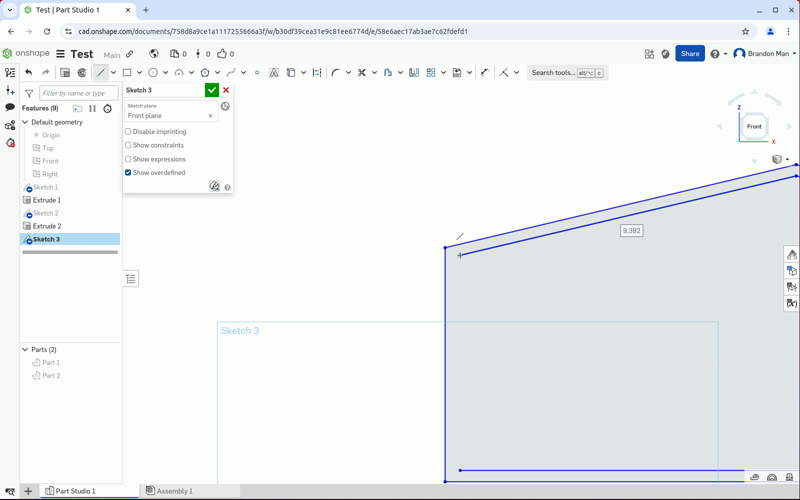
scroll(-6)
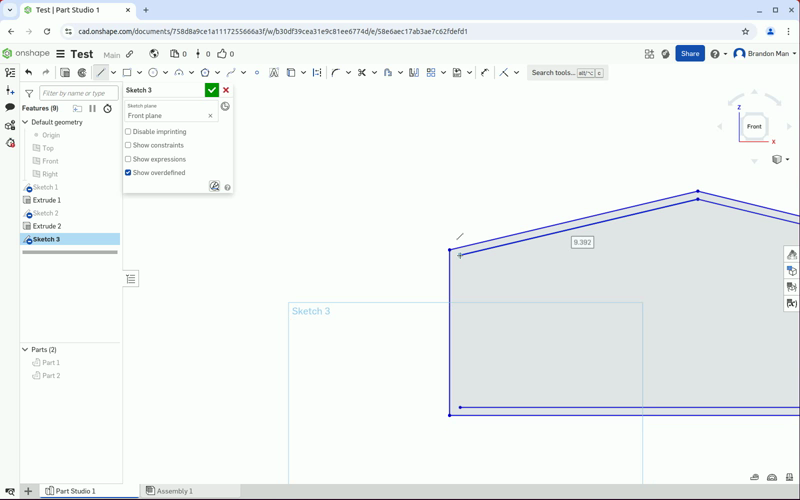
scroll(-6)
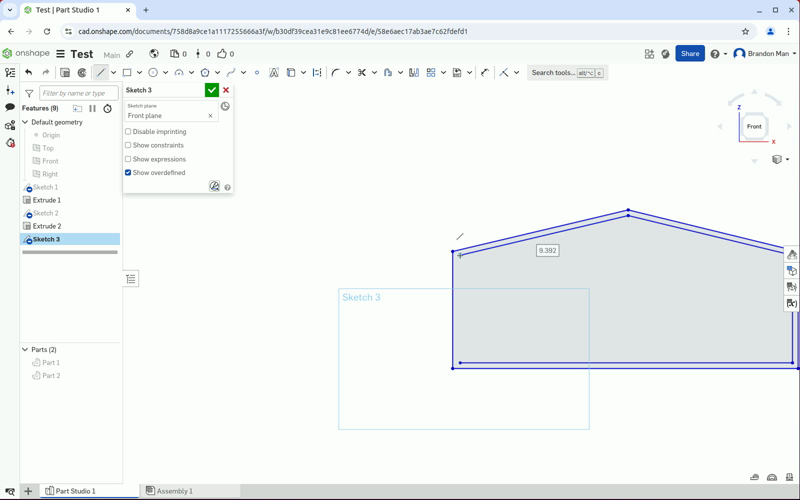
scroll(-6)
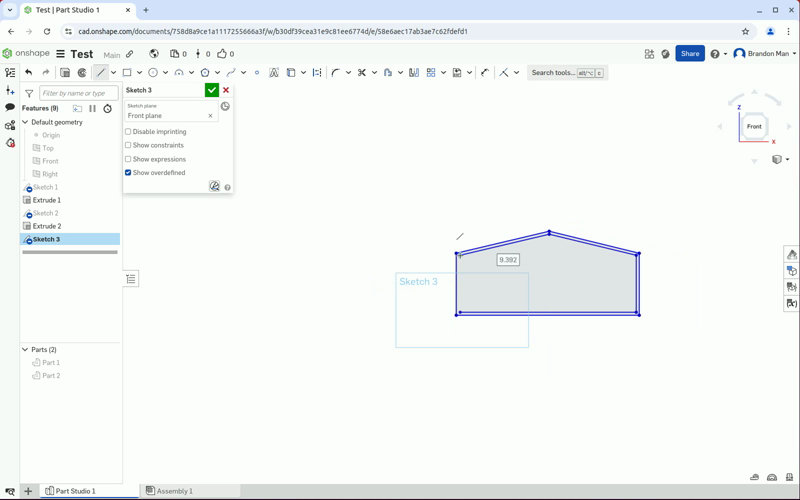
scroll(-6)
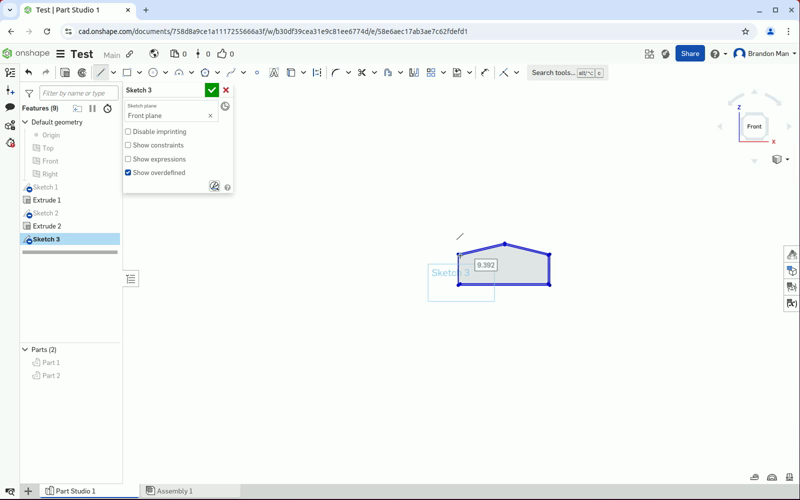
key_up(shift)
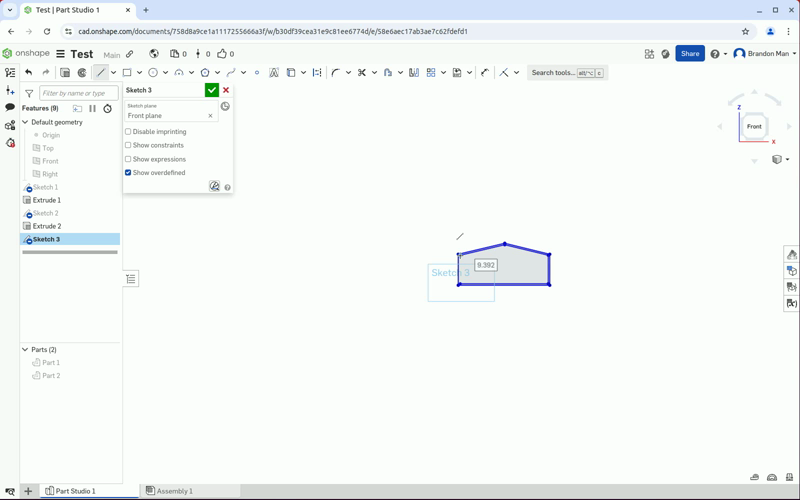
mouse_move(490, 255)
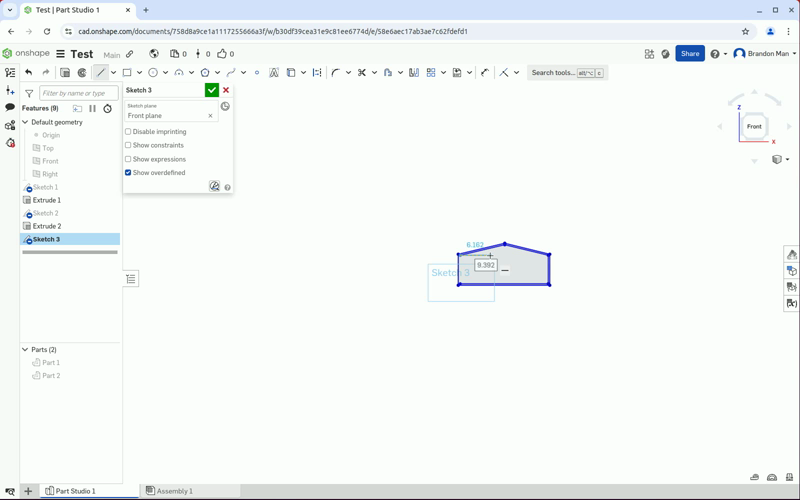
key_down(shift)
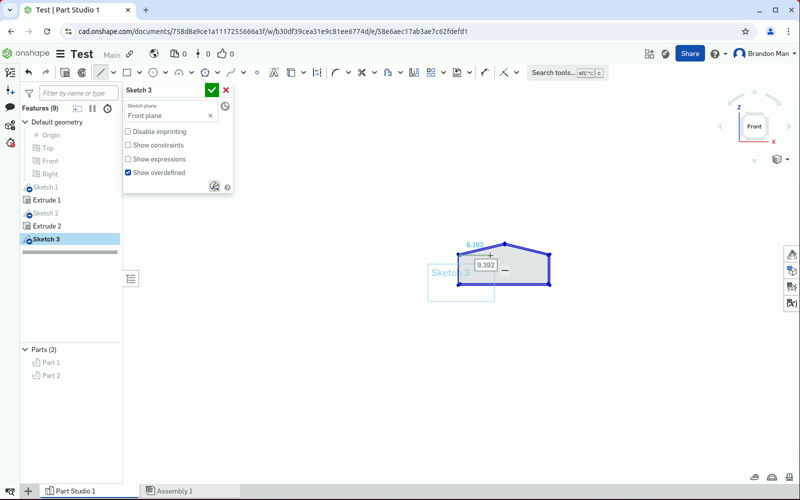
mouse_move(460, 283)
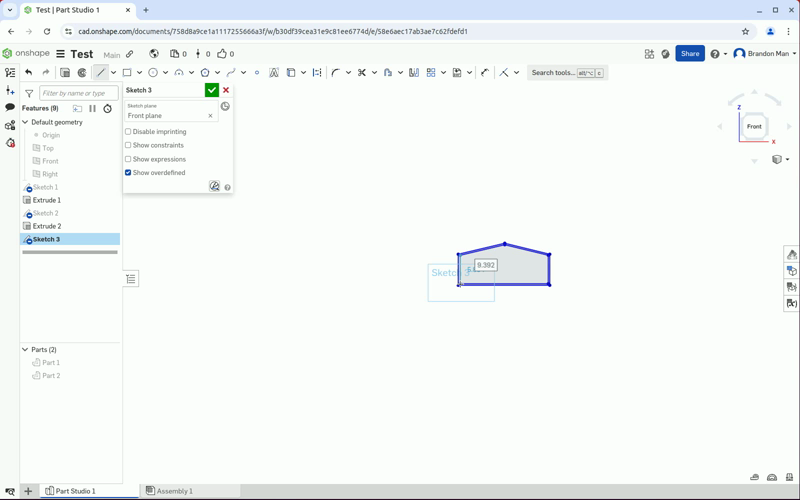
scroll(6)
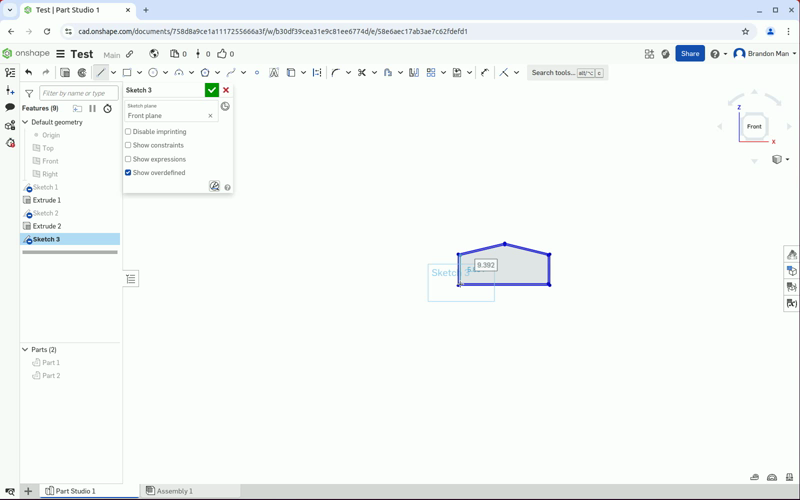
scroll(6)
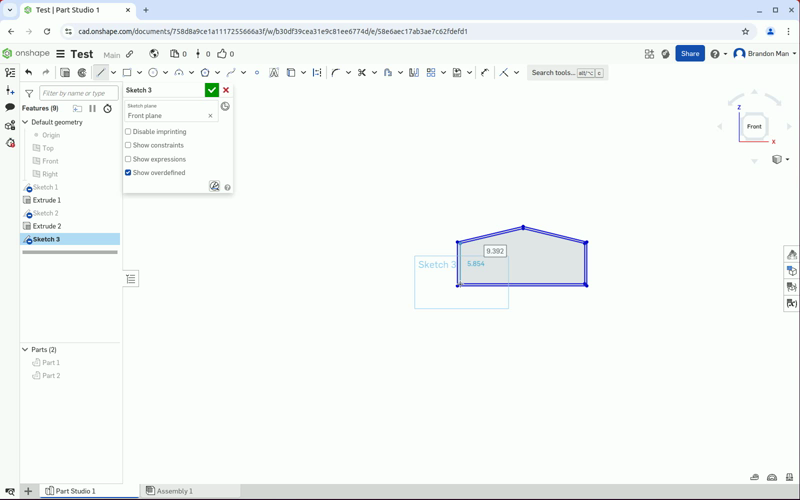
scroll(6)
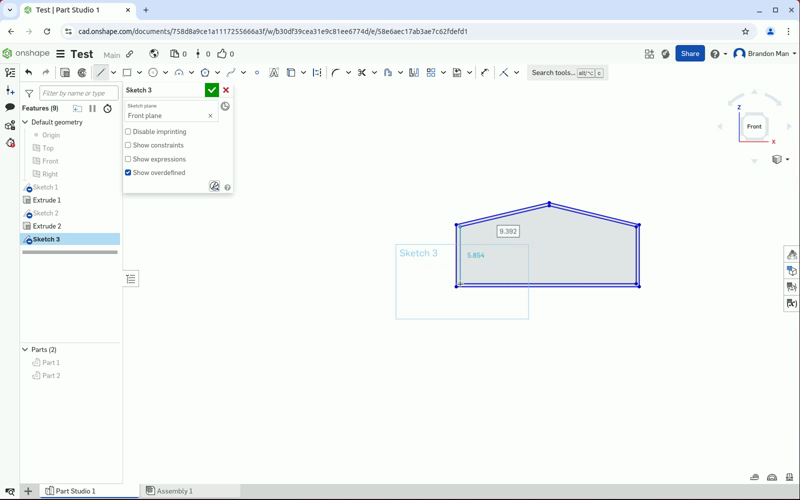
scroll(6)
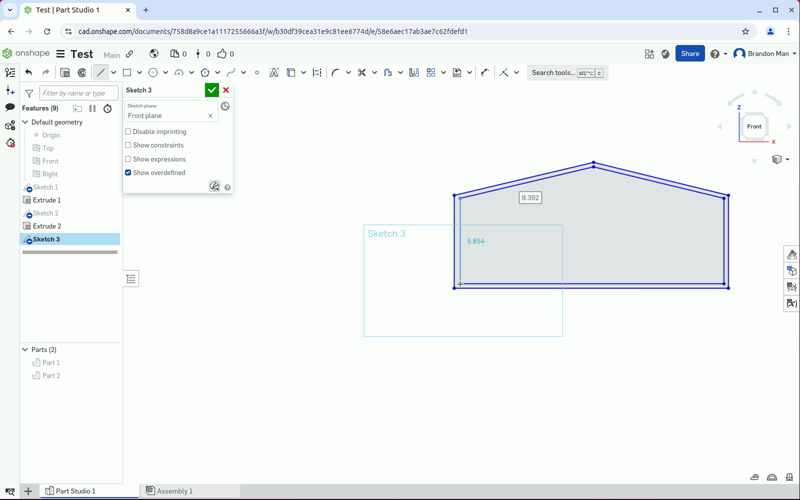
scroll(6)
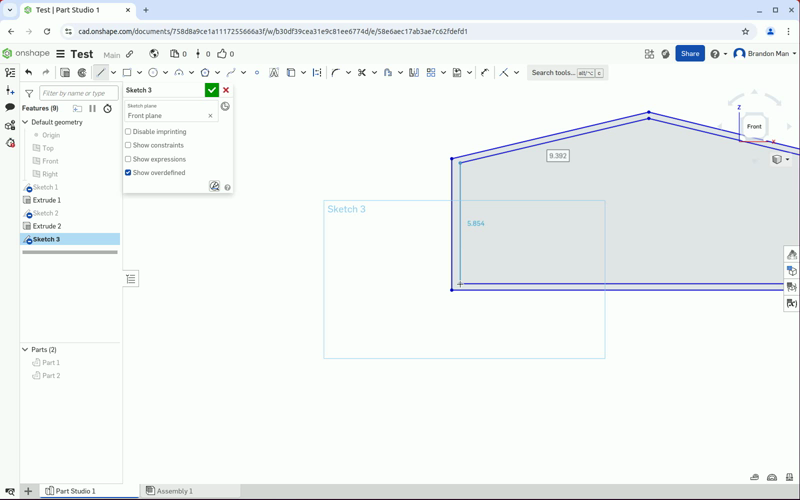
scroll(6)
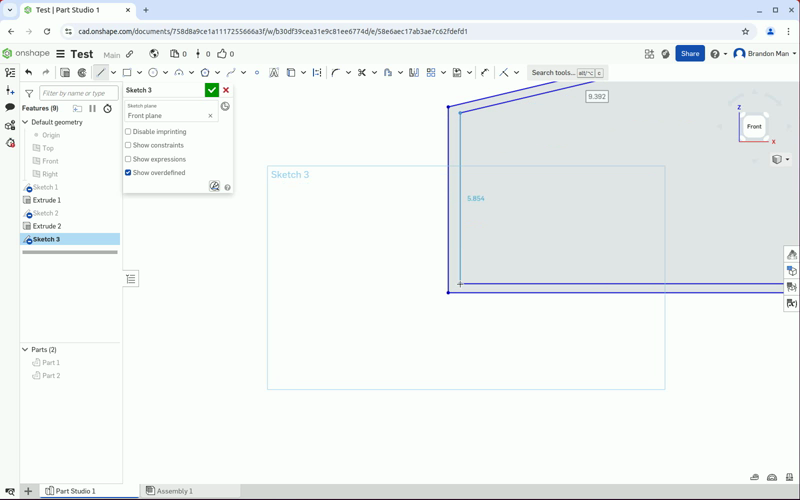
scroll(6)
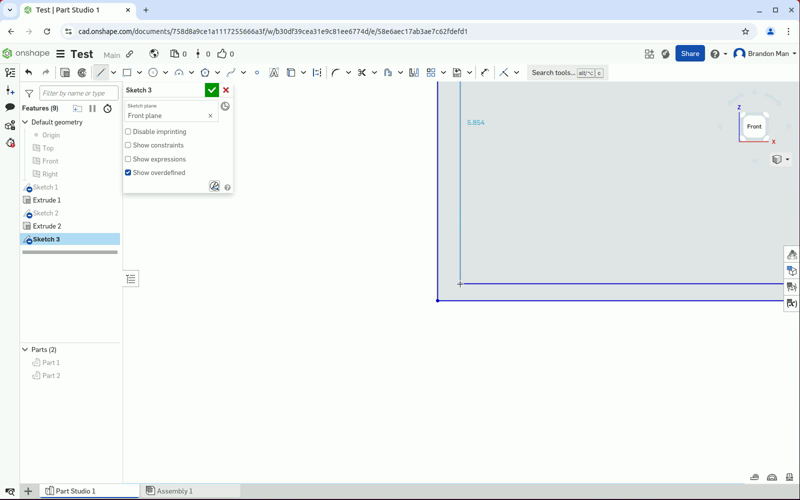
key_up(shift)
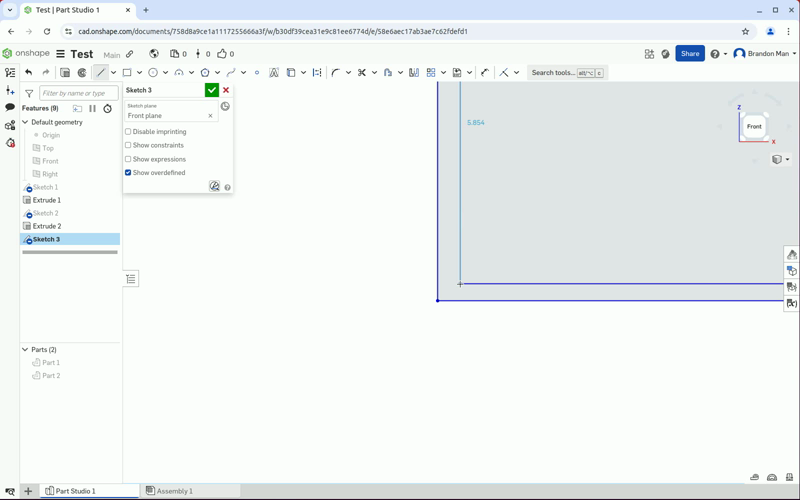
click(460, 283)
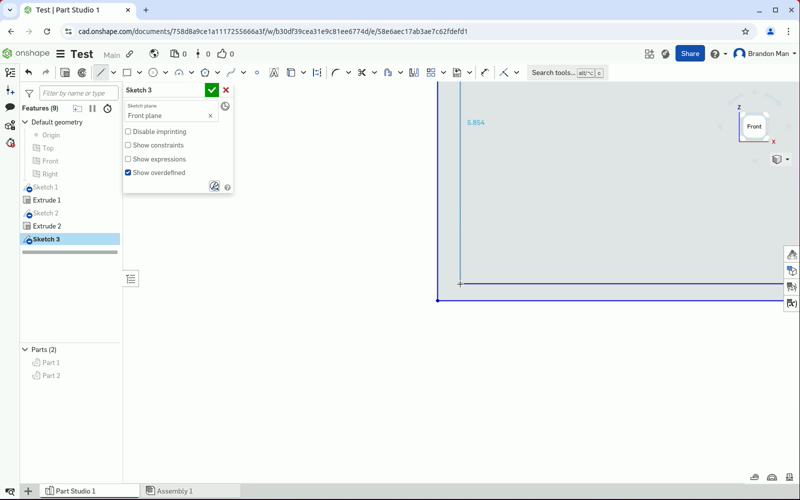
scroll(-6)
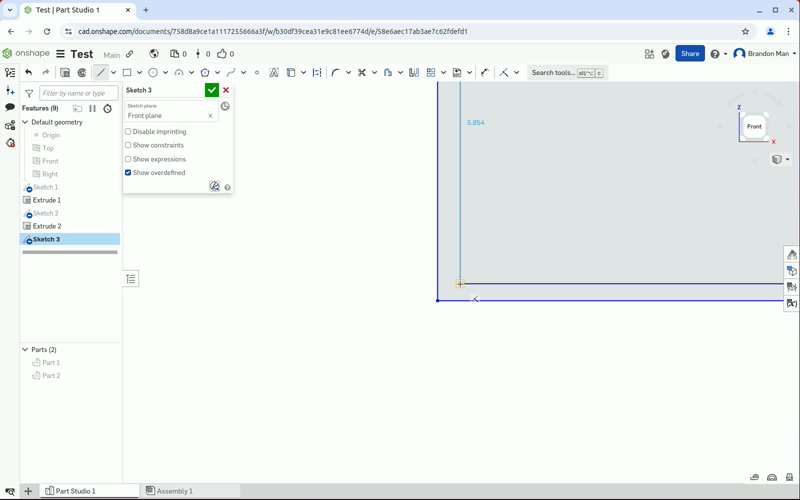
scroll(-6)
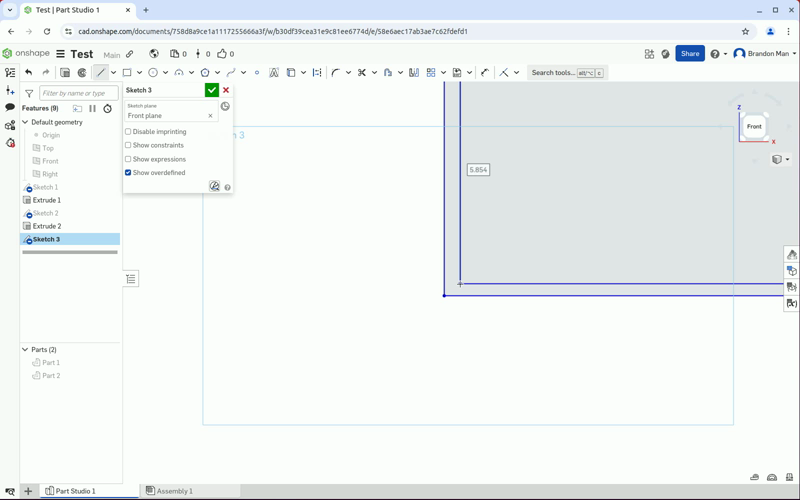
scroll(-6)
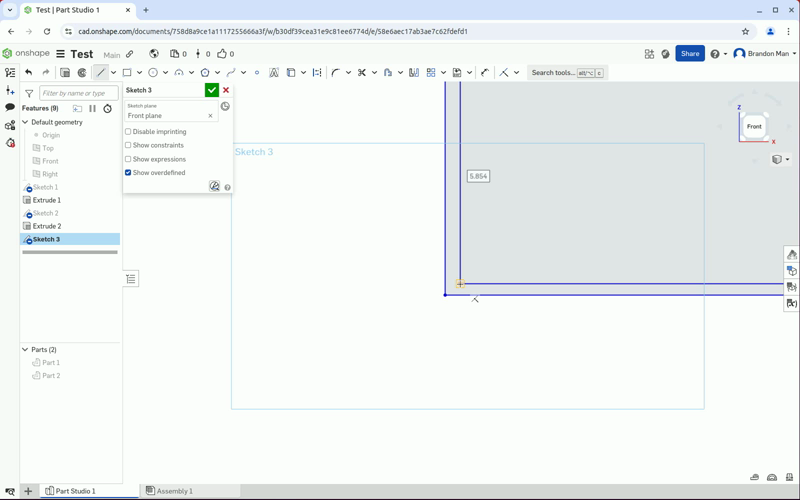
scroll(-6)
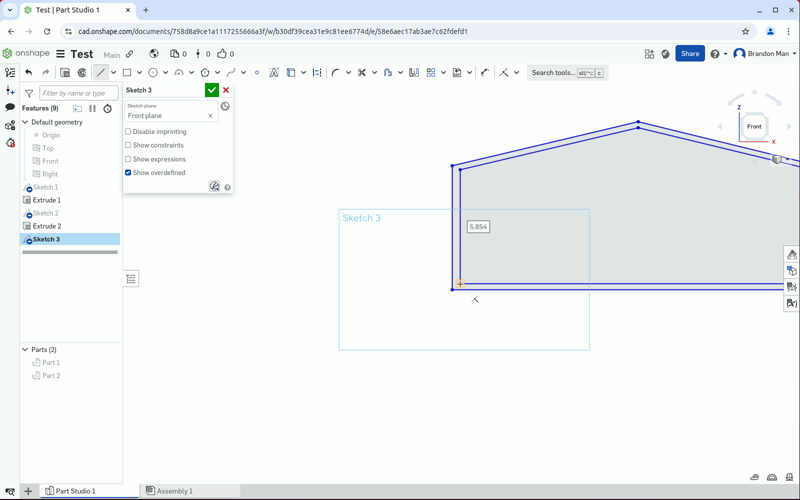
scroll(-6)
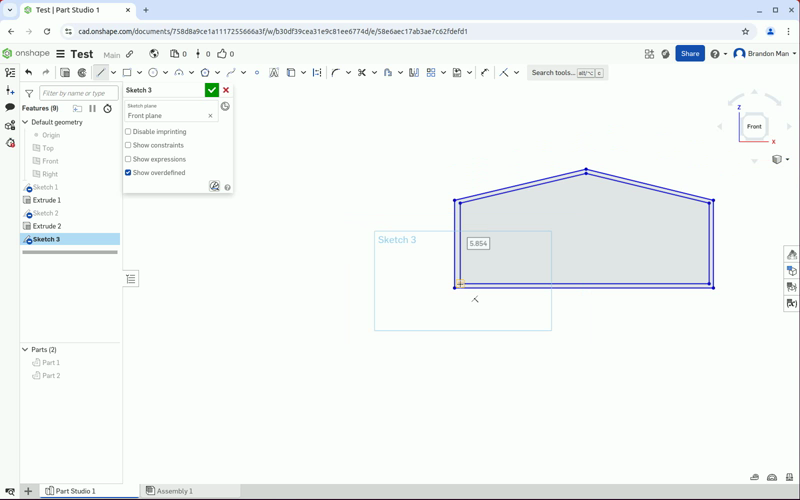
scroll(-6)
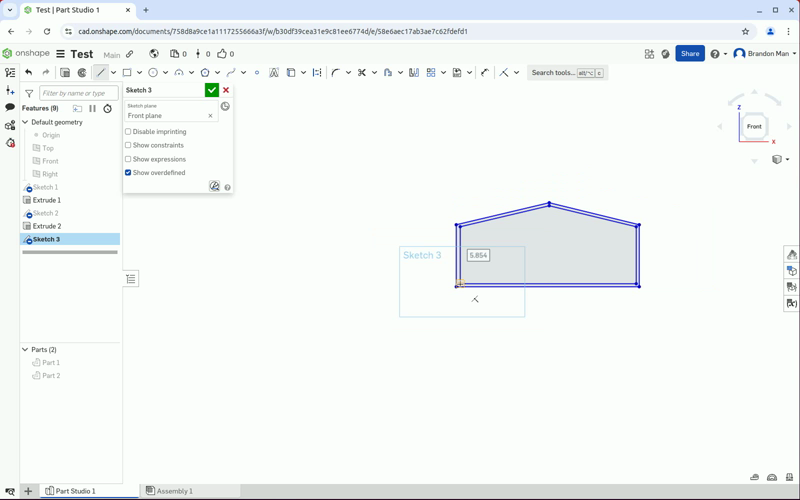
scroll(-6)
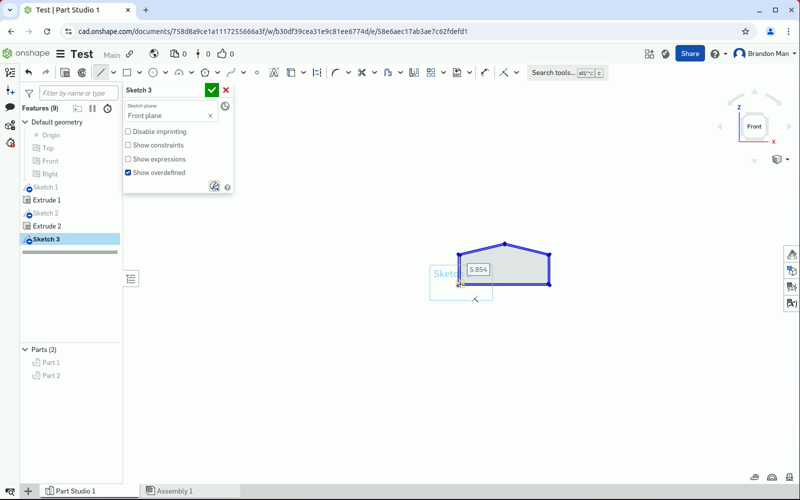
key(esc)
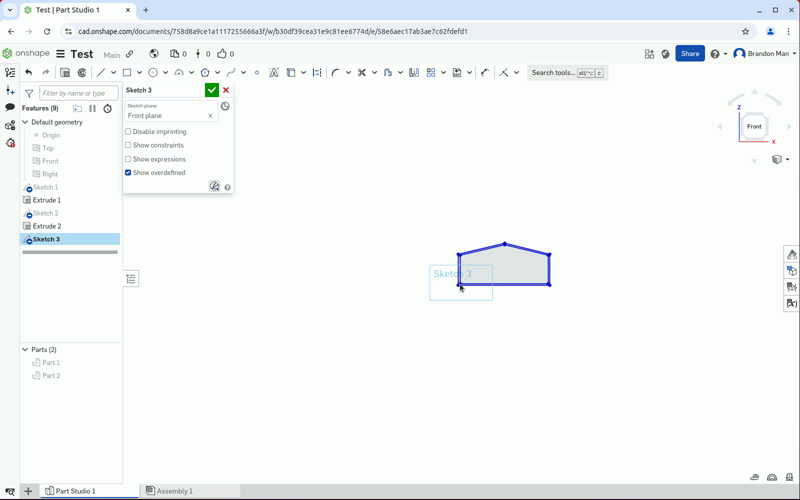
mouse_move(548, 262)
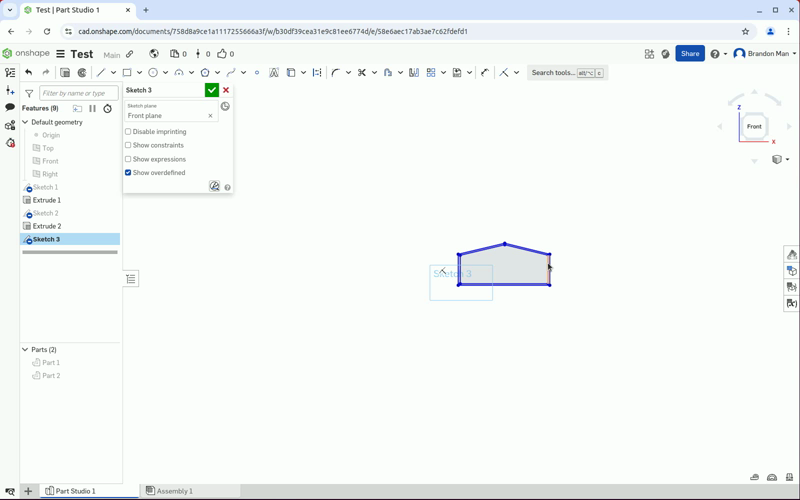
scroll(6)
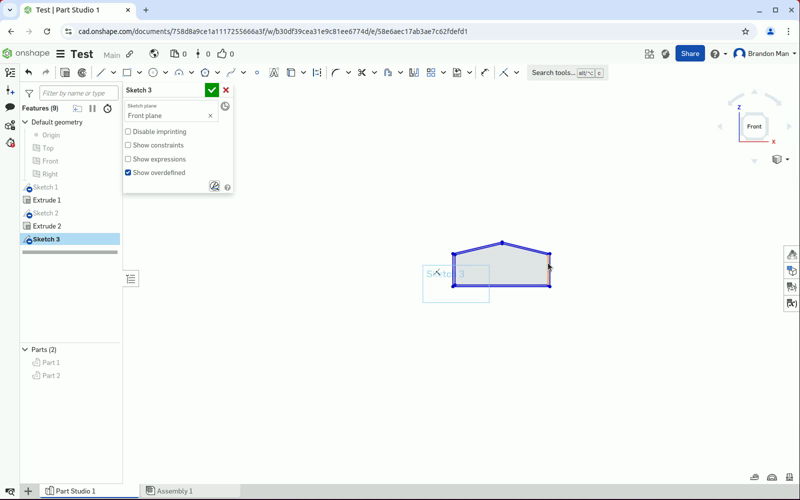
scroll(6)
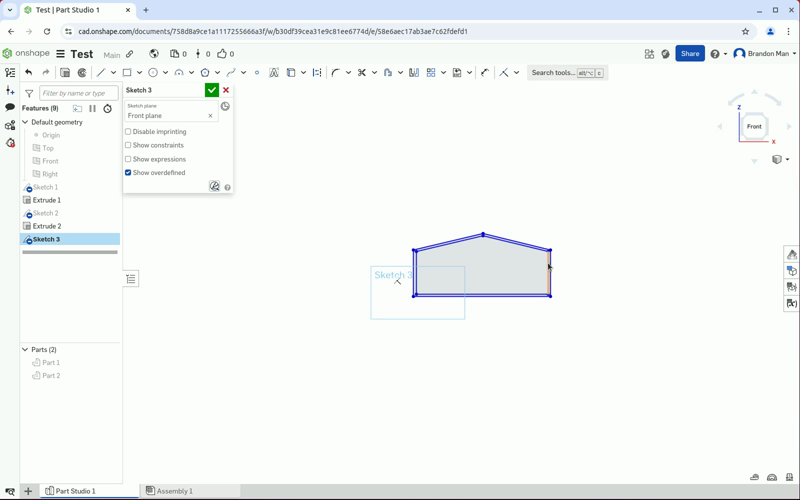
scroll(6)
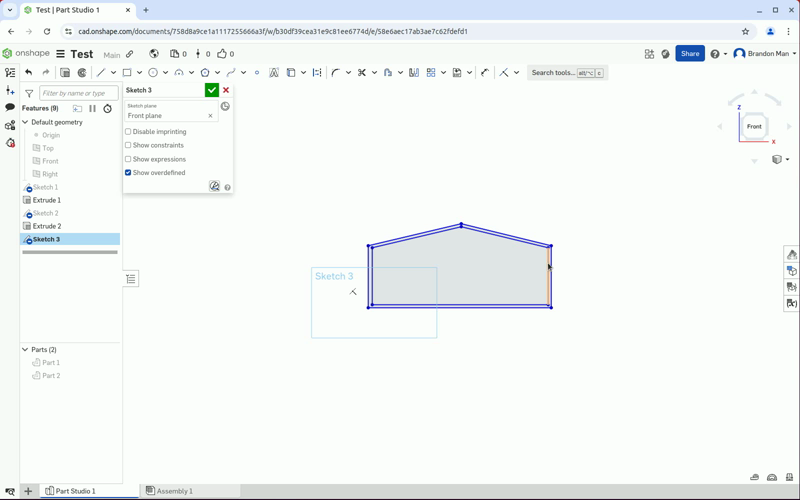
scroll(6)
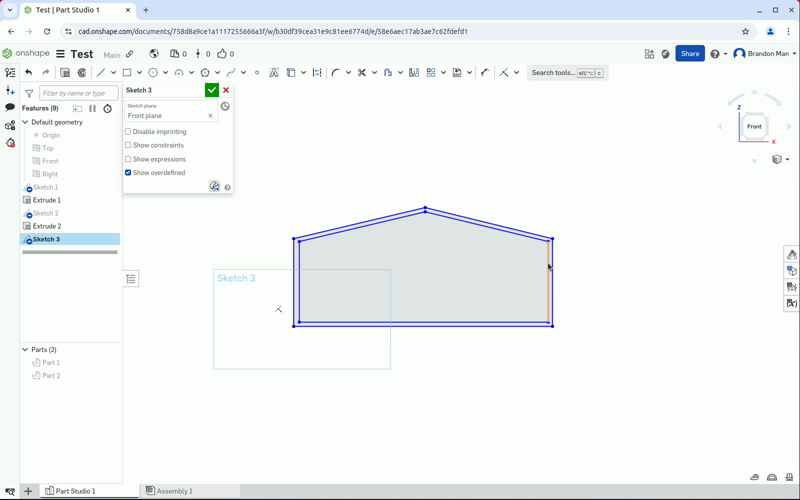
scroll(6)
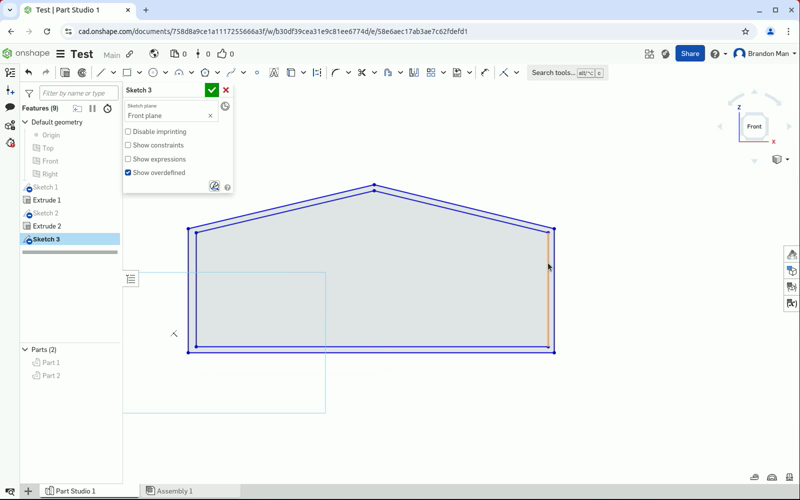
scroll(6)
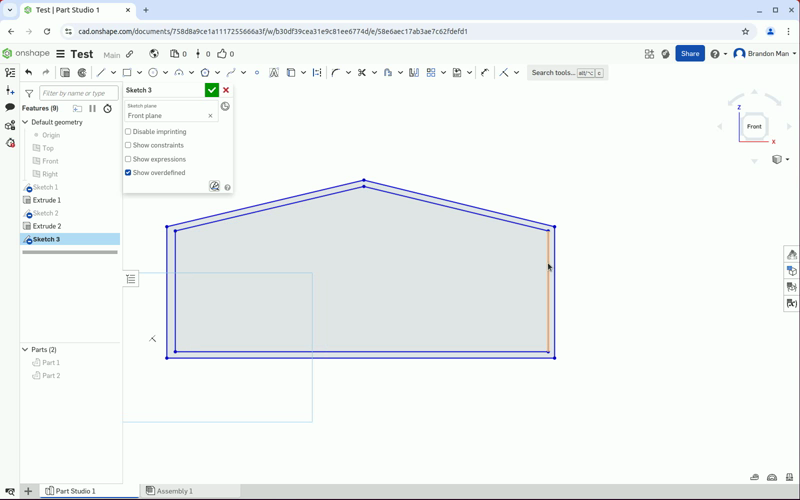
scroll(6)
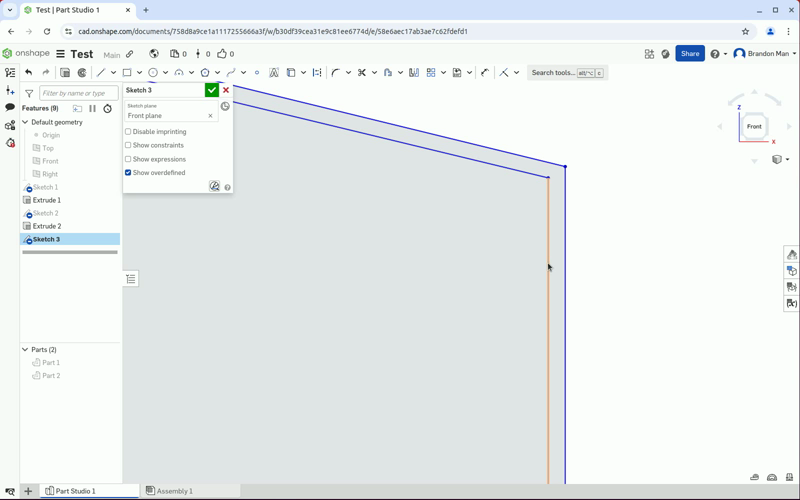
click(548, 262)
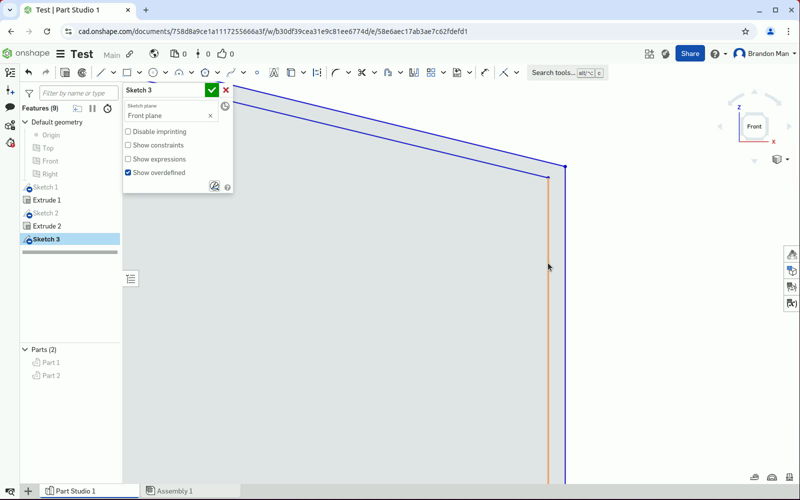
scroll(-6)
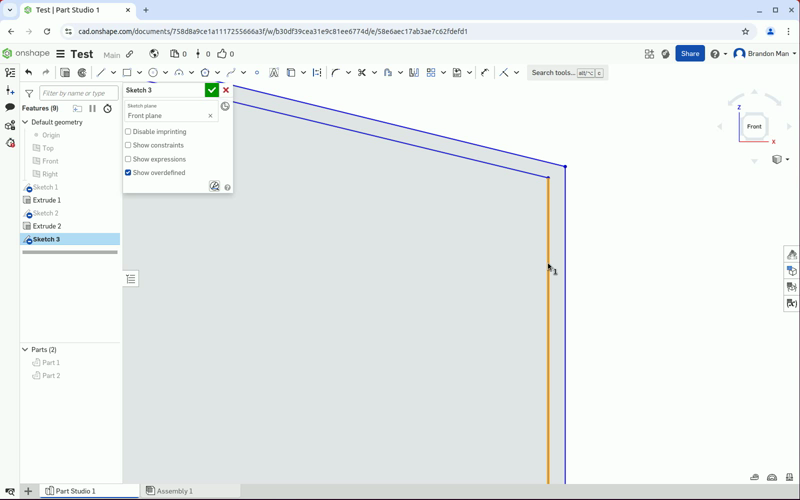
scroll(-6)
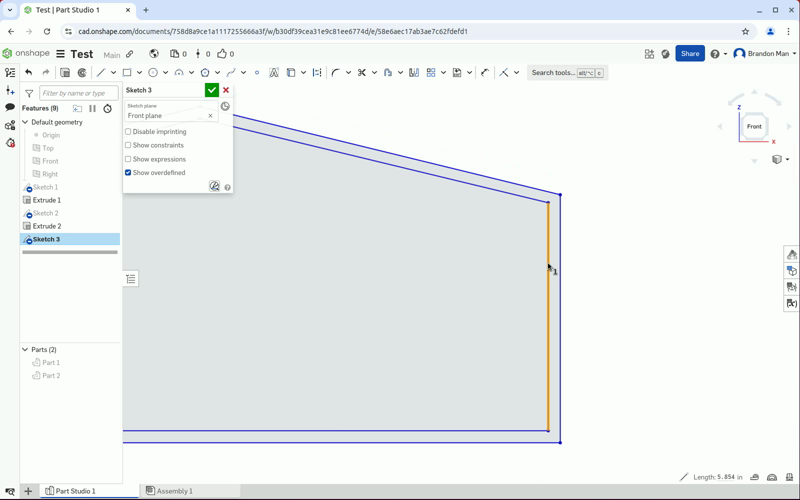
scroll(-6)
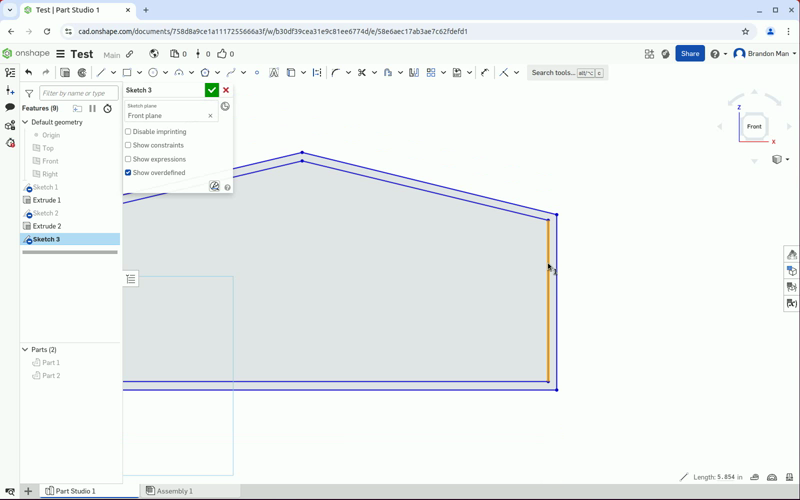
scroll(-6)
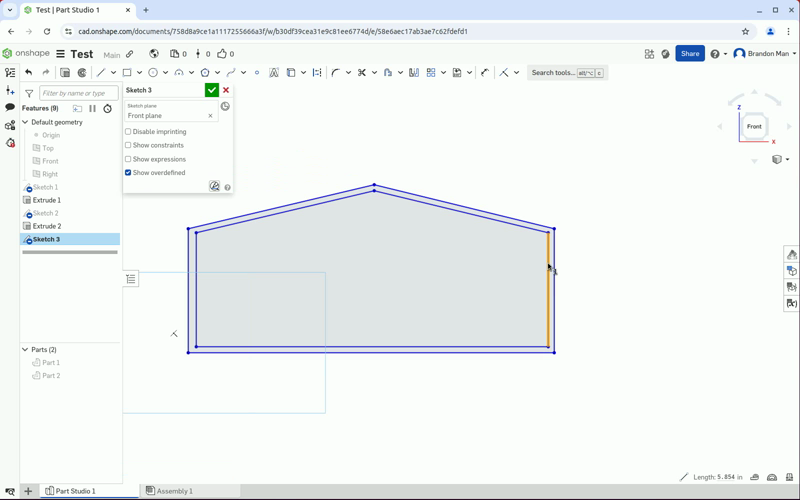
scroll(-6)
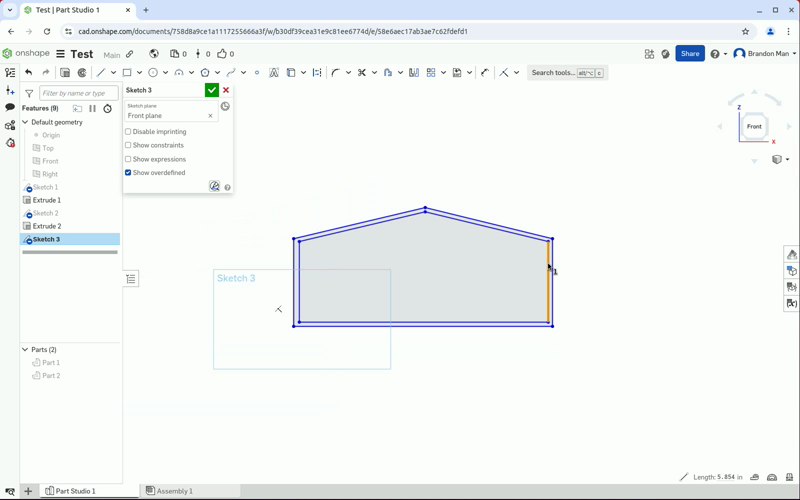
scroll(-6)
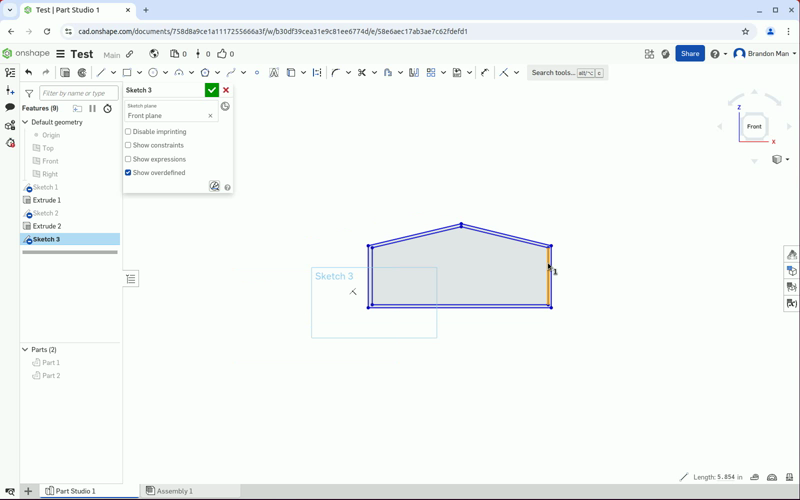
scroll(-6)
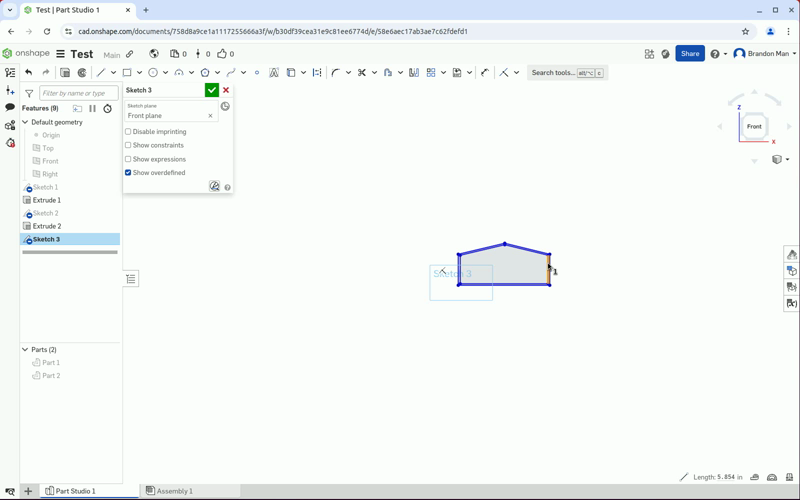
mouse_move(73, 352)
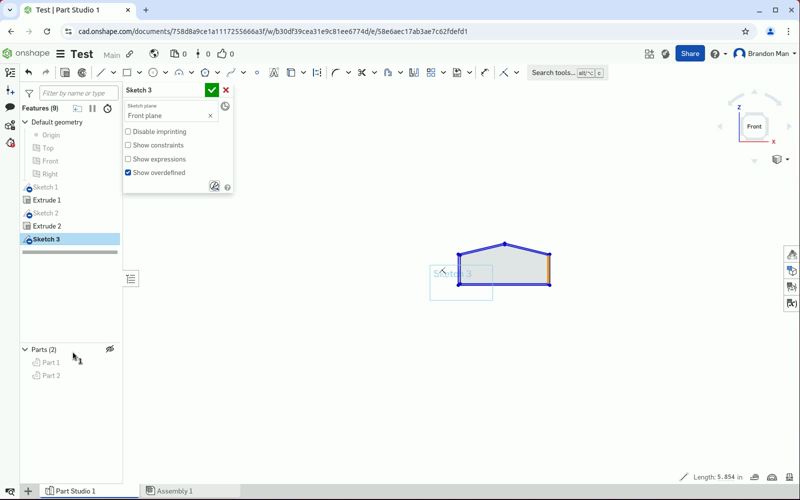
key(shift+y)
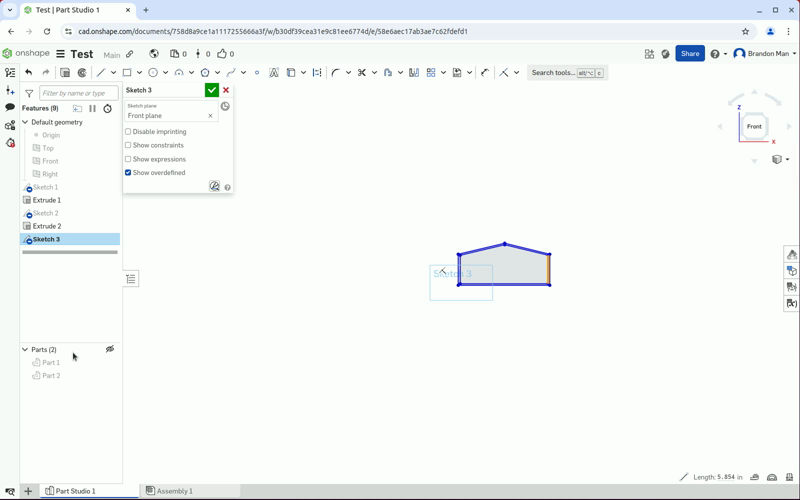
key(shift+e)
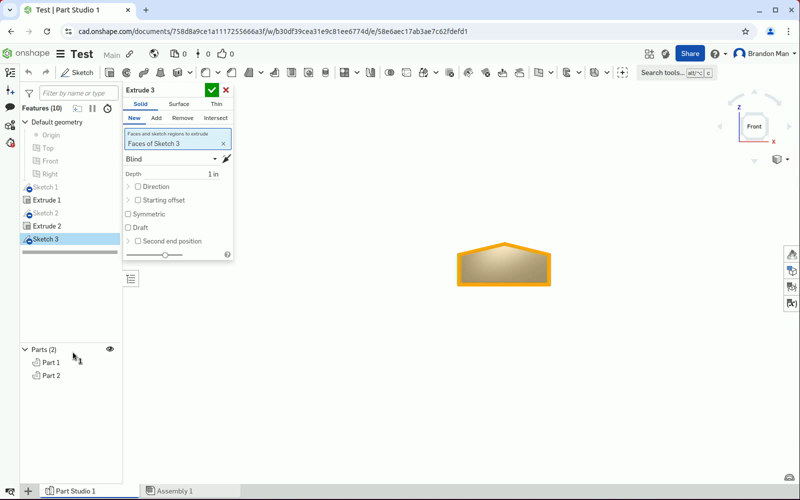
mouse_move(143, 106)
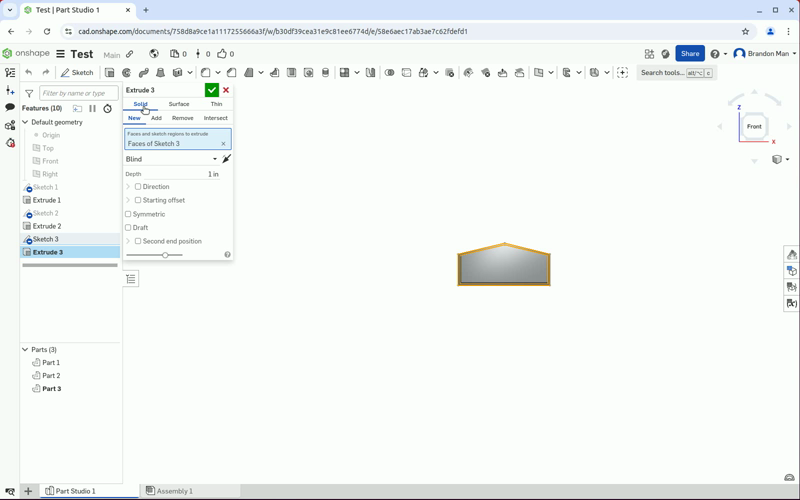
click(143, 106)
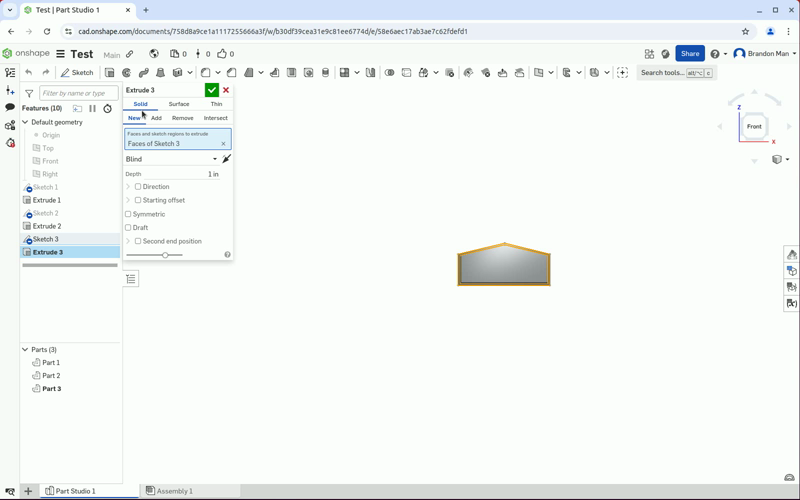
mouse_move(137, 120)
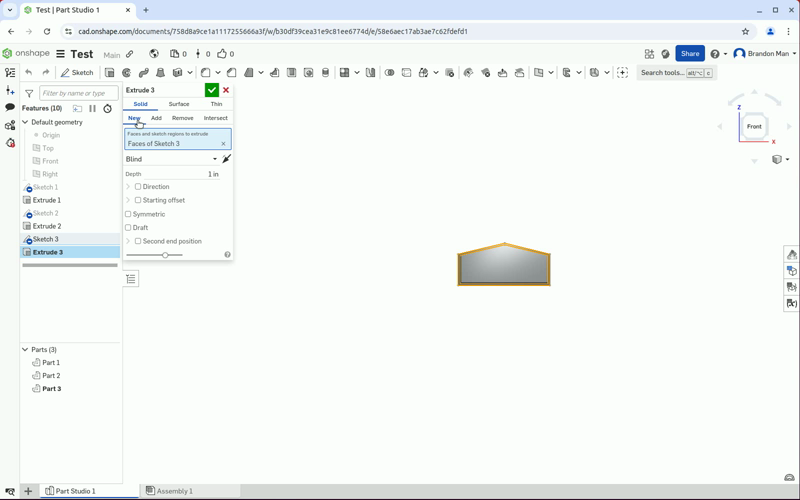
click(137, 120)
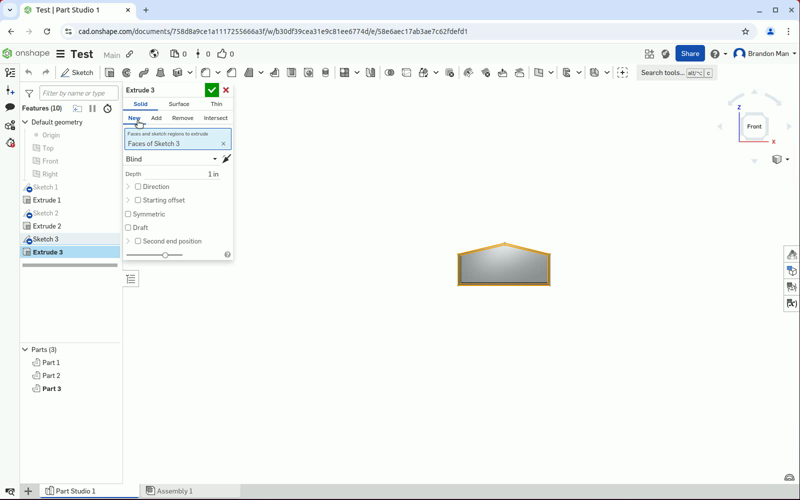
key(tab, 4)
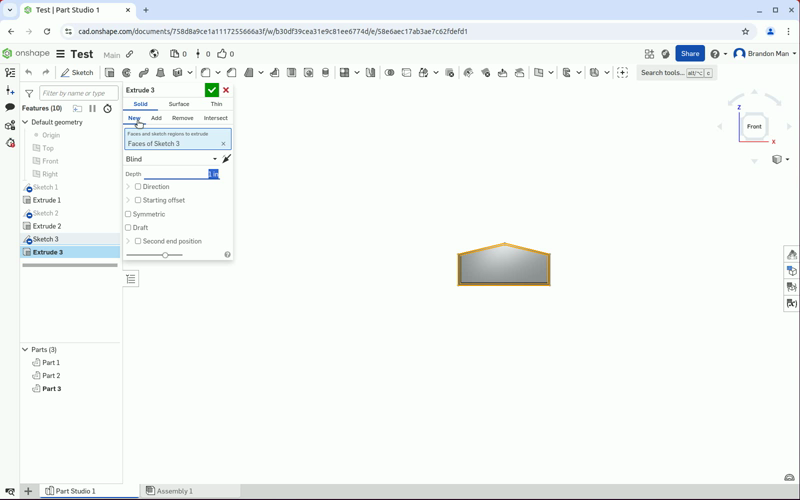
text(23.108)
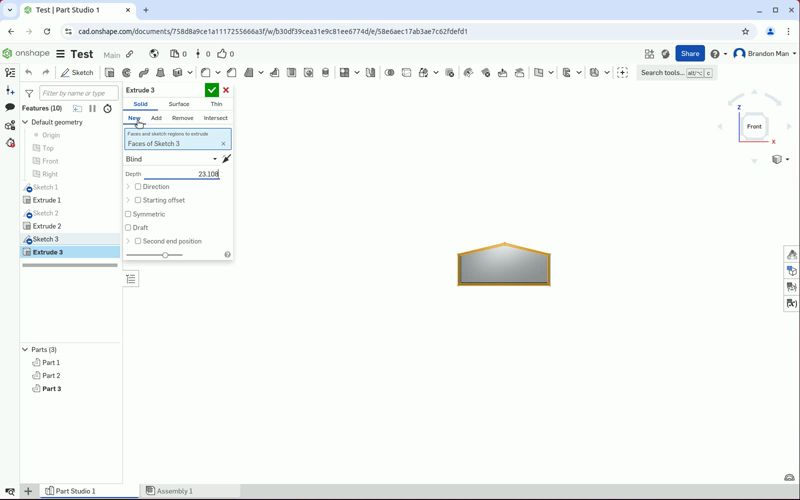
key(enter)
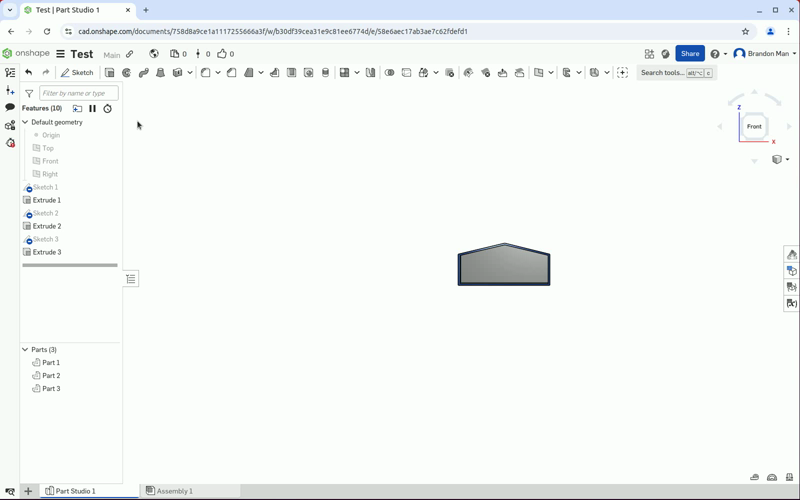
key(shift+h)
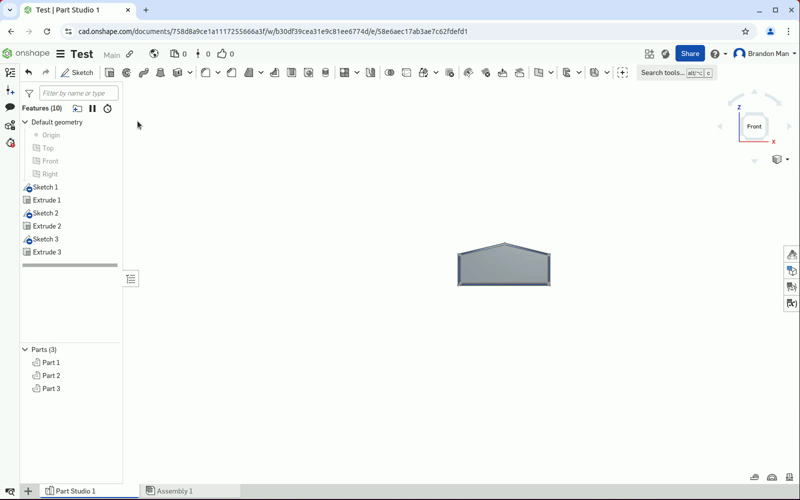
key(shift+h)
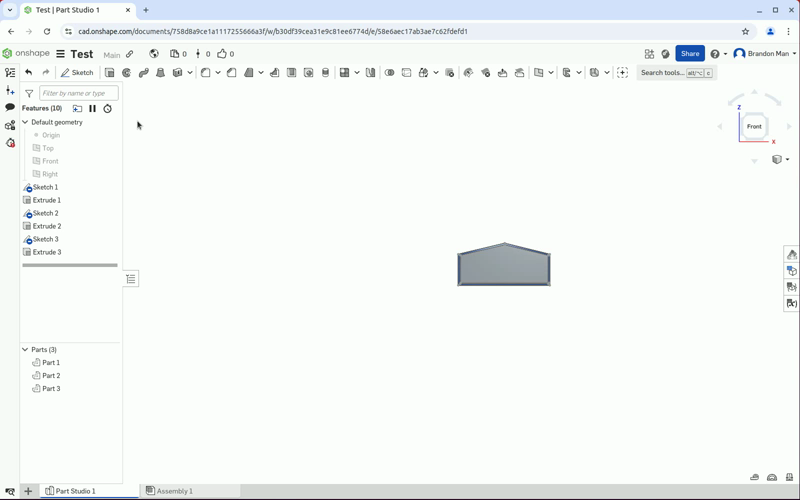
key(shift+7)
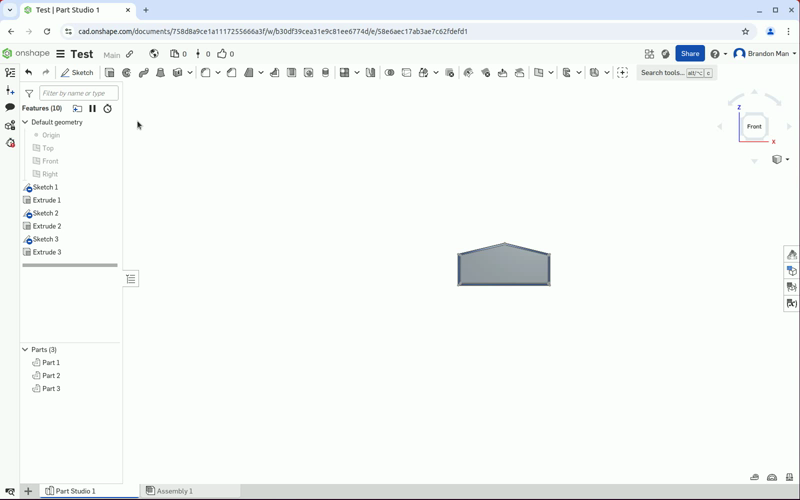
key(left, 2)
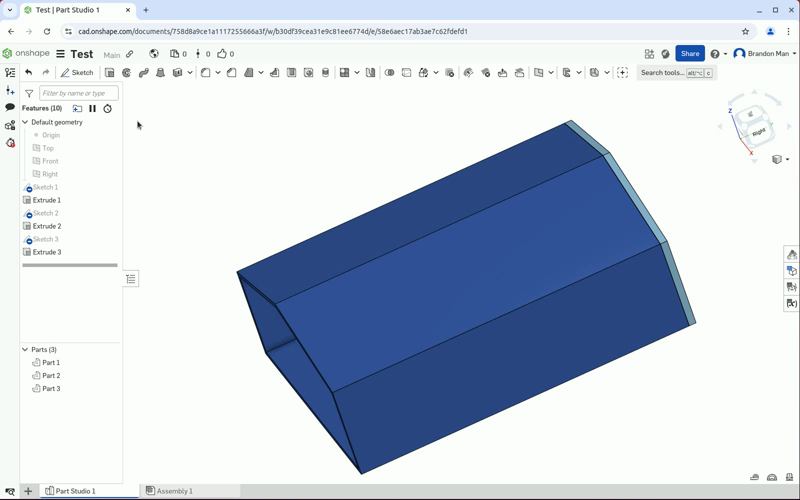
key(down, 2)
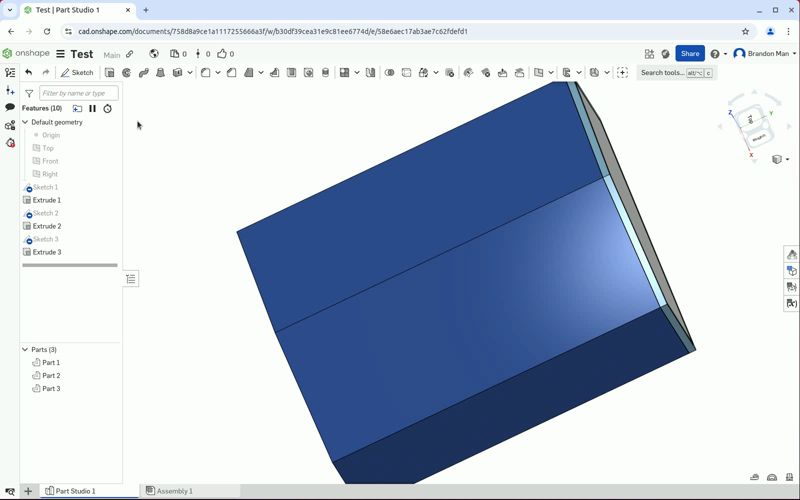
key(up, 2)
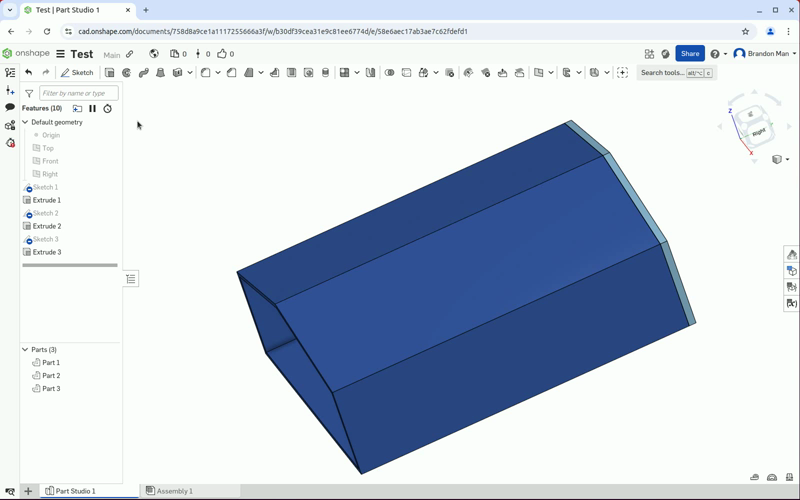
key(right, 2)
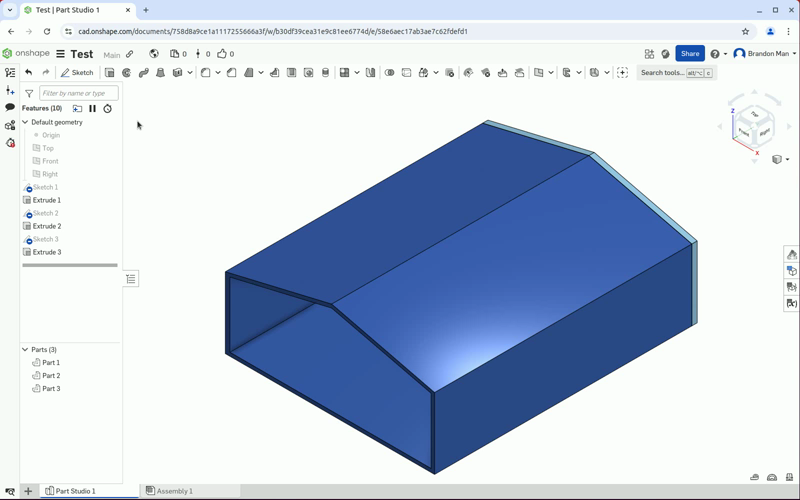
mouse_move(73, 189)
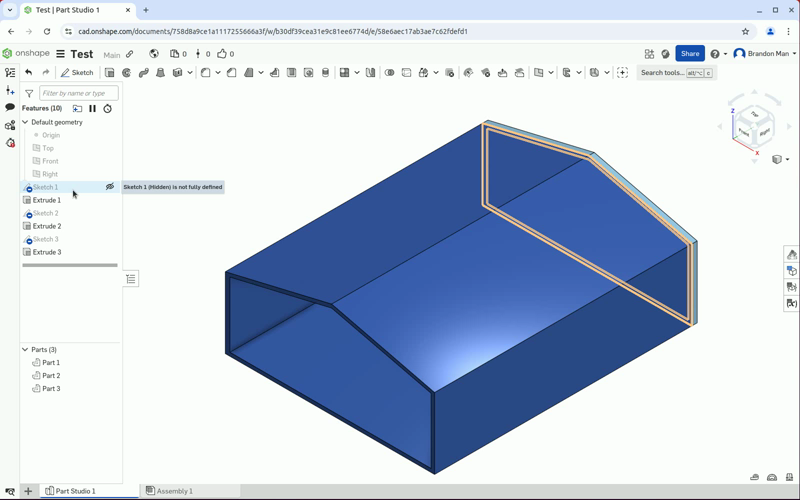
click(73, 189)